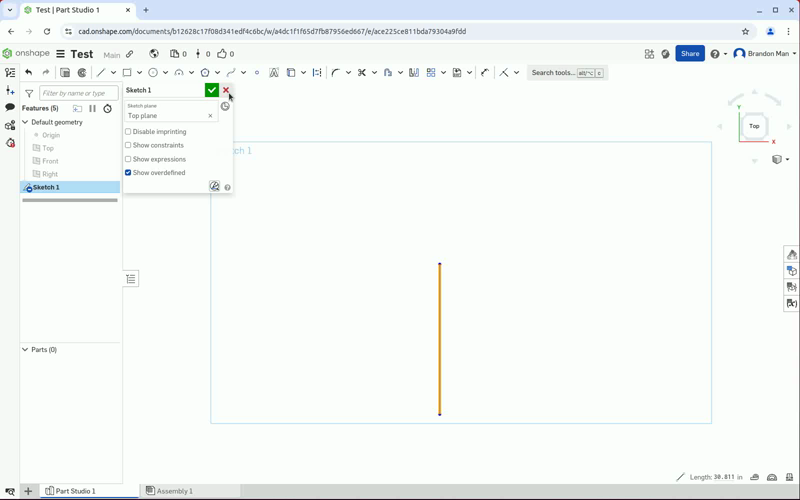
key(shift+h)
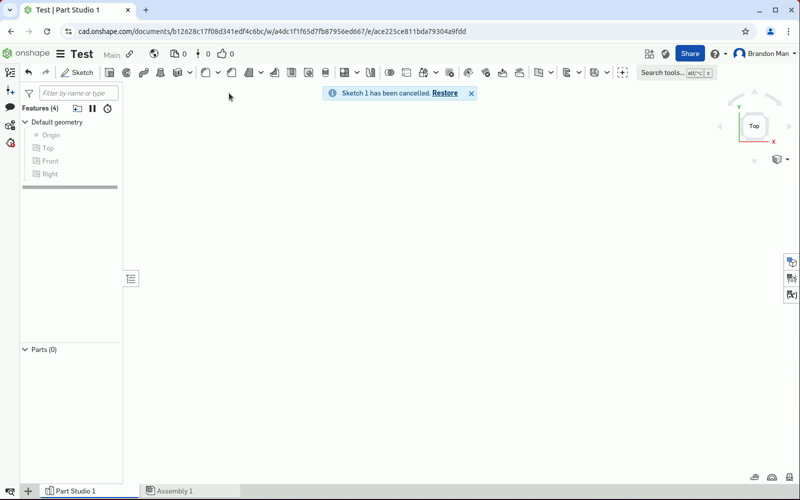
mouse_move(73, 352)
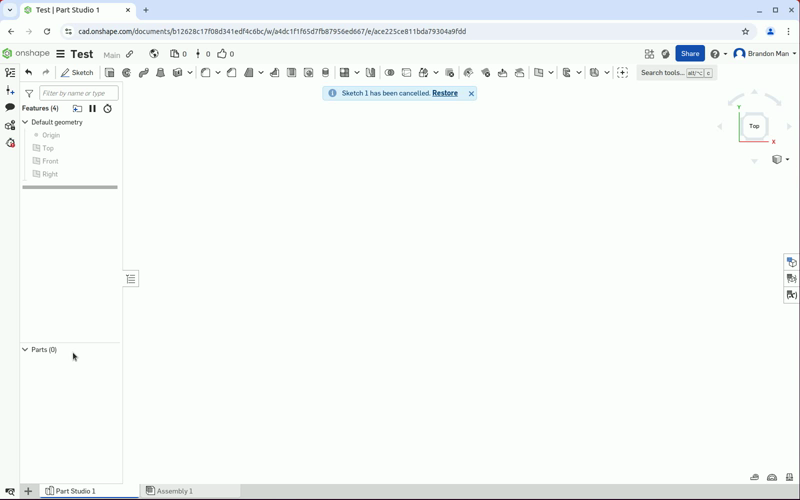
key(y)
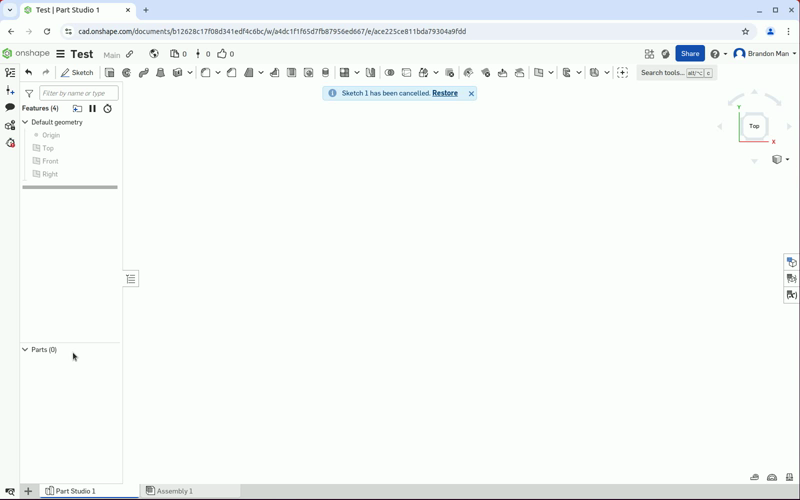
key(shift+p)
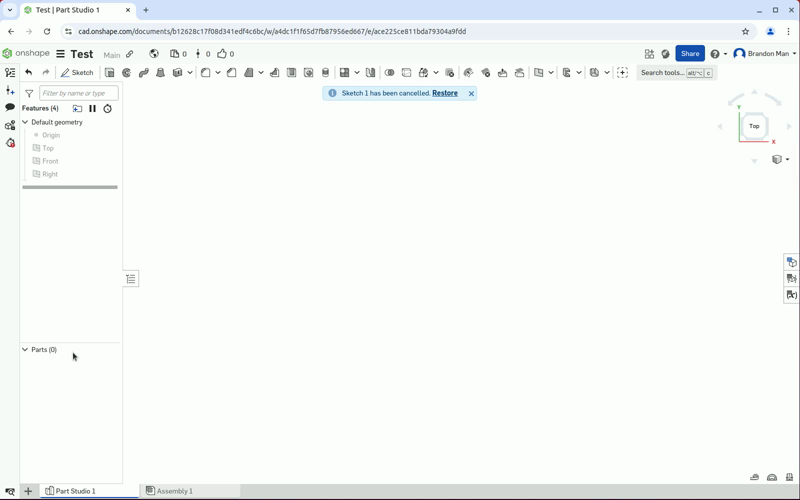
key(space)
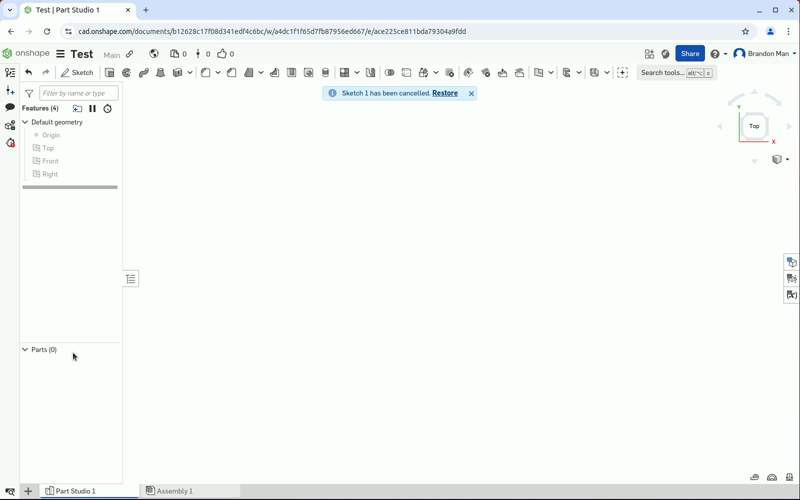
key_down(shift)
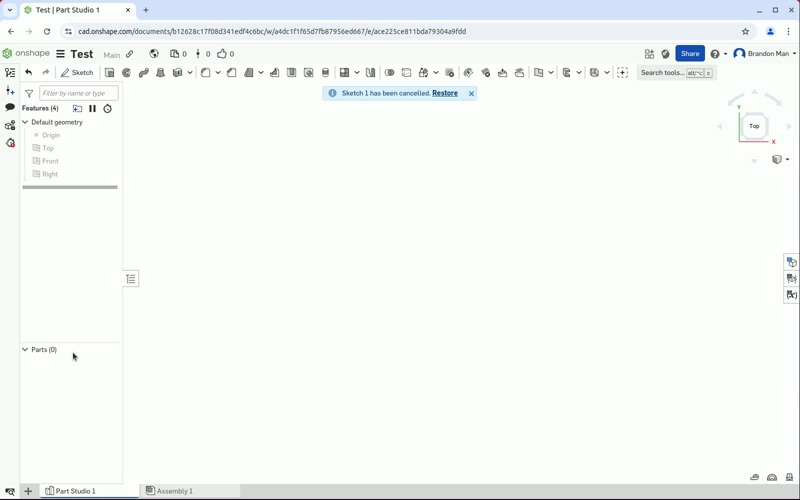
key(up)
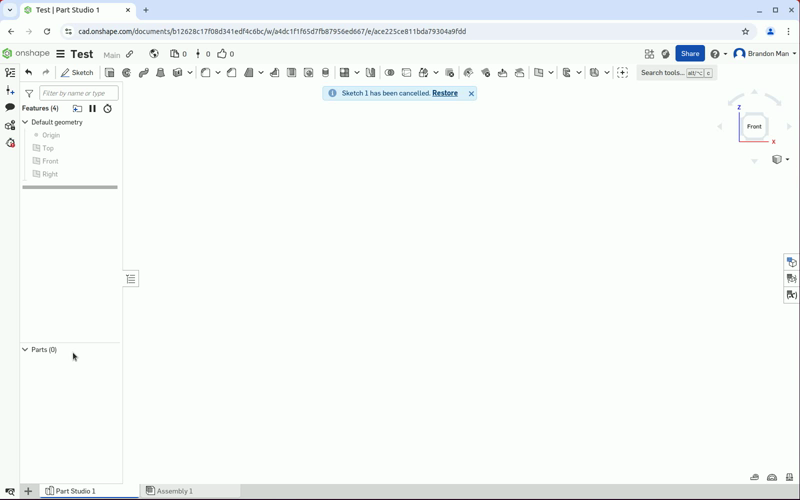
key_up(shift)
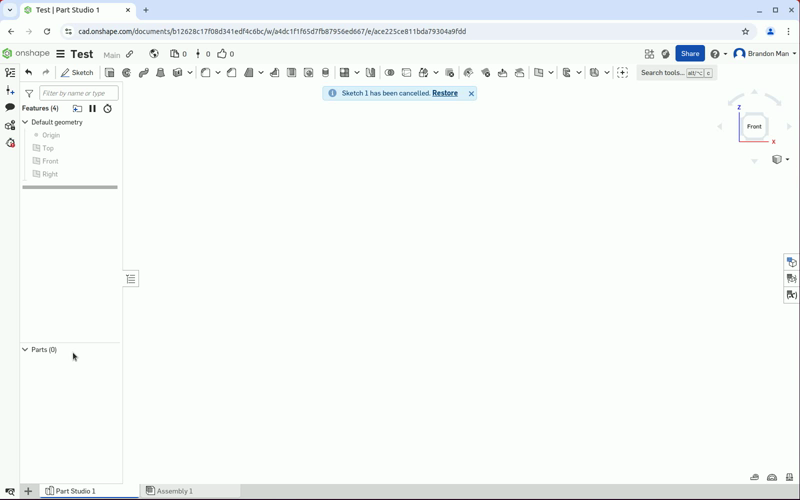
key(space)
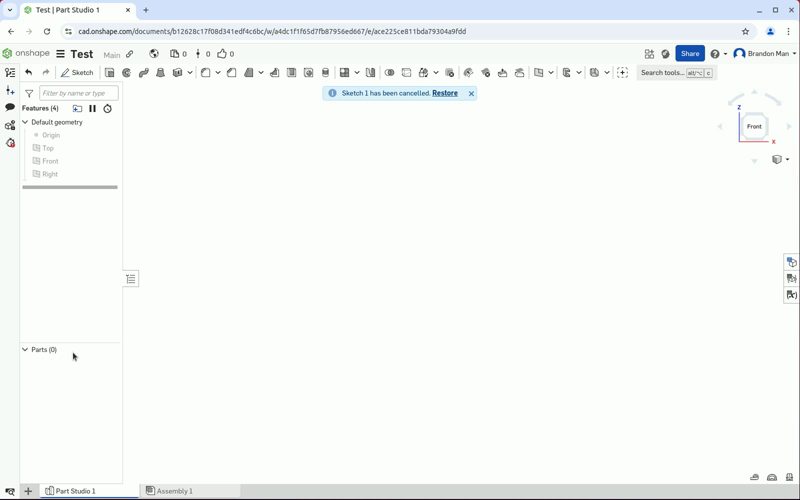
key_down(shift)
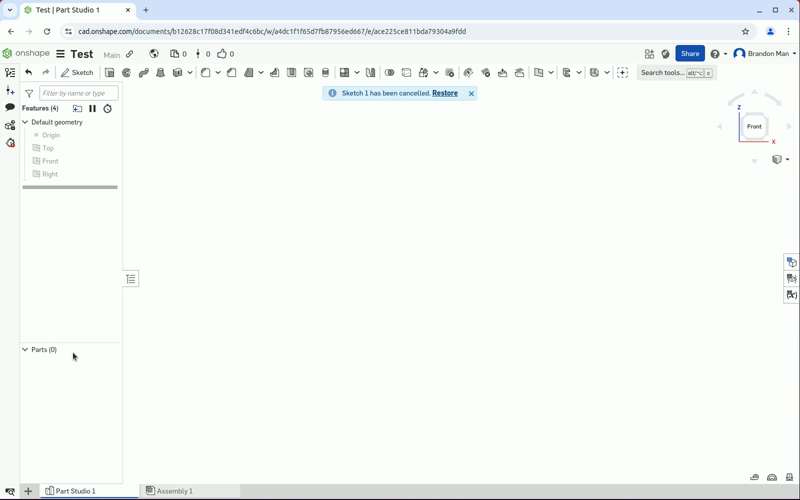
key(left)
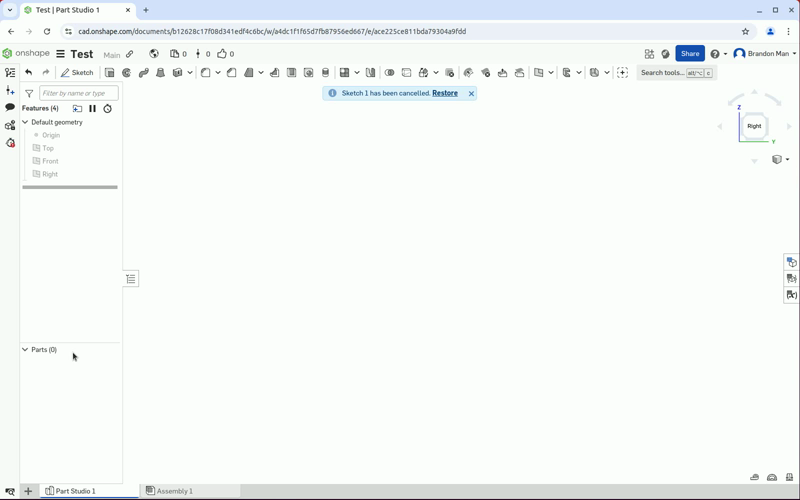
key_up(shift)
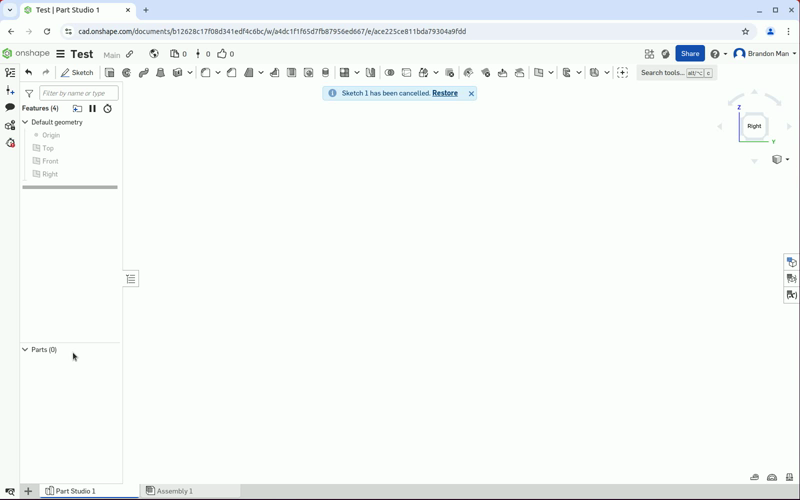
mouse_move(73, 352)
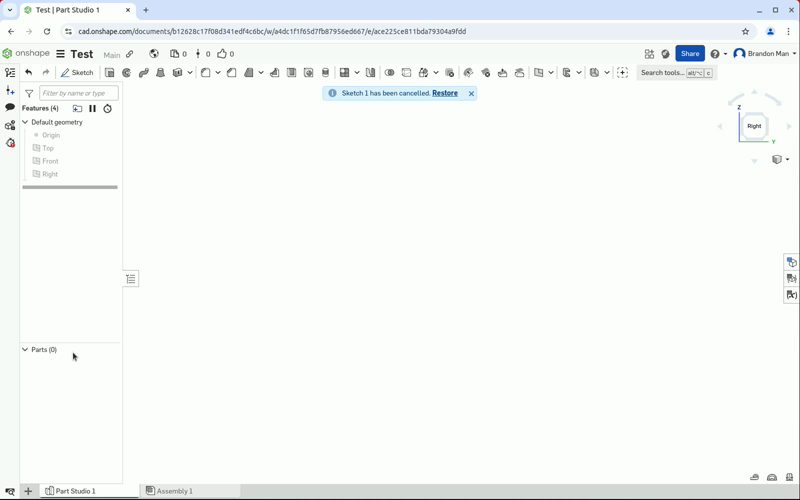
key(shift+y)
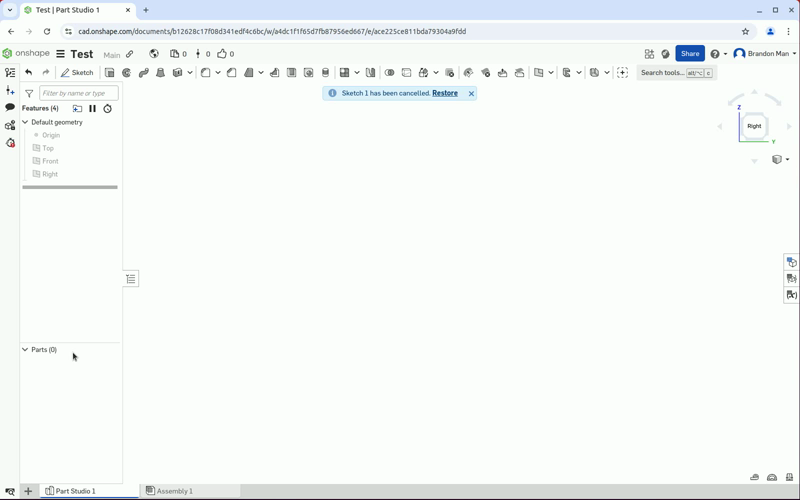
key(shift+s)
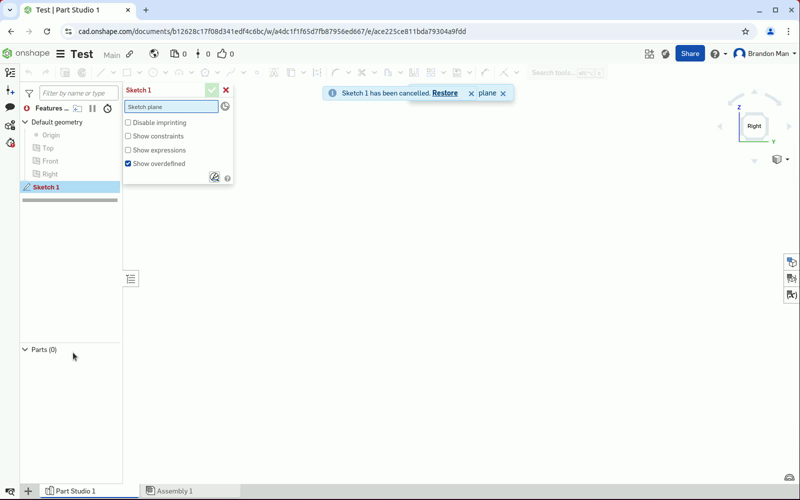
mouse_move(73, 176)
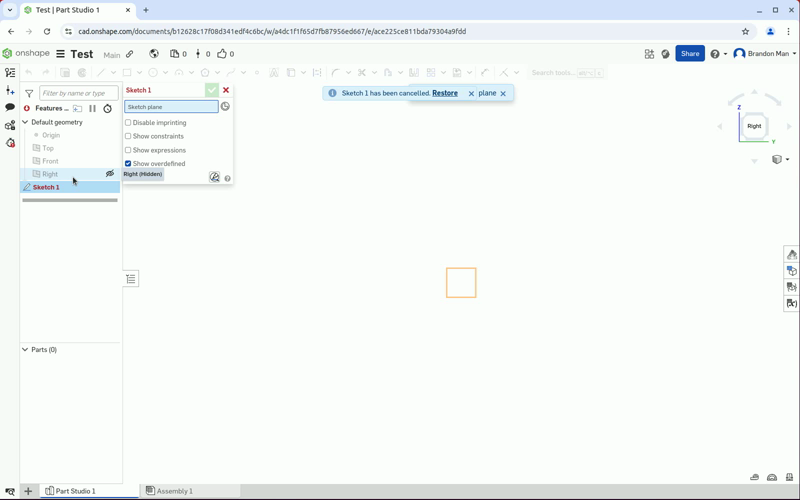
click(73, 176)
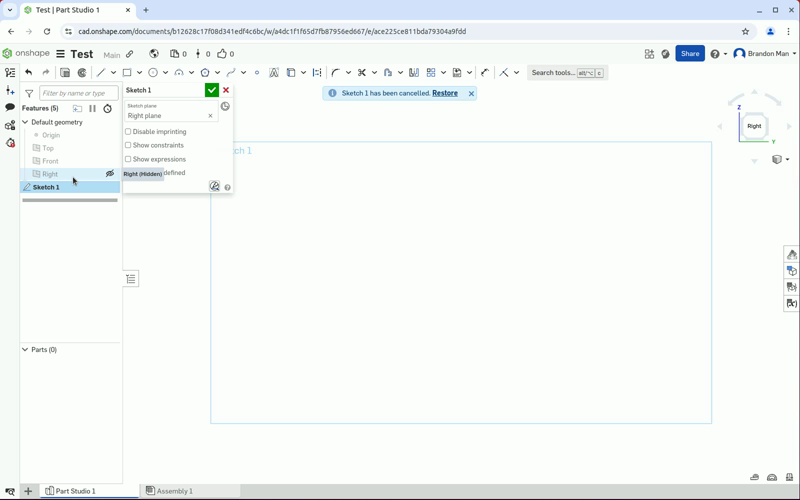
mouse_move(73, 352)
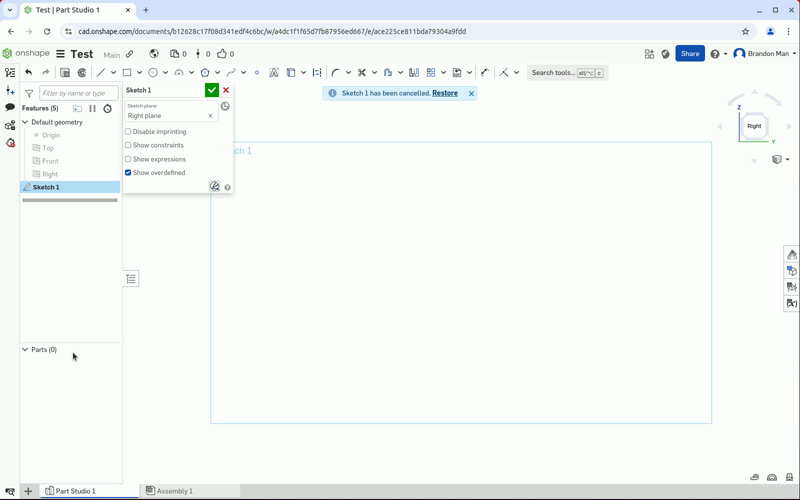
key(y)
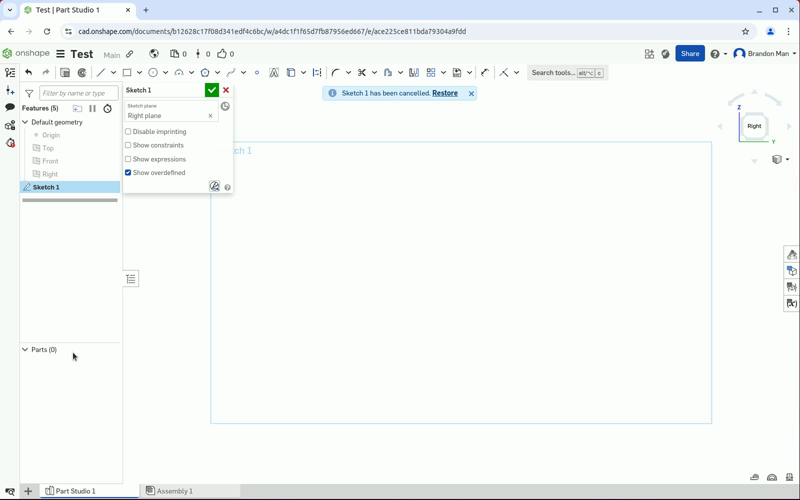
key(l)
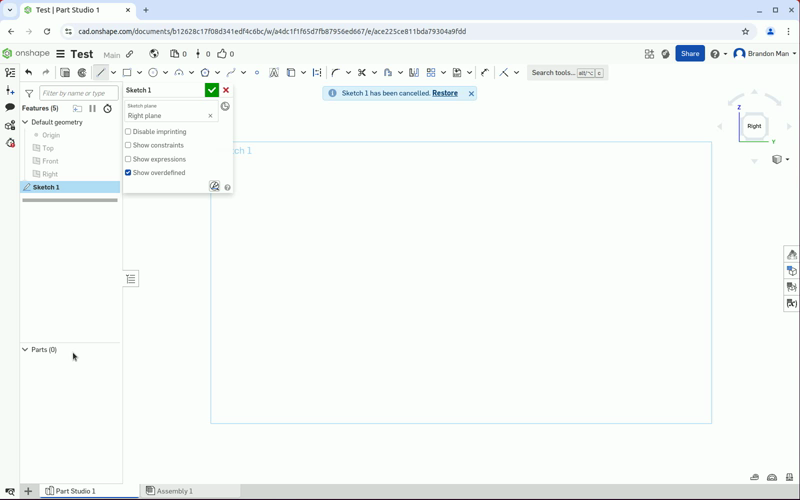
key_down(shift)
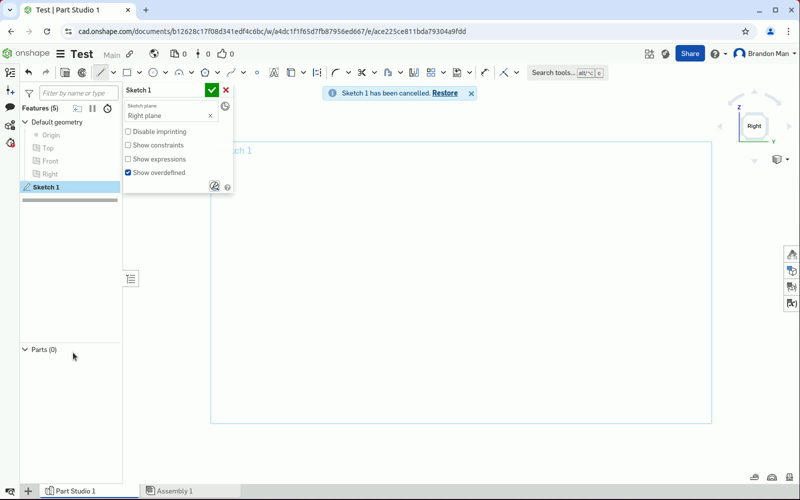
mouse_move(446, 282)
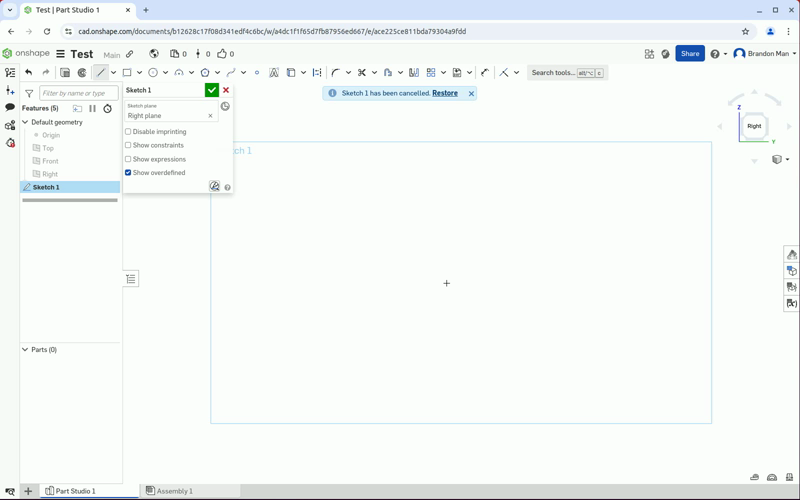
click(446, 282)
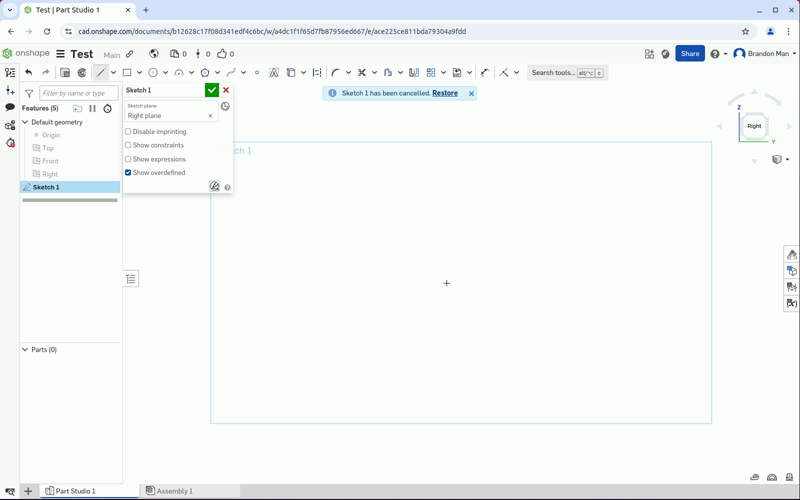
key_up(shift)
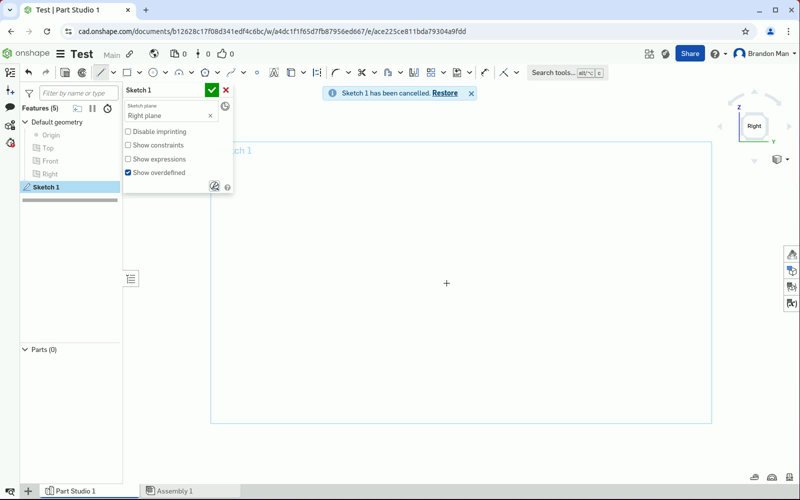
key_down(shift)
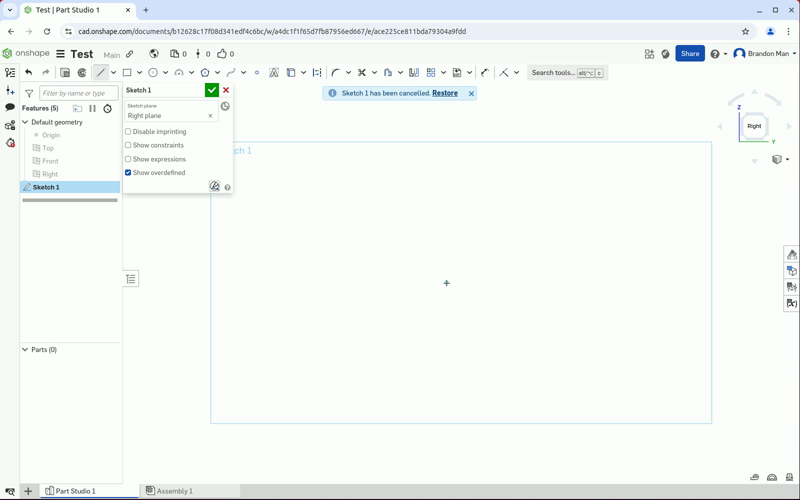
mouse_move(476, 282)
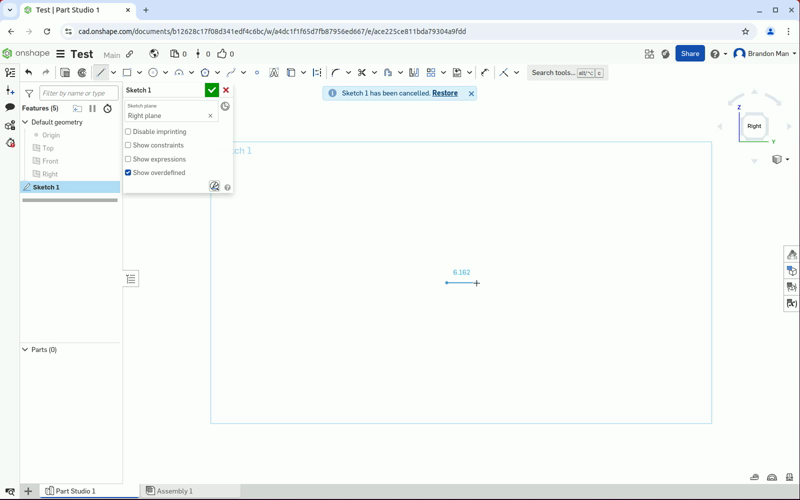
mouse_move(459, 282)
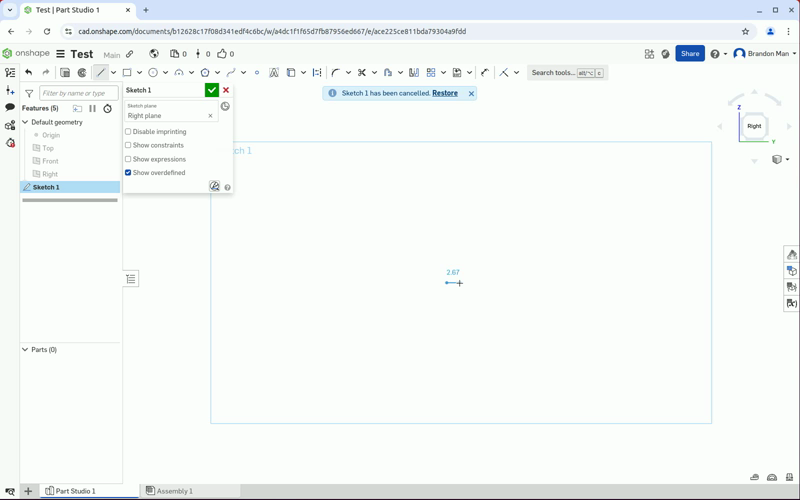
click(459, 282)
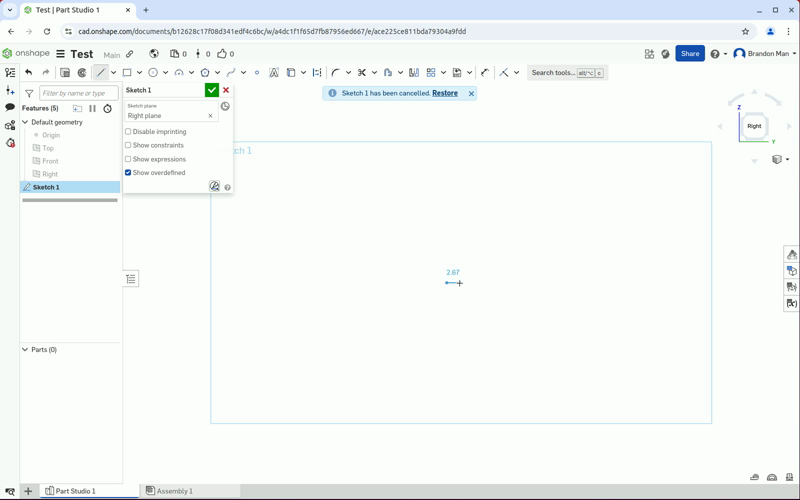
key_up(shift)
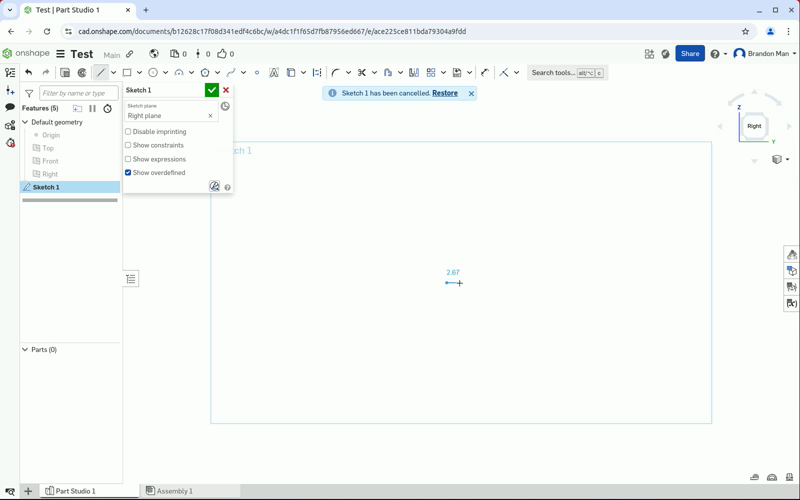
key_down(shift)
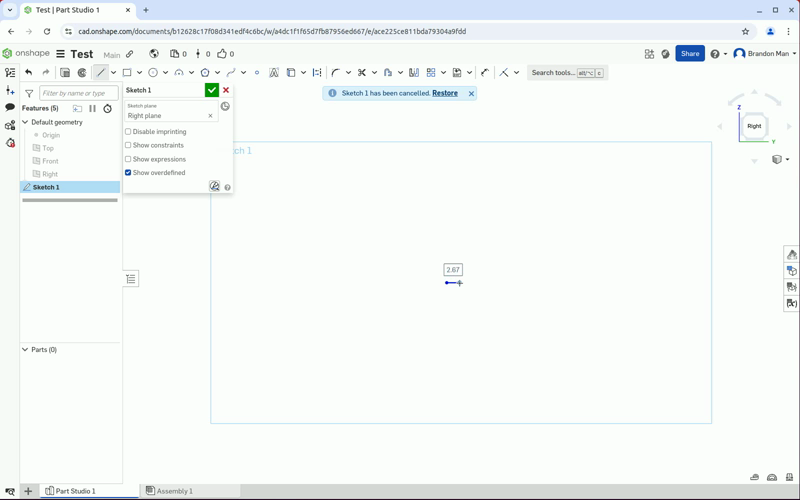
mouse_move(459, 204)
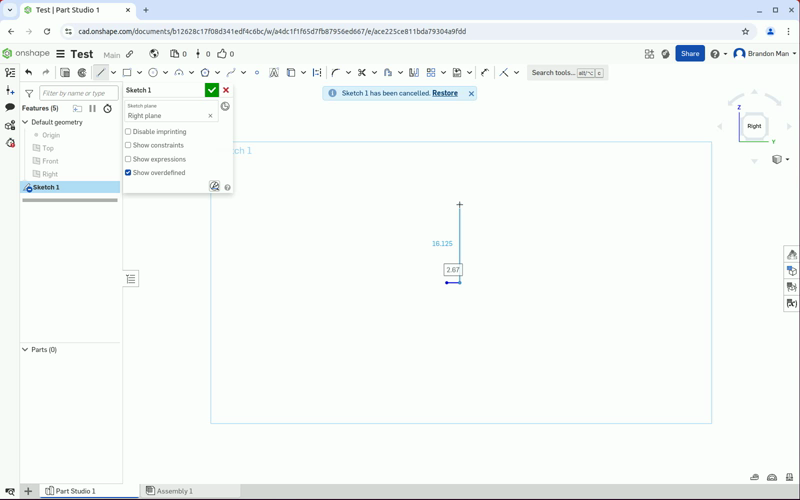
click(459, 204)
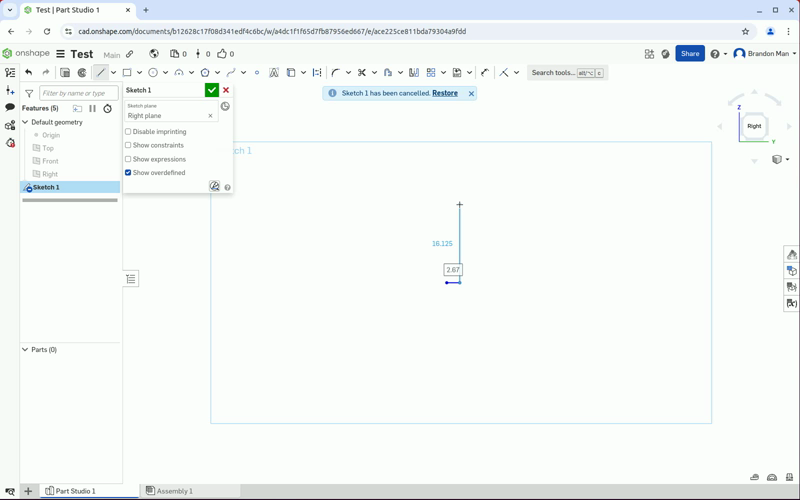
key_up(shift)
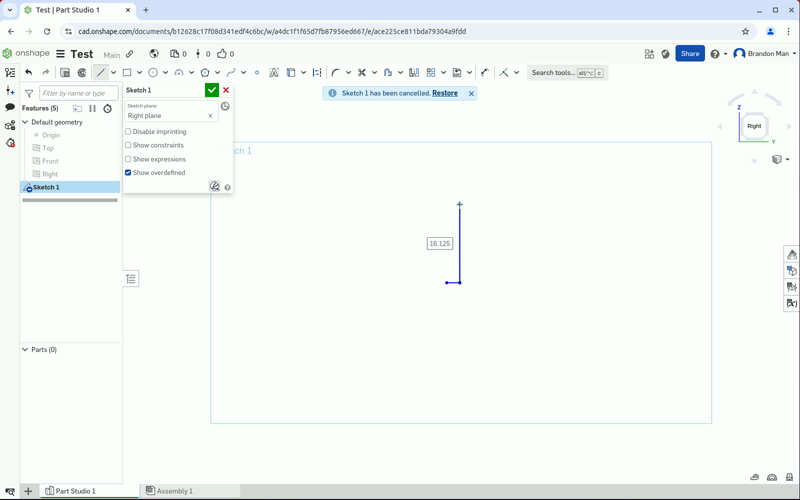
key_down(shift)
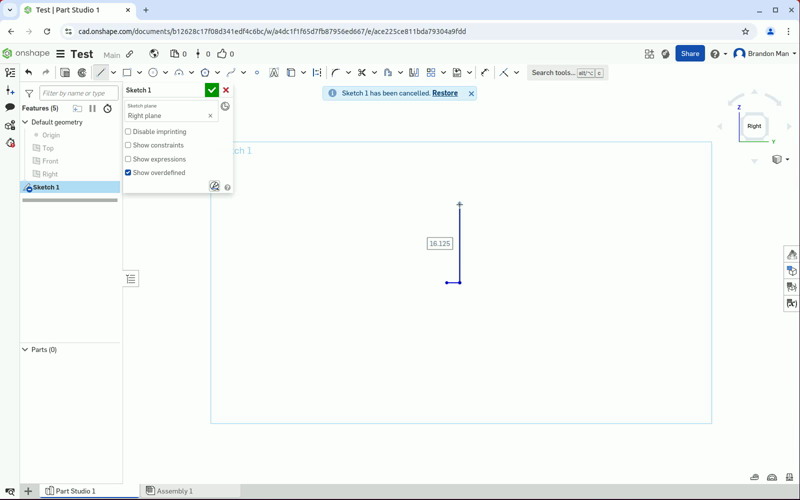
mouse_move(489, 204)
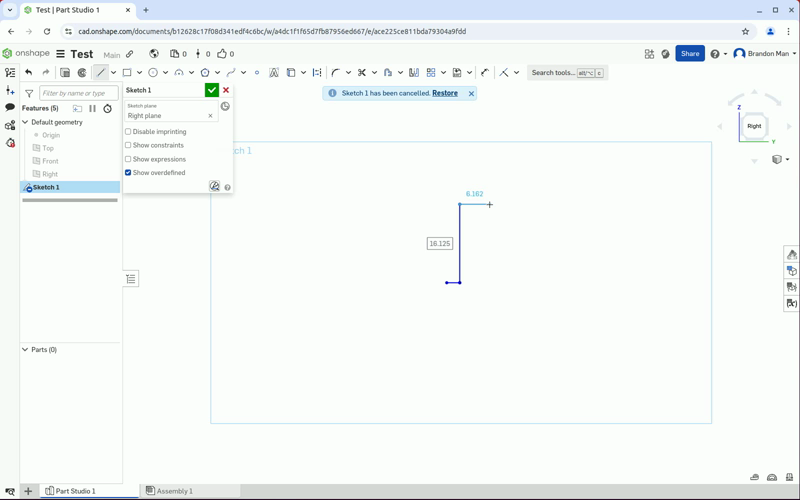
mouse_move(446, 204)
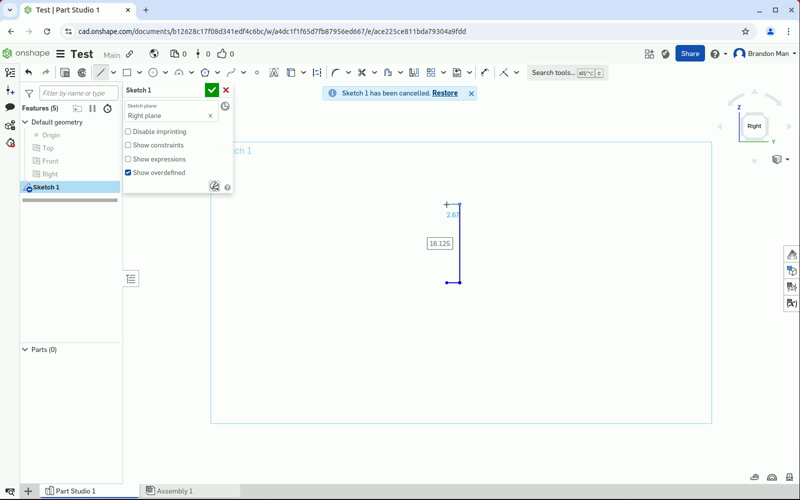
click(446, 204)
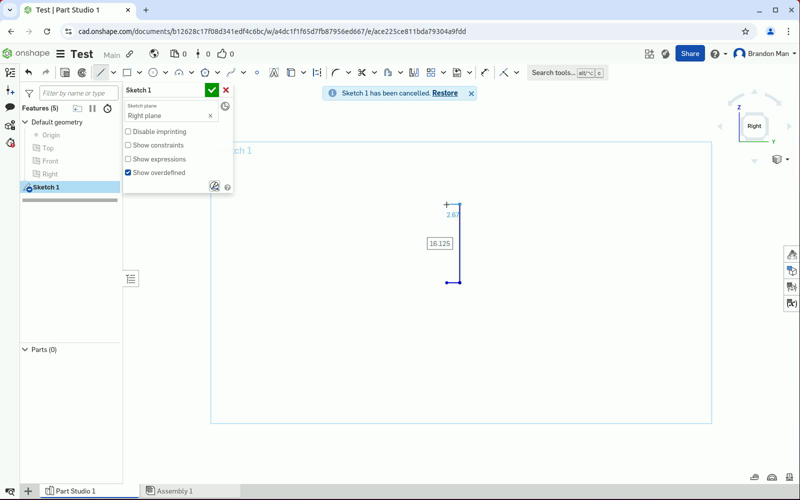
key_up(shift)
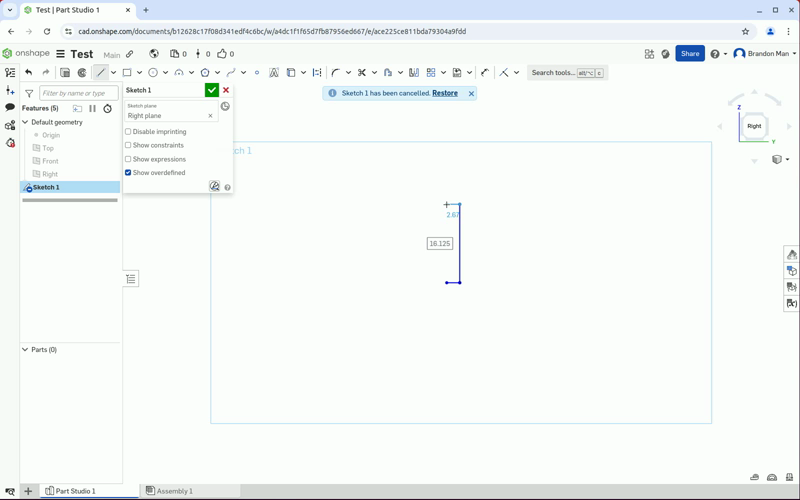
key_down(shift)
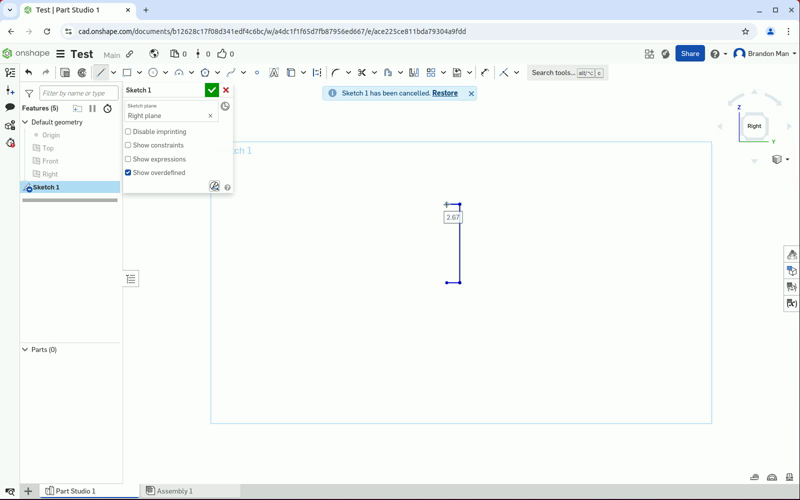
mouse_move(476, 204)
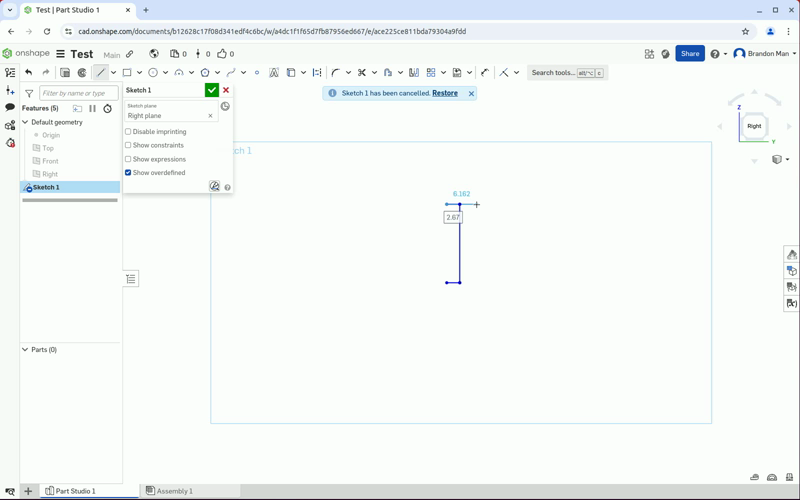
mouse_move(446, 215)
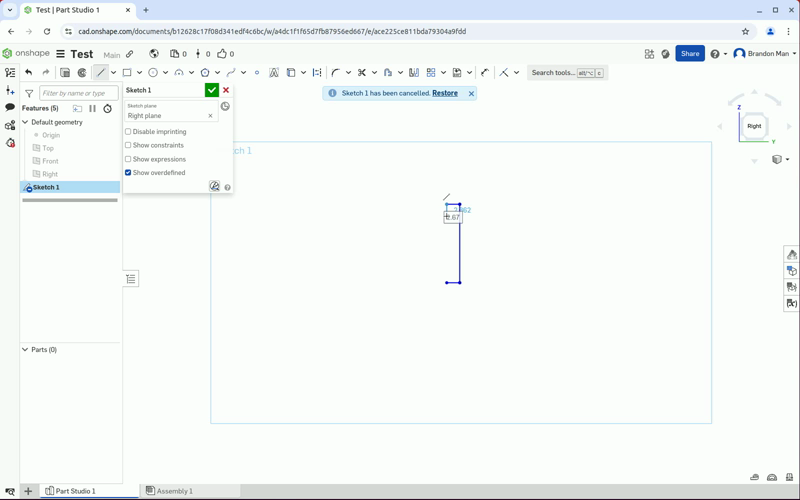
click(446, 215)
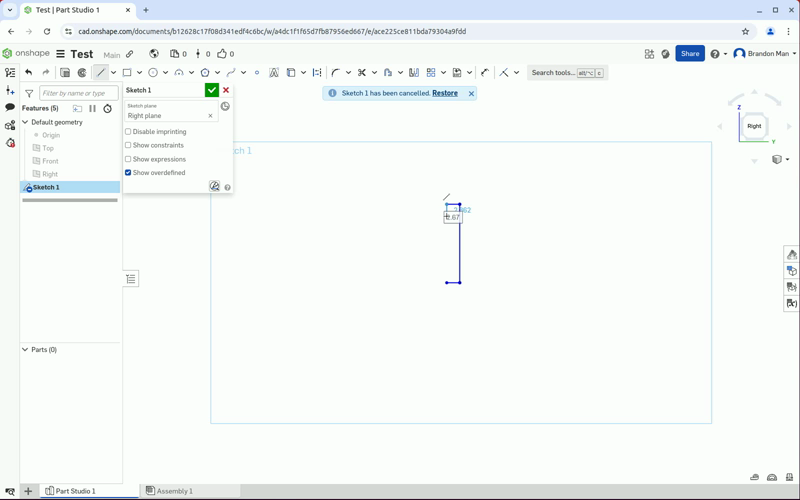
key_up(shift)
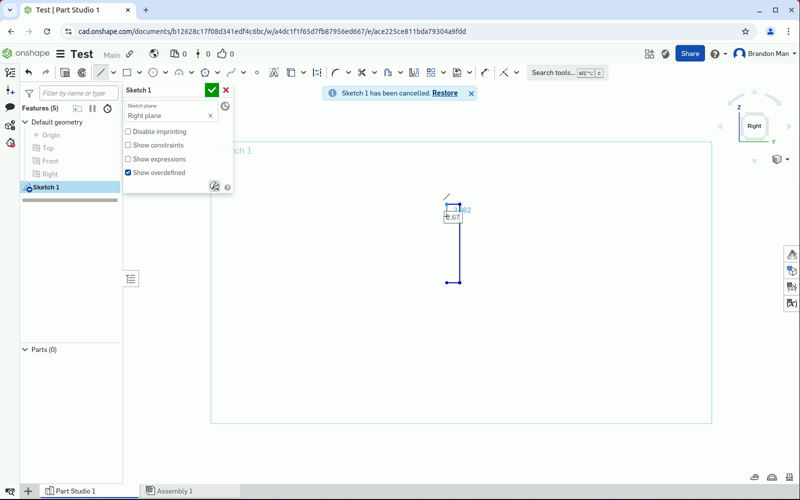
key_down(shift)
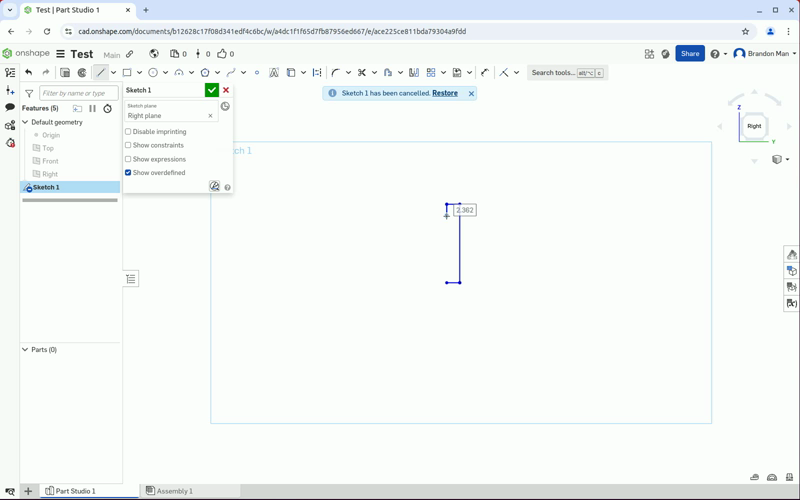
mouse_move(476, 215)
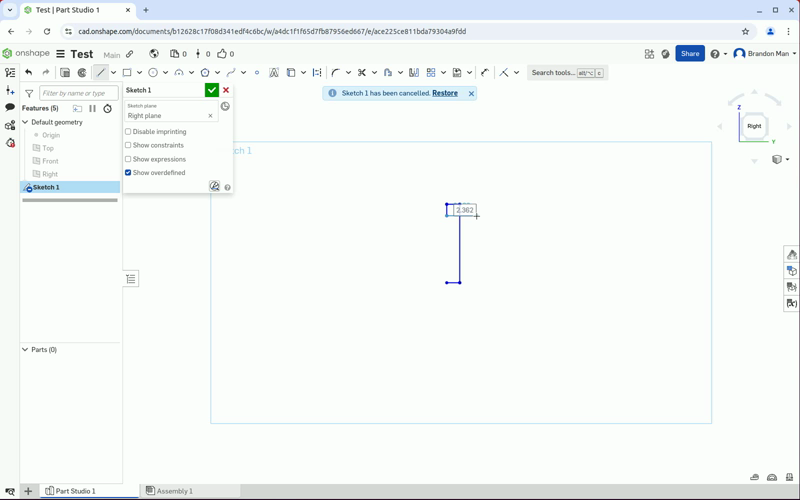
mouse_move(450, 215)
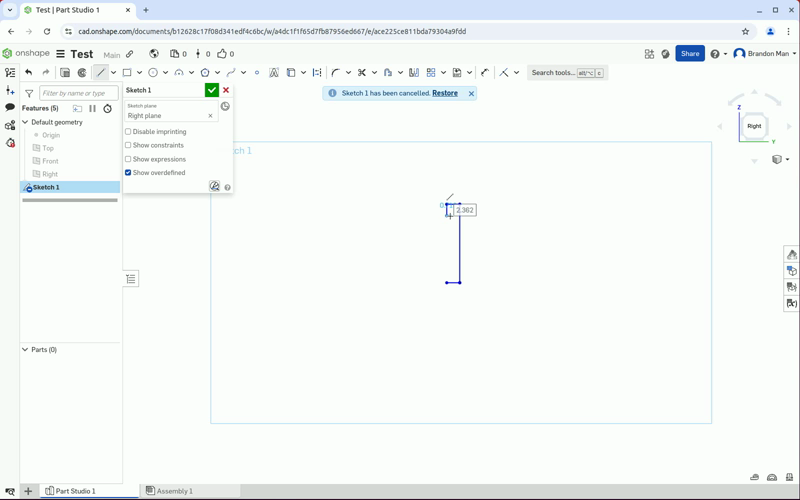
scroll(6)
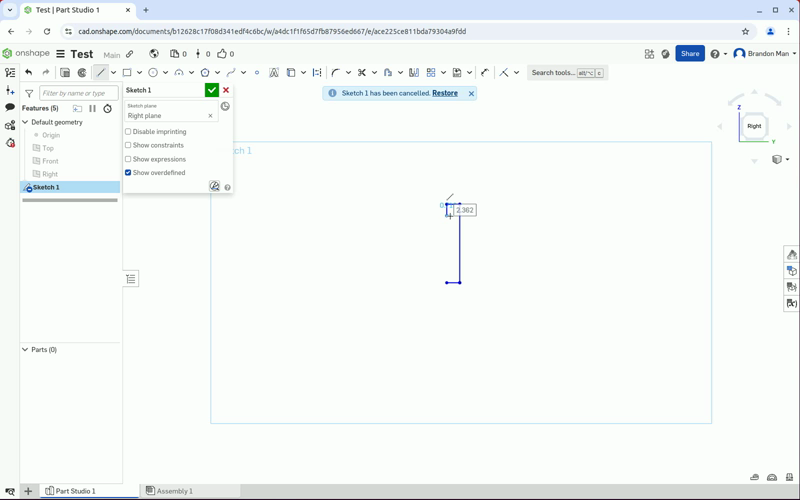
scroll(6)
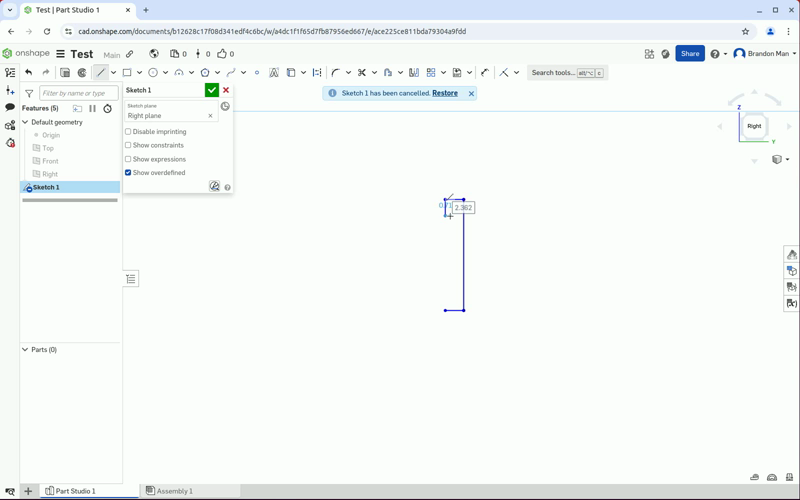
scroll(6)
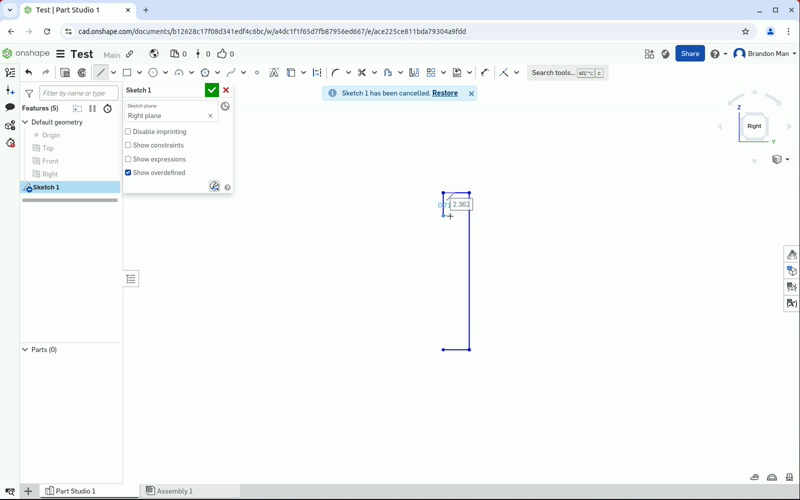
scroll(6)
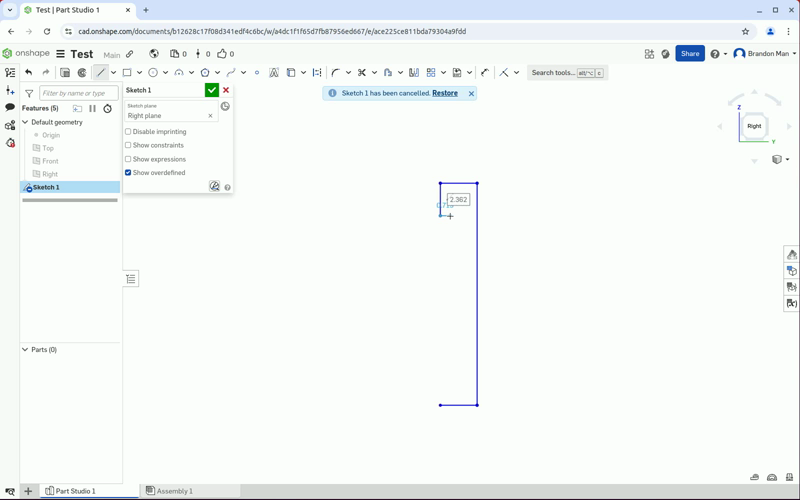
scroll(6)
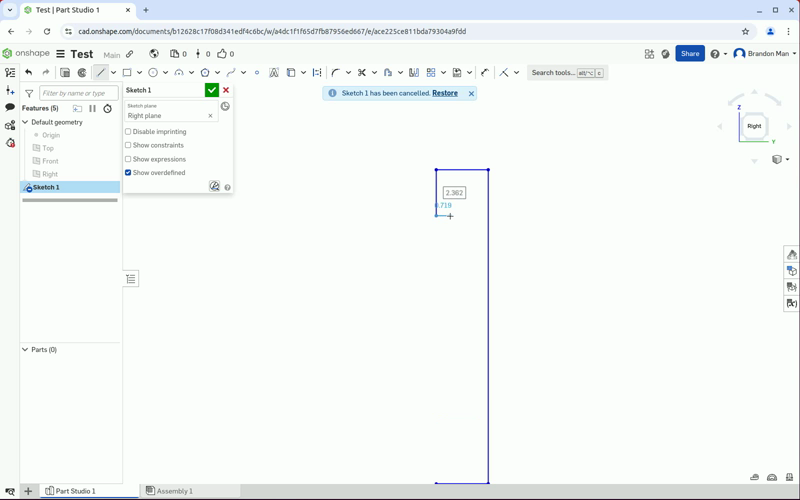
scroll(6)
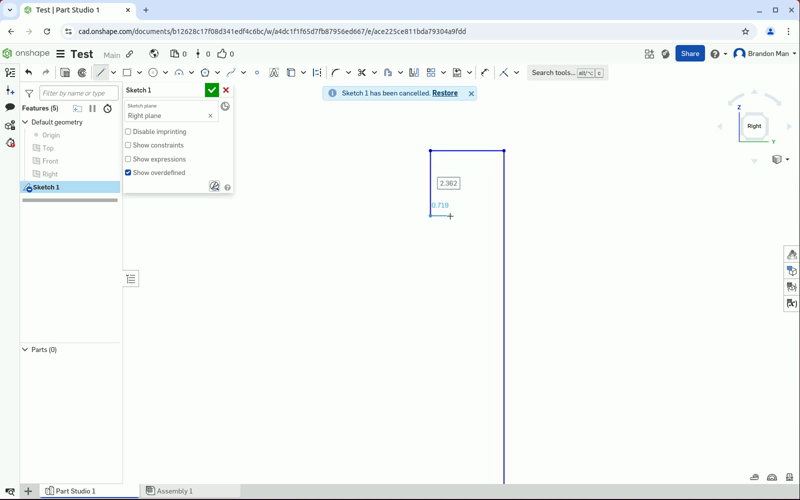
scroll(6)
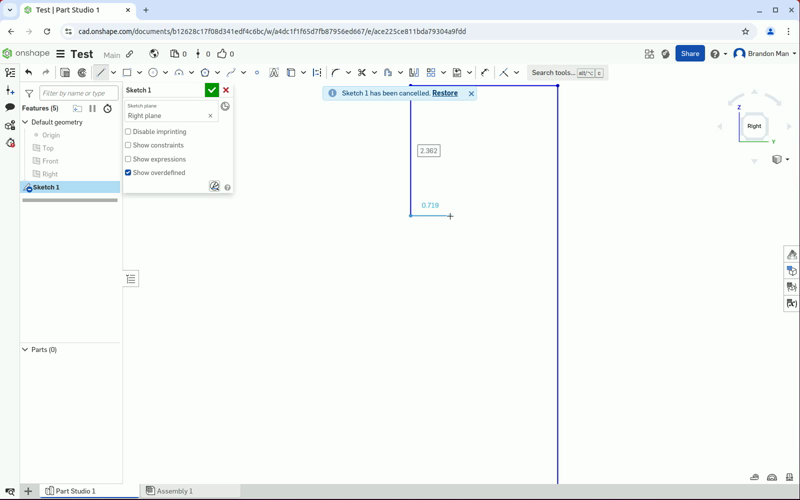
click(450, 215)
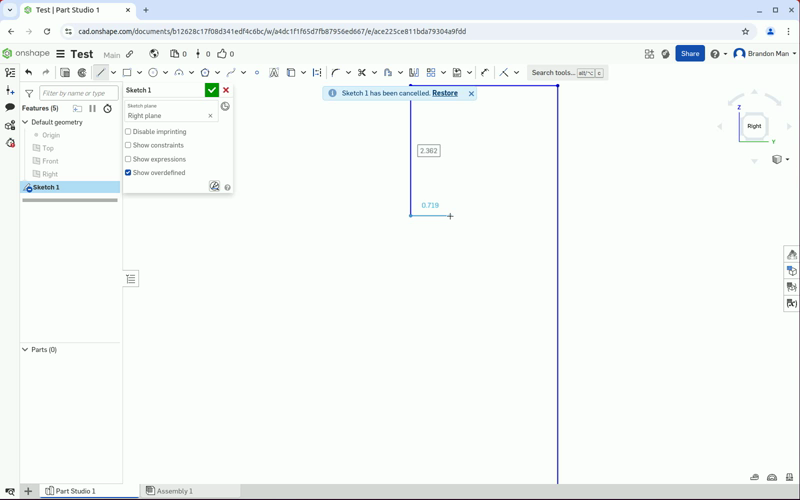
scroll(-6)
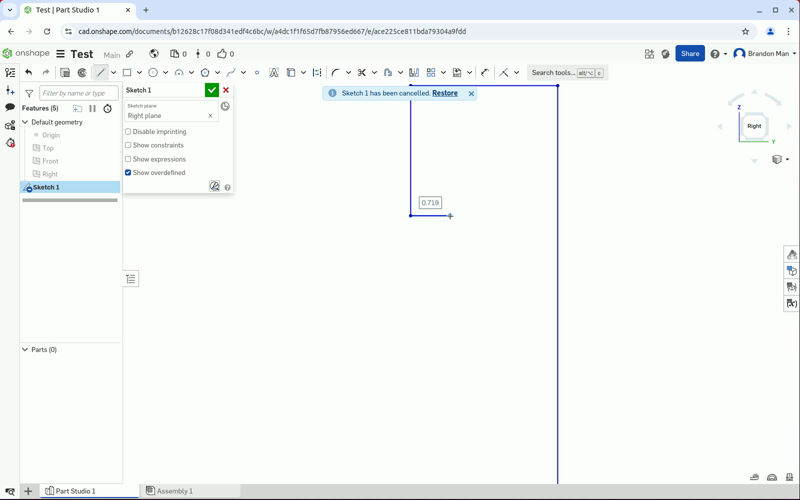
scroll(-6)
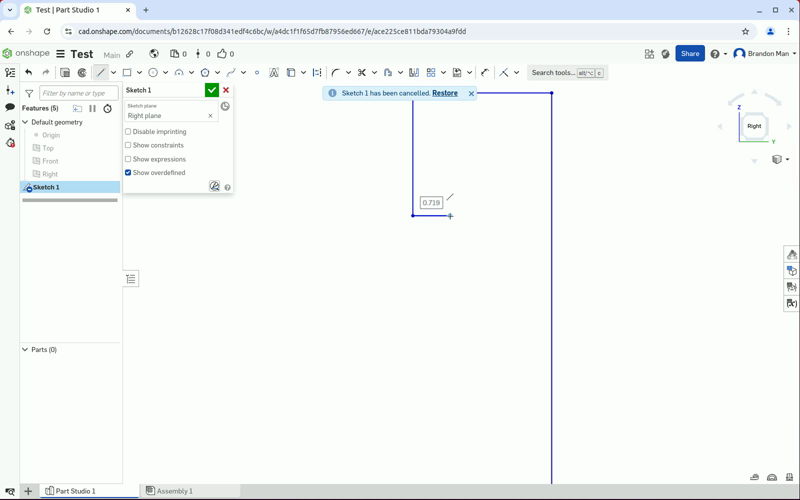
scroll(-6)
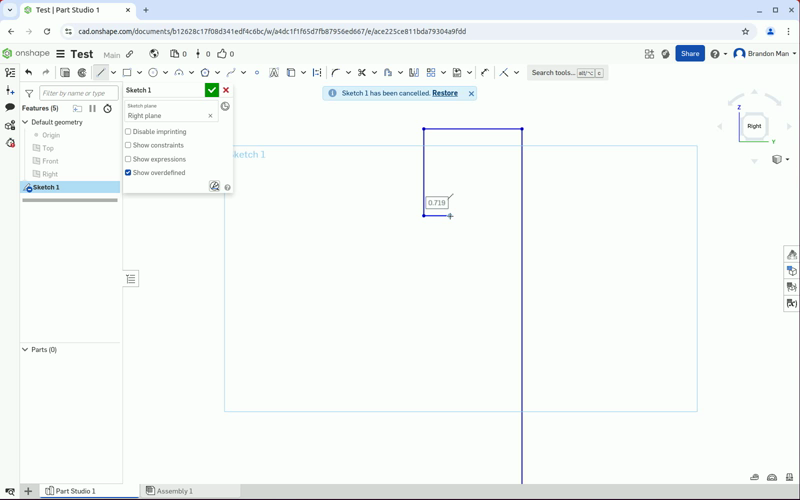
scroll(-6)
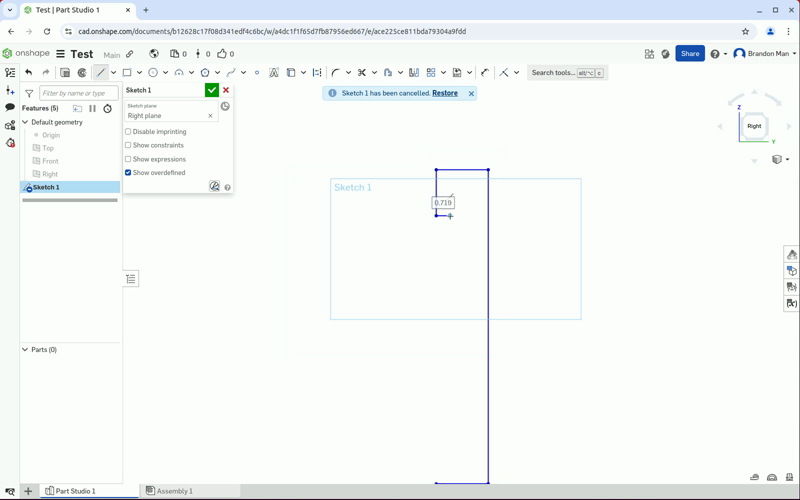
scroll(-6)
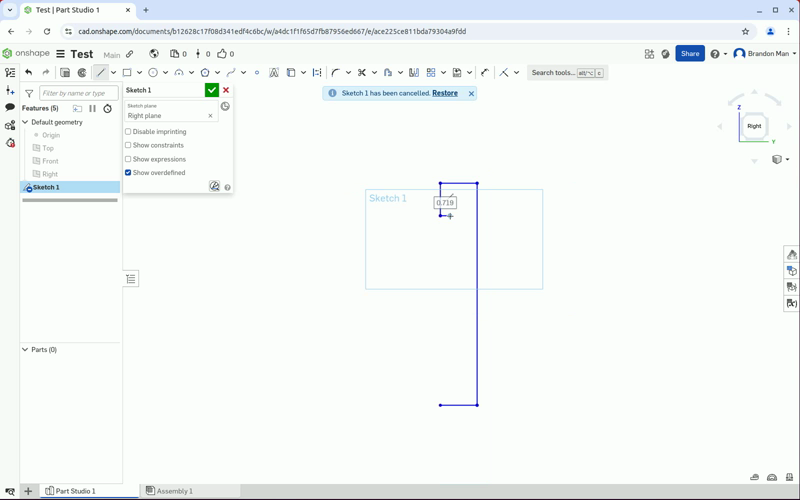
scroll(-6)
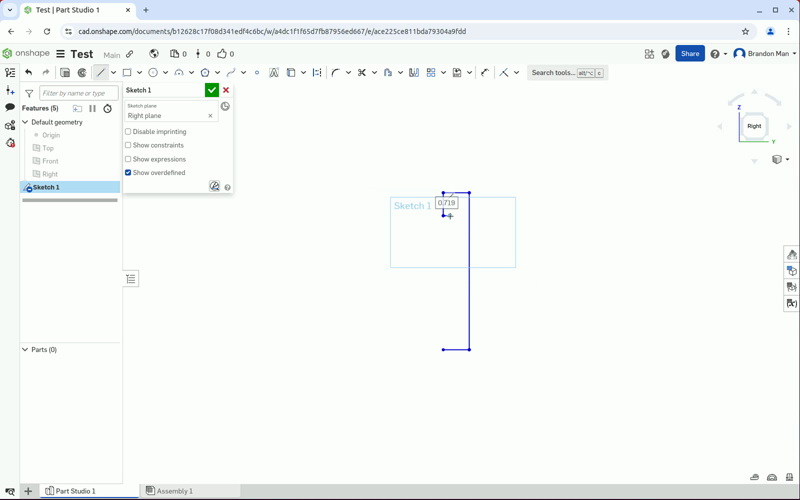
scroll(-6)
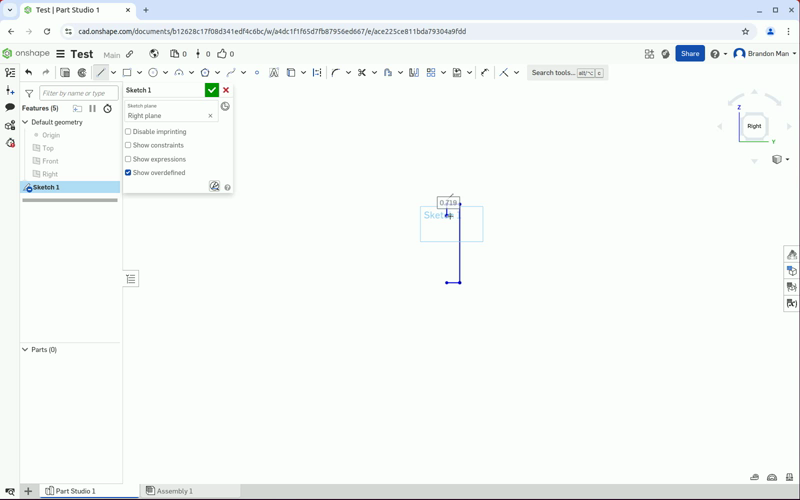
key_up(shift)
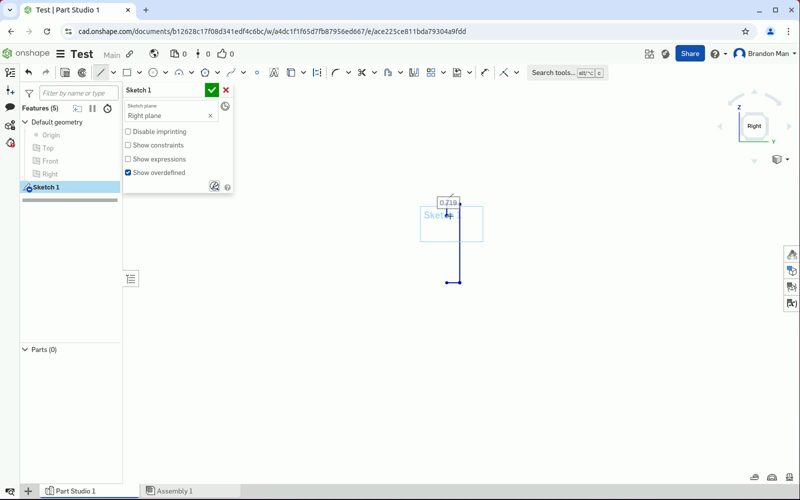
key_down(shift)
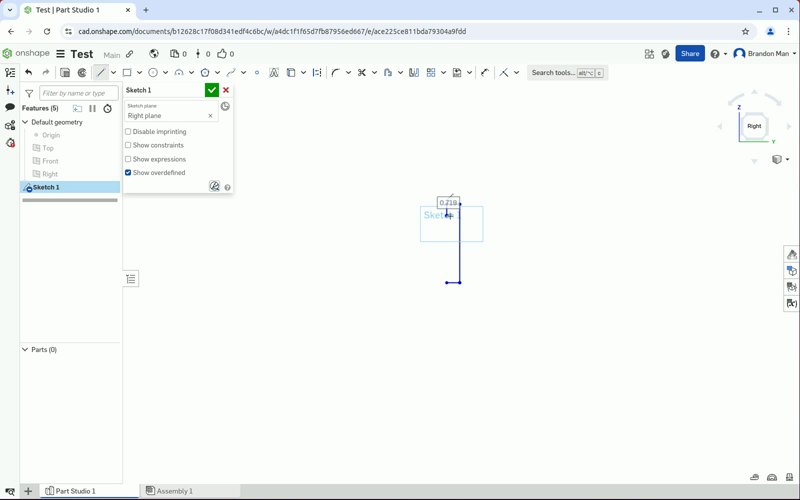
mouse_move(480, 215)
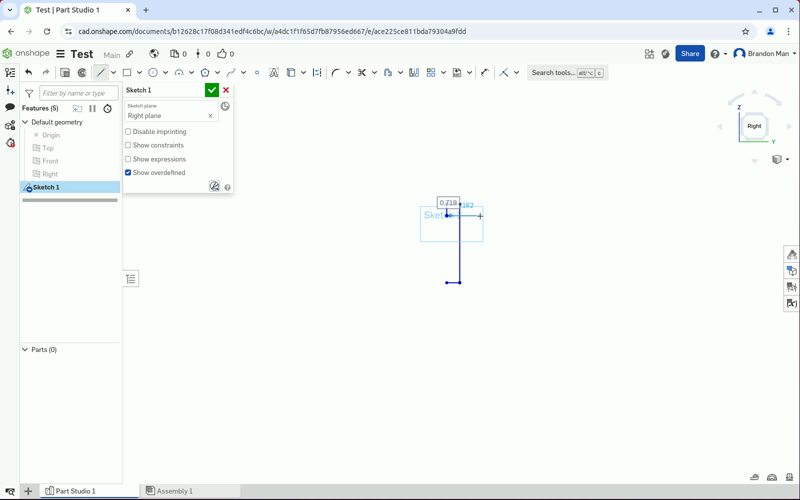
mouse_move(450, 220)
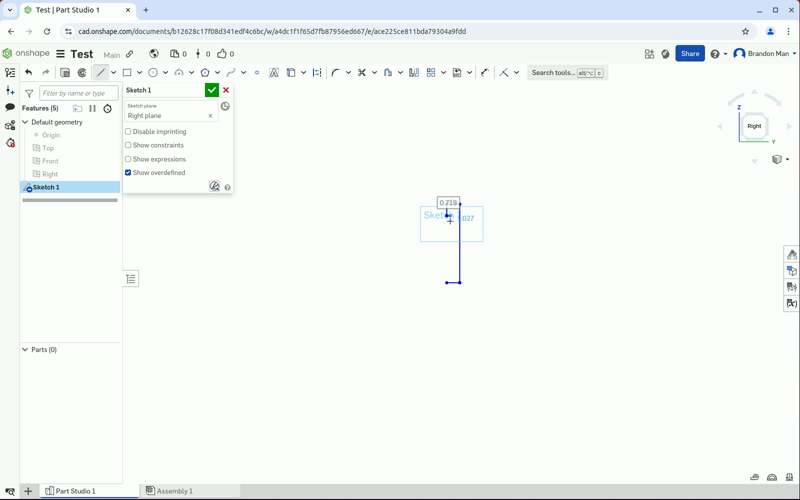
scroll(6)
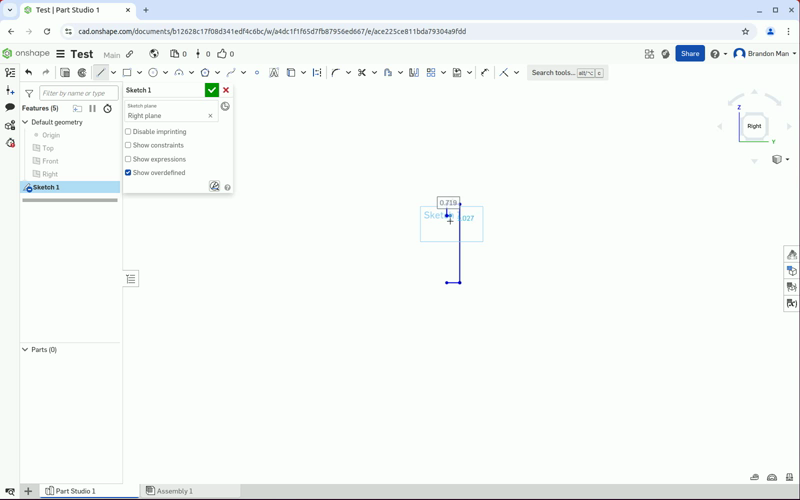
scroll(6)
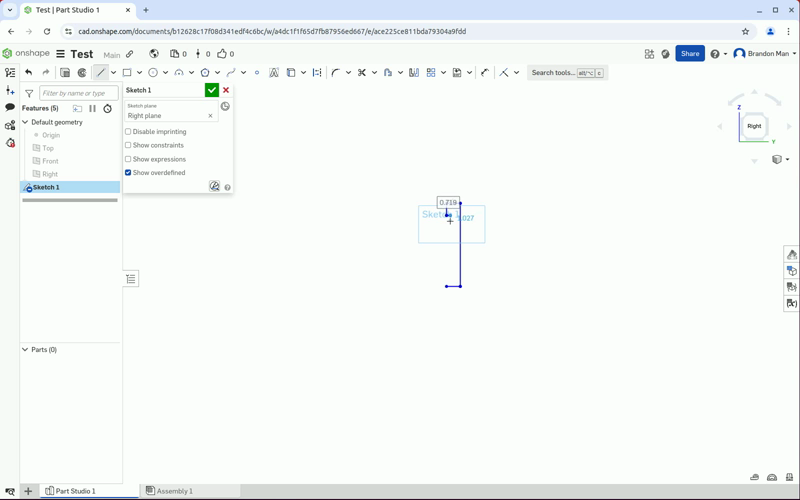
scroll(6)
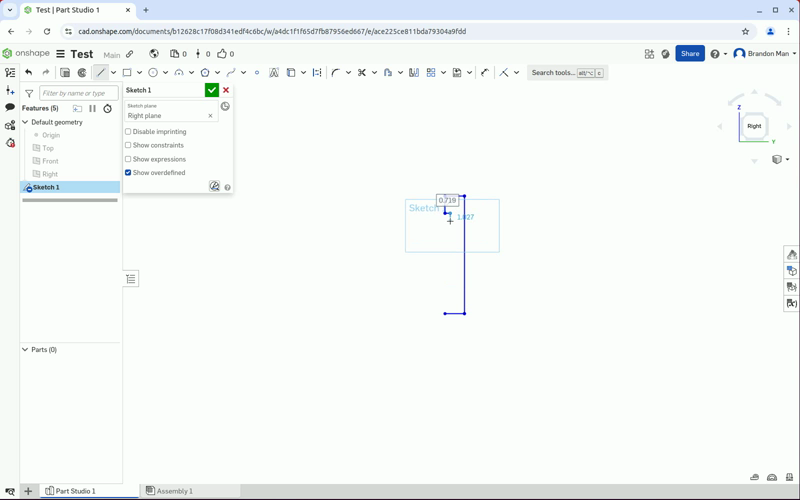
scroll(6)
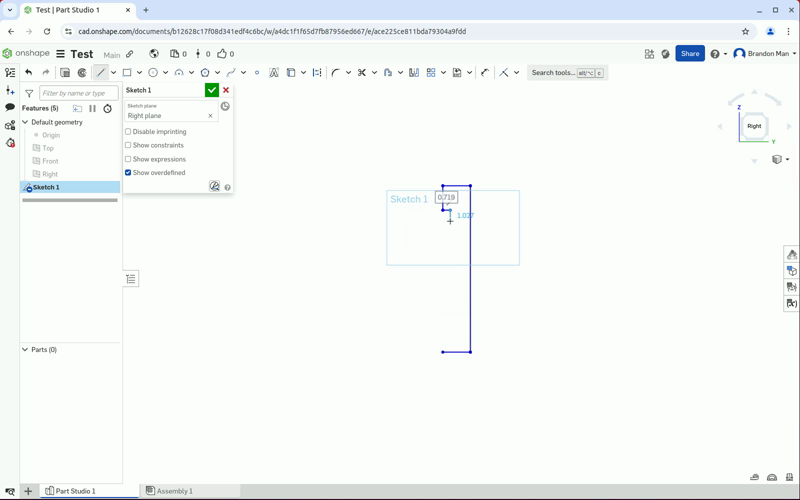
scroll(6)
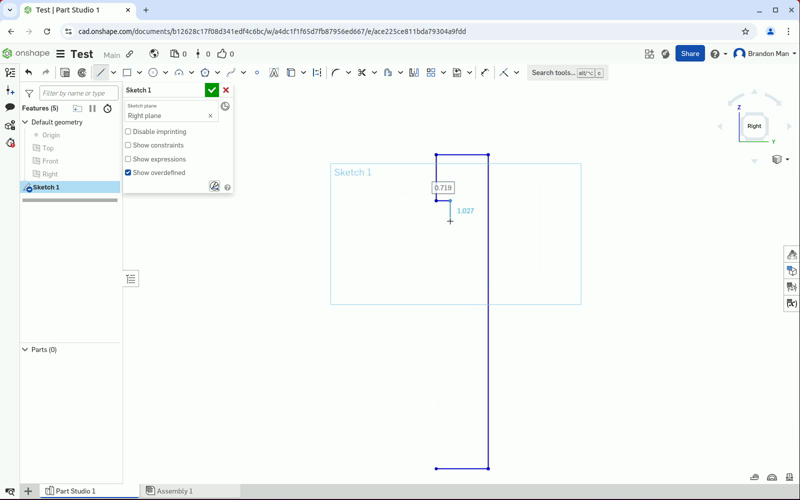
scroll(6)
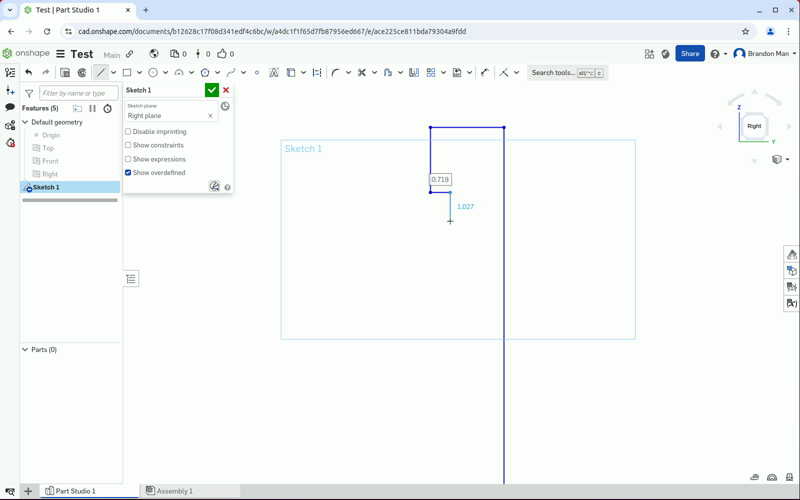
scroll(6)
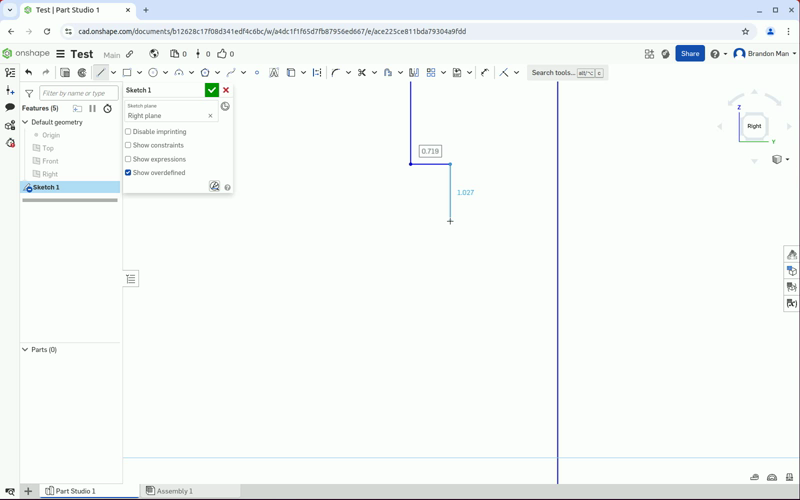
click(450, 220)
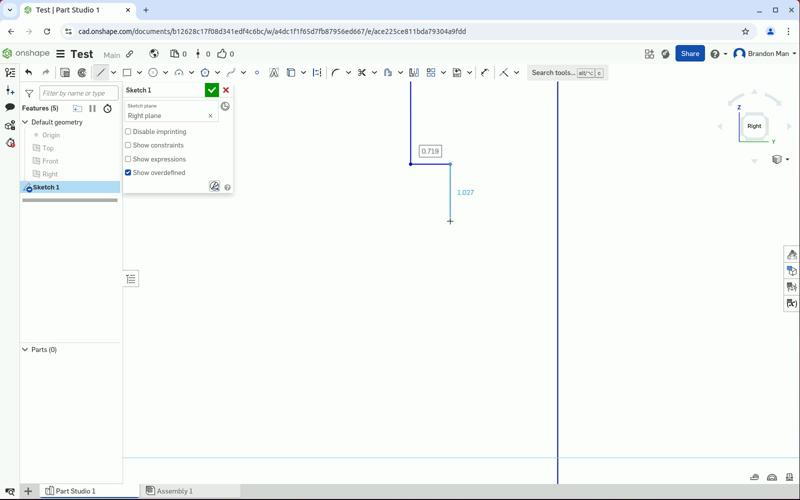
scroll(-6)
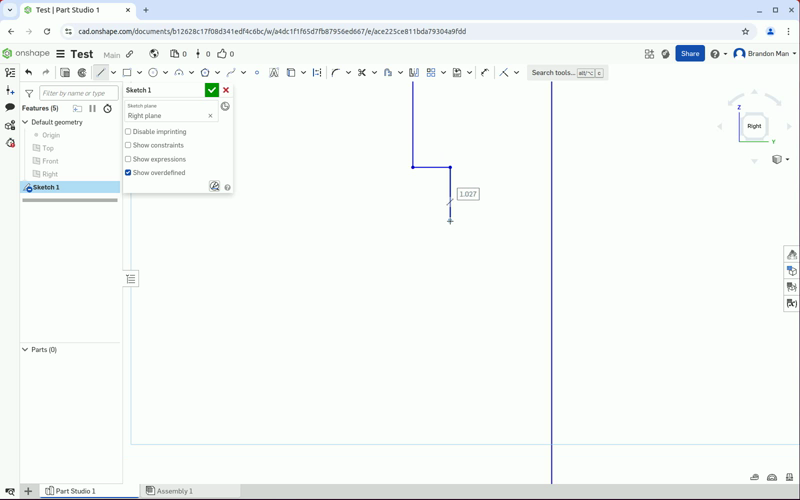
scroll(-6)
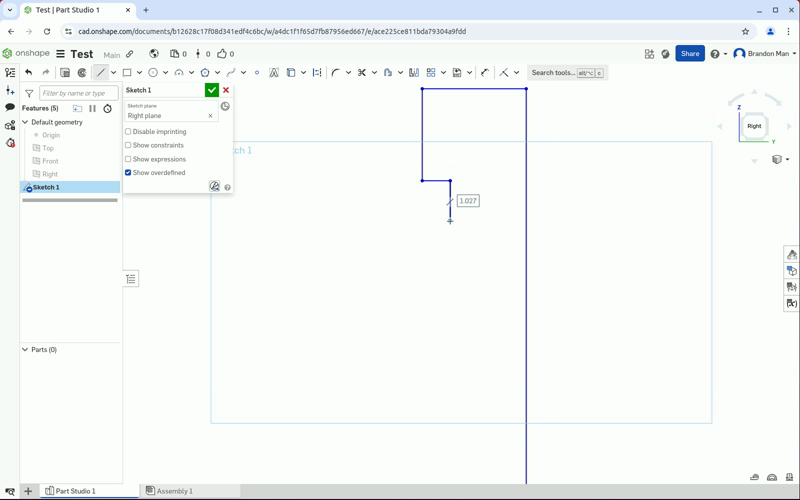
scroll(-6)
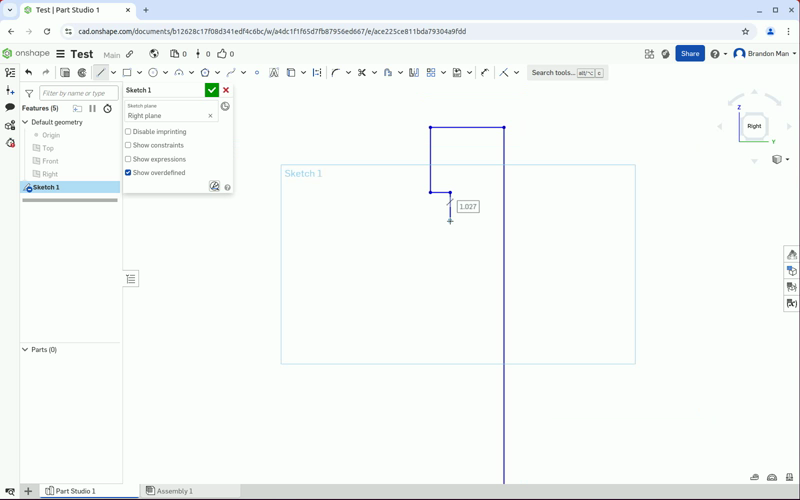
scroll(-6)
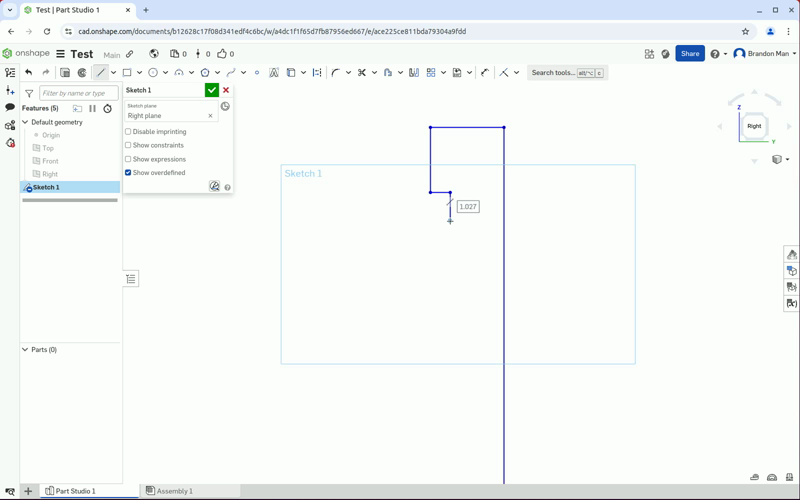
scroll(-6)
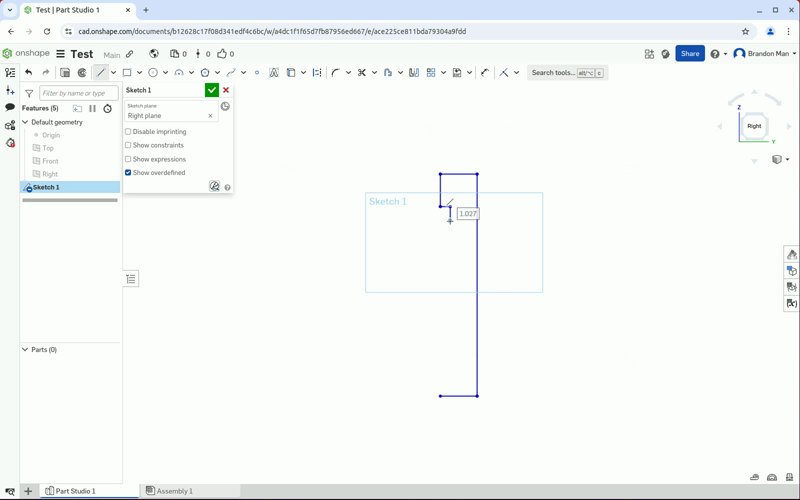
scroll(-6)
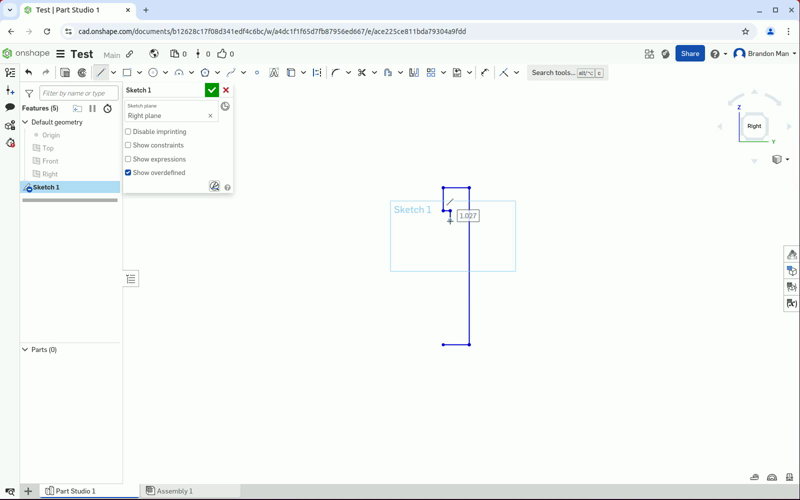
scroll(-6)
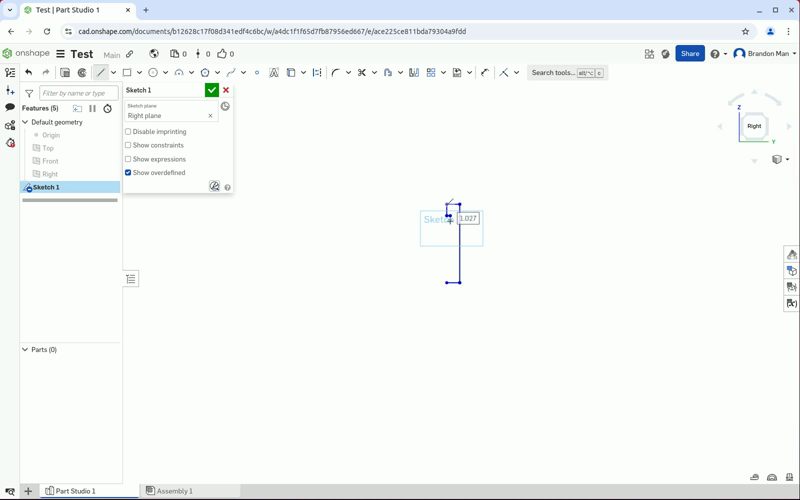
key_up(shift)
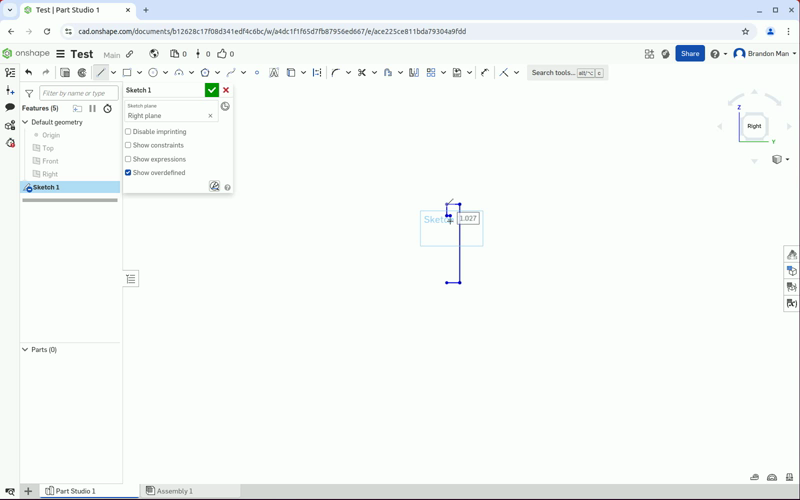
key_down(shift)
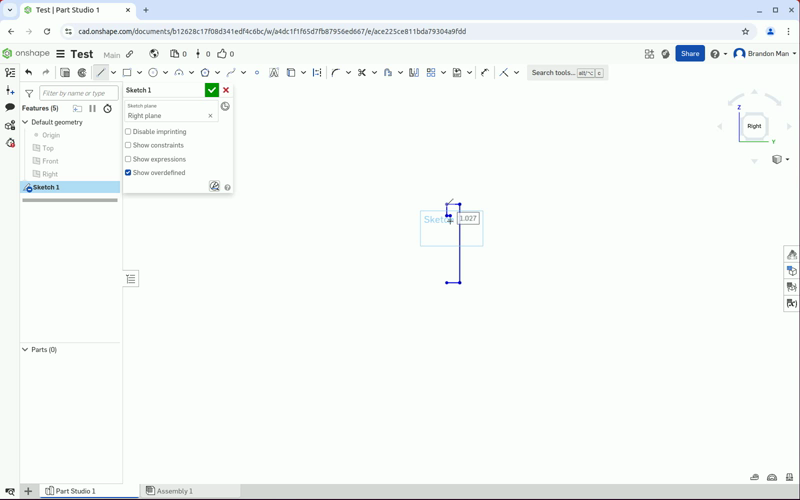
mouse_move(480, 220)
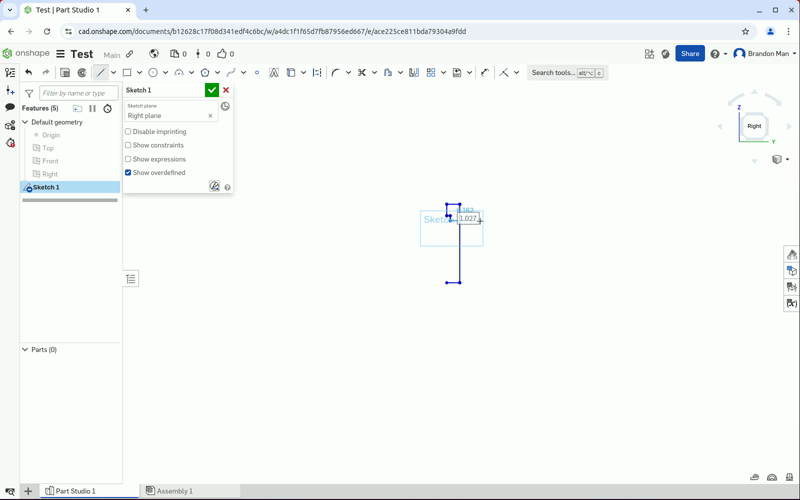
mouse_move(446, 220)
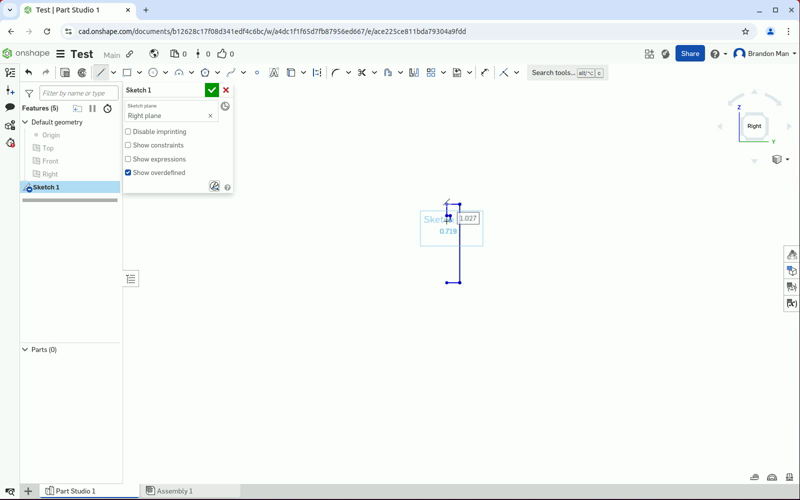
scroll(6)
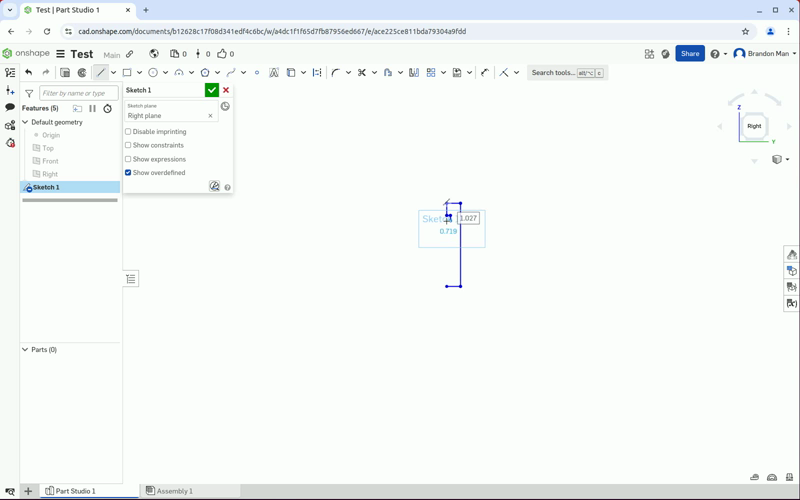
scroll(6)
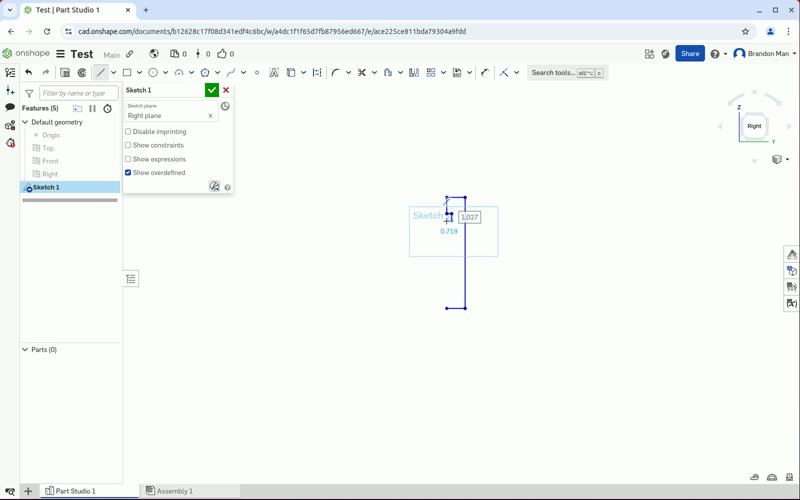
scroll(6)
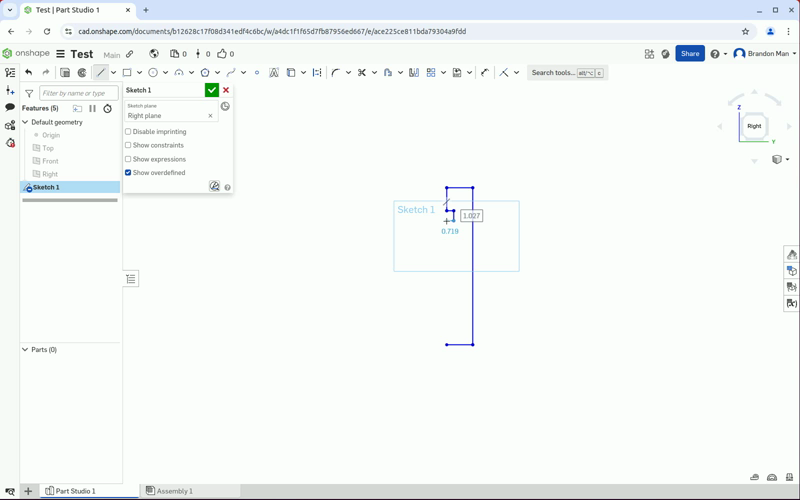
scroll(6)
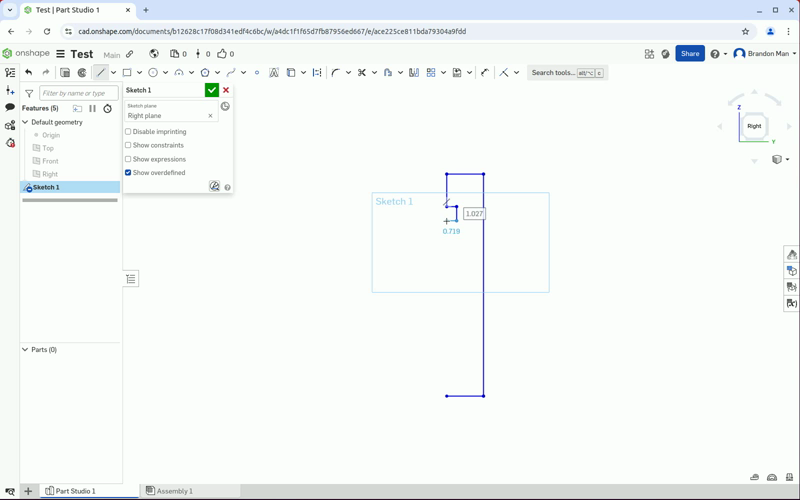
scroll(6)
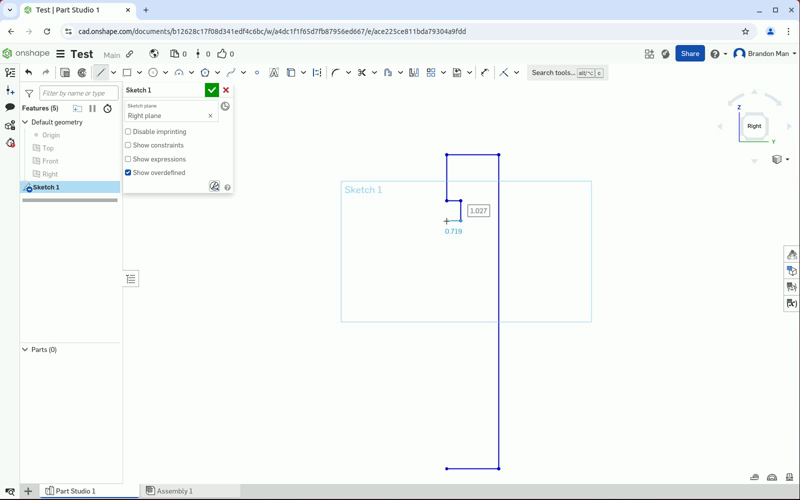
scroll(6)
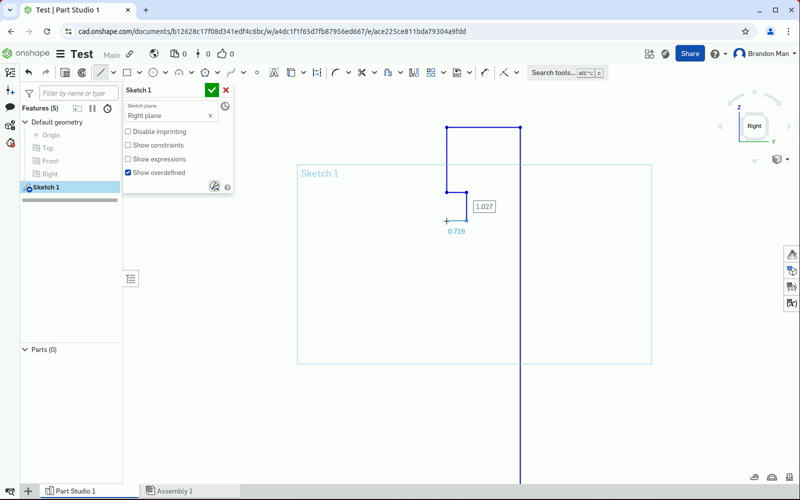
scroll(6)
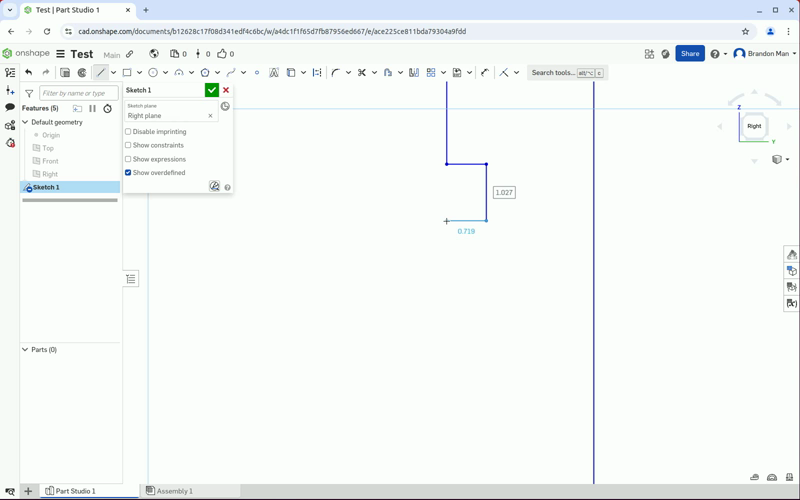
click(446, 220)
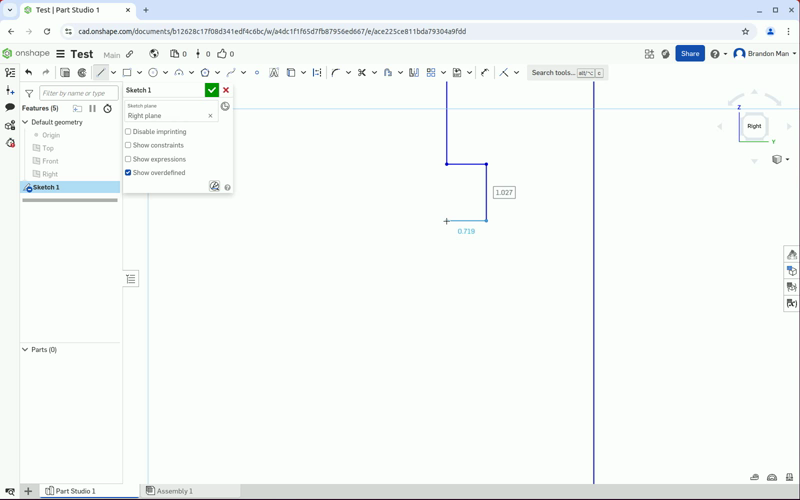
scroll(-6)
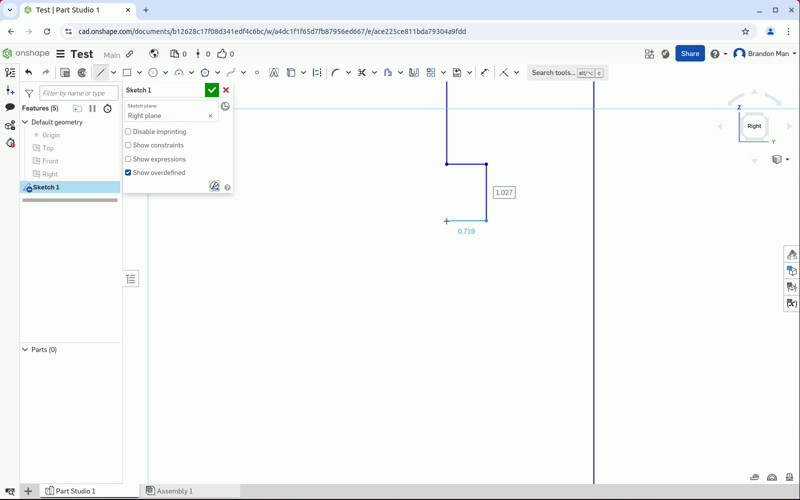
scroll(-6)
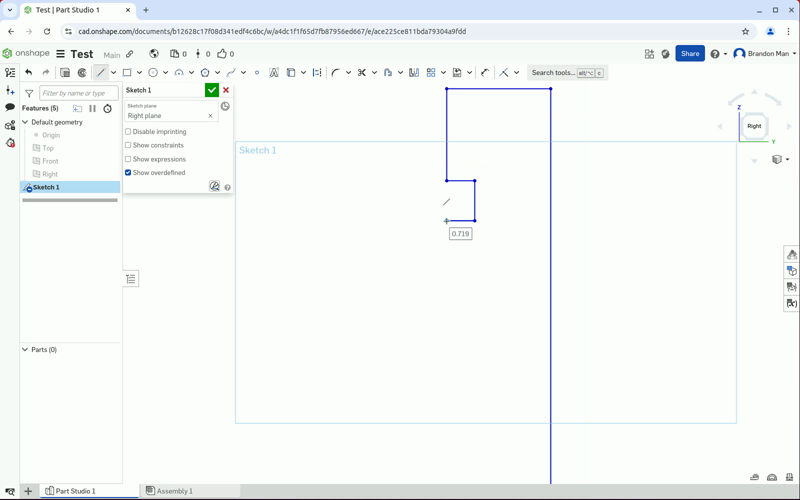
scroll(-6)
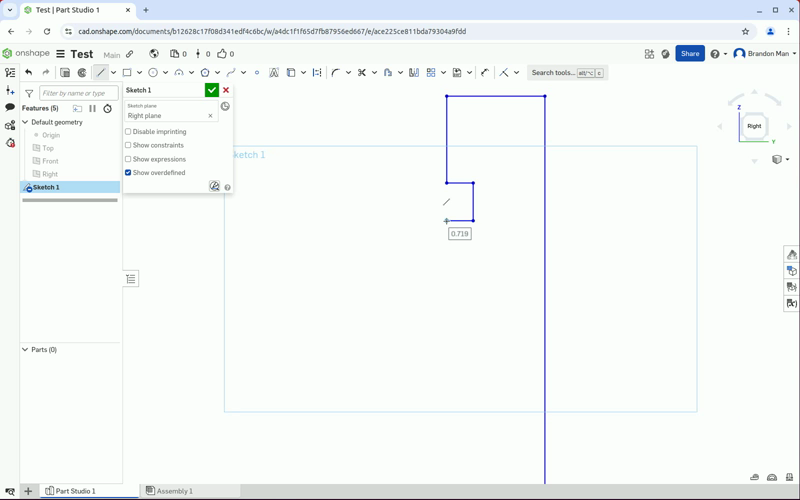
scroll(-6)
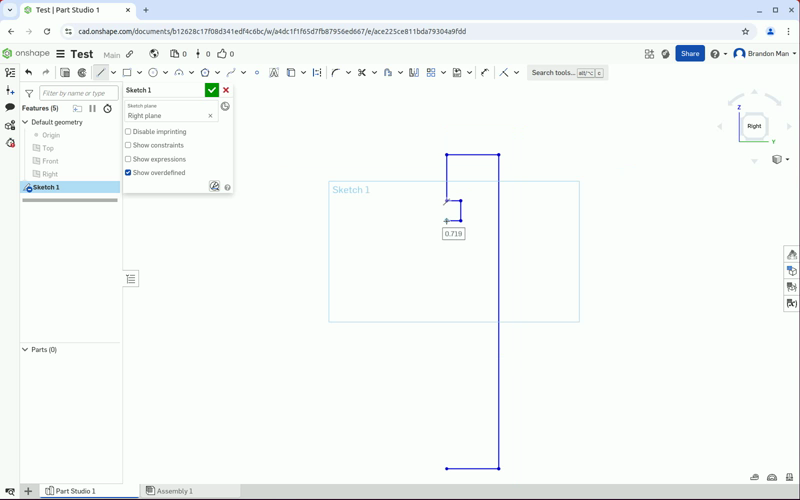
scroll(-6)
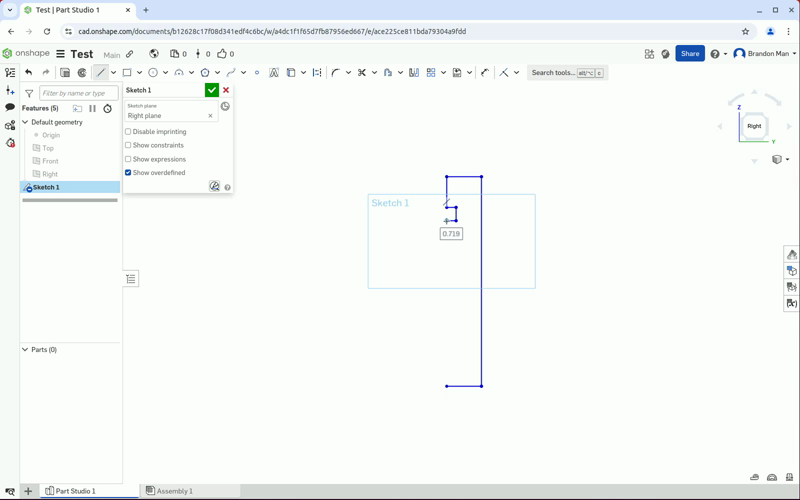
scroll(-6)
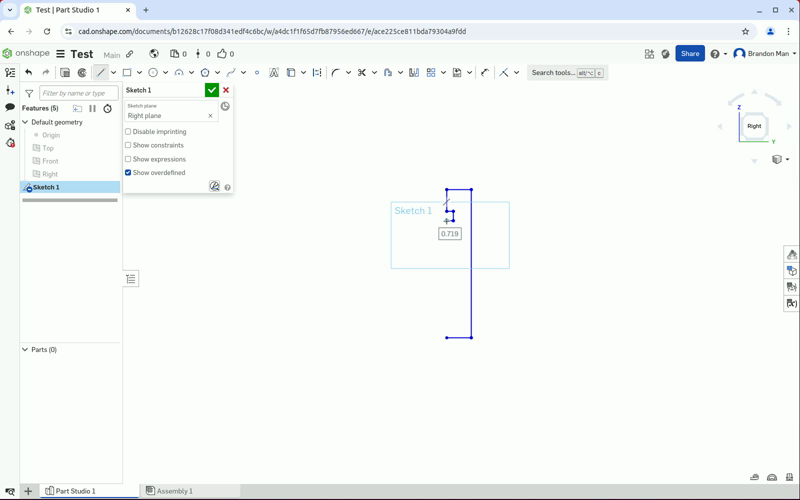
scroll(-6)
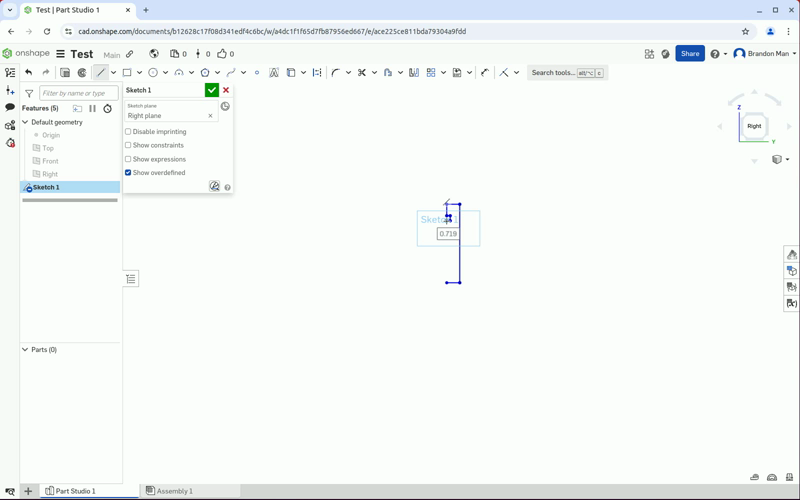
key_up(shift)
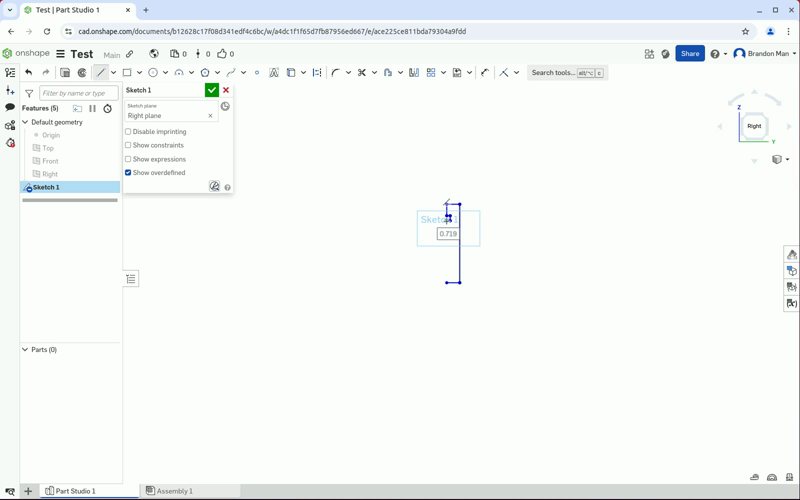
key_down(shift)
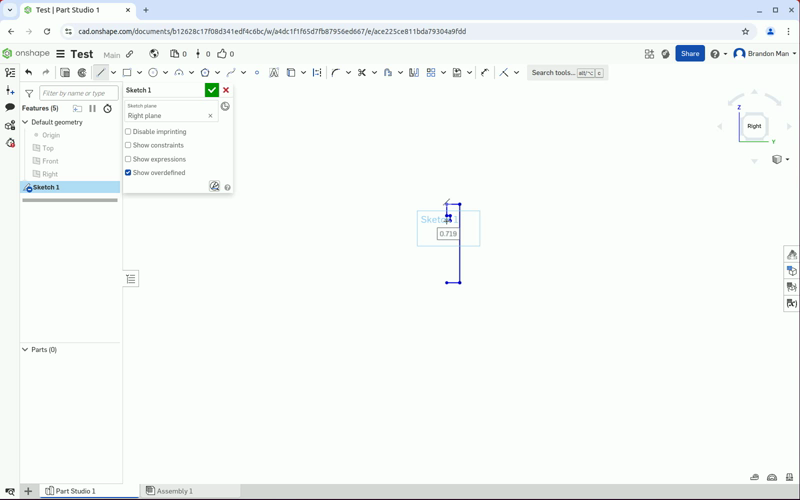
mouse_move(446, 282)
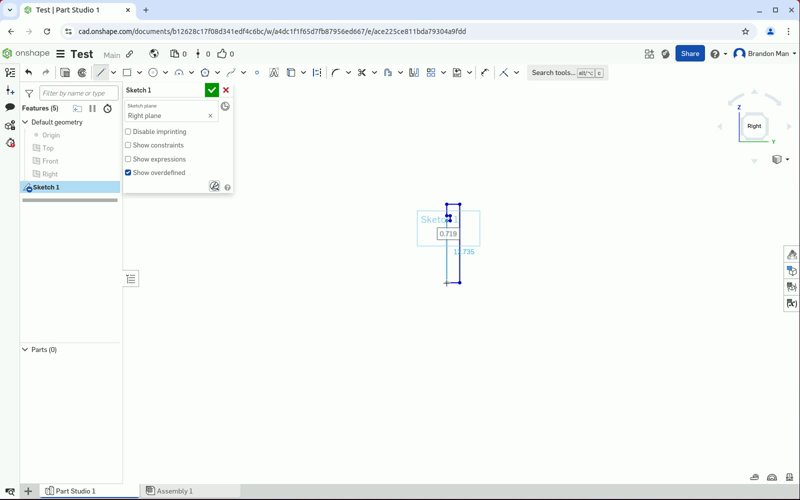
key_up(shift)
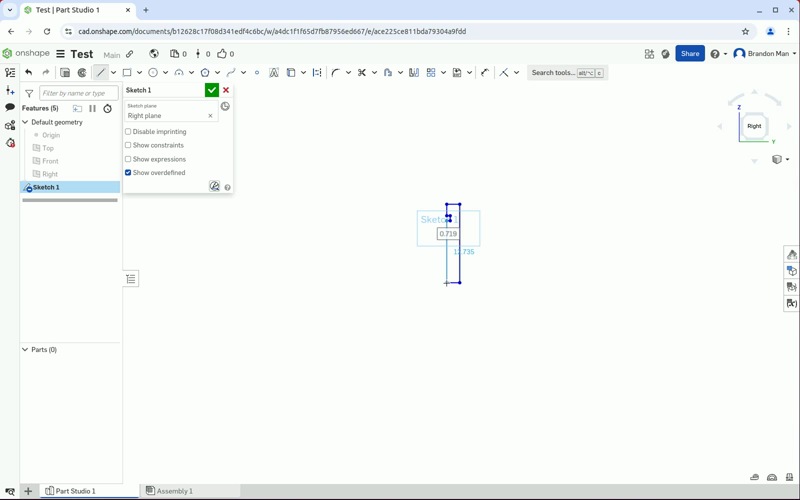
click(446, 282)
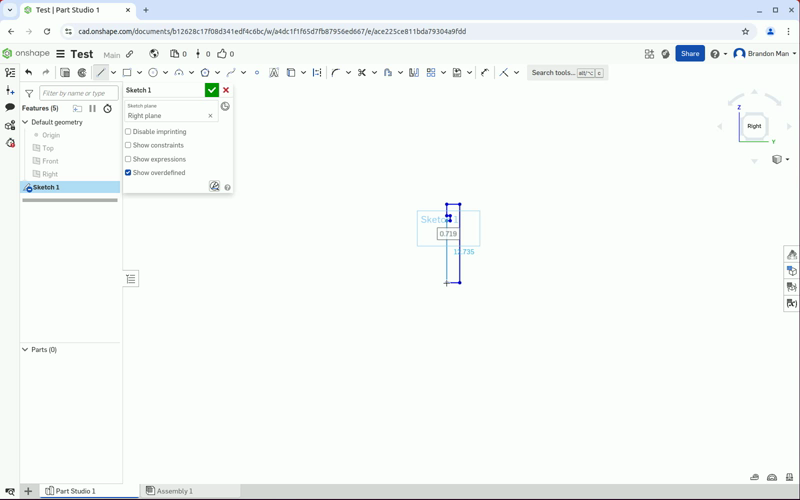
key(esc)
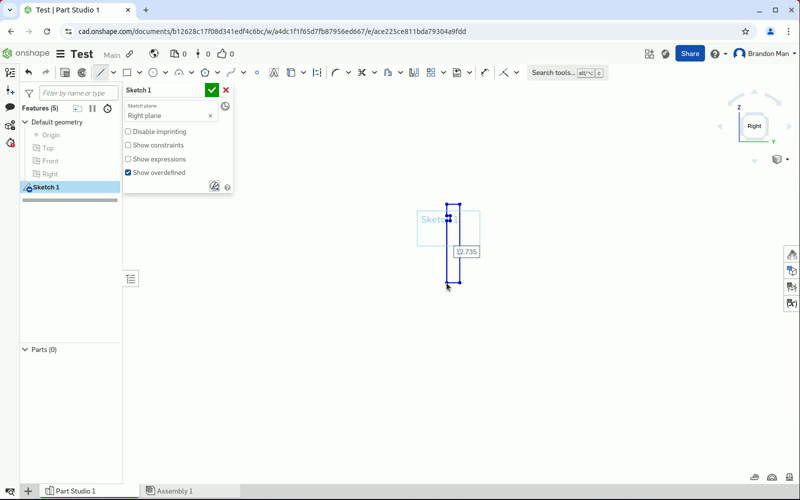
mouse_move(449, 204)
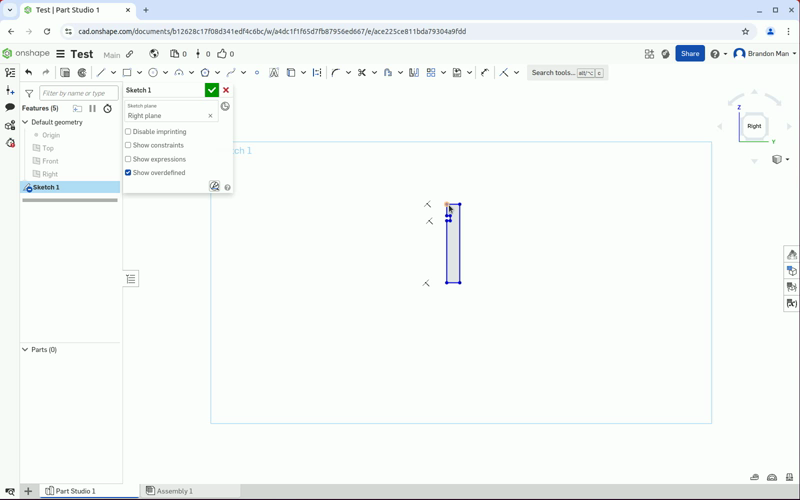
scroll(6)
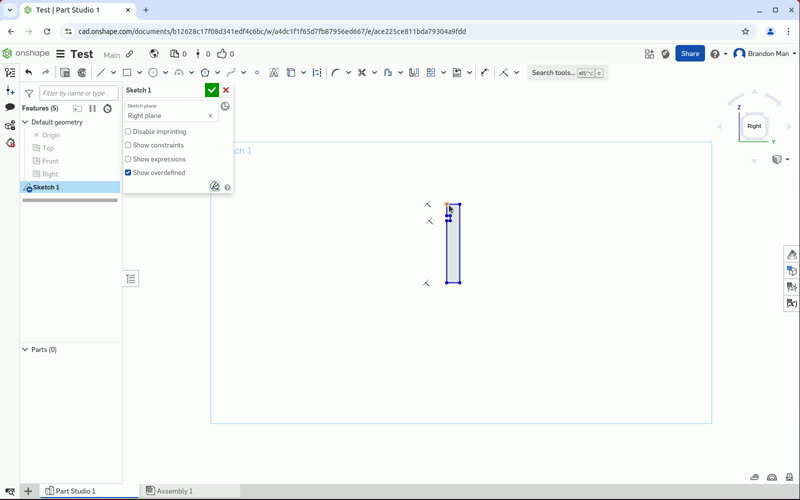
scroll(6)
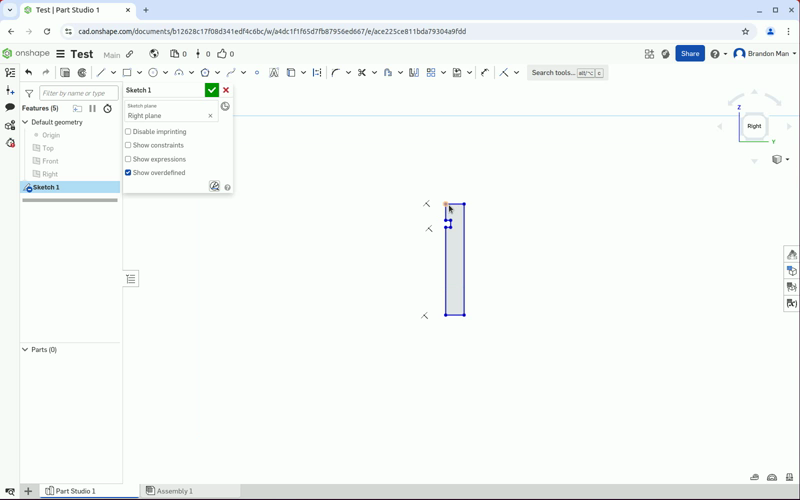
scroll(6)
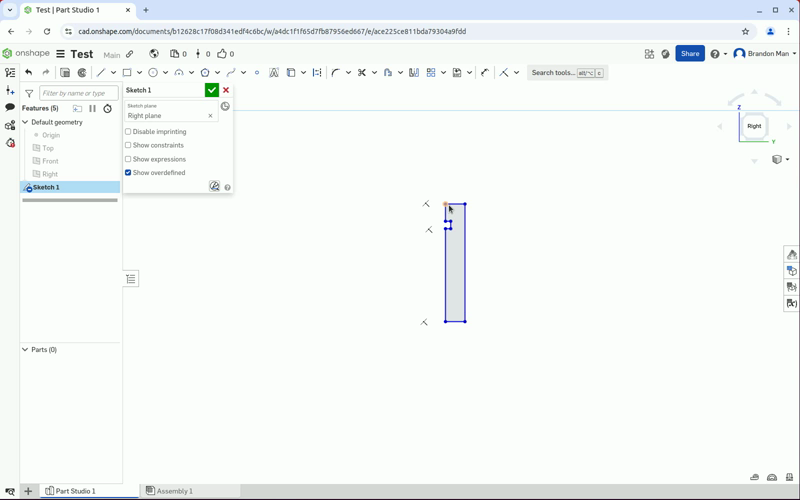
scroll(6)
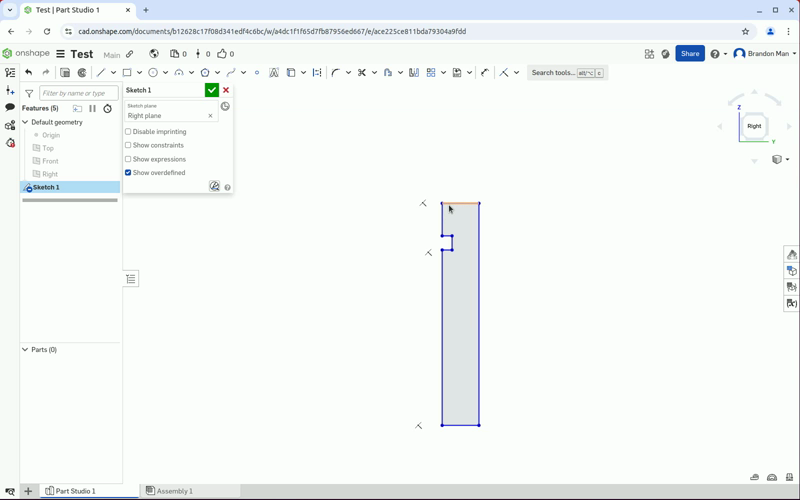
scroll(6)
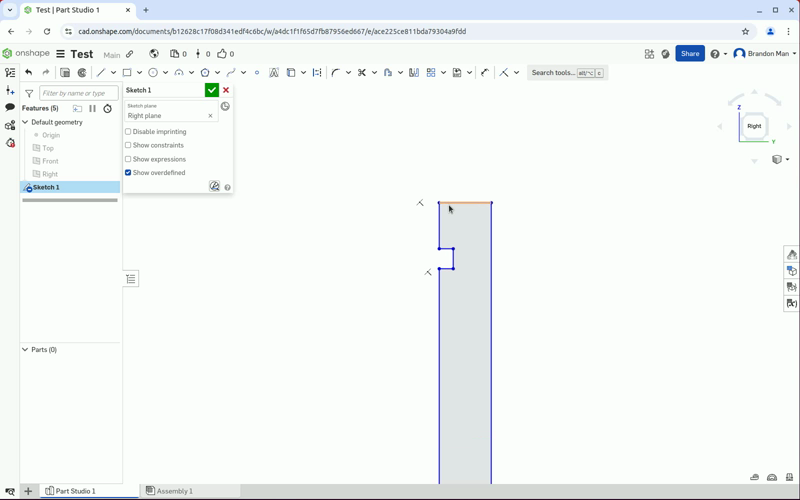
scroll(6)
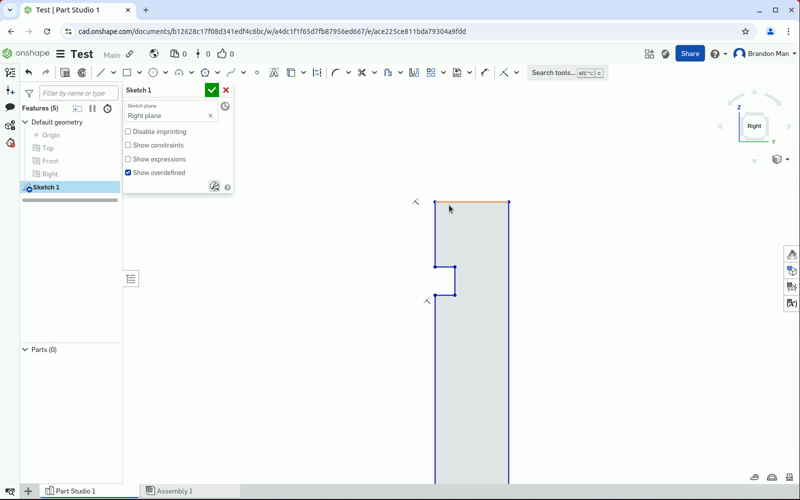
scroll(6)
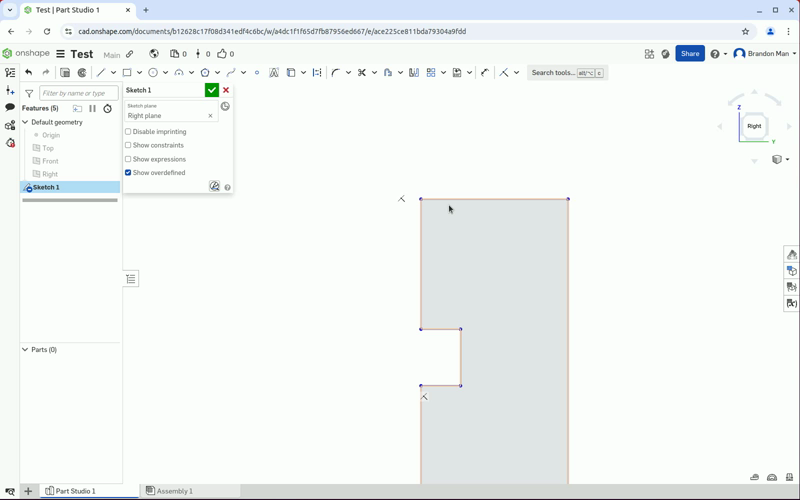
click(449, 204)
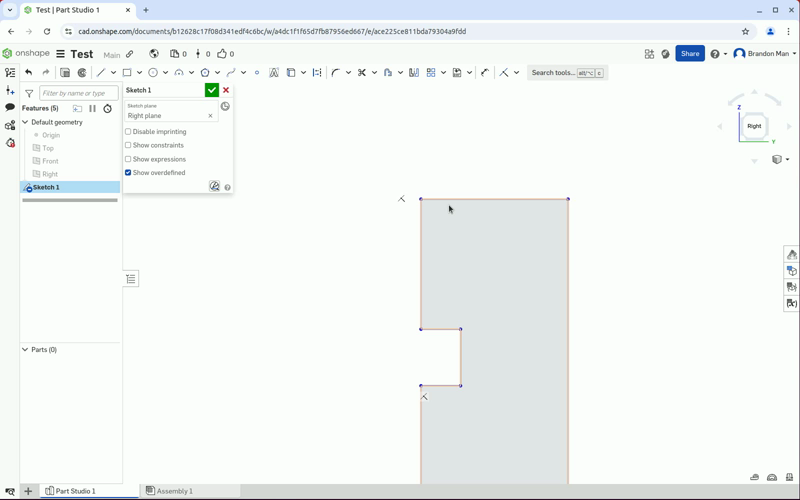
scroll(-6)
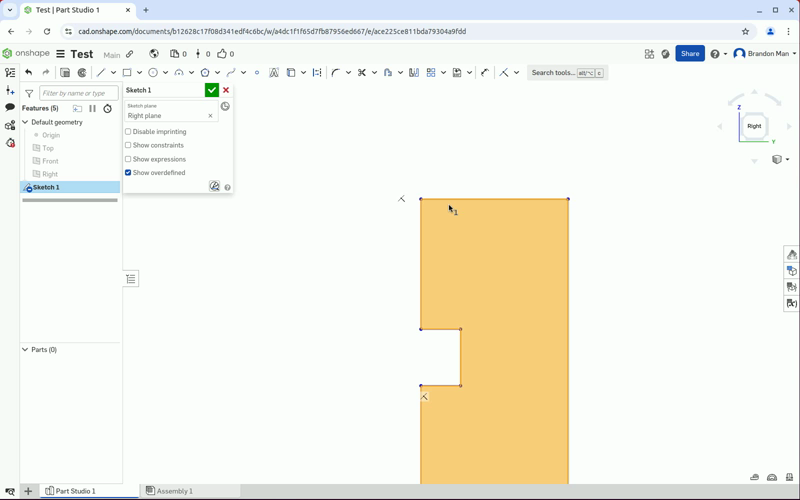
scroll(-6)
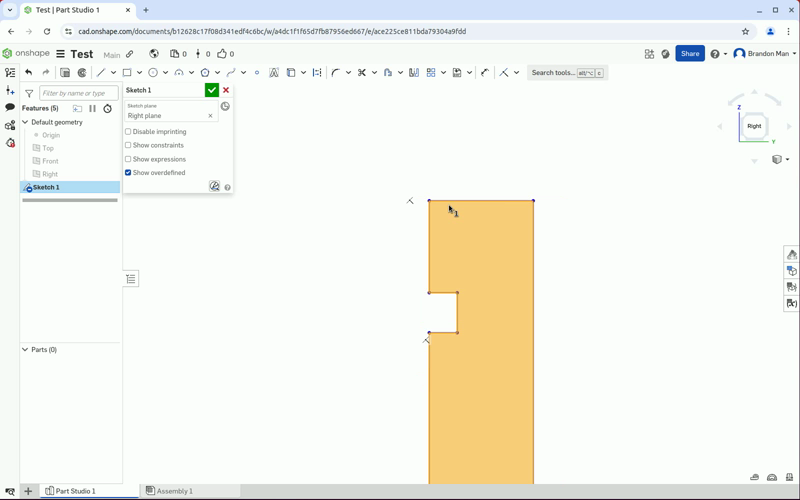
scroll(-6)
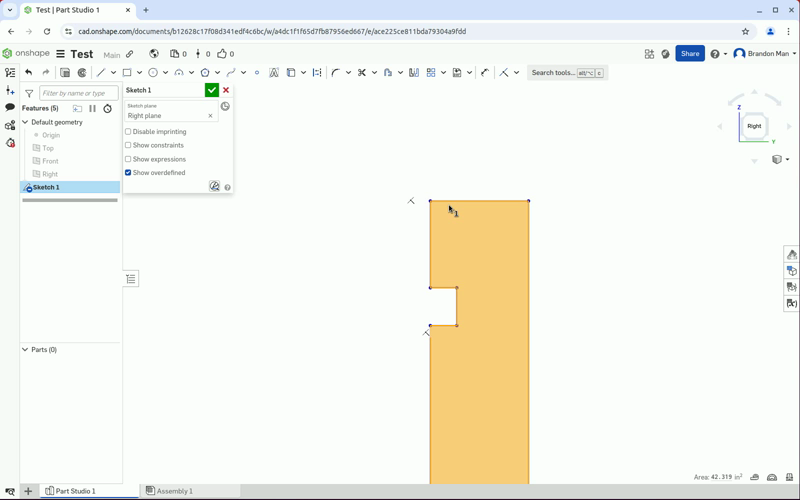
scroll(-6)
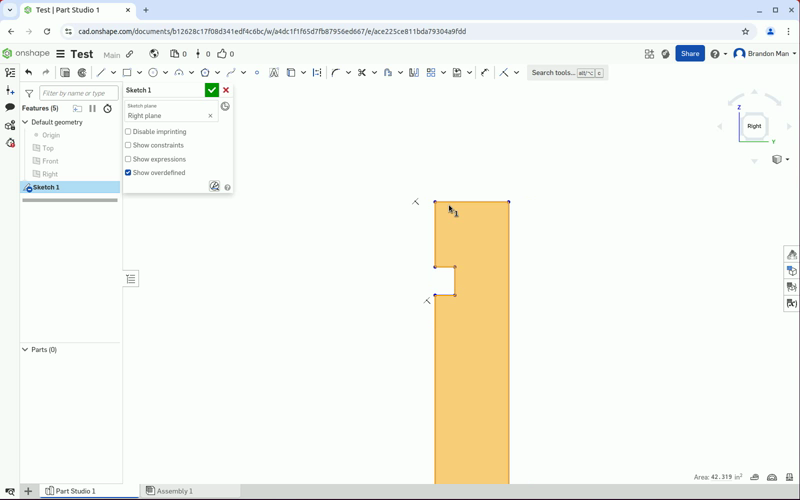
scroll(-6)
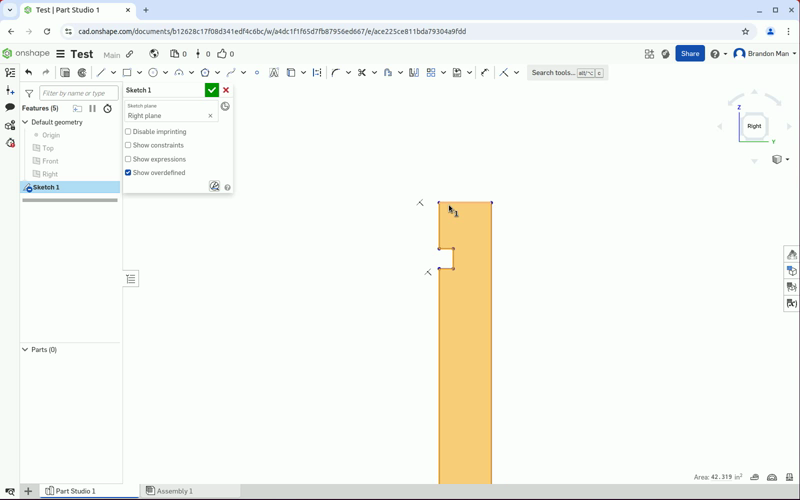
scroll(-6)
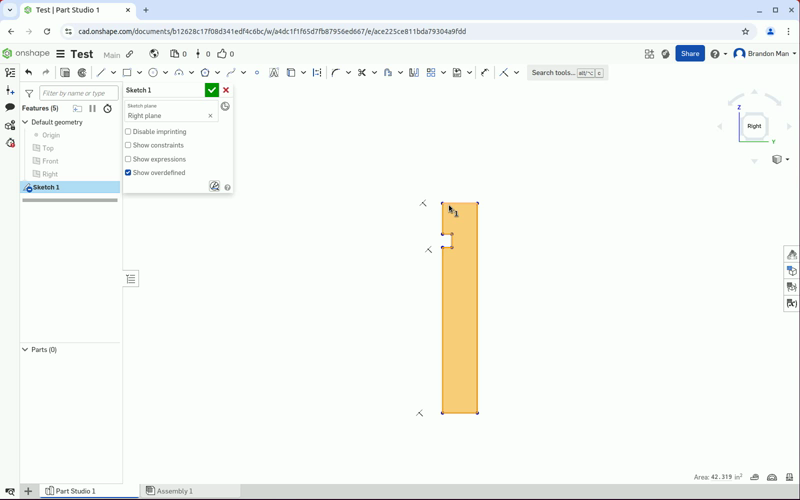
scroll(-6)
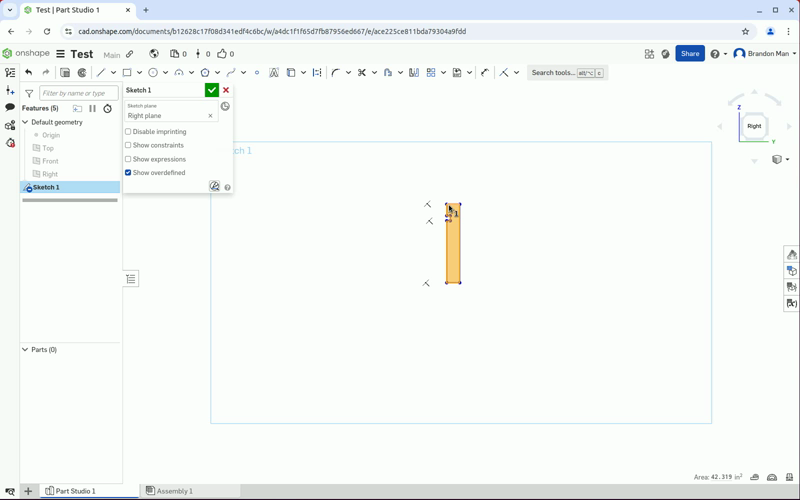
mouse_move(73, 352)
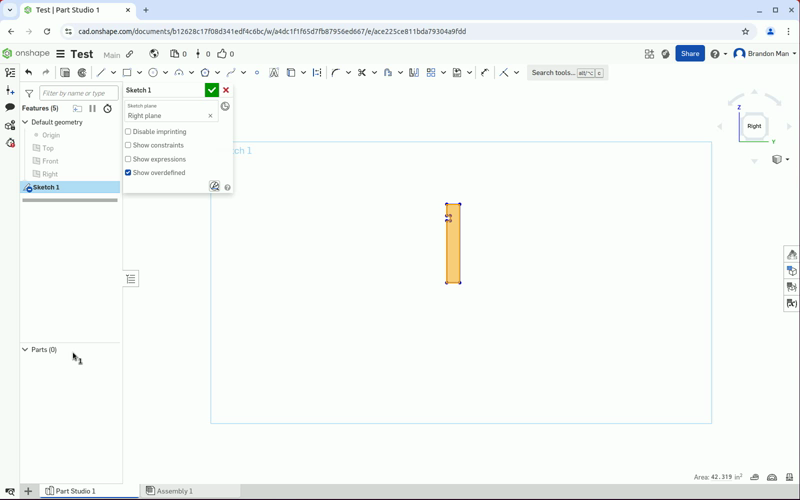
key(shift+y)
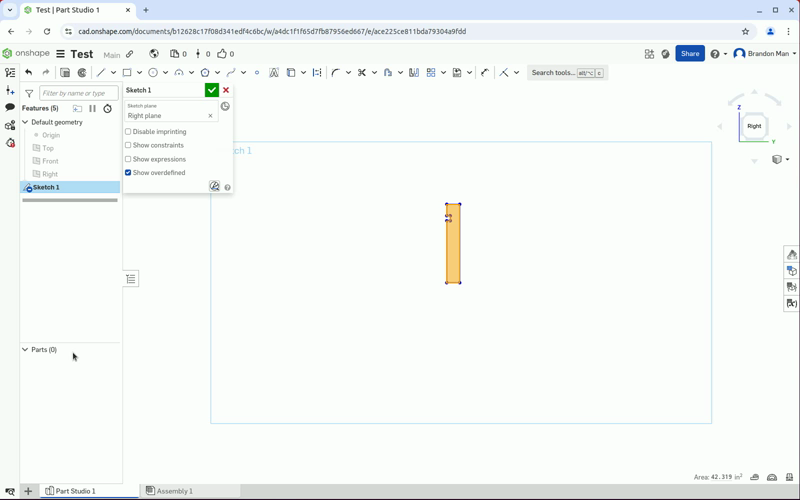
key(shift+e)
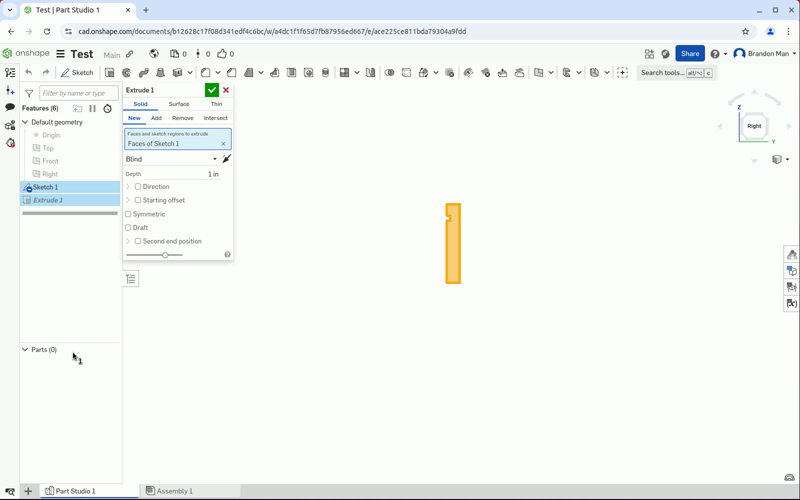
mouse_move(143, 106)
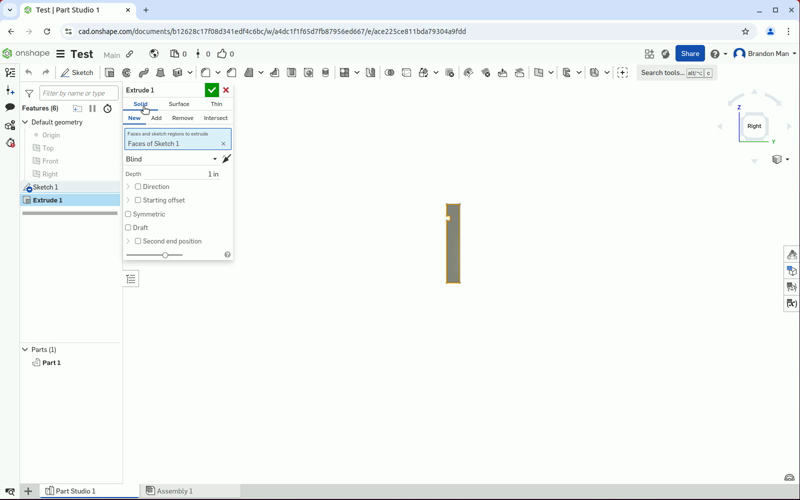
click(143, 106)
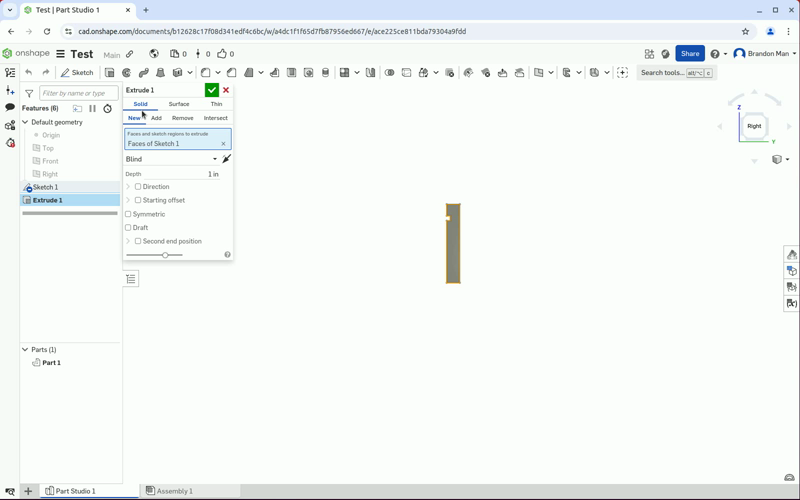
mouse_move(137, 120)
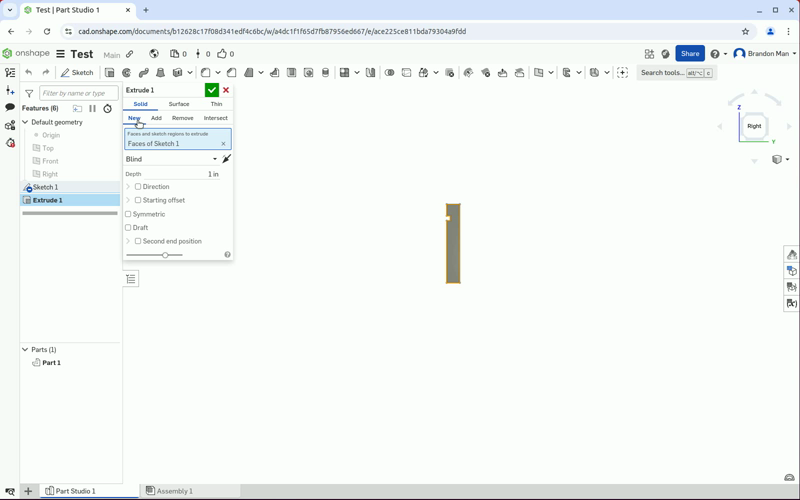
click(137, 120)
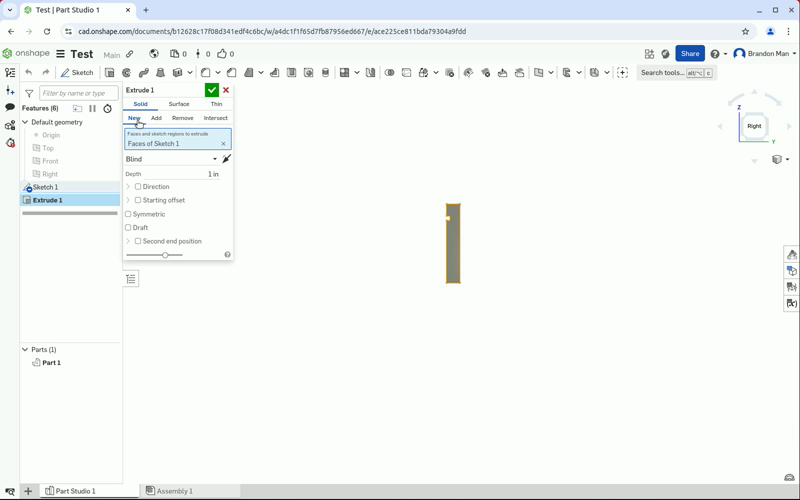
key(tab, 4)
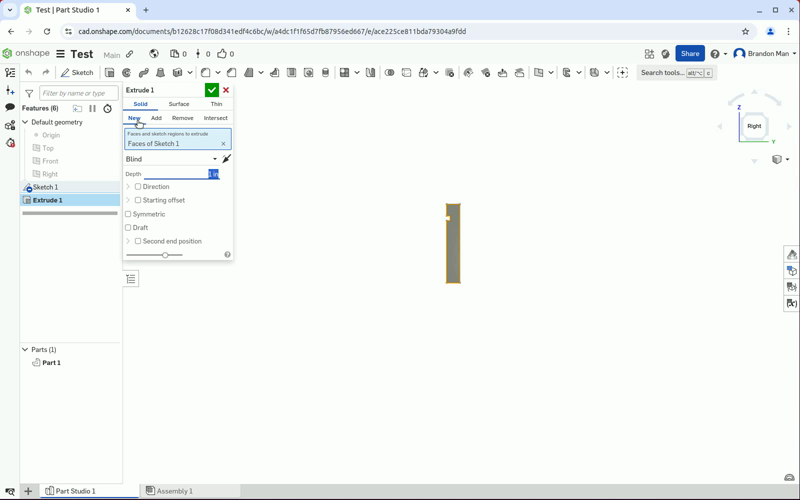
text(23.108)
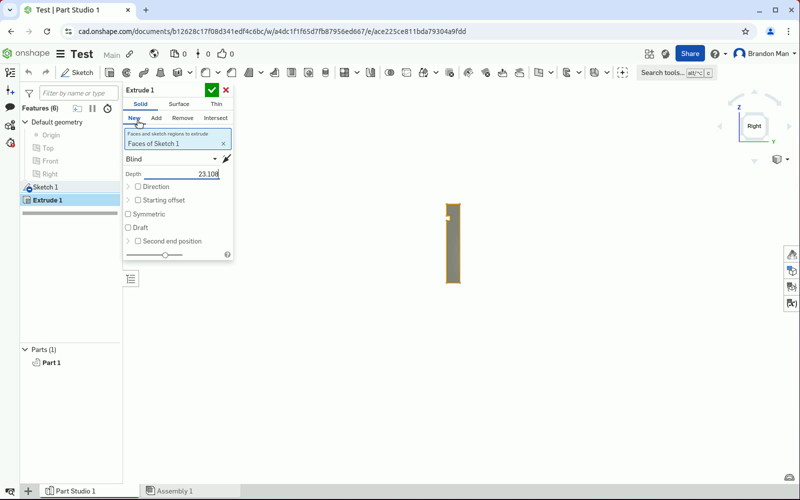
key(enter)
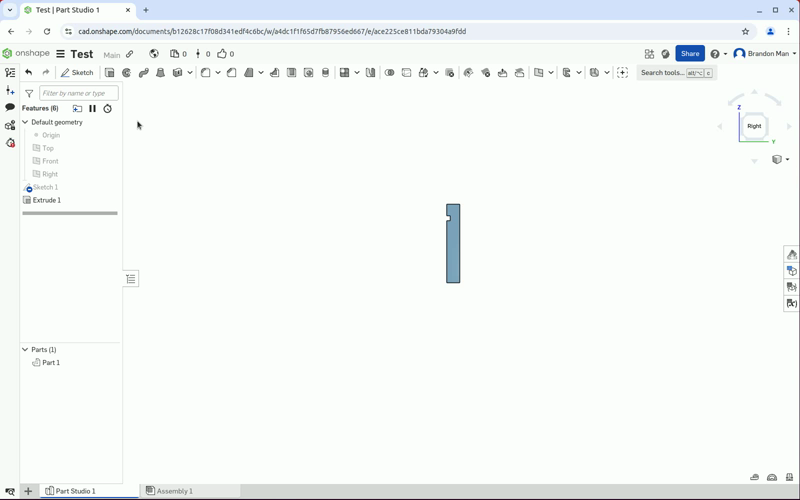
key(shift+h)
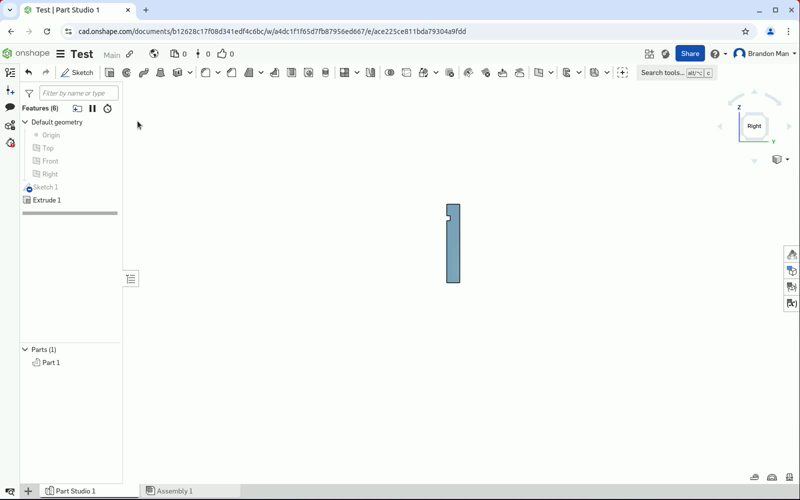
key(shift+h)
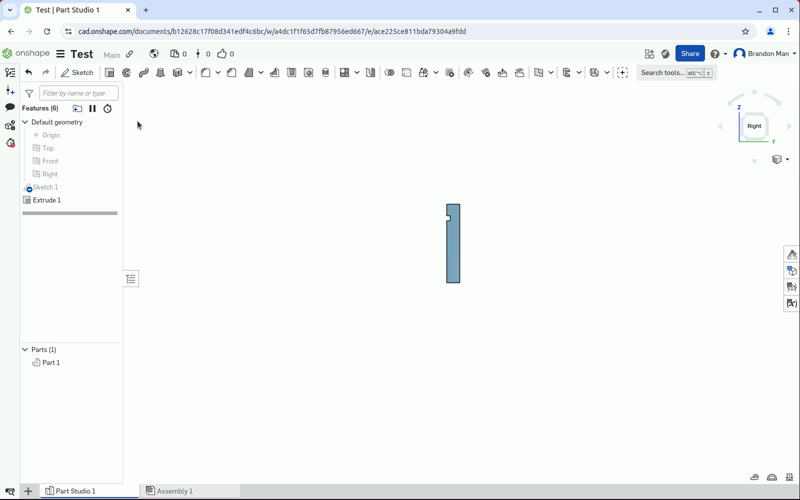
mouse_move(73, 189)
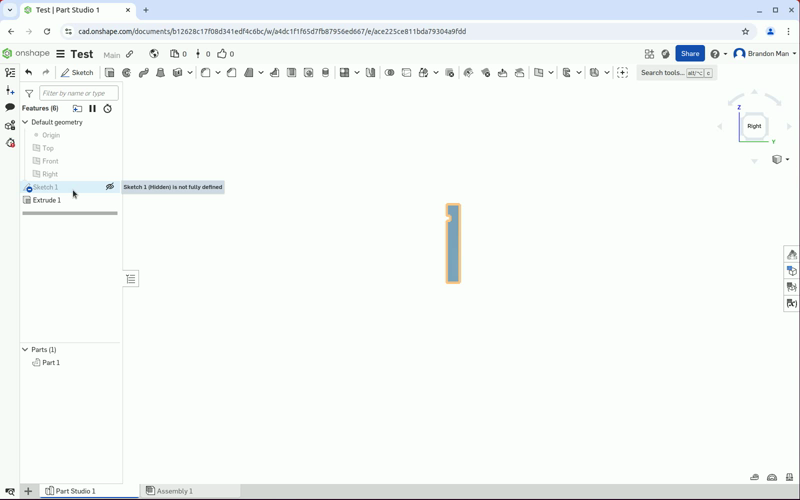
click(73, 189)
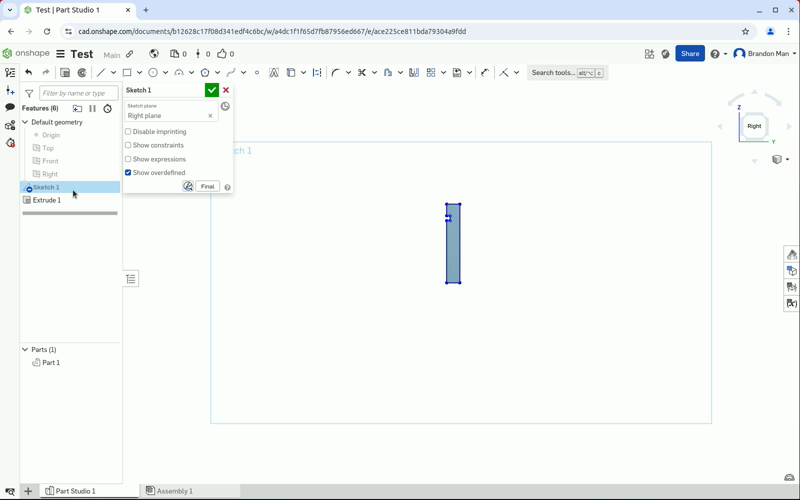
mouse_move(229, 92)
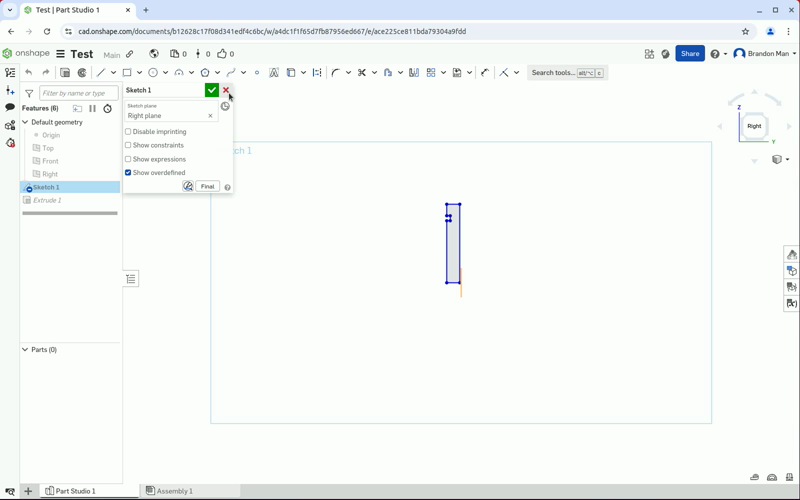
click(229, 92)
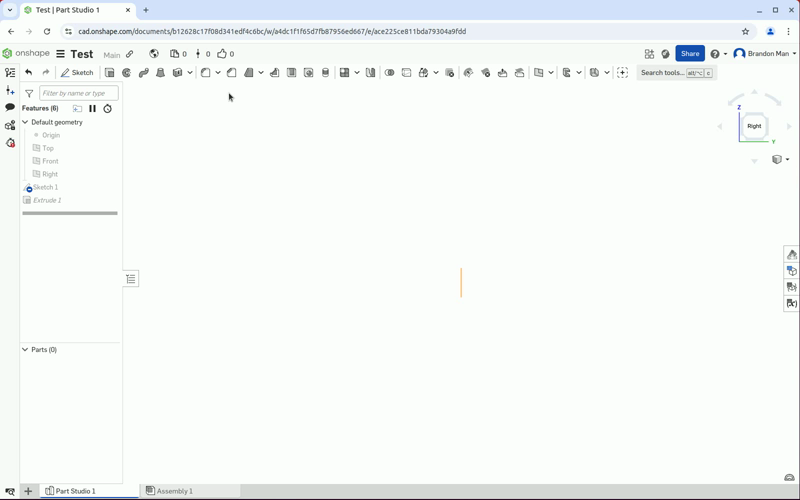
mouse_move(73, 352)
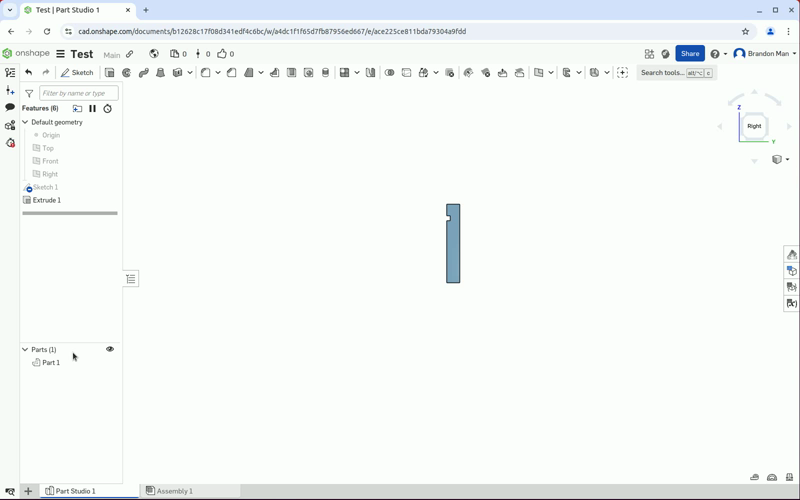
key(y)
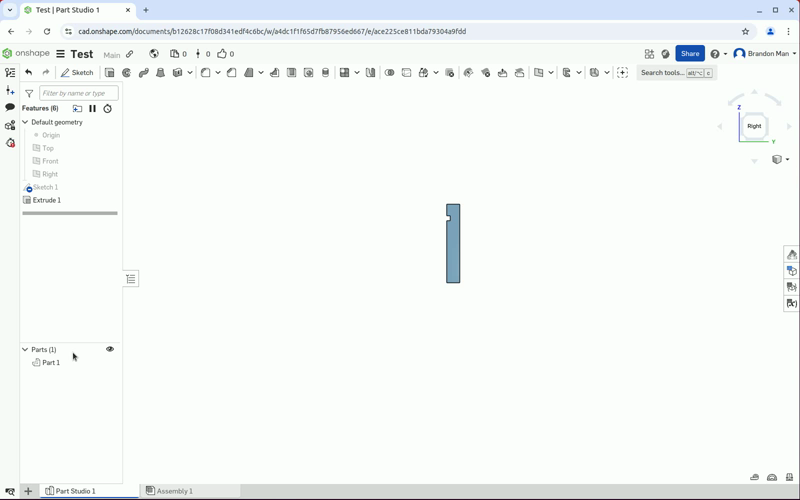
key(shift+p)
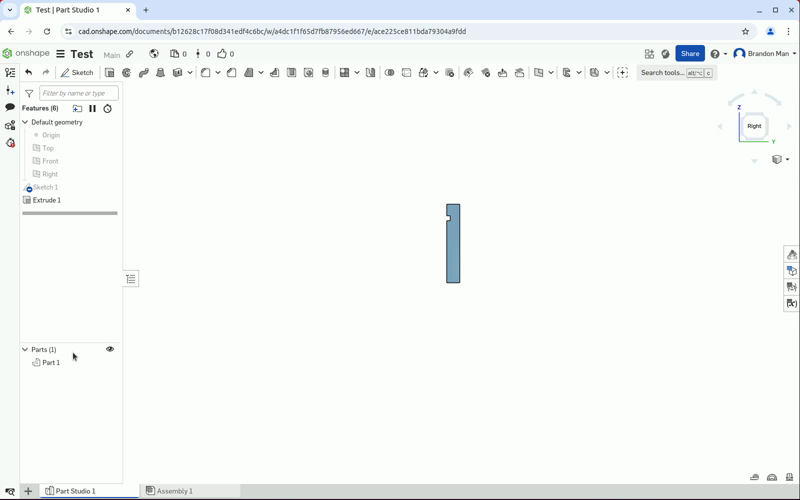
key(space)
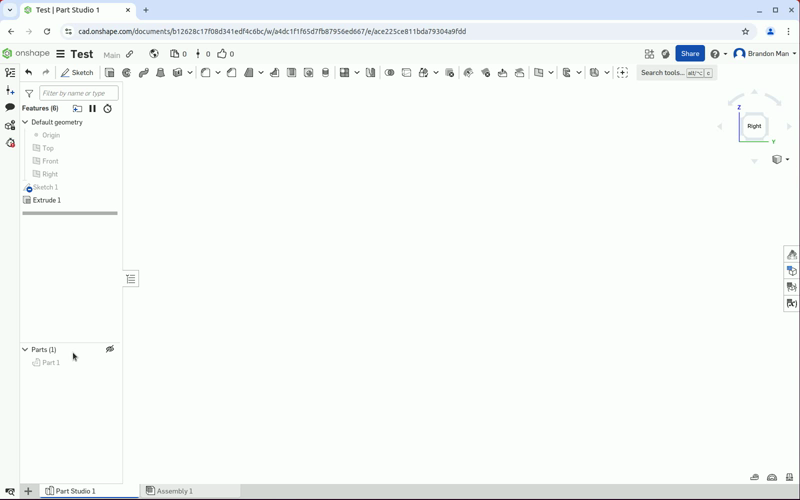
key_down(shift)
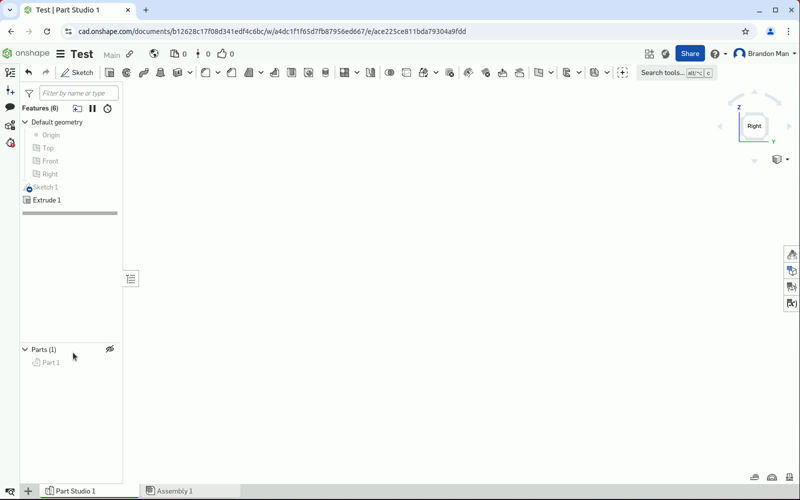
key(right)
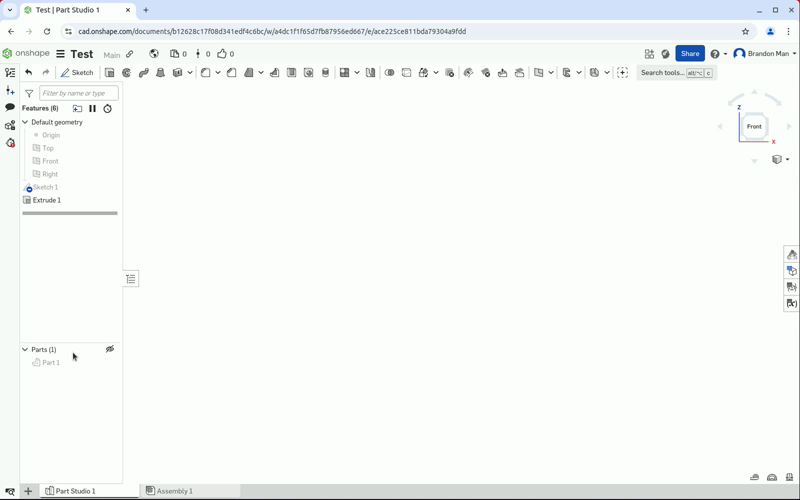
key_up(shift)
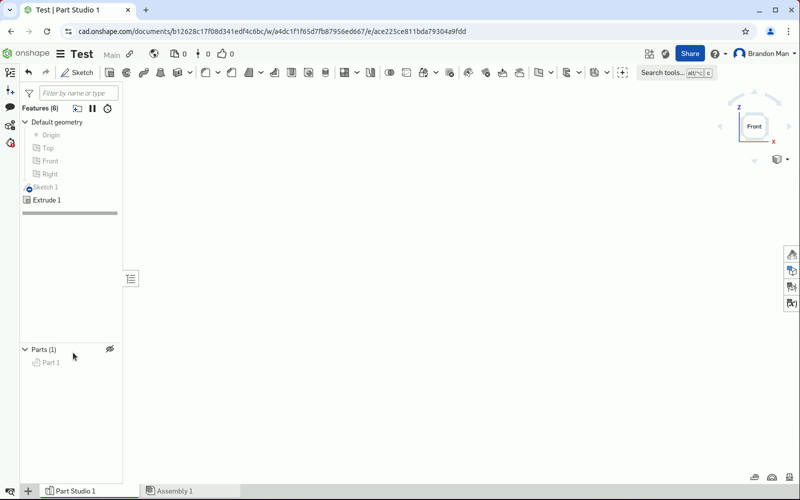
mouse_move(73, 352)
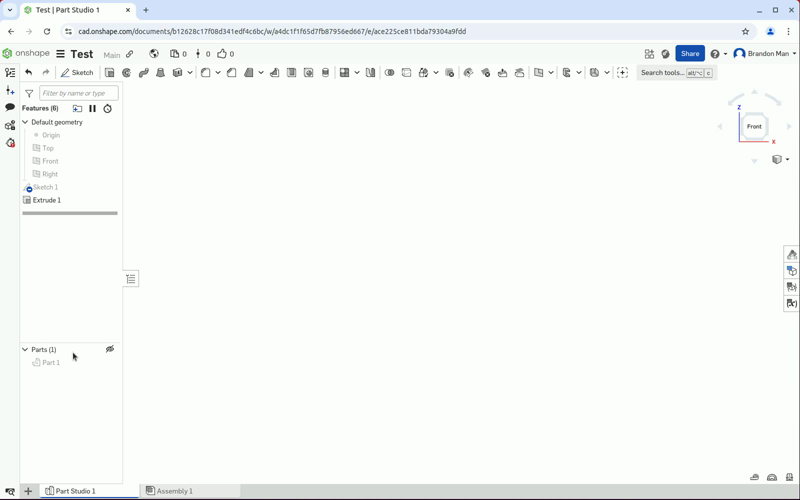
key(shift+y)
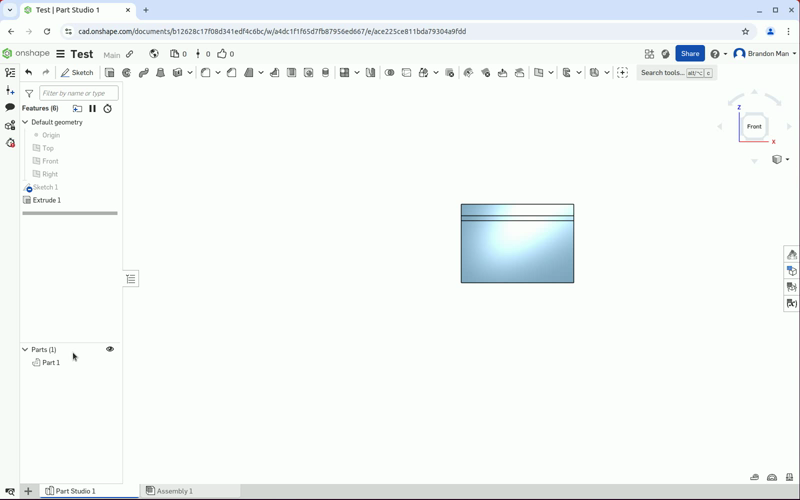
mouse_move(541, 75)
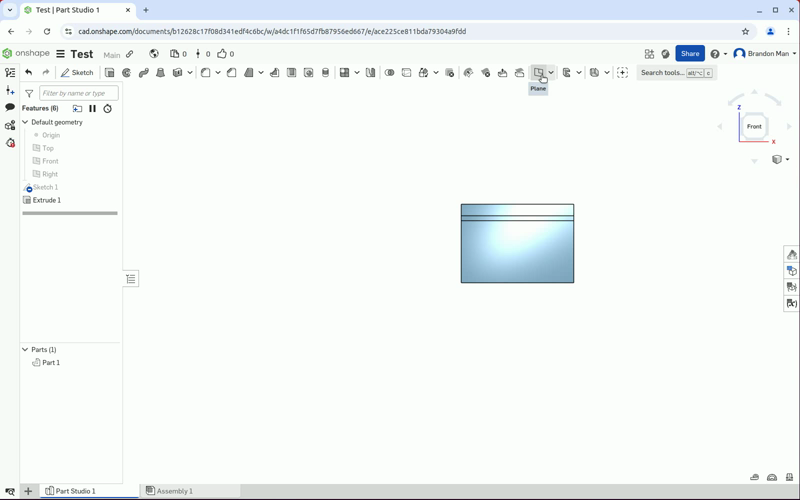
click(541, 75)
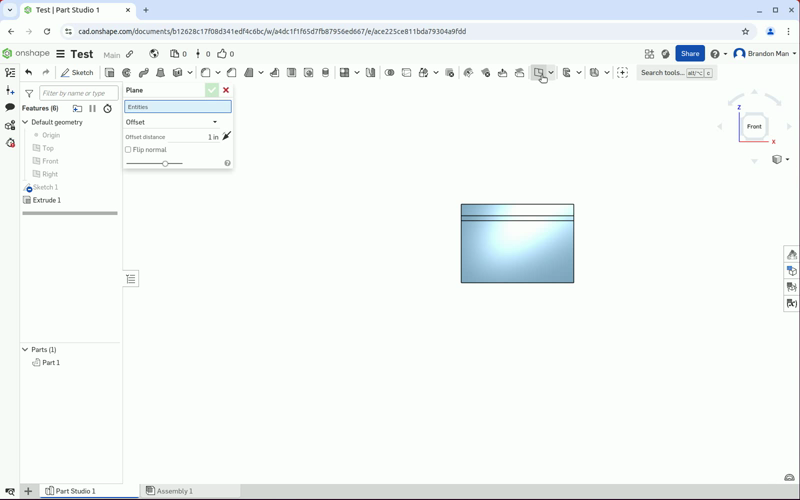
mouse_move(73, 163)
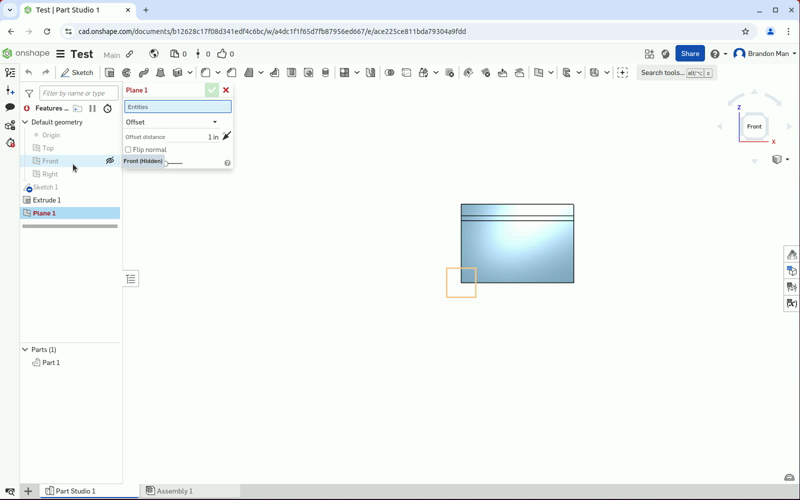
click(73, 163)
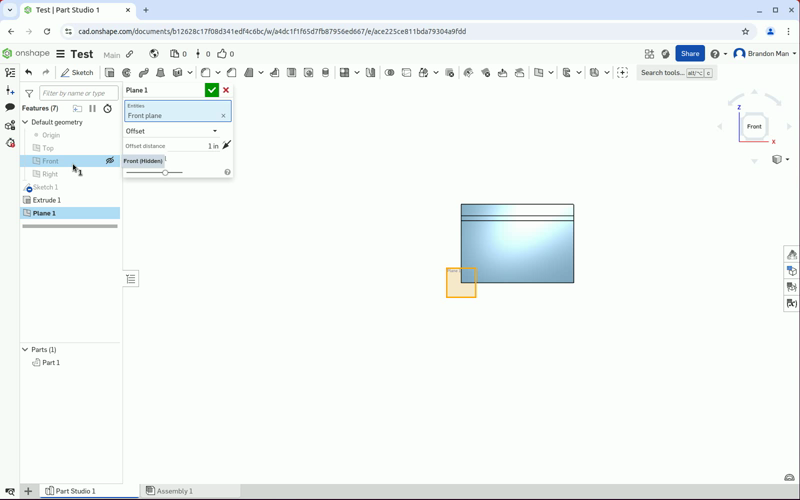
key(tab, 2)
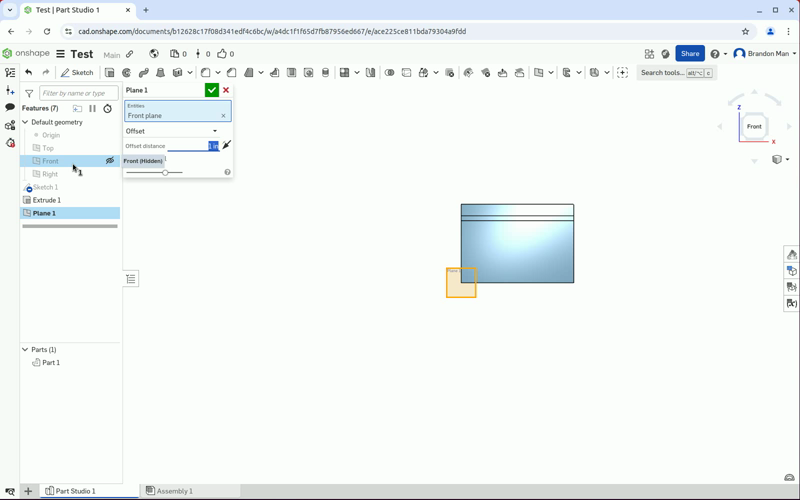
text(2.896)
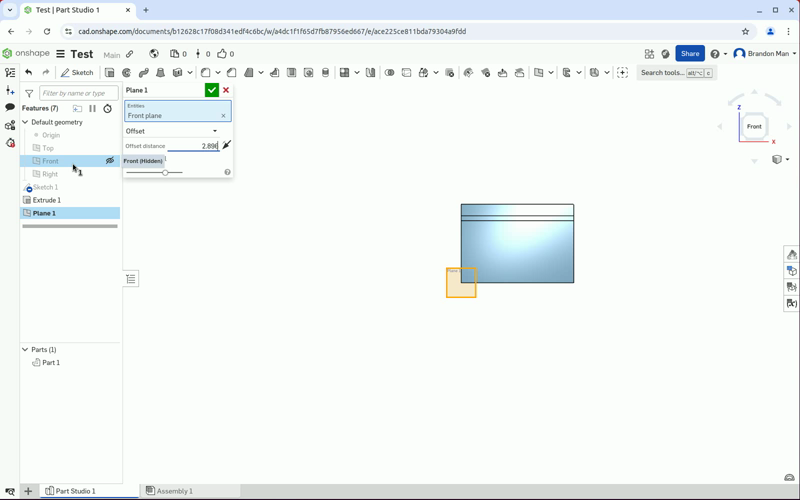
key(enter, 2)
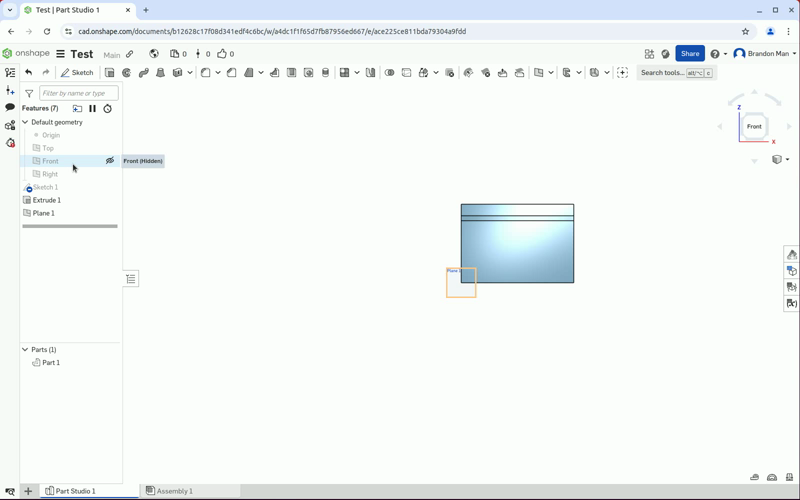
key(shift+s)
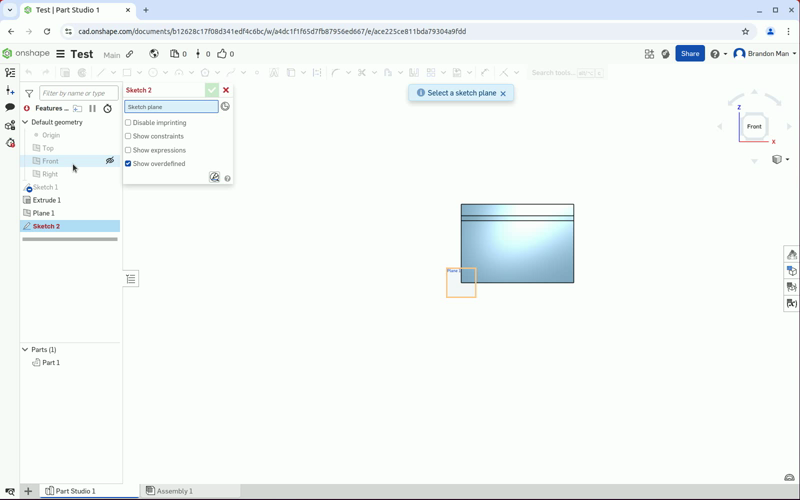
mouse_move(73, 215)
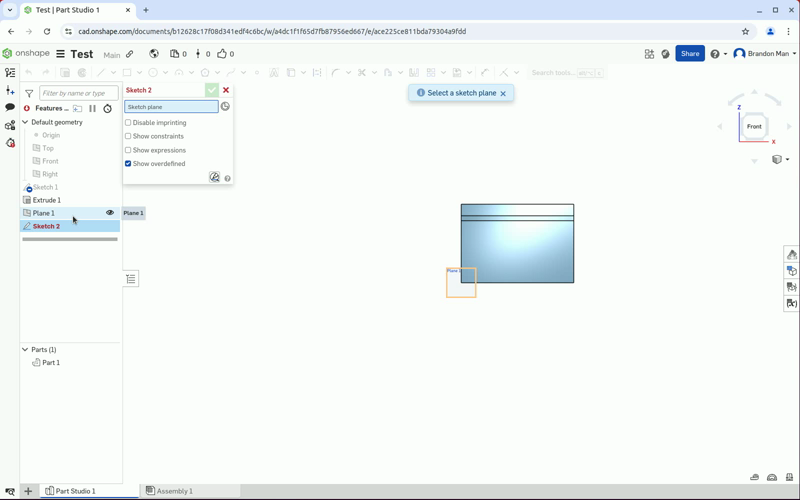
click(73, 215)
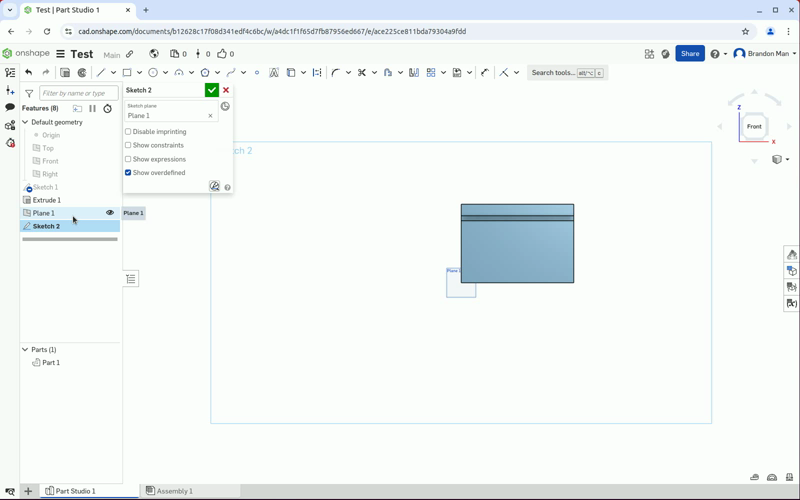
mouse_move(73, 352)
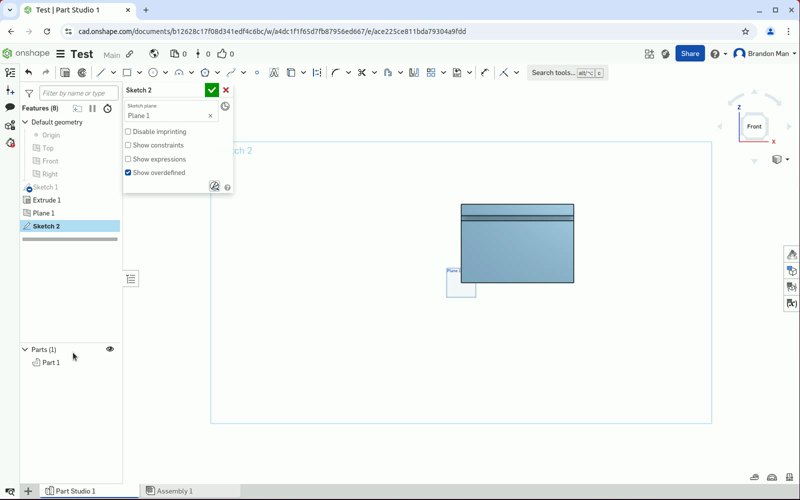
key(y)
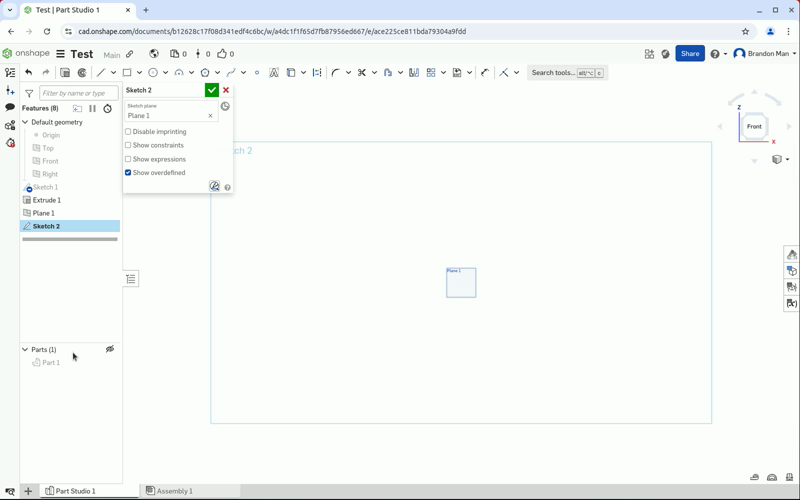
key(l)
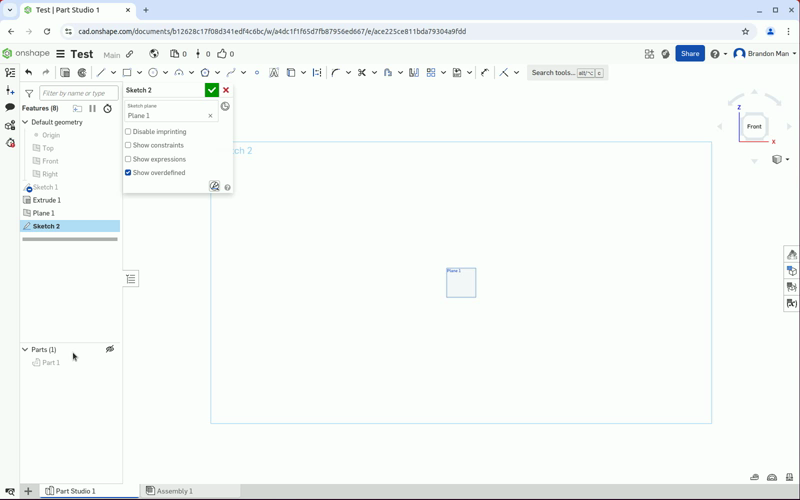
key_down(shift)
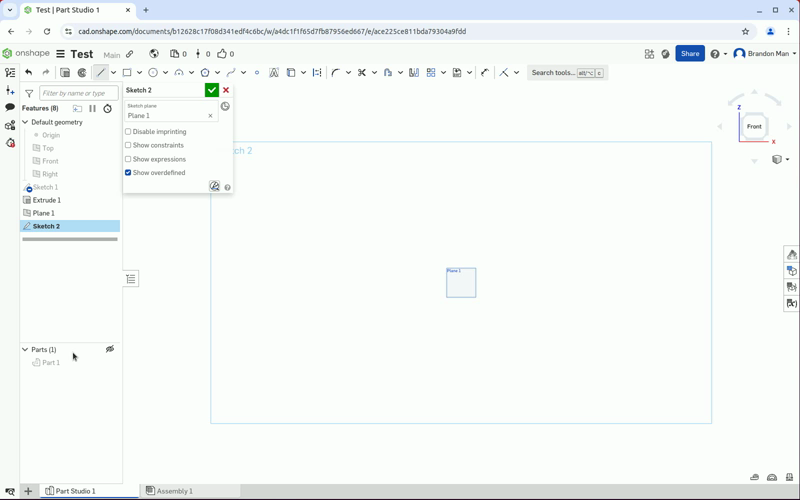
mouse_move(559, 220)
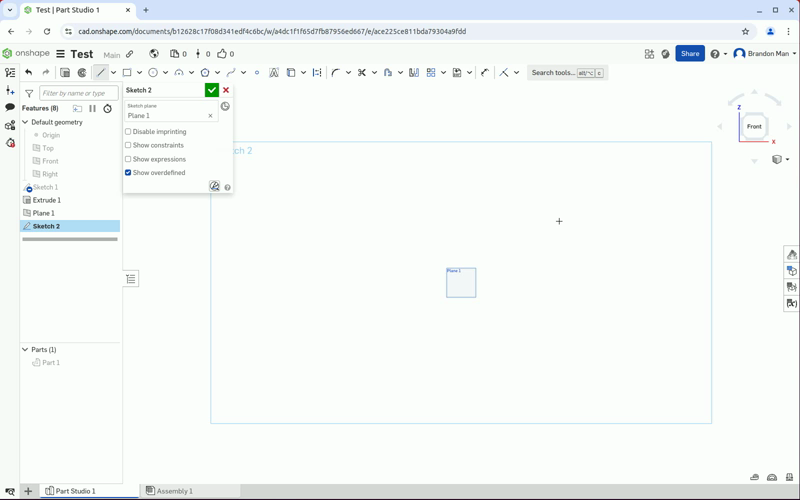
click(559, 220)
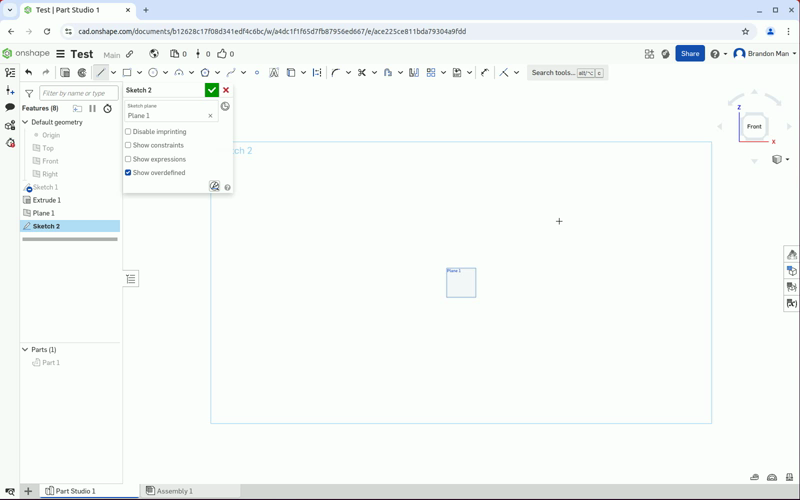
key_up(shift)
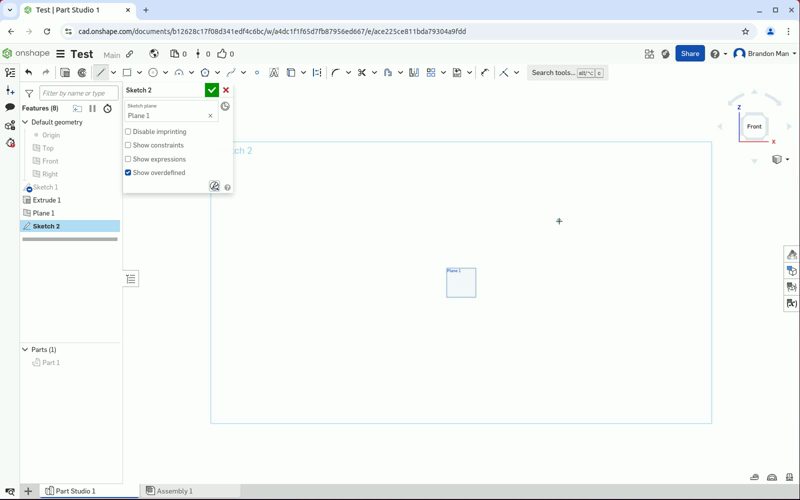
key_down(shift)
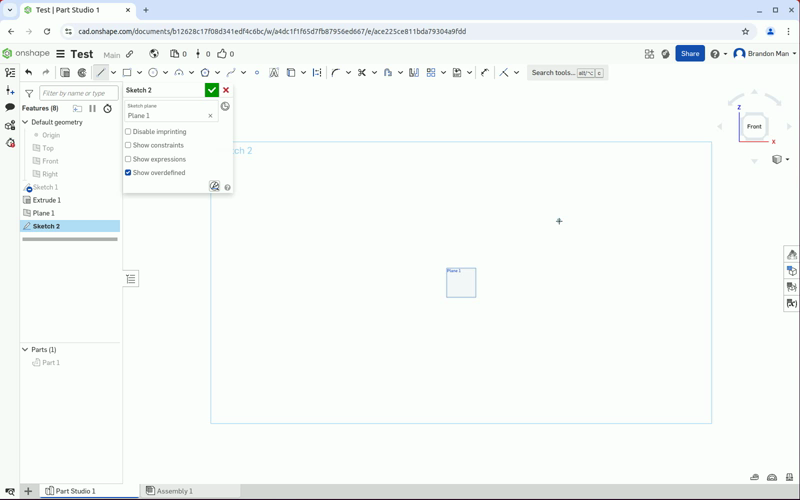
mouse_move(589, 220)
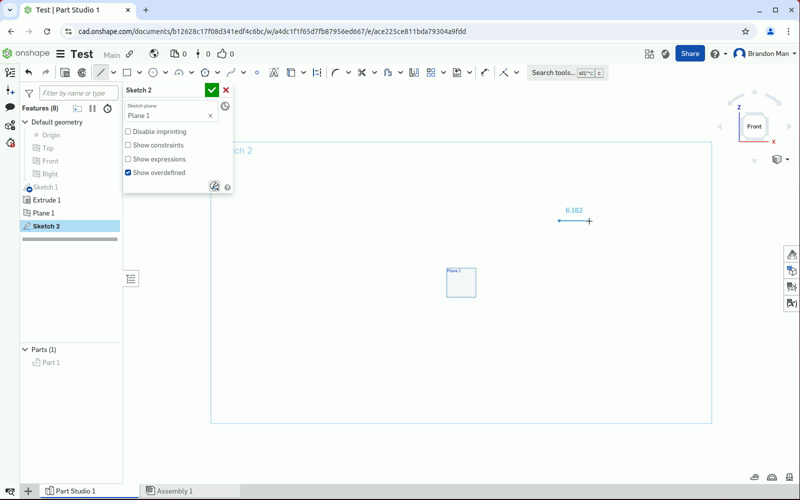
mouse_move(573, 220)
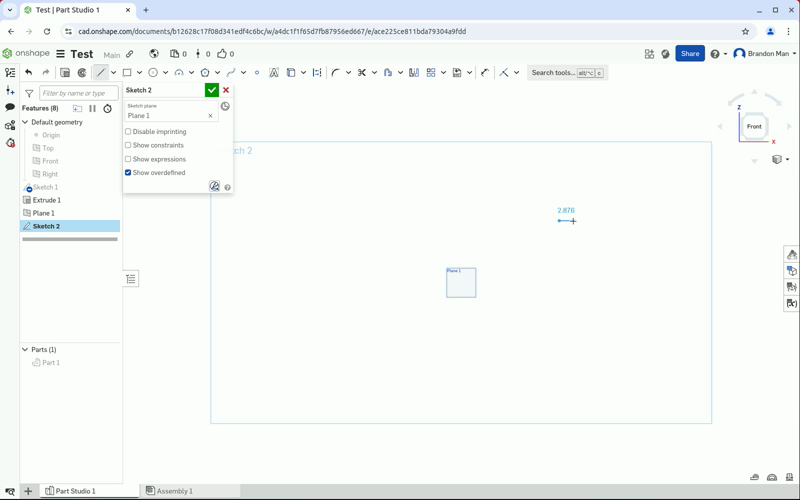
click(573, 220)
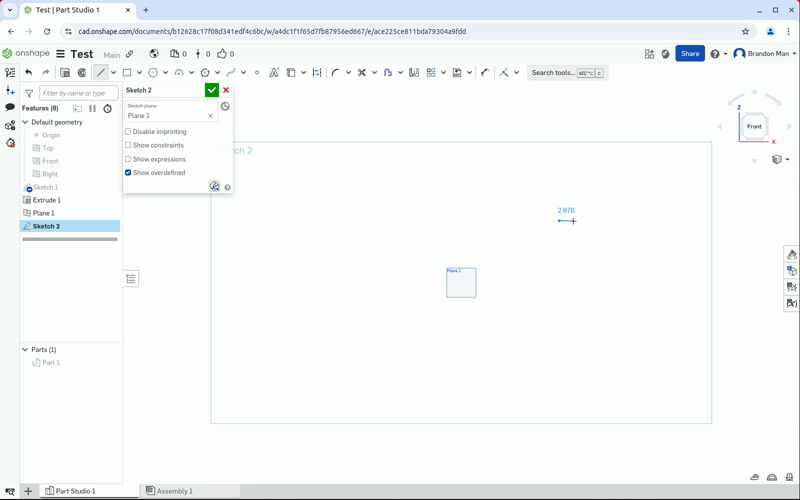
key_up(shift)
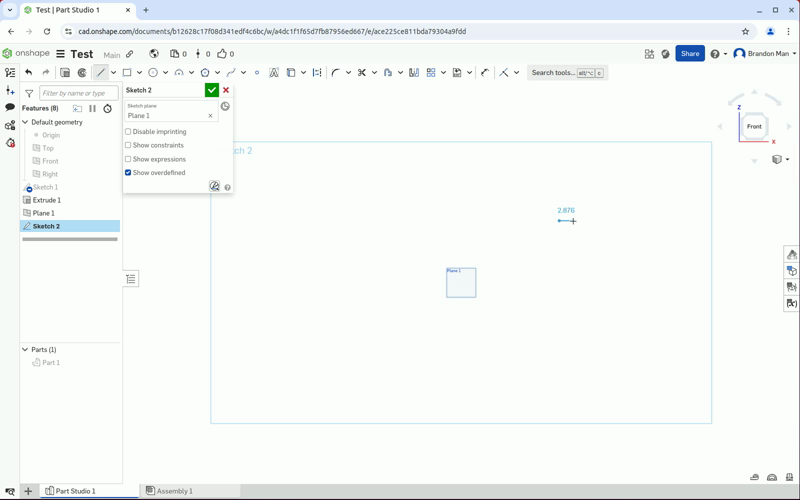
key_down(shift)
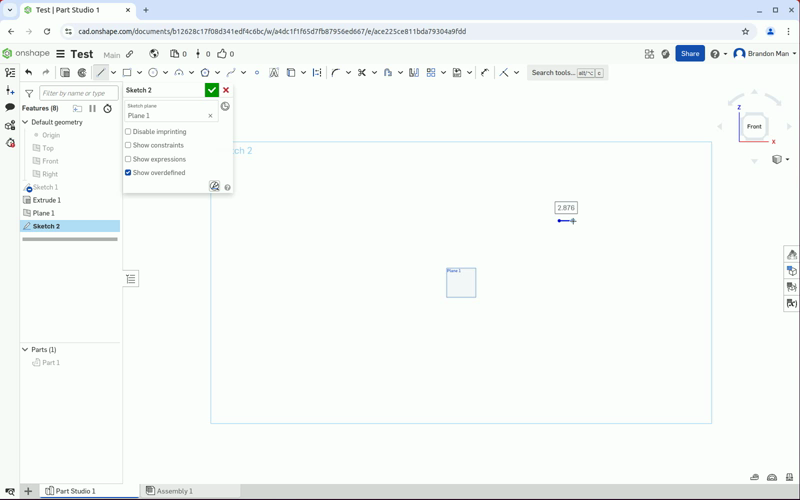
mouse_move(589, 220)
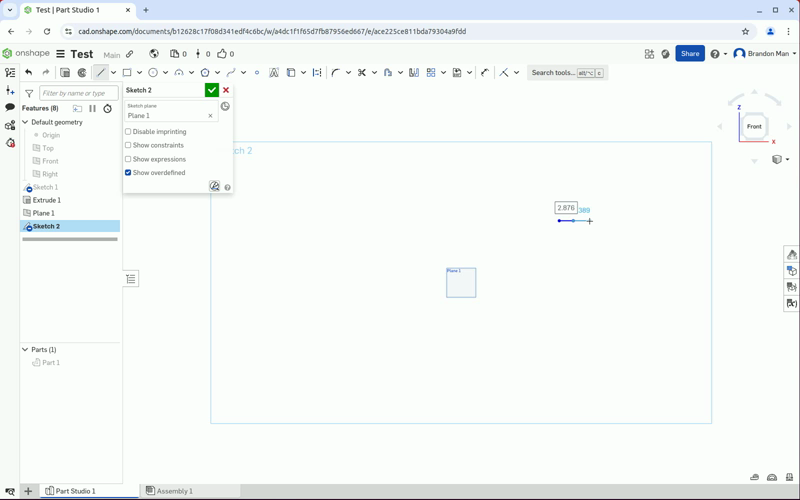
mouse_move(573, 203)
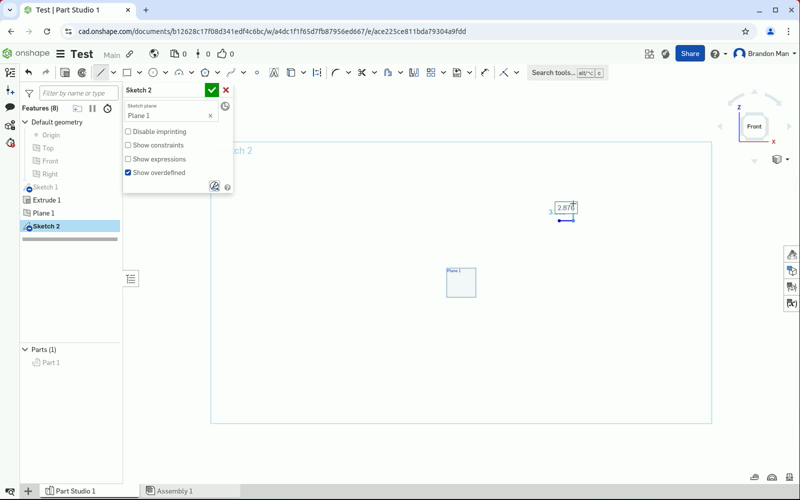
click(573, 203)
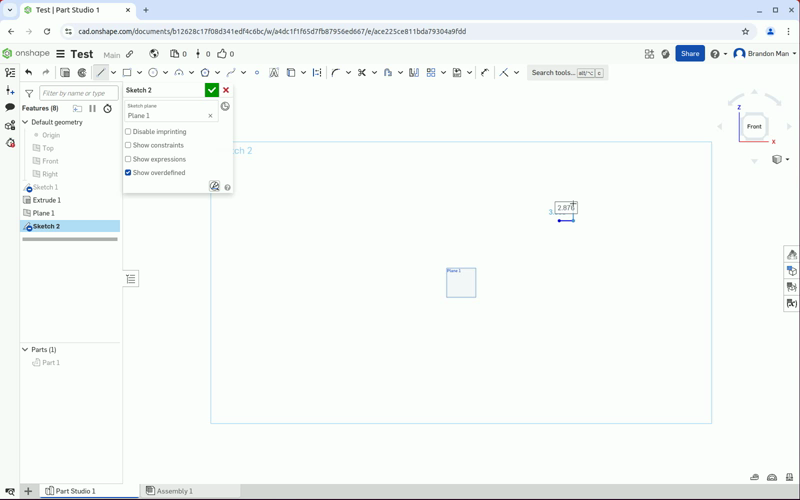
key_up(shift)
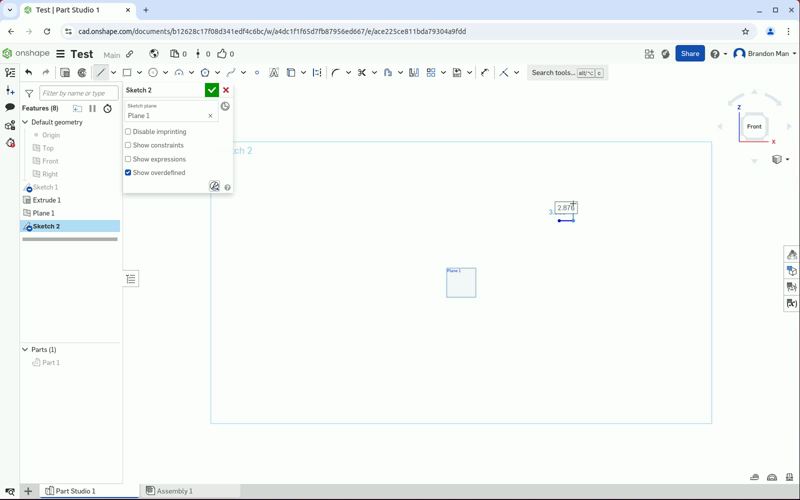
key_down(shift)
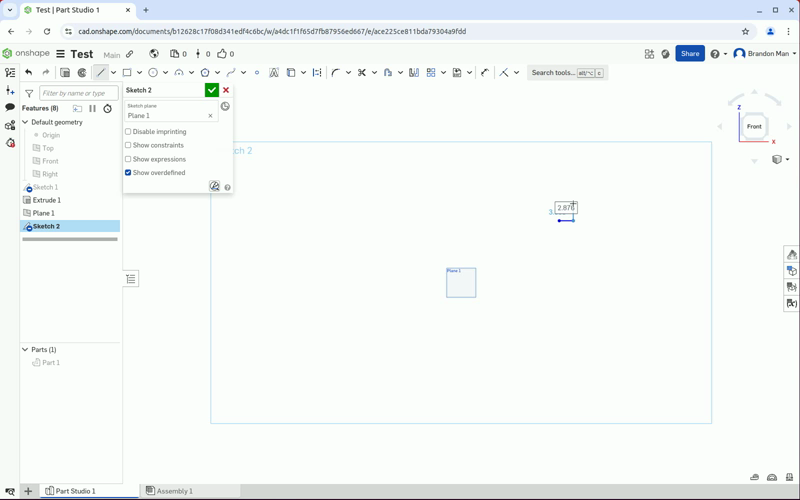
mouse_move(589, 203)
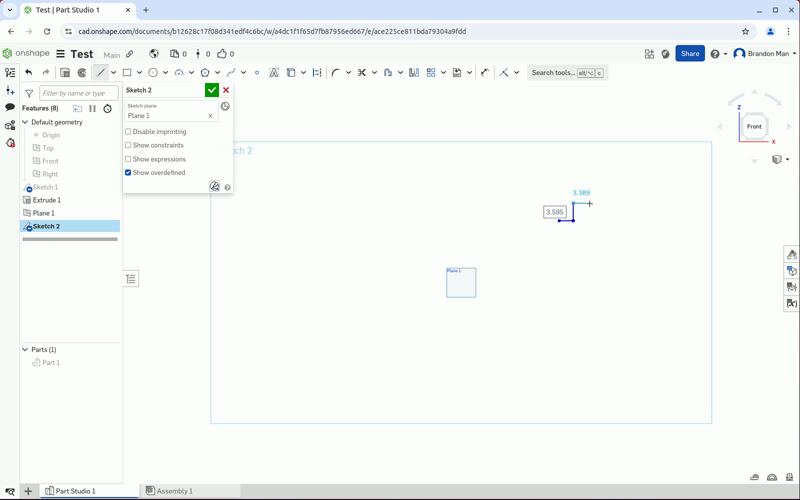
mouse_move(559, 203)
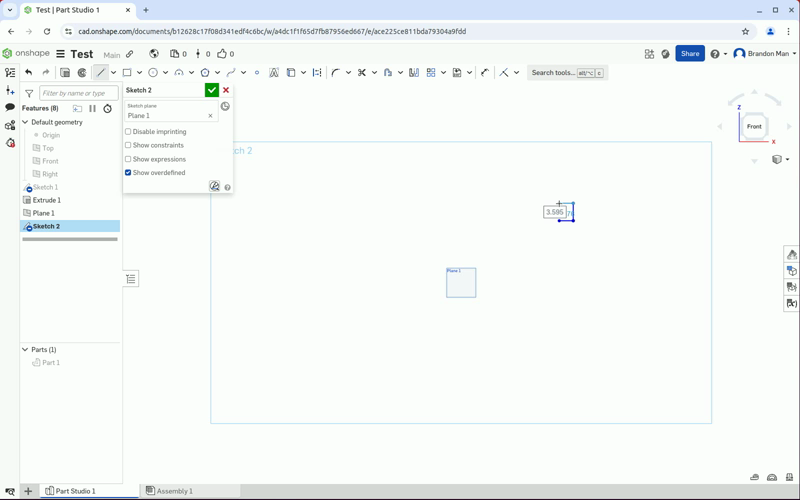
click(559, 203)
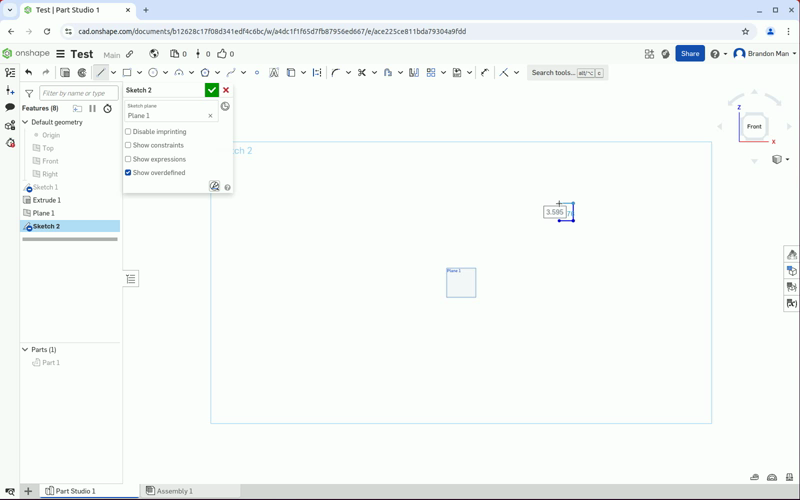
key_up(shift)
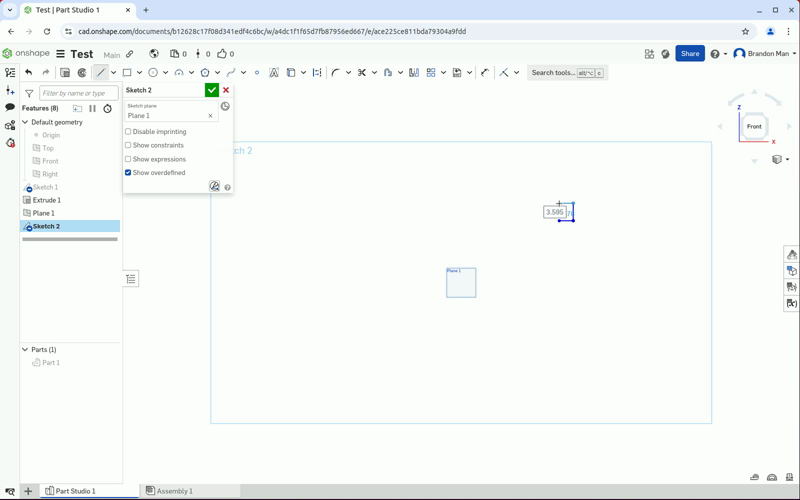
mouse_move(589, 203)
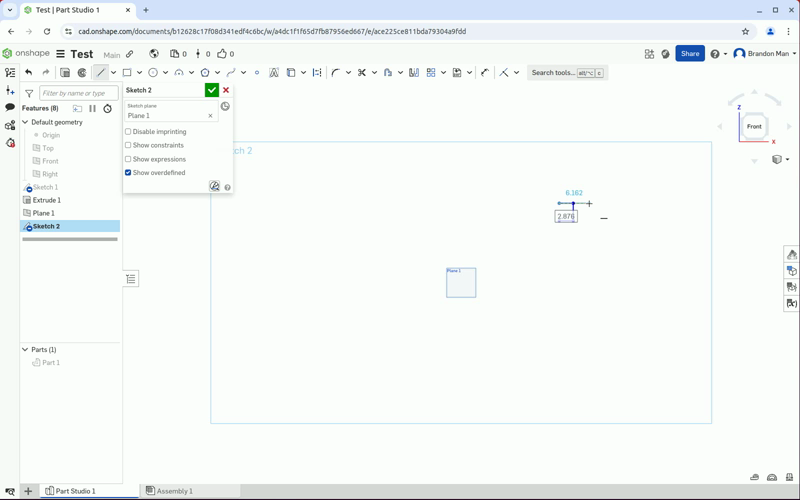
key_down(shift)
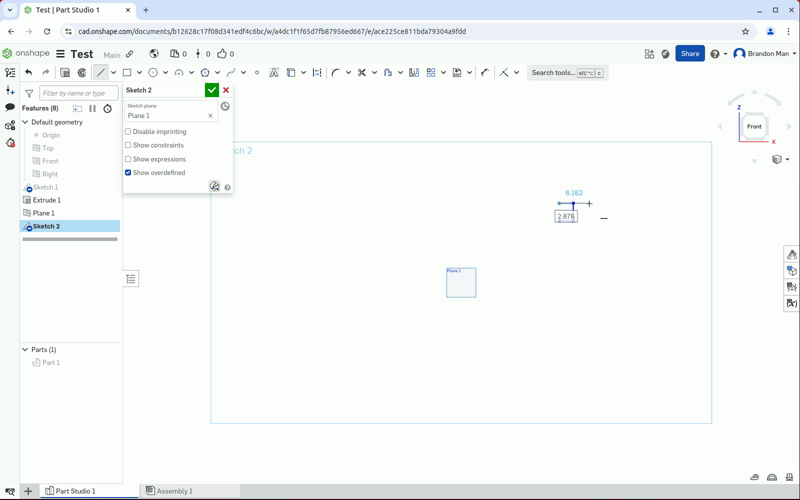
mouse_move(559, 220)
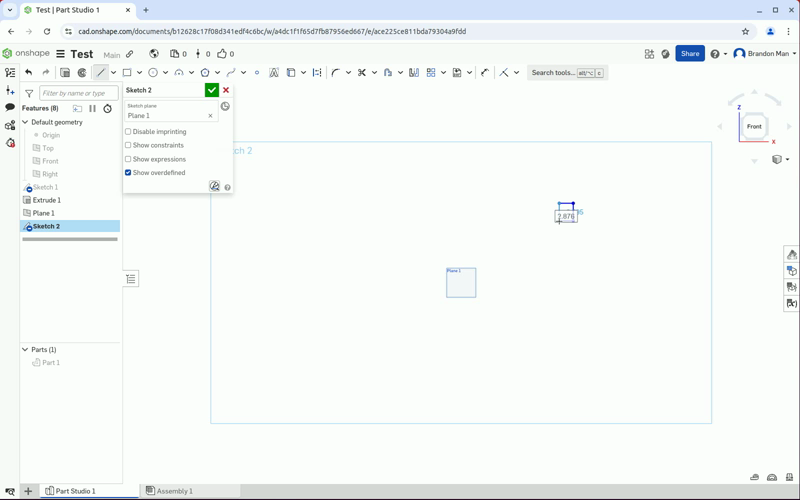
key_up(shift)
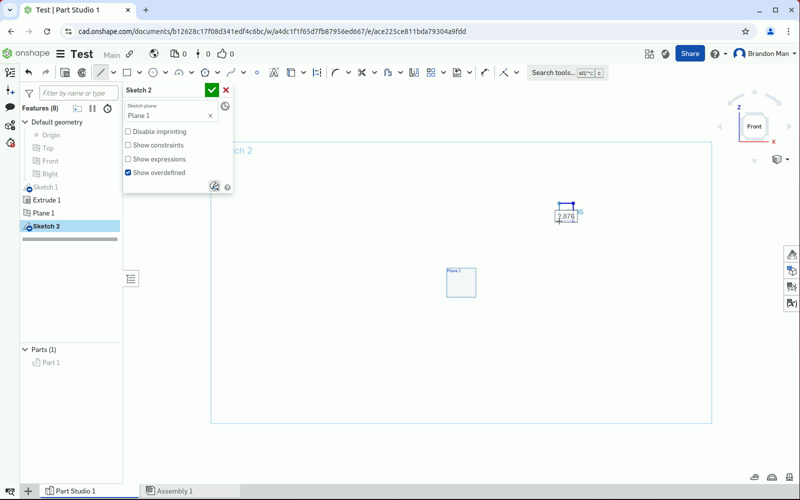
click(559, 220)
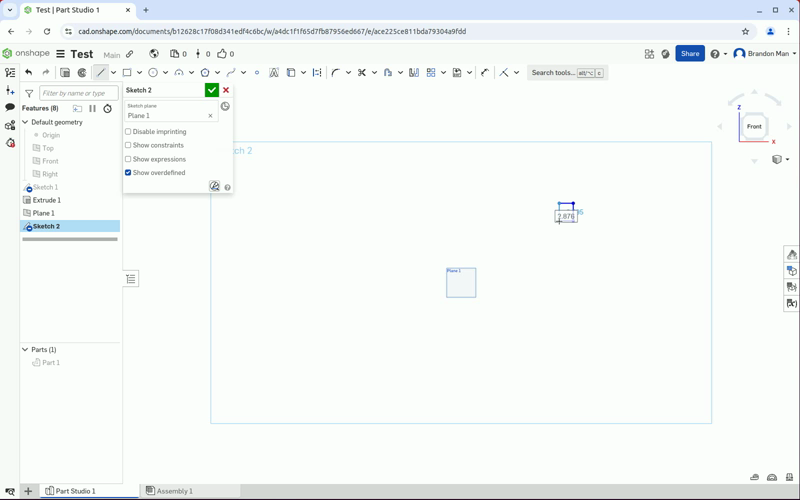
key(esc)
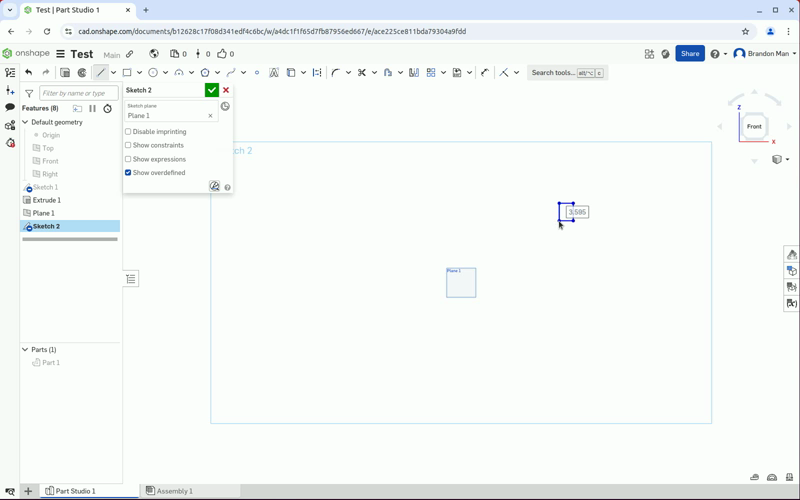
mouse_move(566, 205)
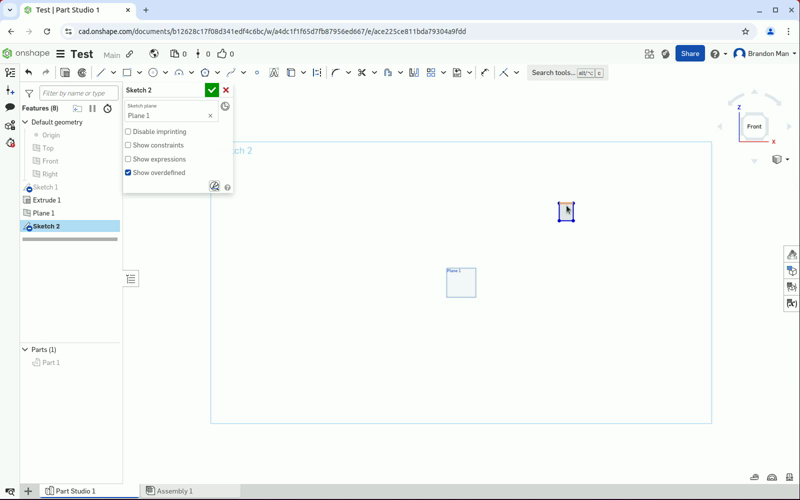
scroll(6)
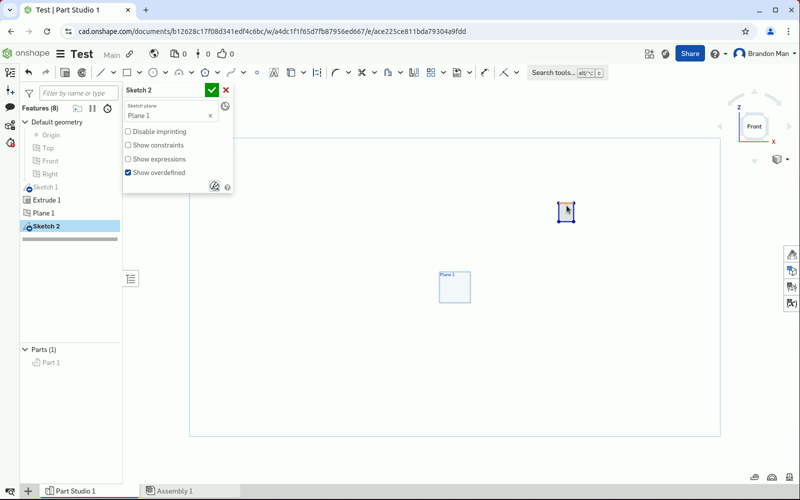
scroll(6)
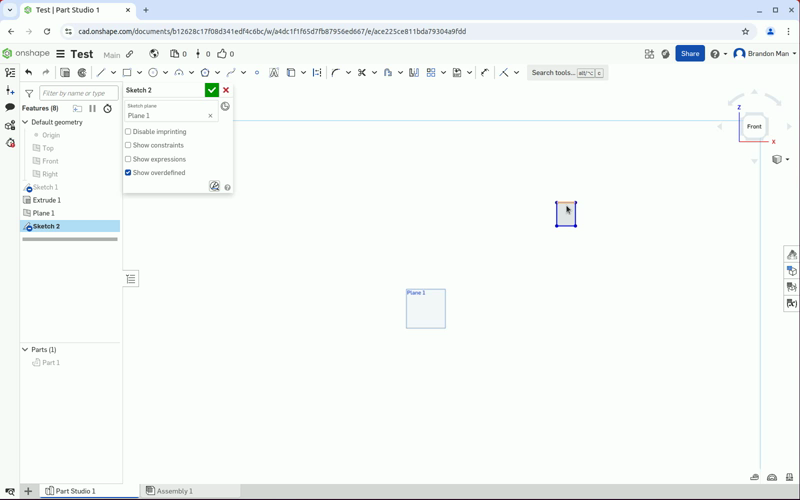
scroll(6)
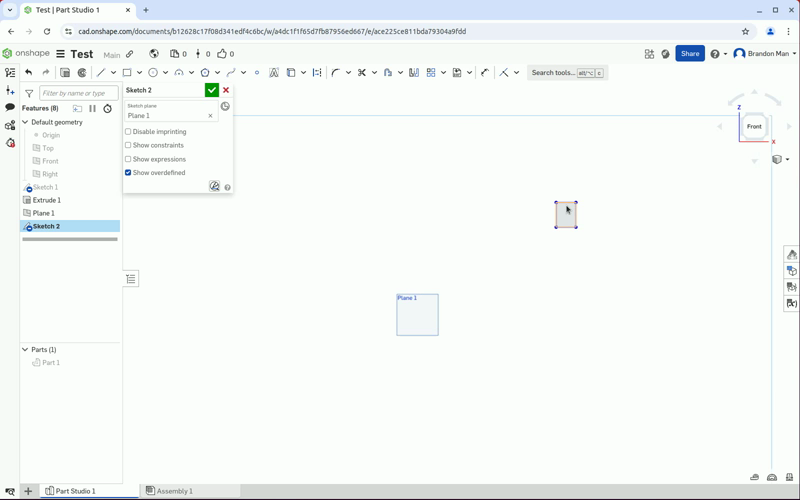
scroll(6)
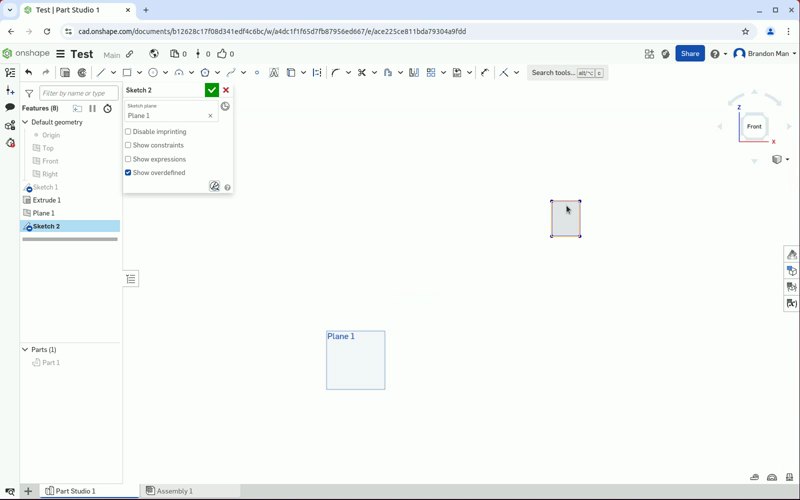
scroll(6)
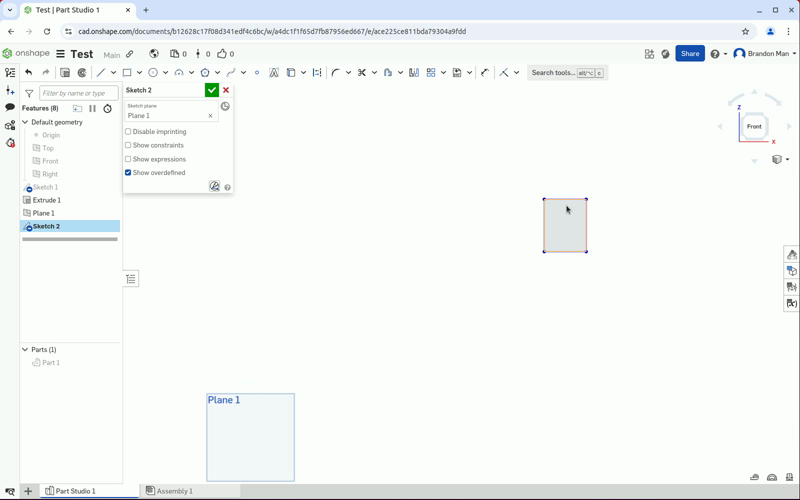
scroll(6)
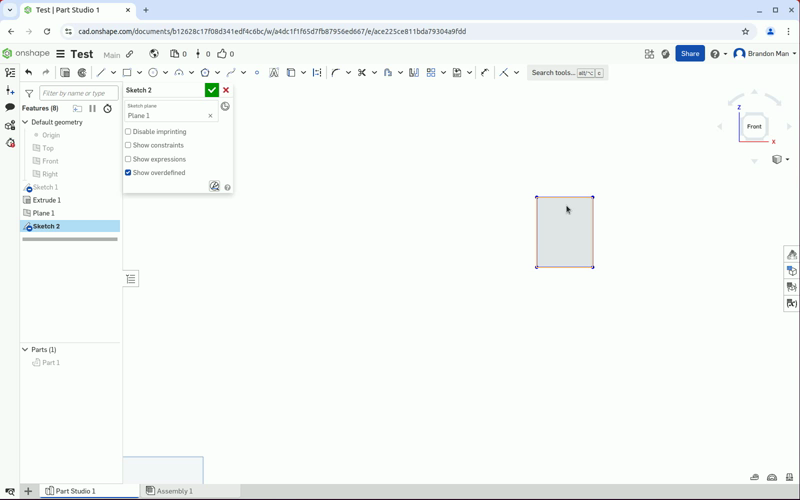
scroll(6)
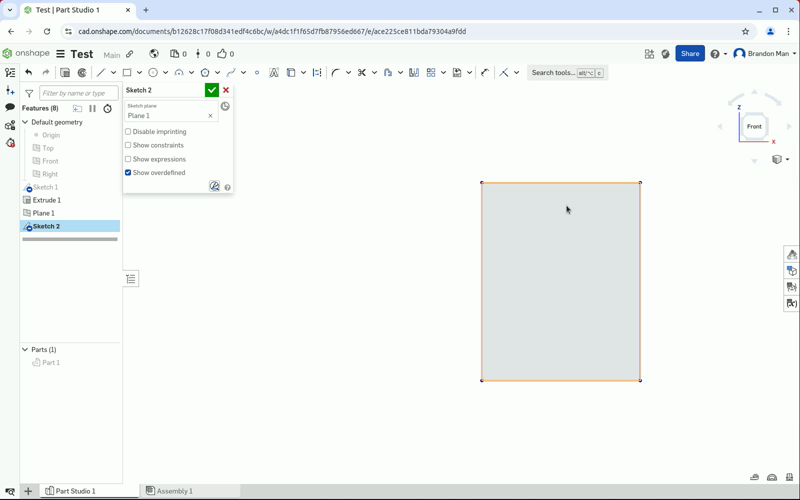
click(566, 205)
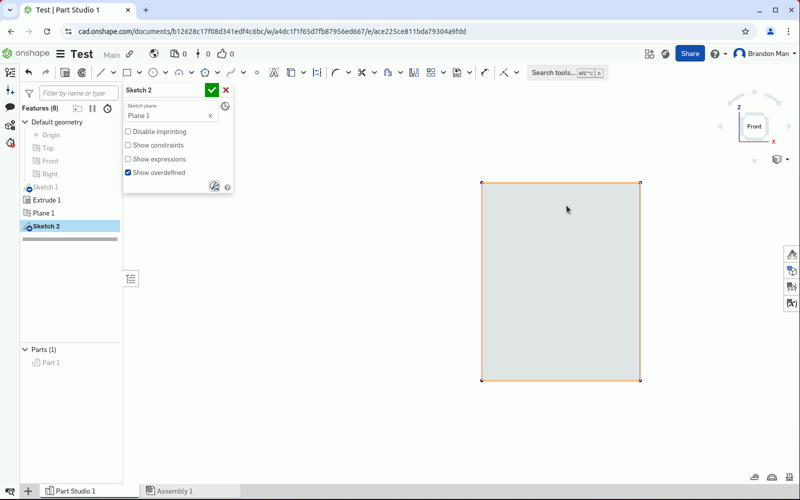
scroll(-6)
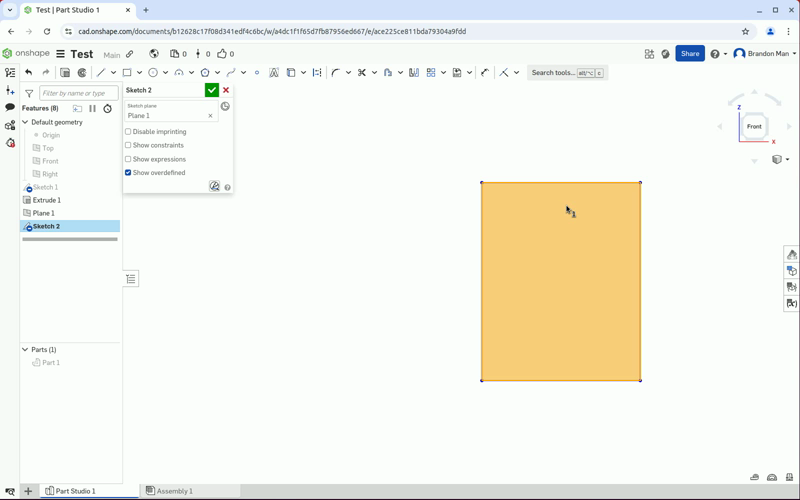
scroll(-6)
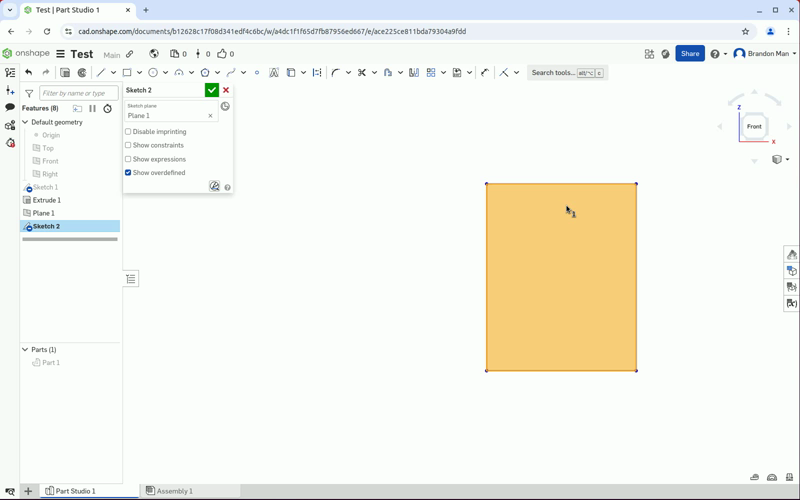
scroll(-6)
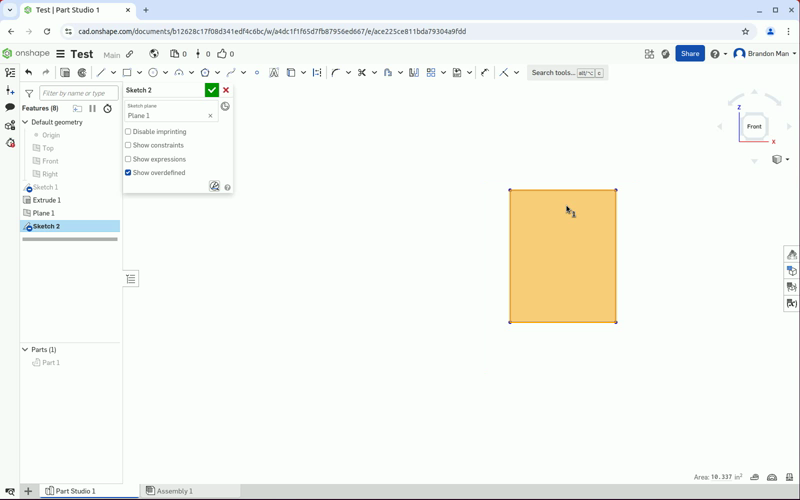
scroll(-6)
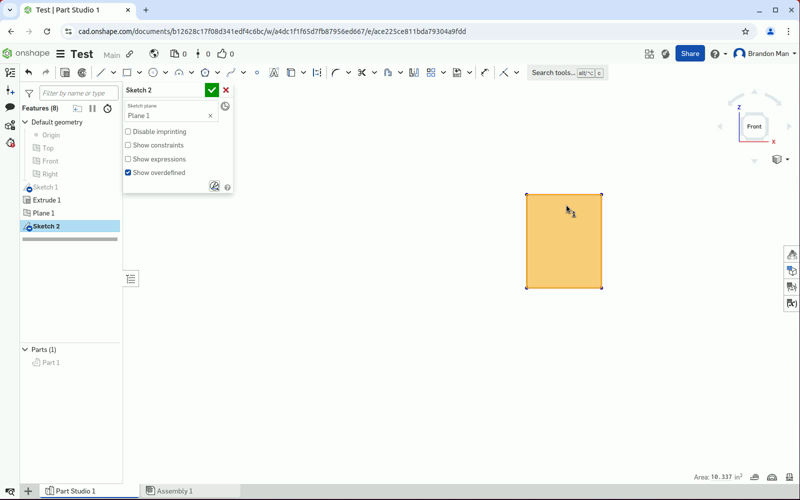
scroll(-6)
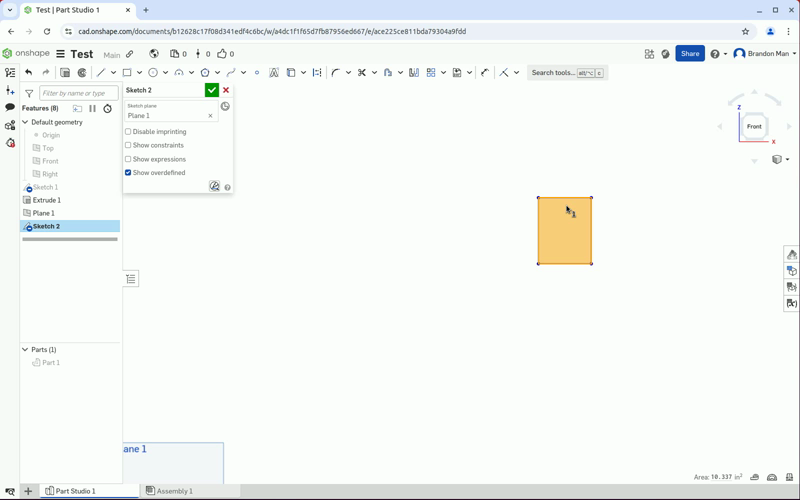
scroll(-6)
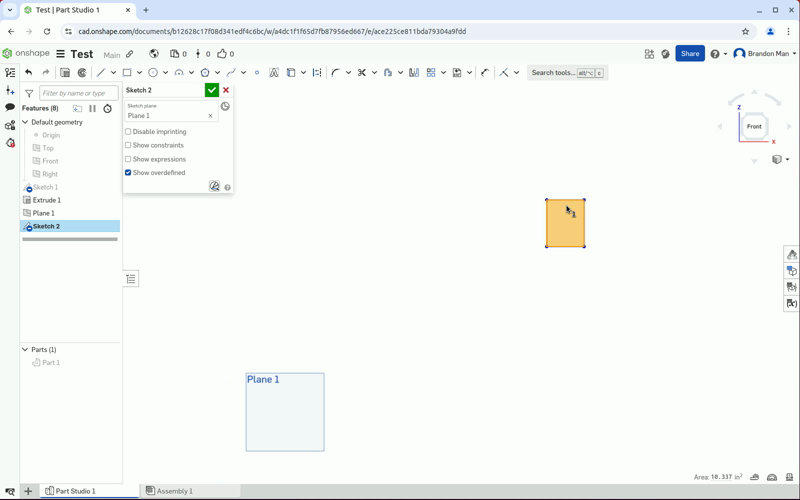
scroll(-6)
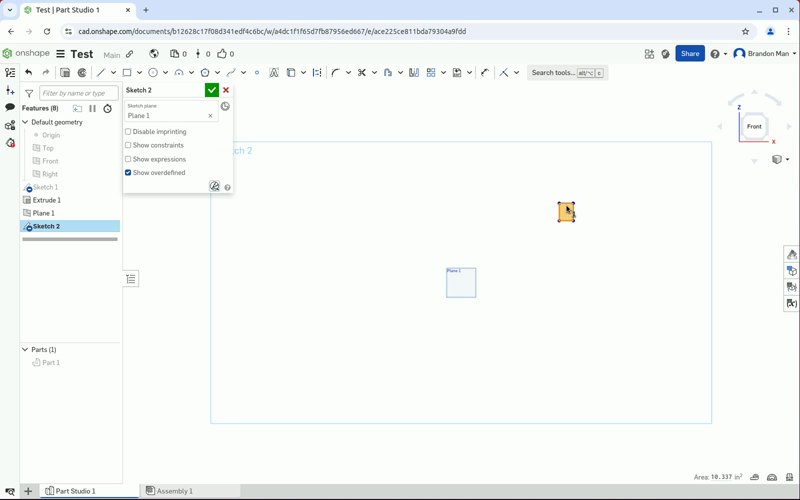
mouse_move(73, 352)
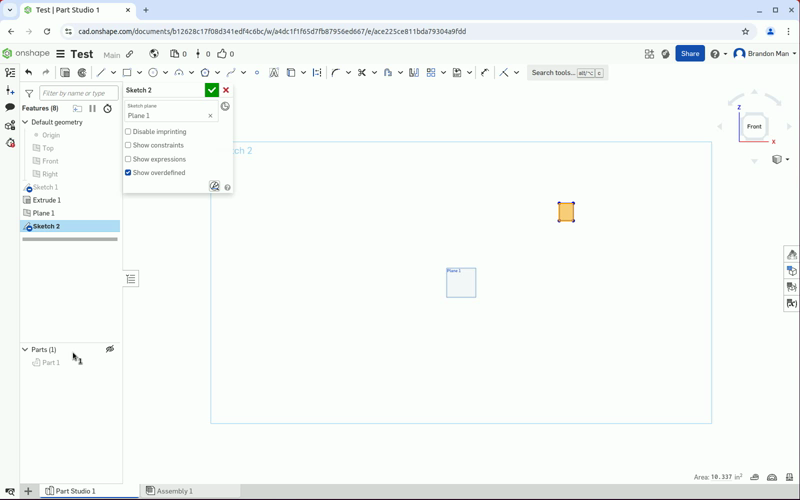
key(shift+y)
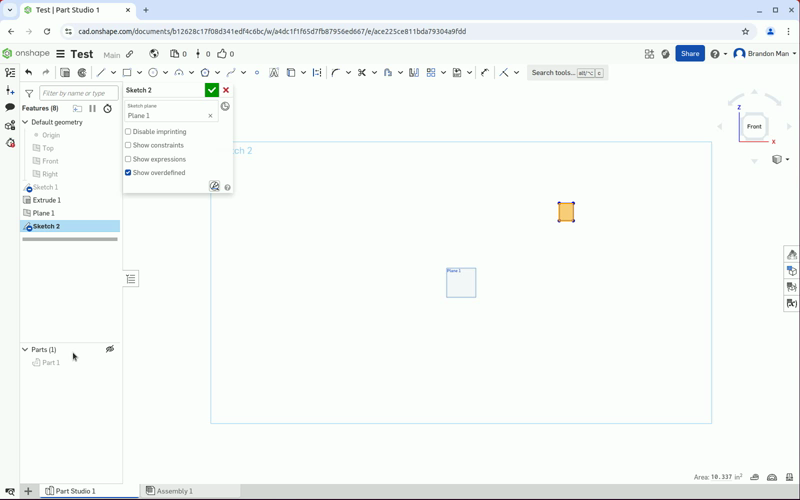
key(shift+e)
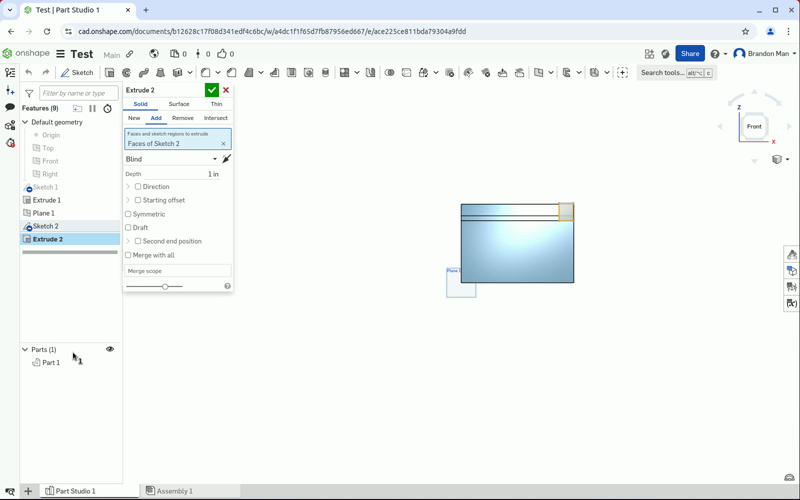
mouse_move(143, 106)
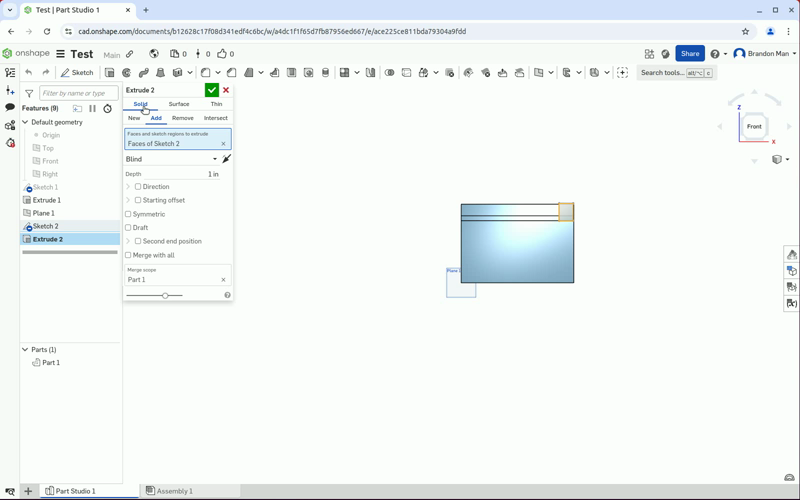
click(143, 106)
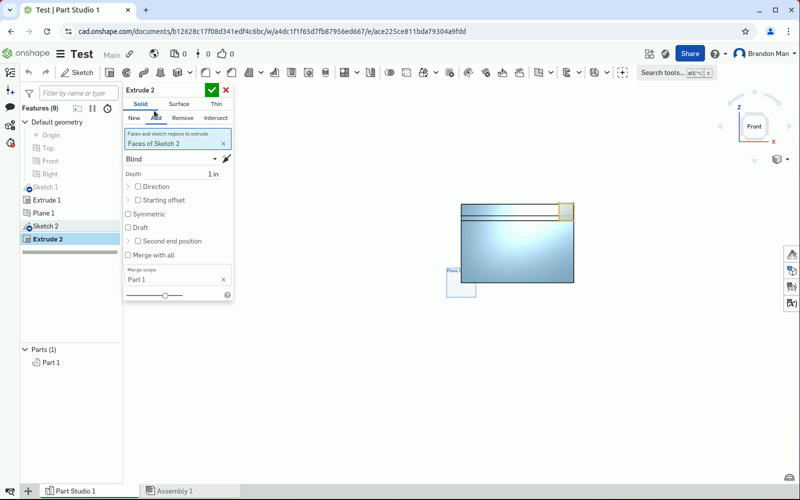
mouse_move(186, 120)
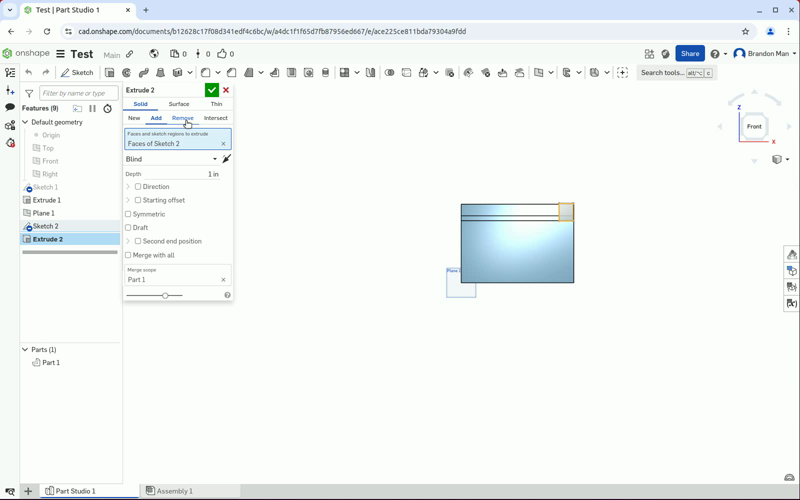
click(186, 120)
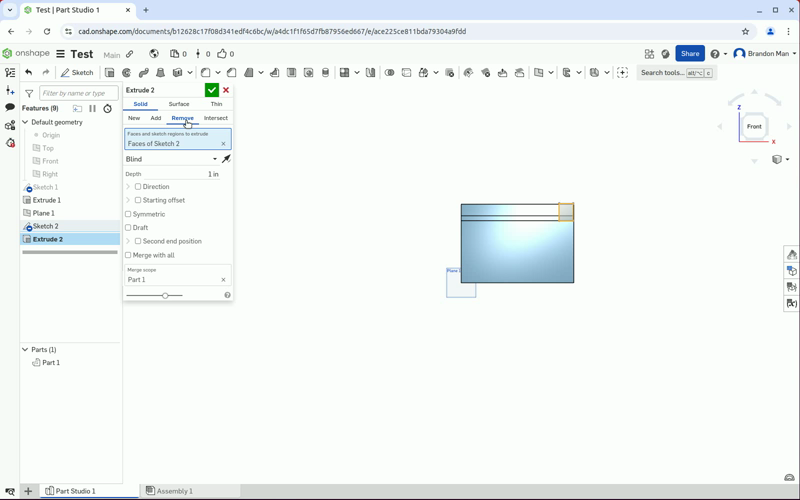
key(tab, 4)
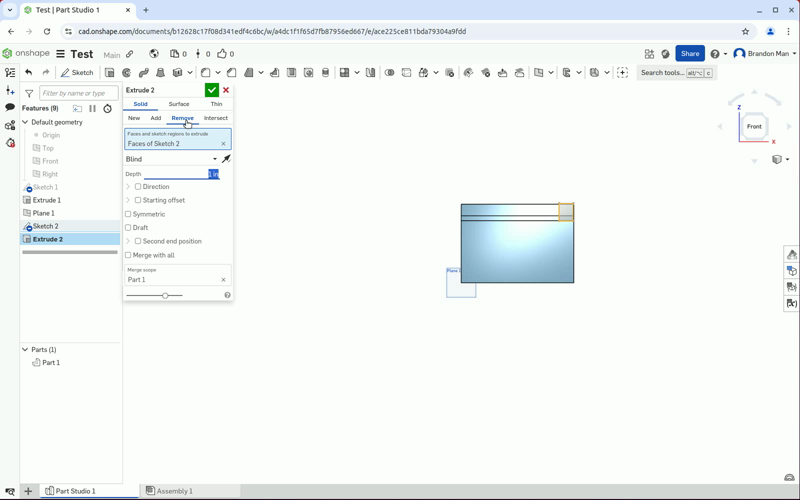
text(1.444)
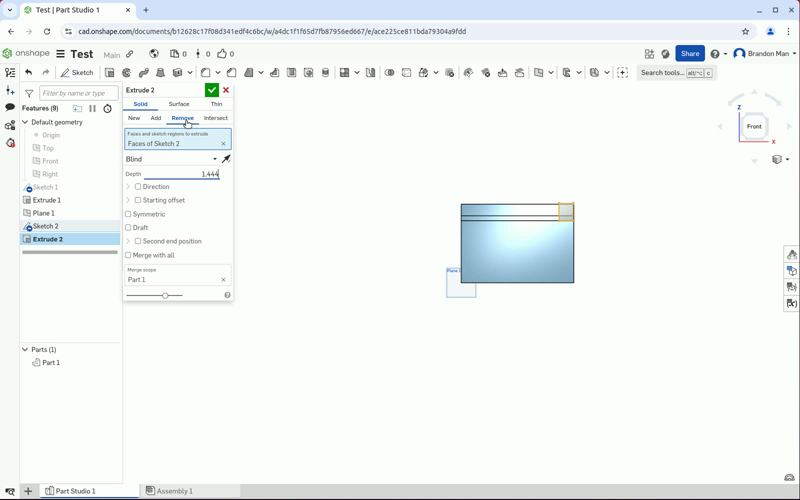
key(tab, 6)
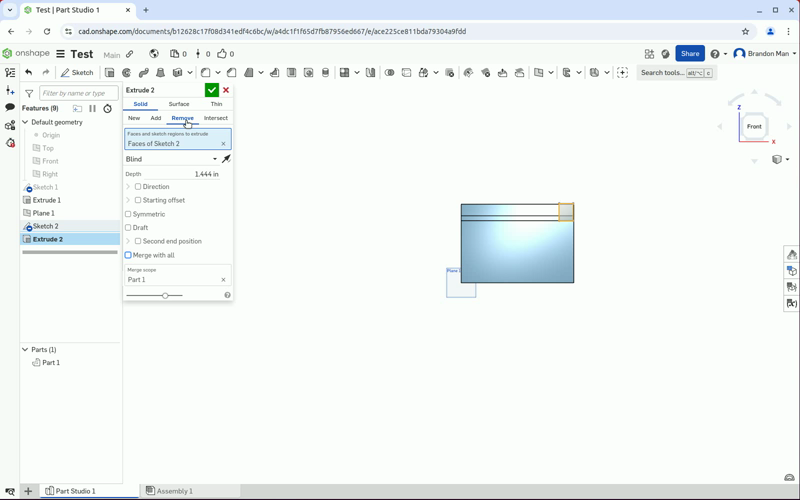
key(space)
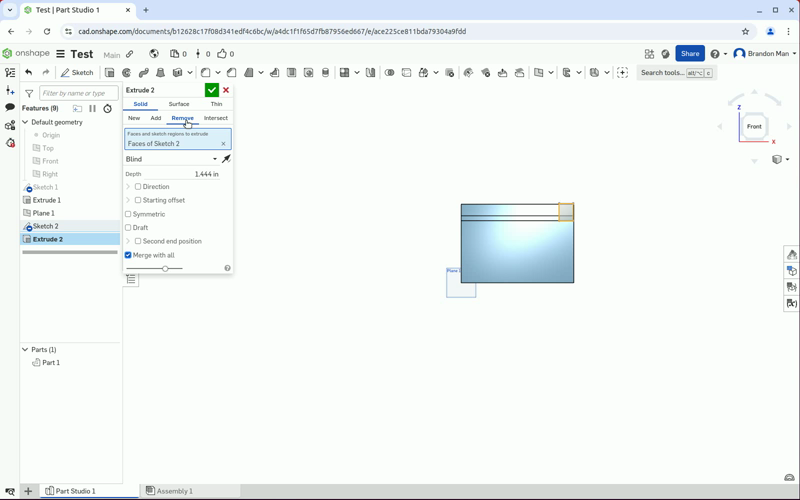
key(enter)
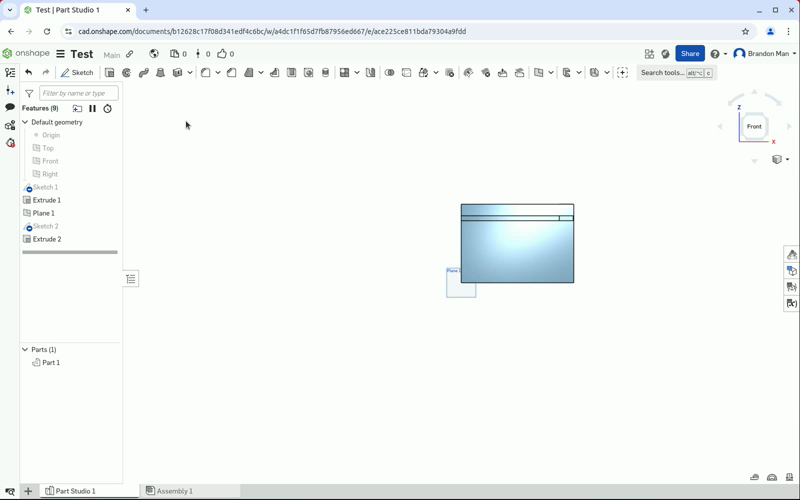
key(shift+h)
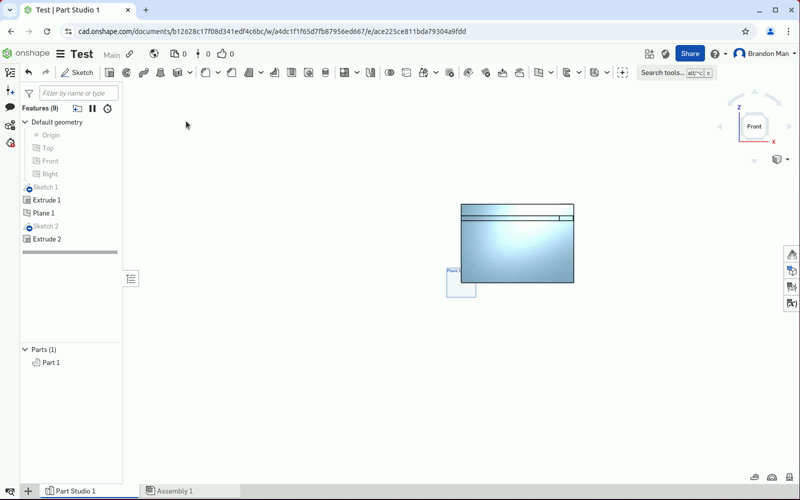
key(shift+h)
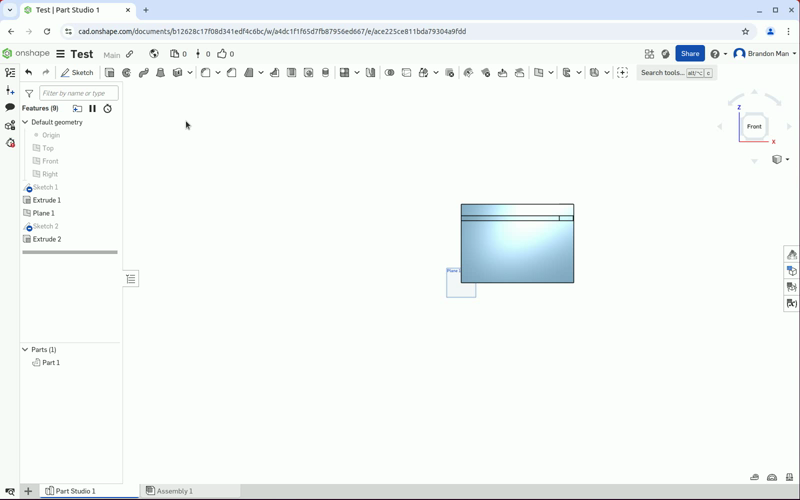
mouse_move(73, 189)
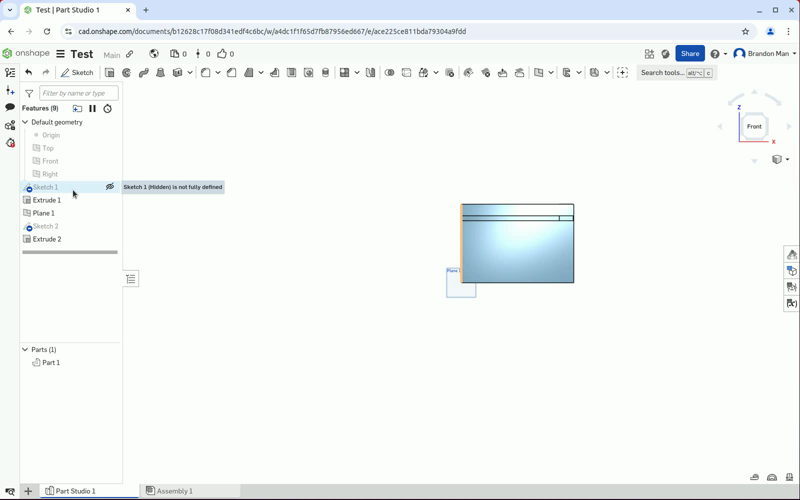
click(73, 189)
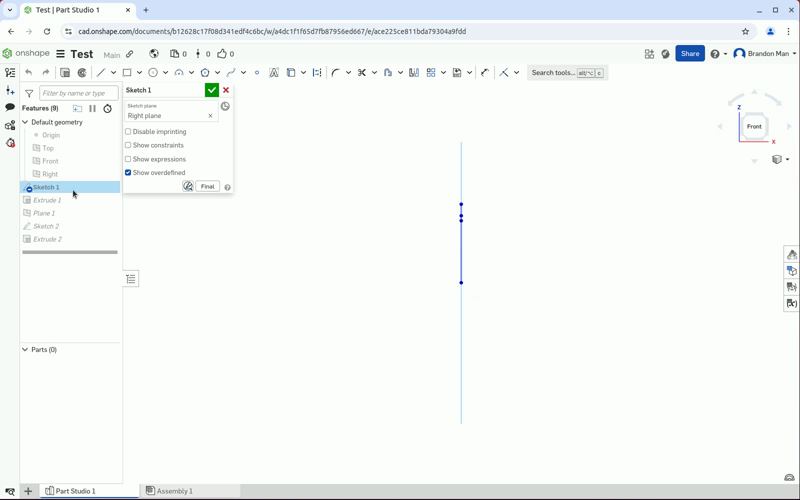
mouse_move(229, 92)
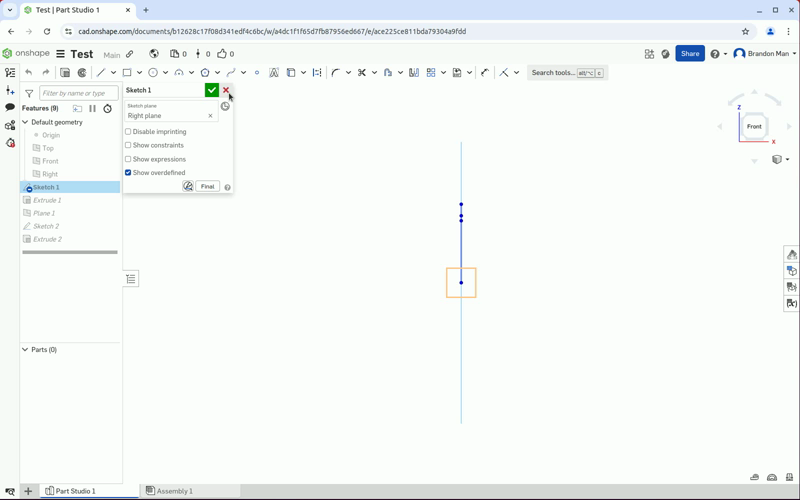
click(229, 92)
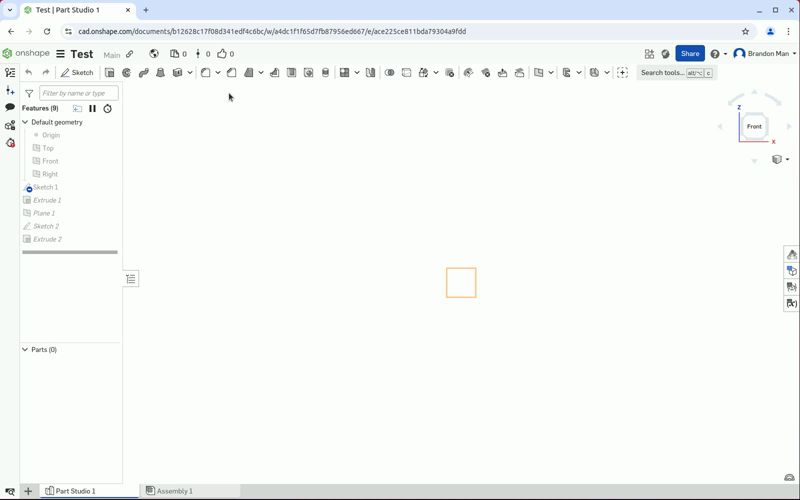
key(shift+s)
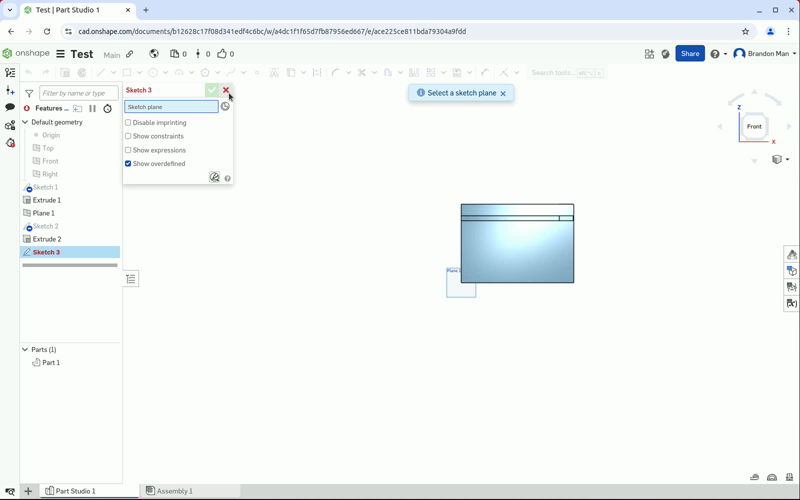
mouse_move(73, 215)
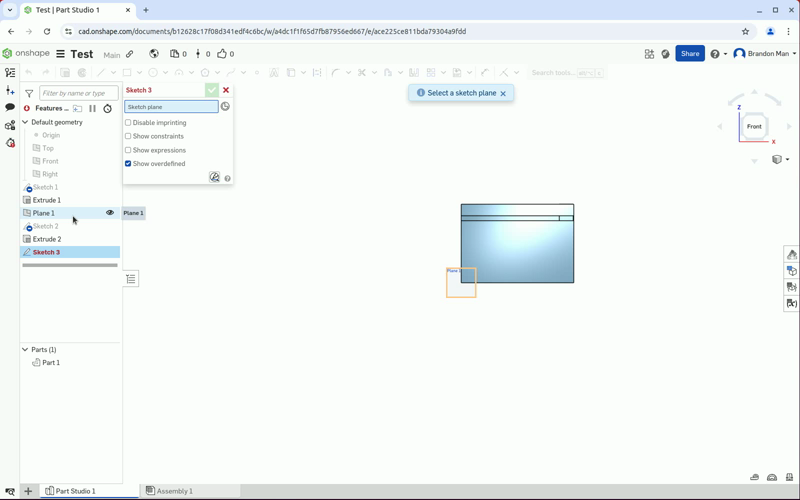
click(73, 215)
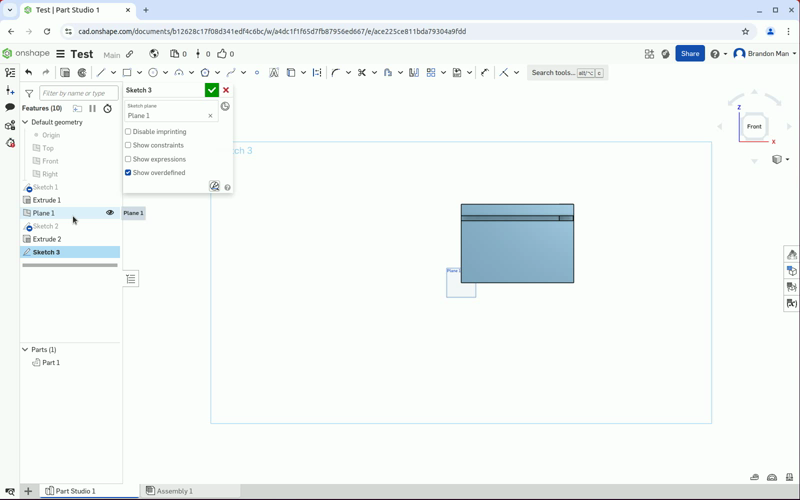
mouse_move(73, 352)
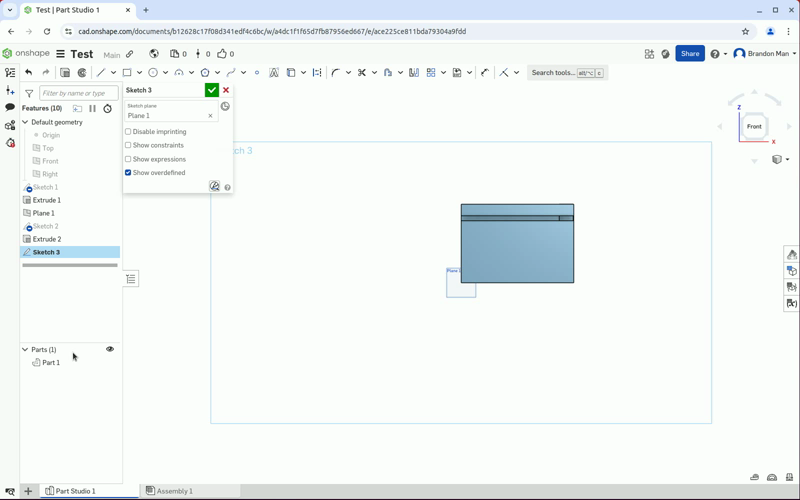
key(y)
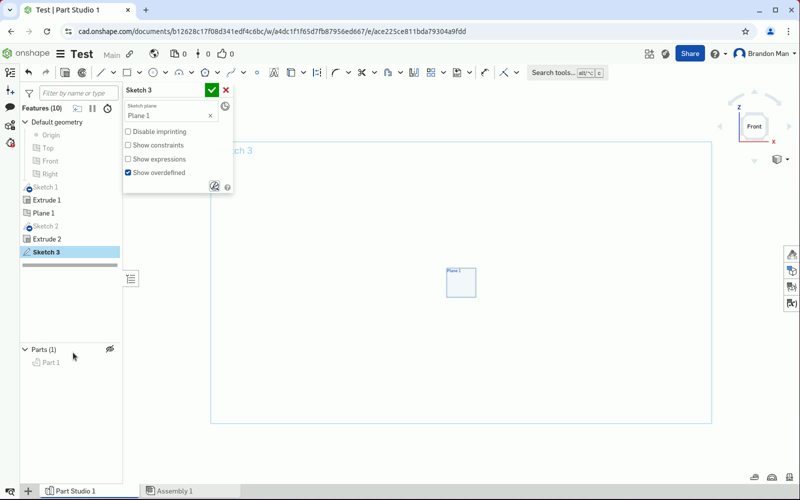
key(l)
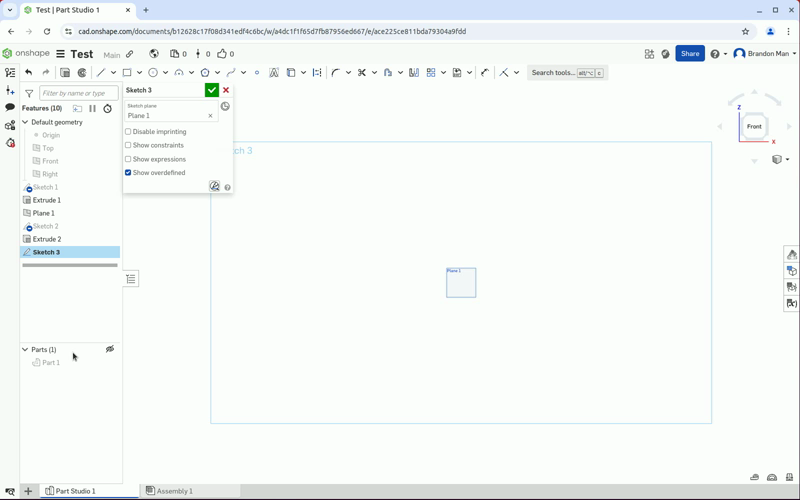
key_down(shift)
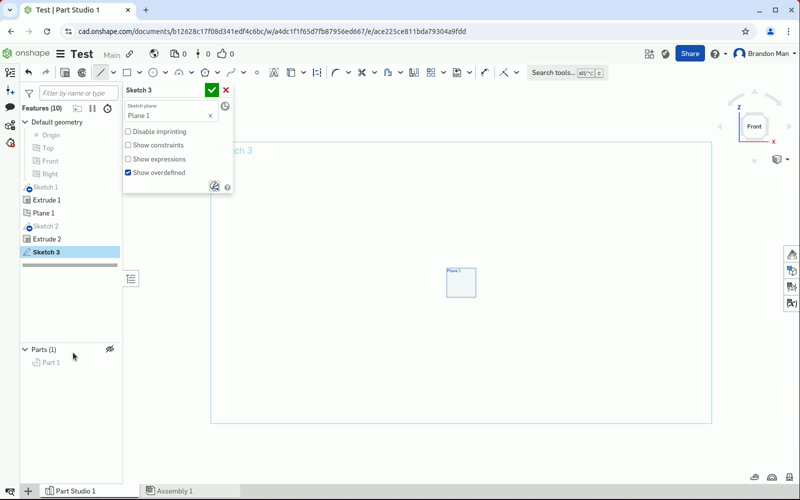
mouse_move(460, 220)
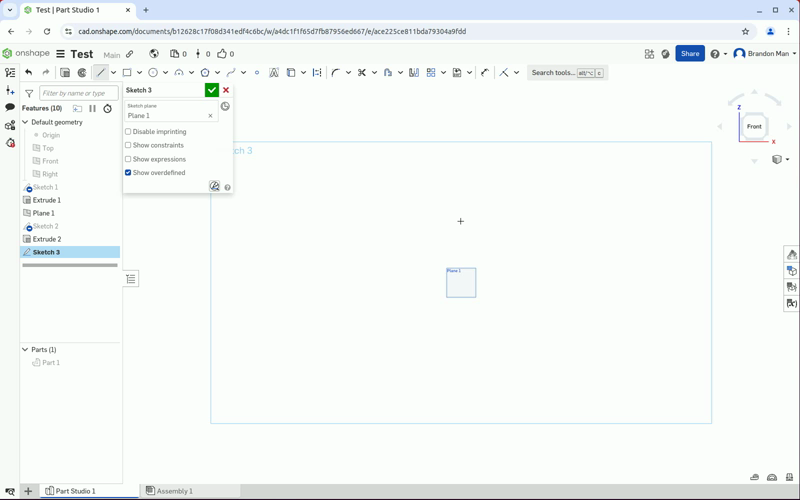
click(460, 220)
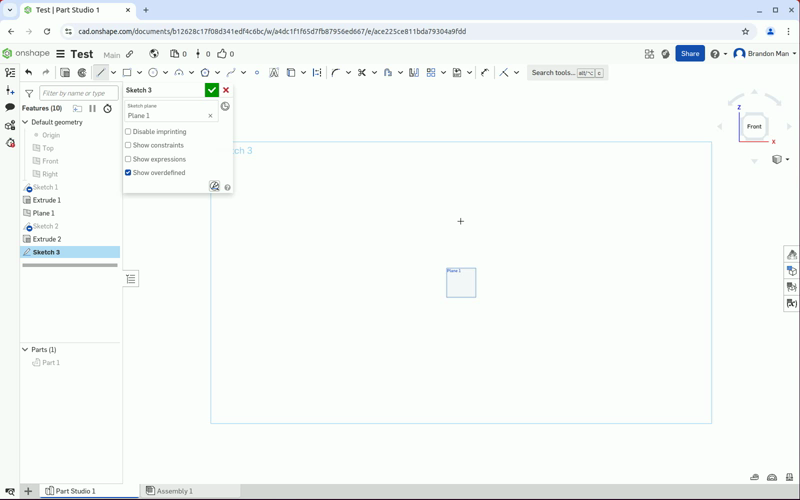
key_up(shift)
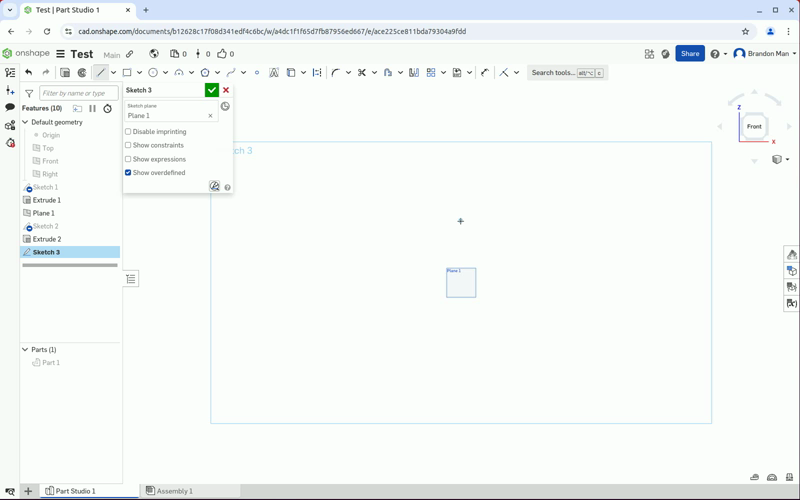
key_down(shift)
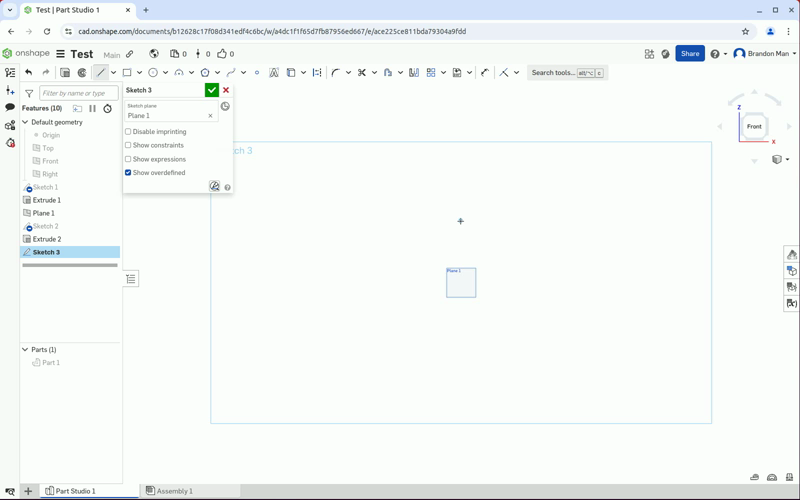
mouse_move(490, 220)
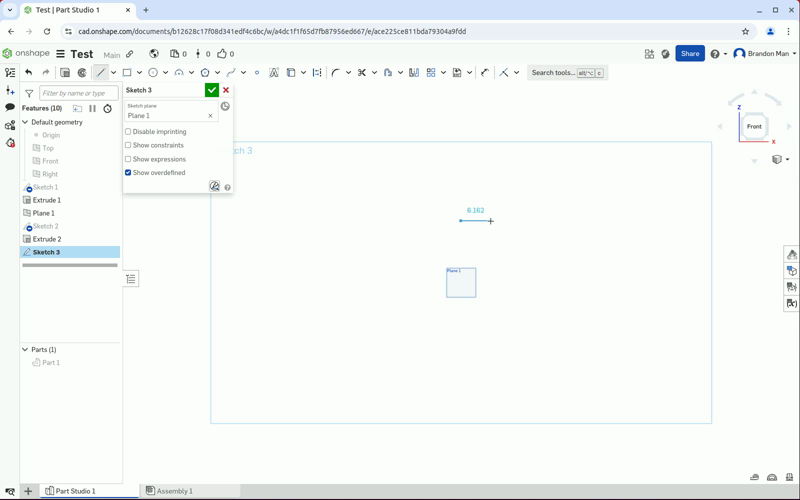
mouse_move(474, 220)
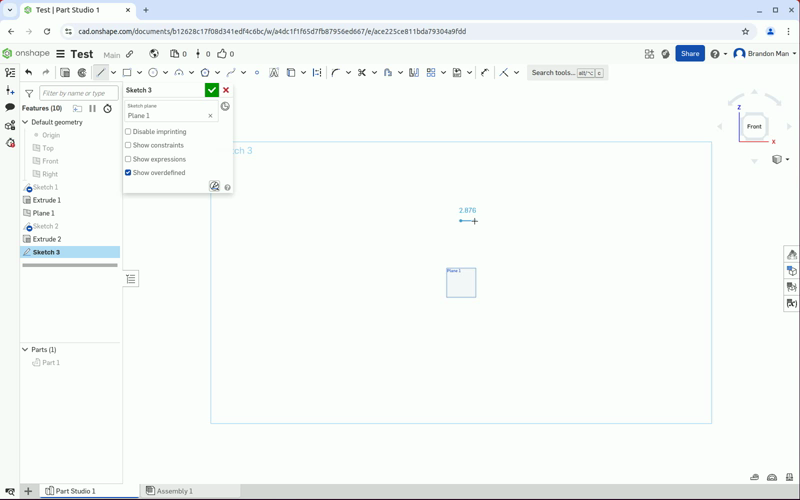
click(474, 220)
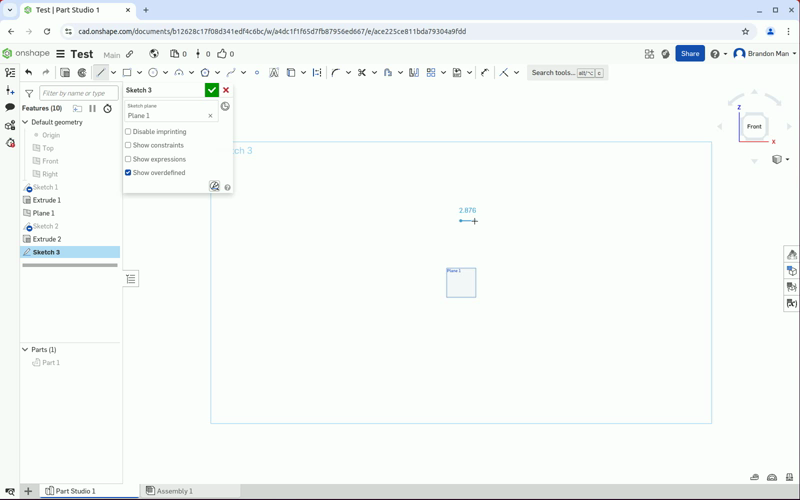
key_up(shift)
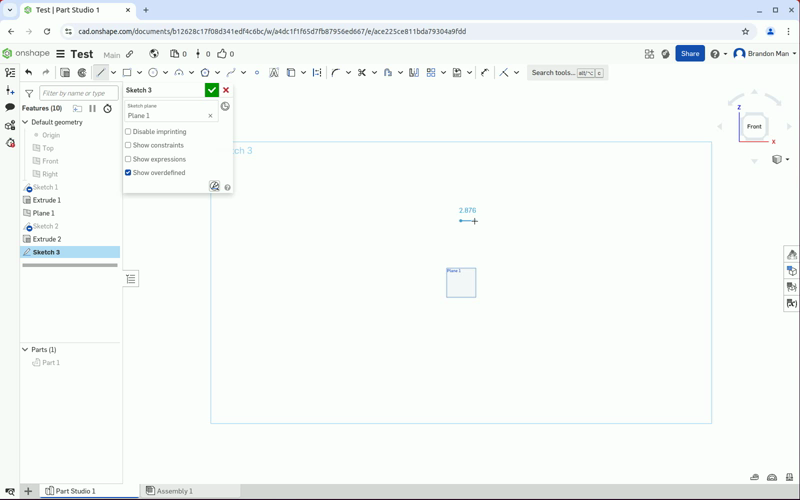
key_down(shift)
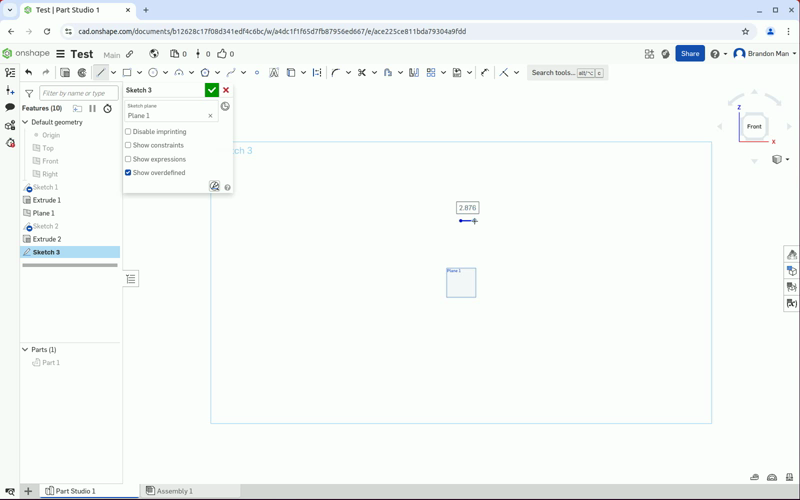
mouse_move(504, 220)
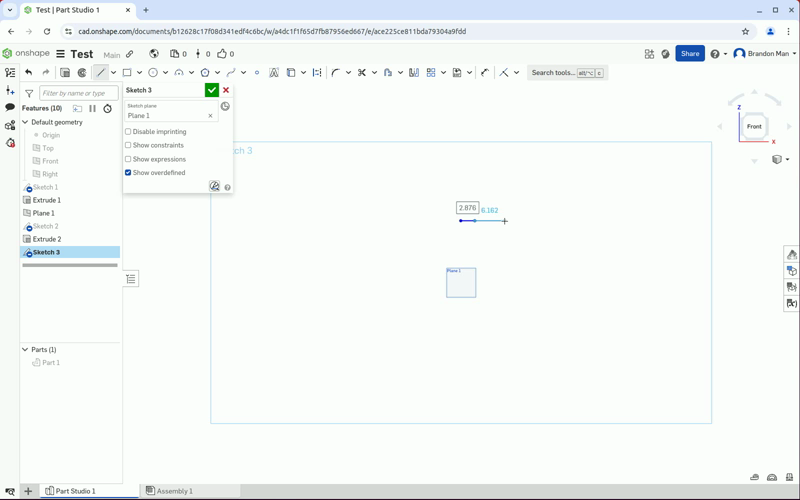
mouse_move(474, 203)
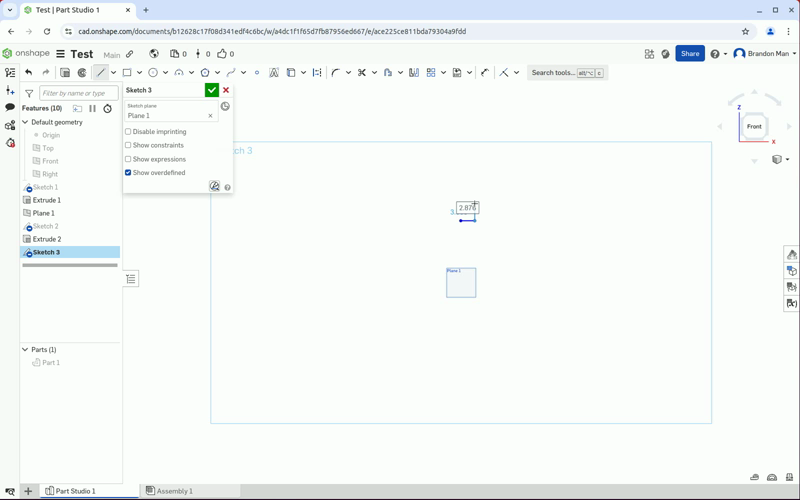
click(474, 203)
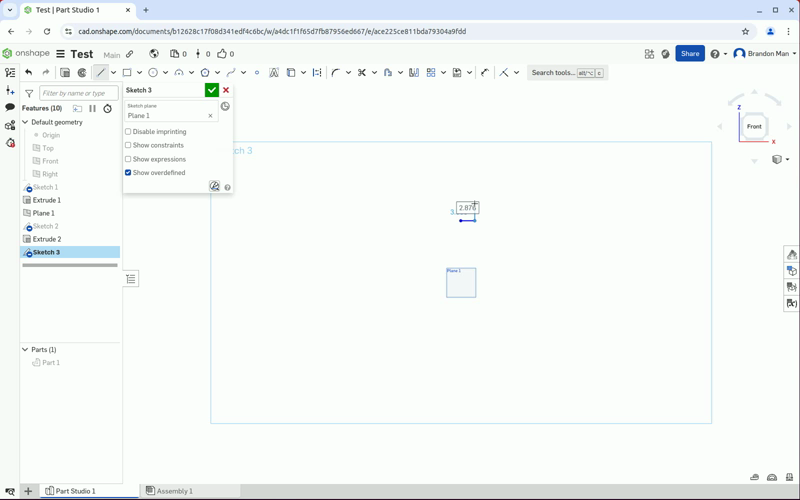
key_up(shift)
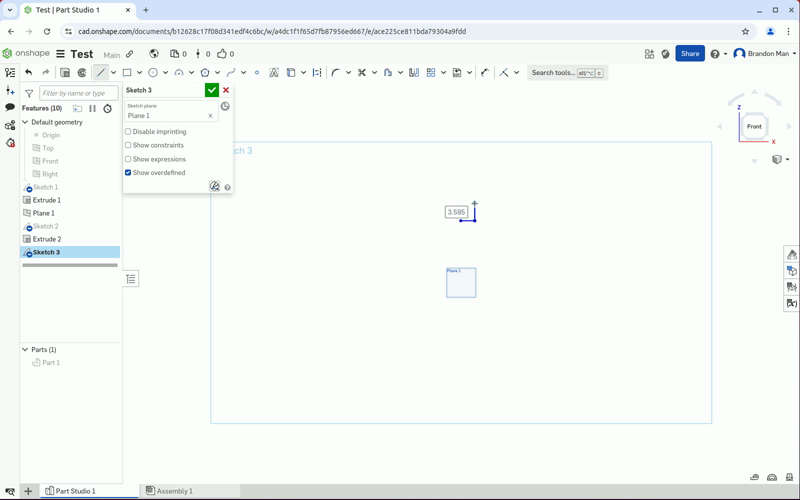
key_down(shift)
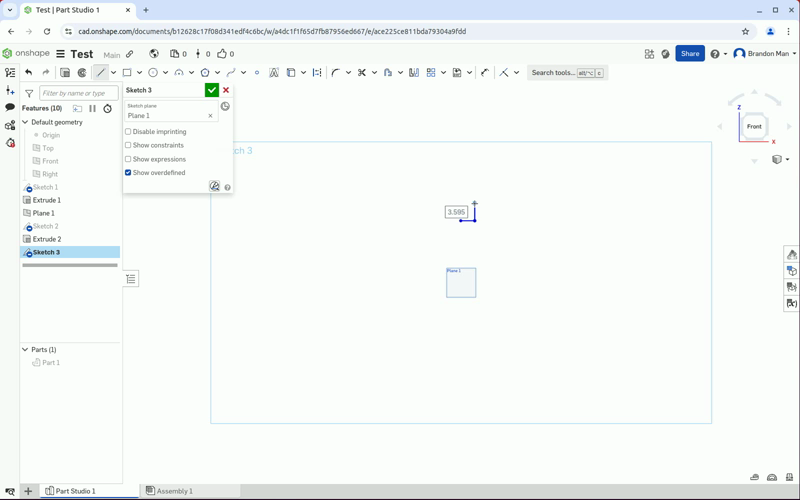
mouse_move(504, 203)
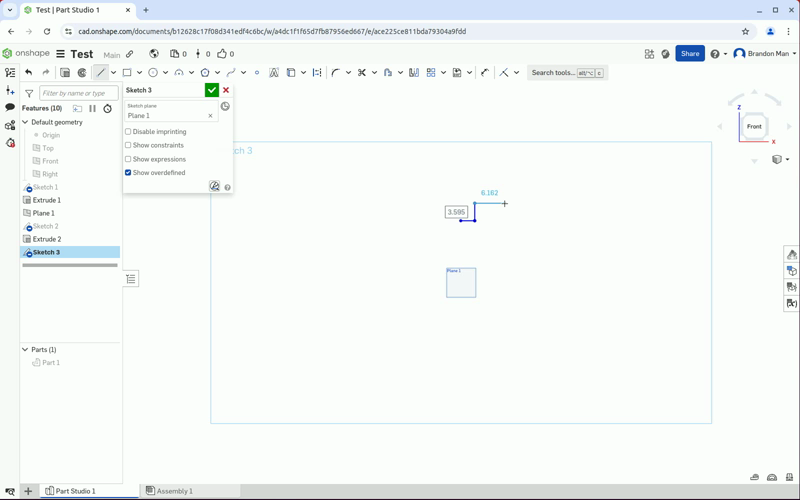
mouse_move(460, 203)
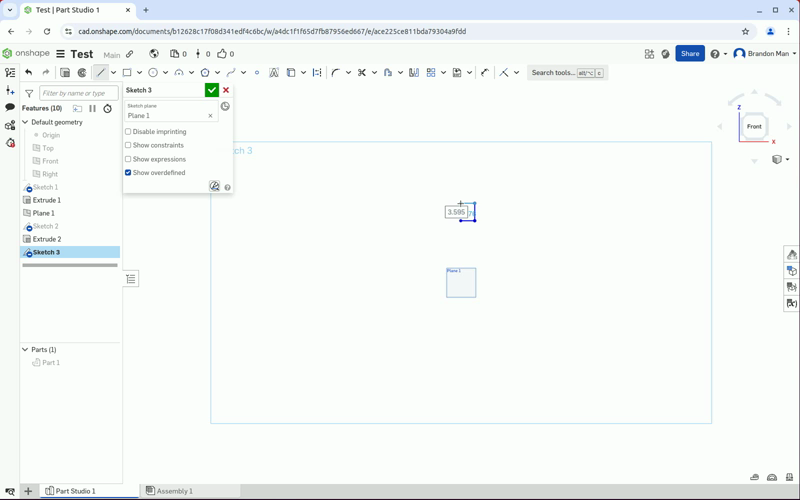
click(460, 203)
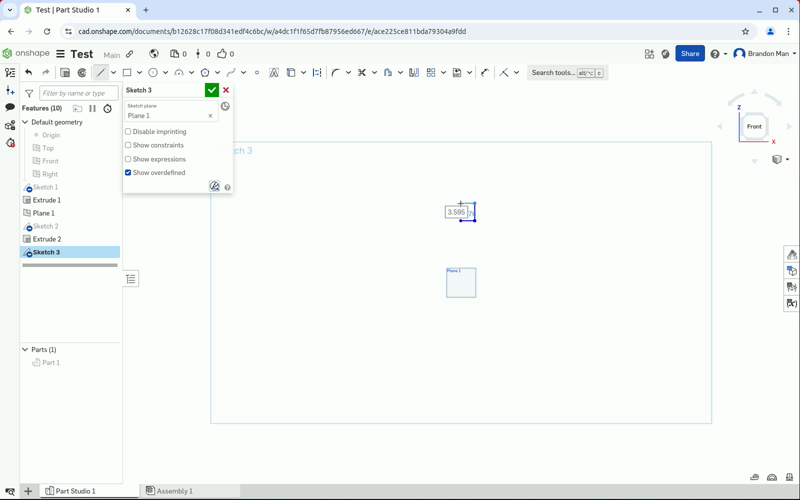
key_up(shift)
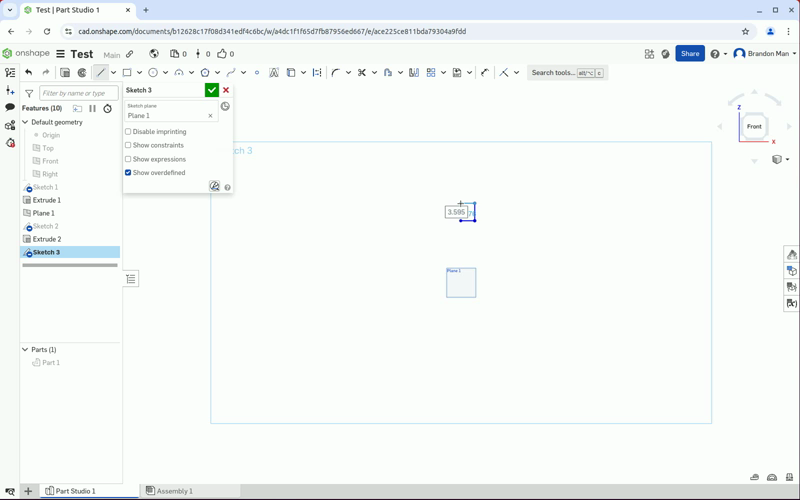
mouse_move(490, 203)
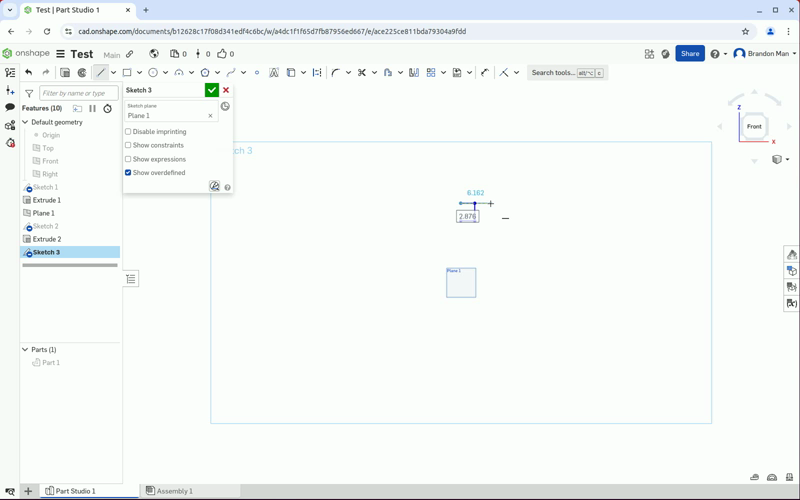
key_down(shift)
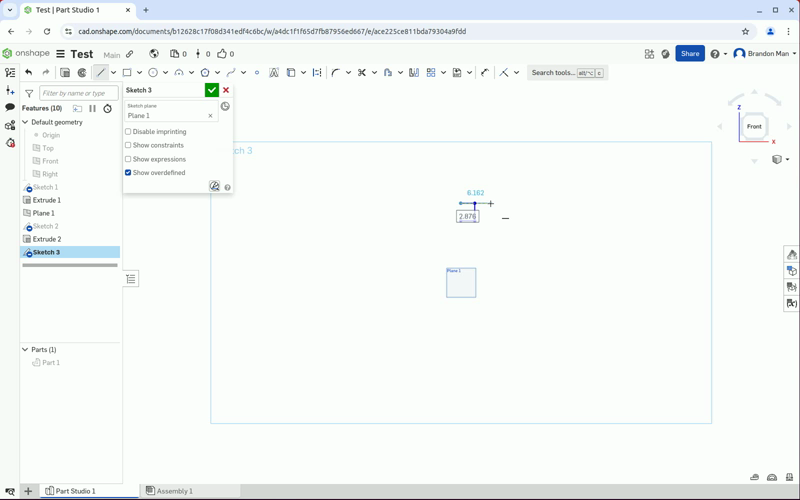
mouse_move(460, 220)
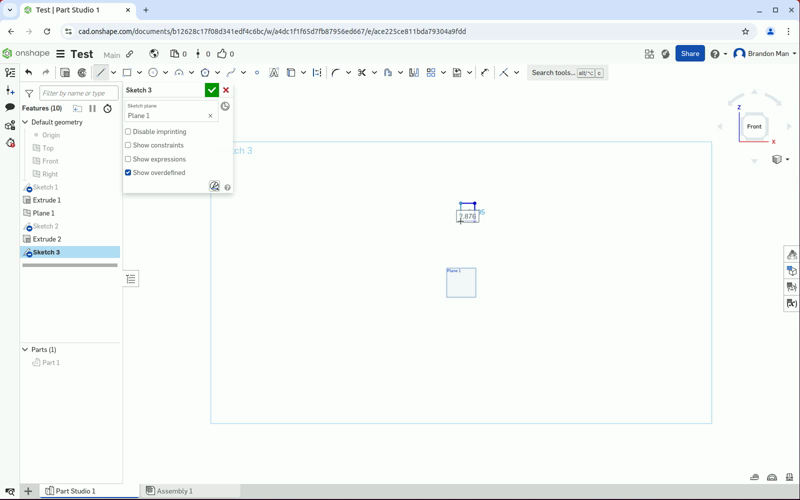
key_up(shift)
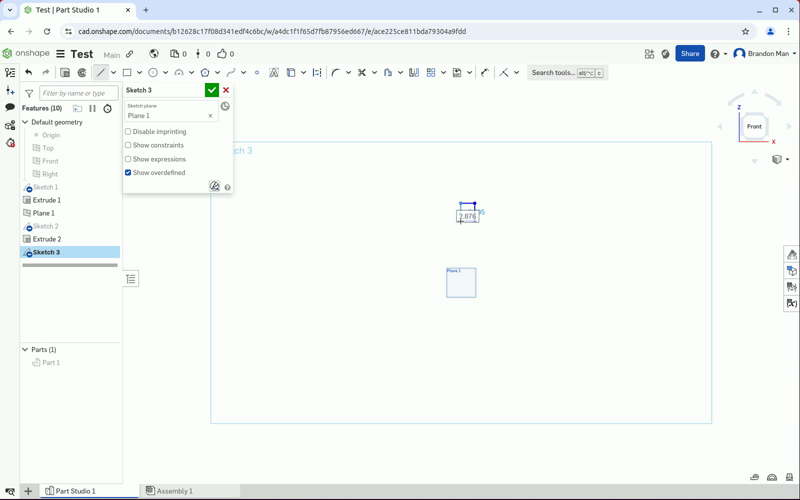
click(460, 220)
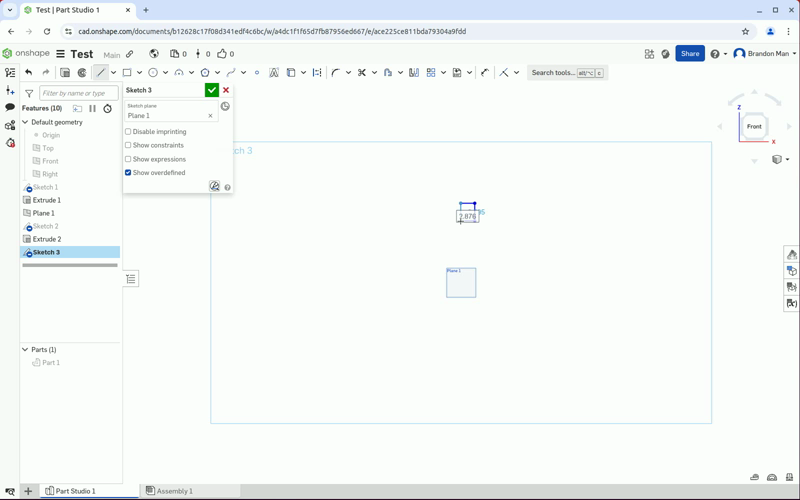
key(esc)
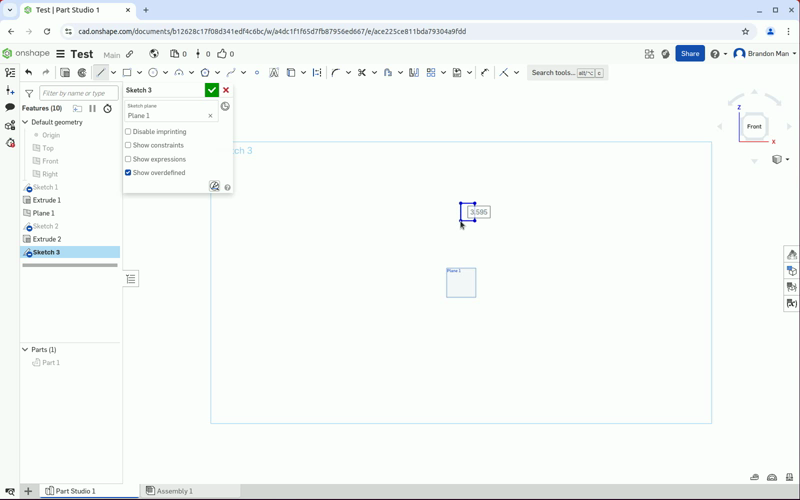
mouse_move(465, 205)
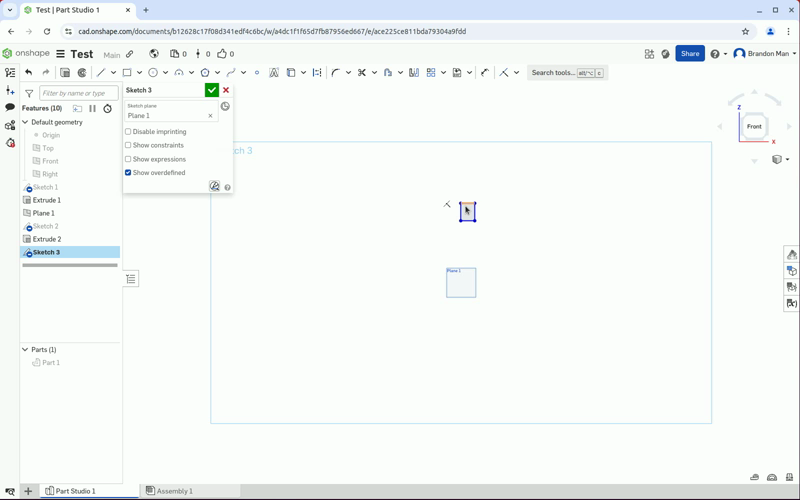
scroll(6)
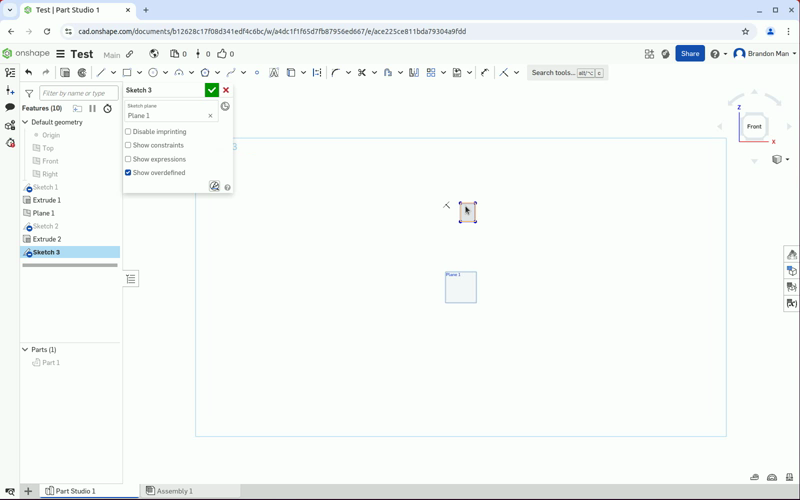
scroll(6)
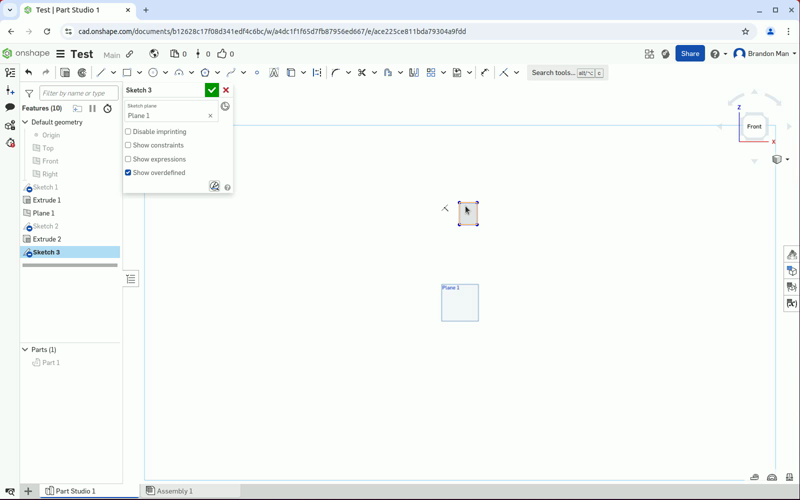
scroll(6)
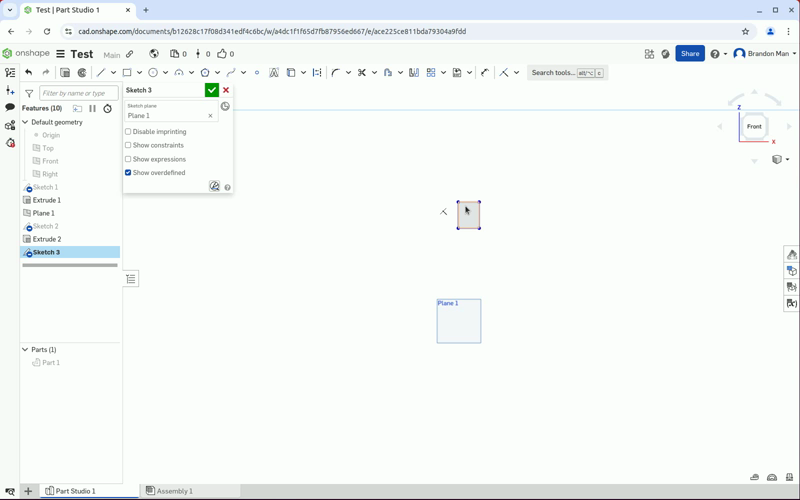
scroll(6)
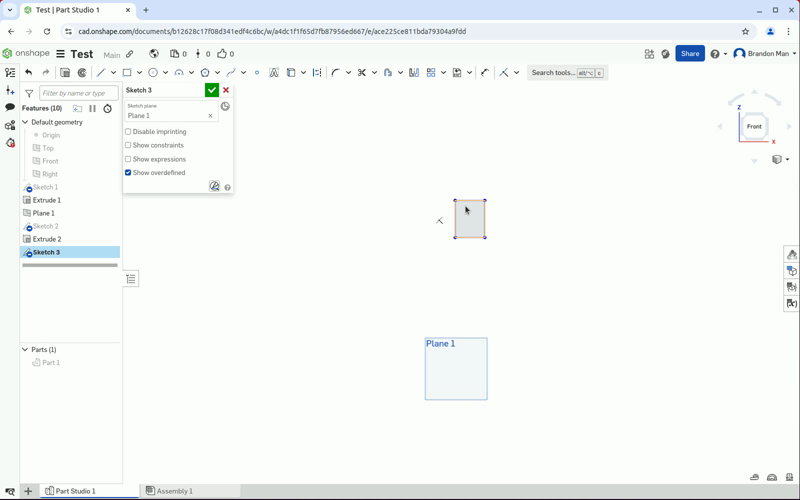
scroll(6)
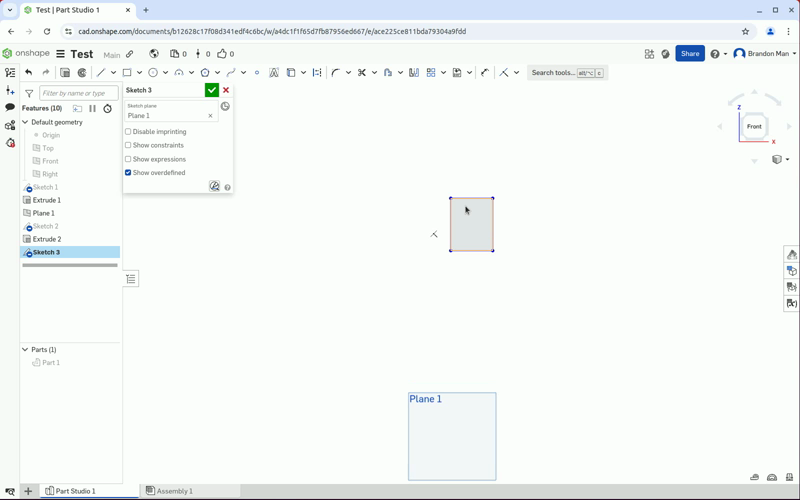
scroll(6)
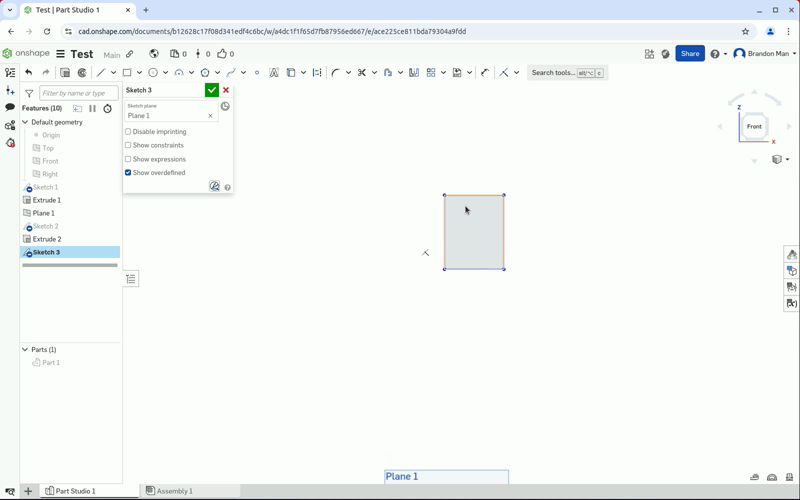
scroll(6)
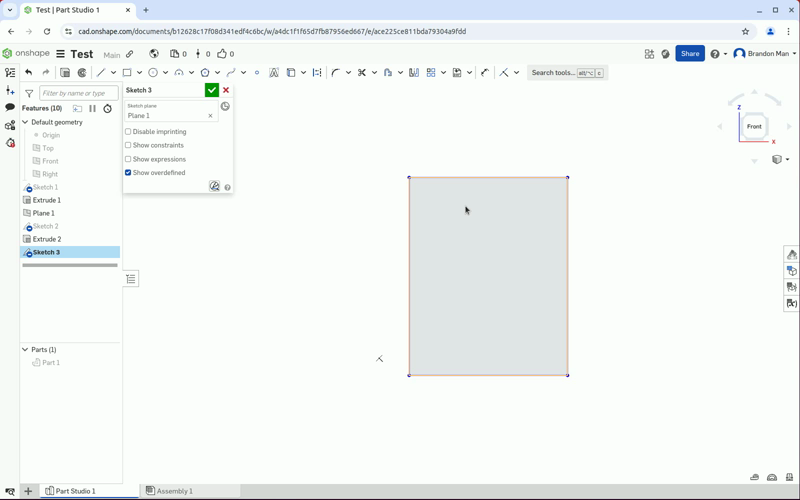
click(465, 205)
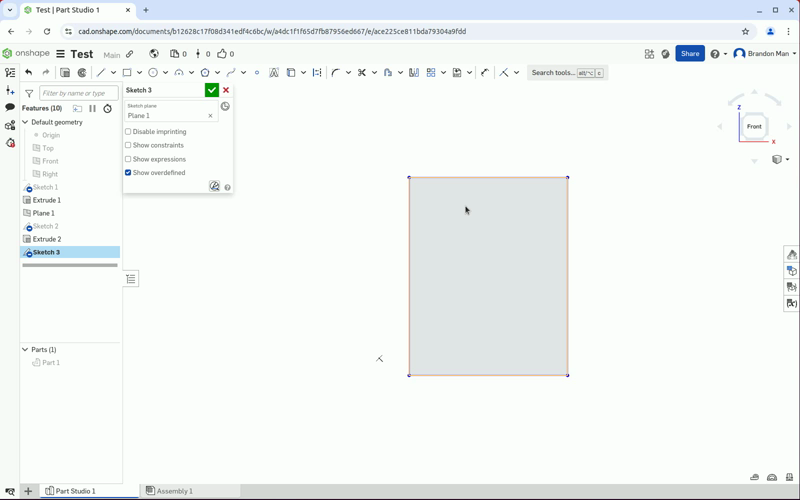
scroll(-6)
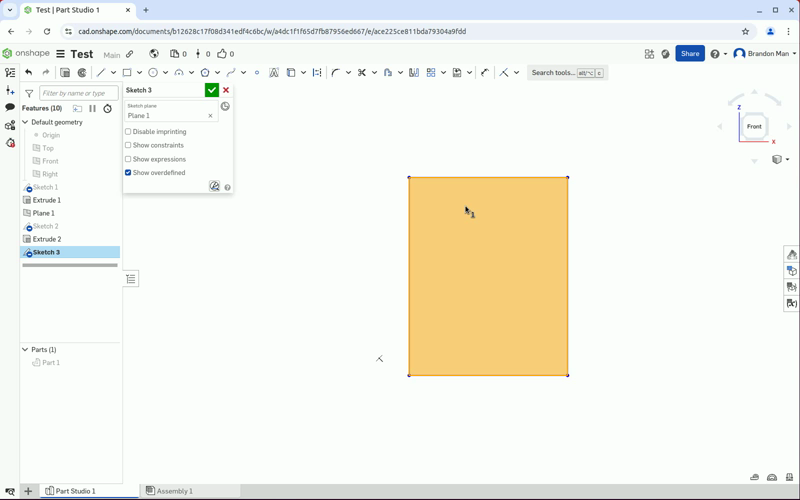
scroll(-6)
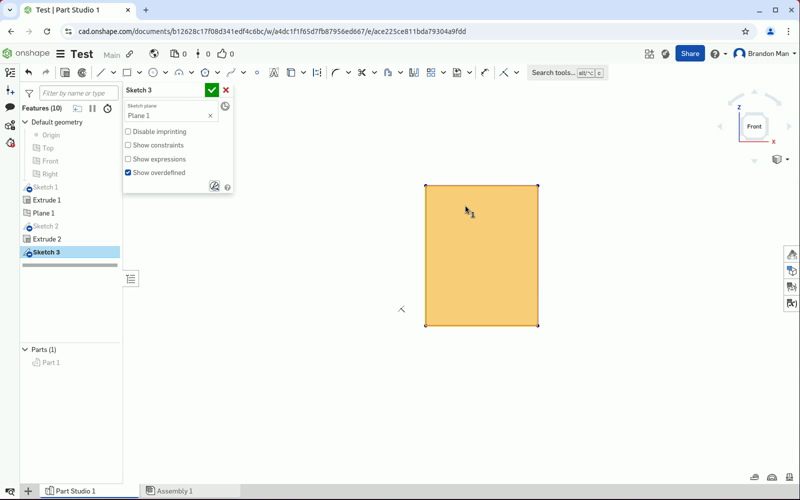
scroll(-6)
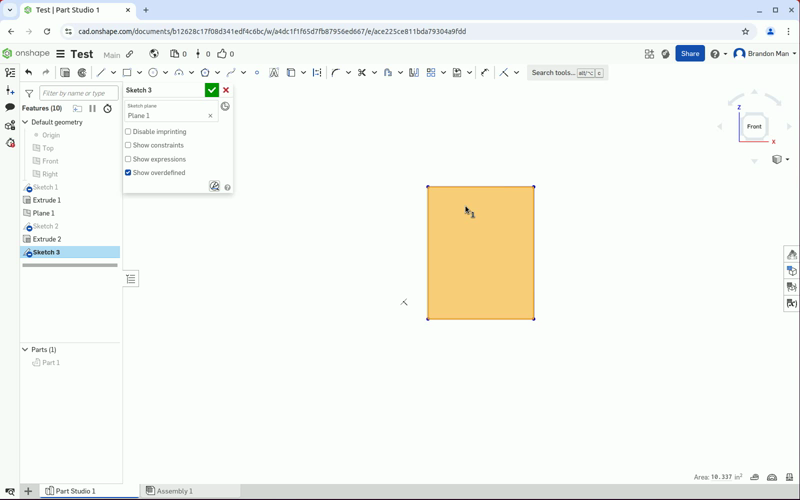
scroll(-6)
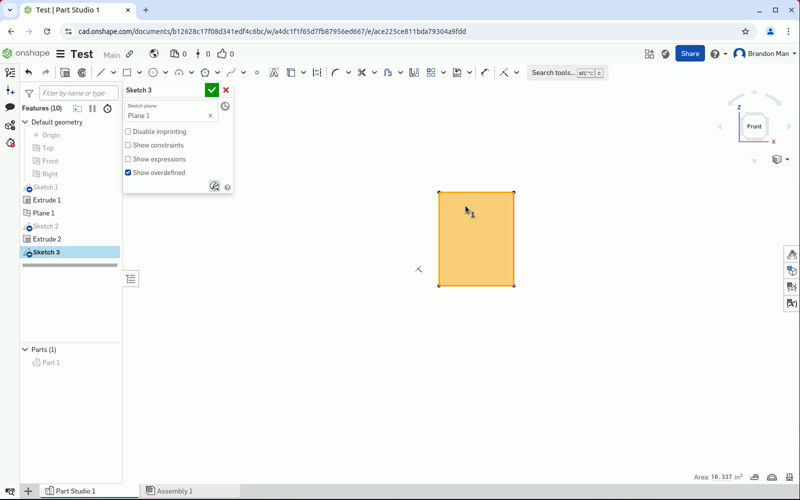
scroll(-6)
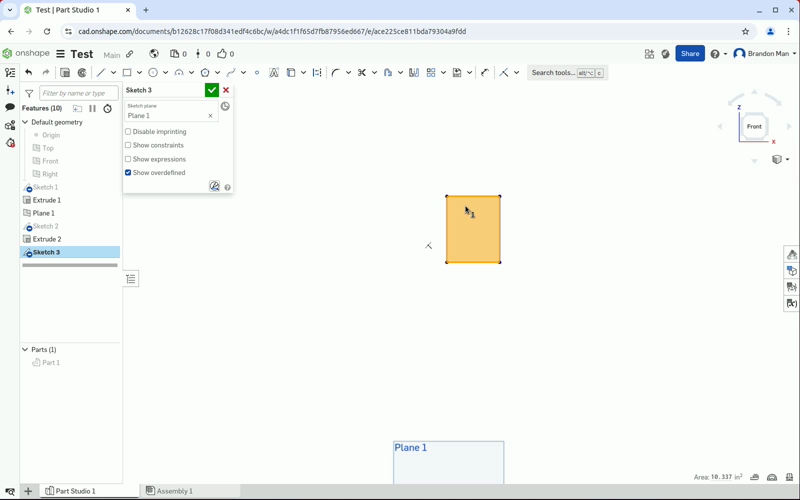
scroll(-6)
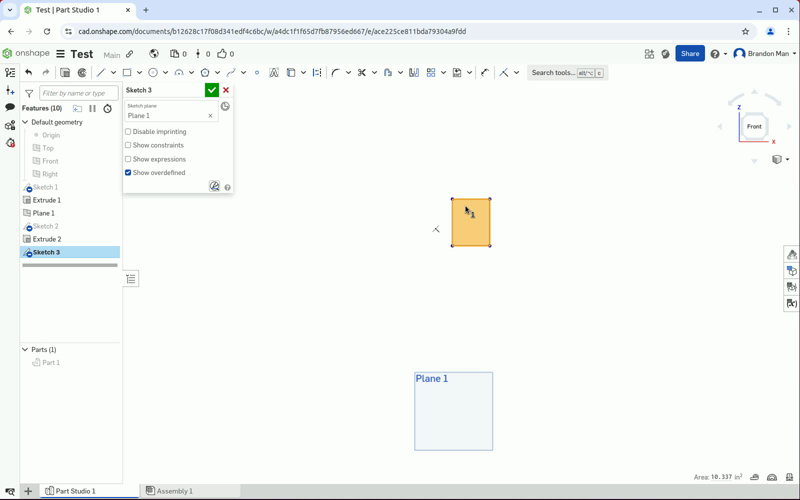
scroll(-6)
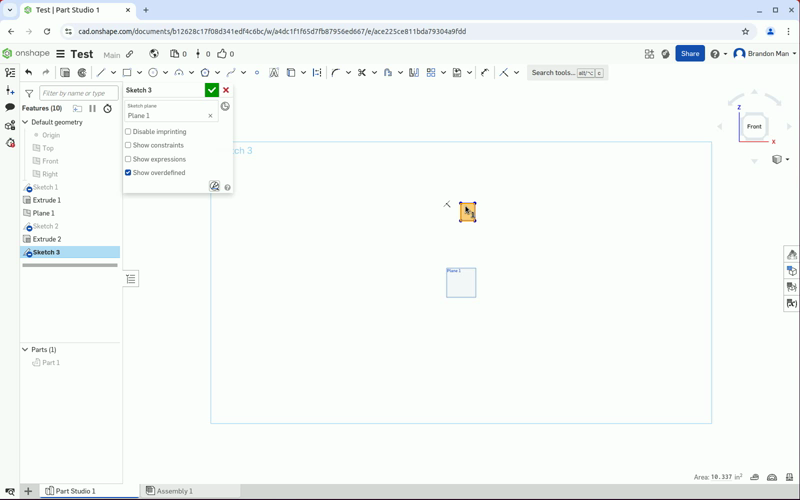
mouse_move(73, 352)
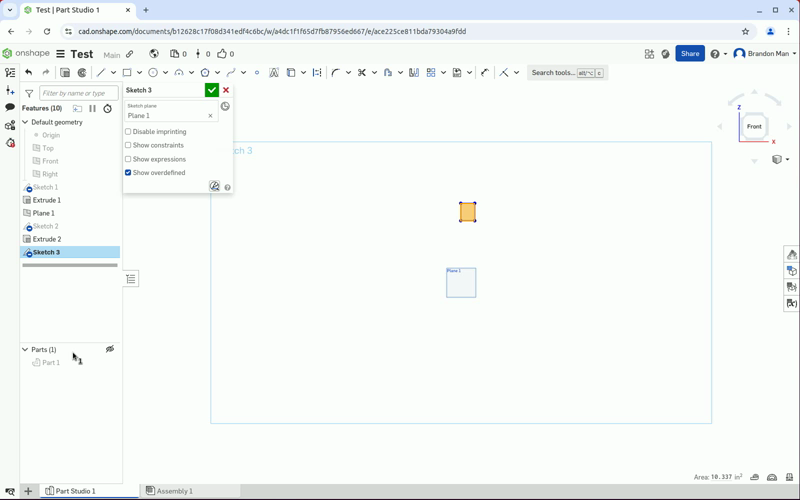
key(shift+y)
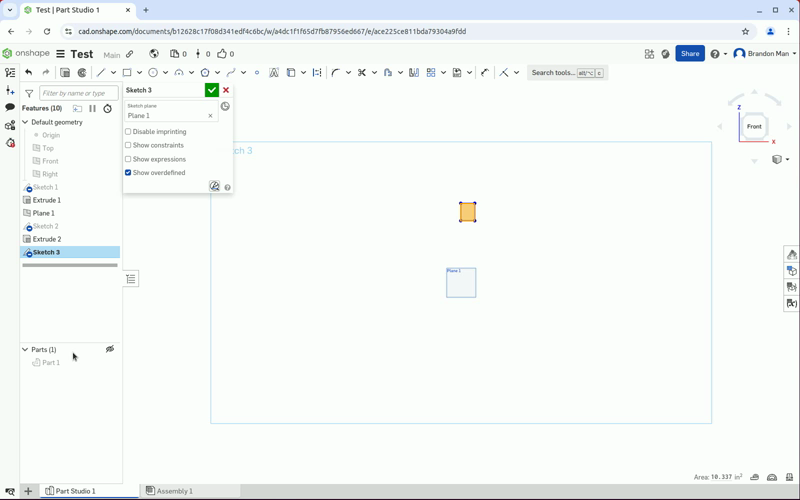
key(shift+e)
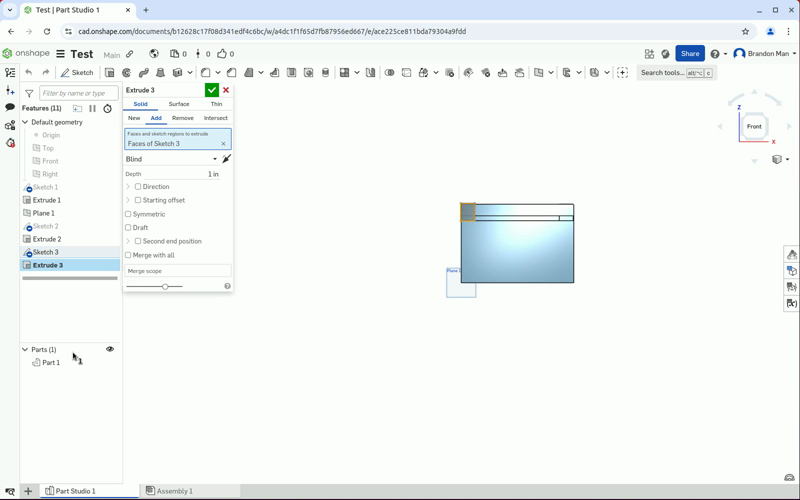
mouse_move(143, 106)
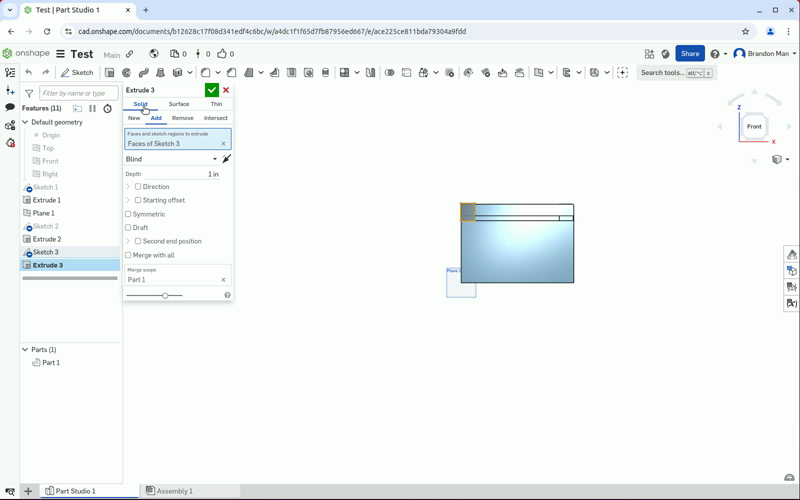
click(143, 106)
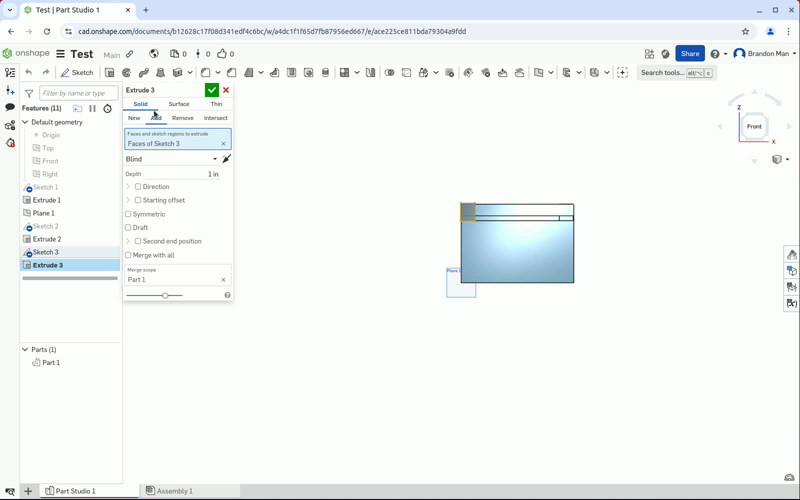
mouse_move(186, 120)
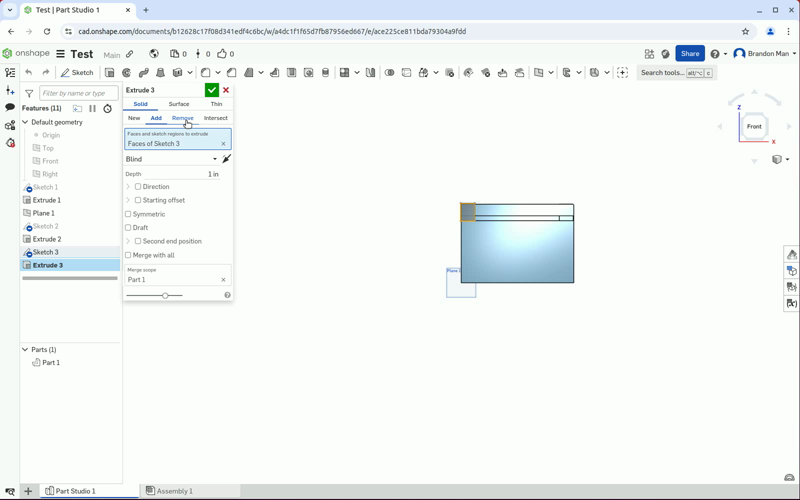
click(186, 120)
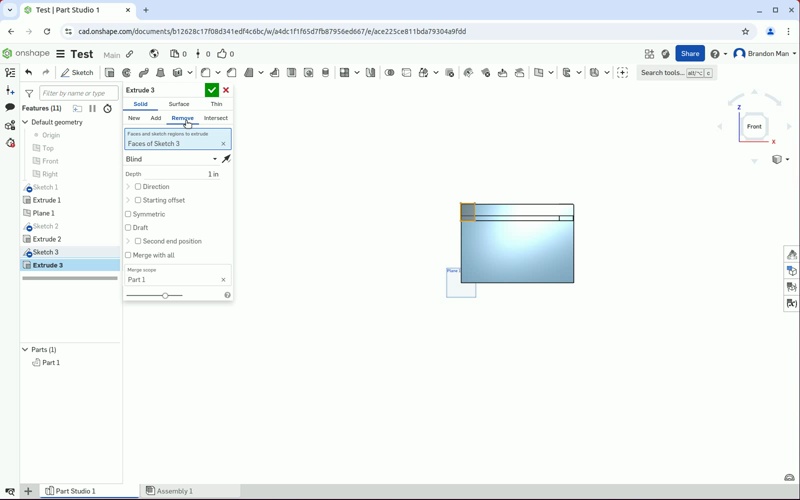
key(tab, 4)
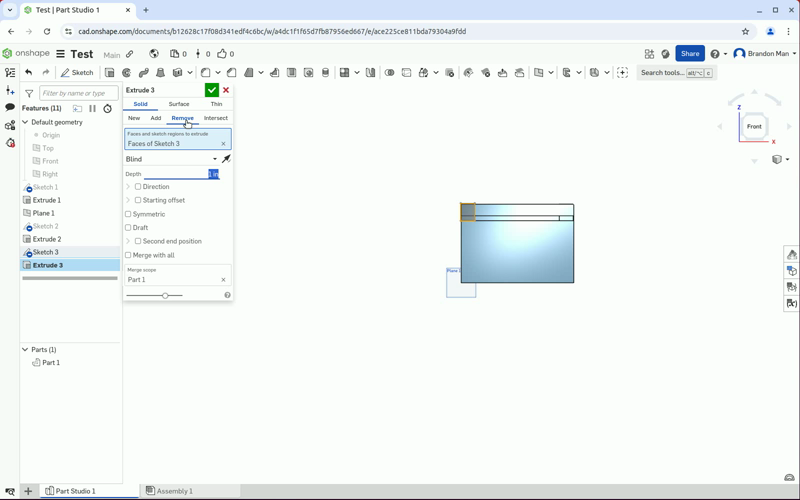
text(1.444)
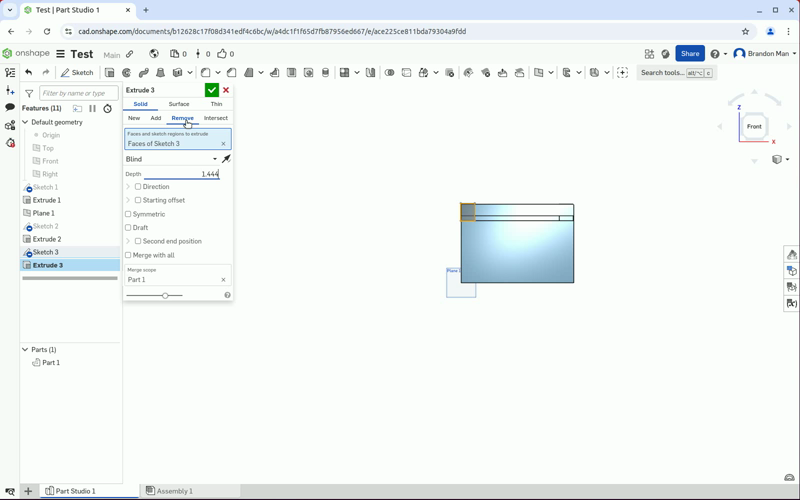
key(tab, 6)
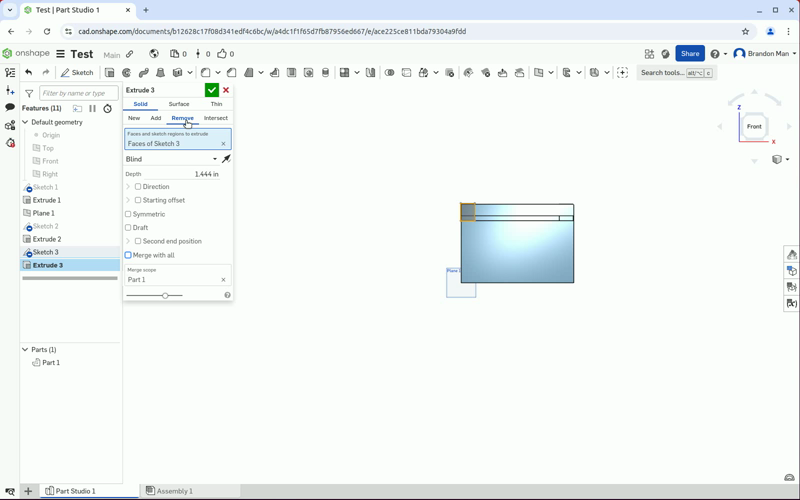
key(space)
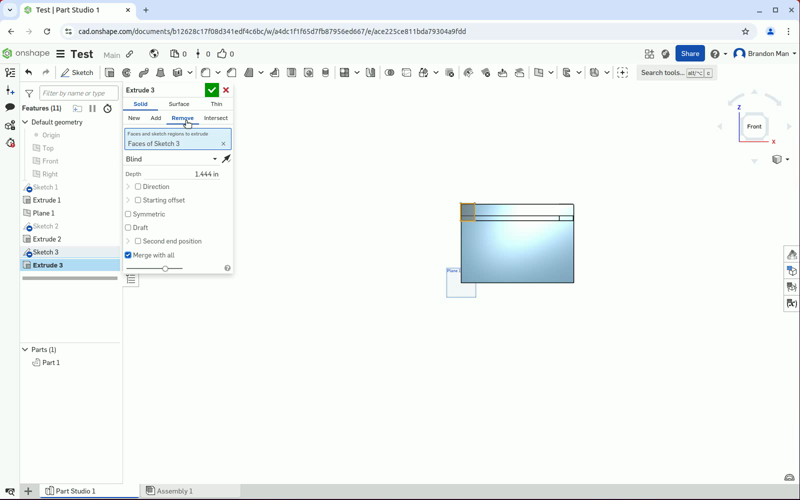
key(enter)
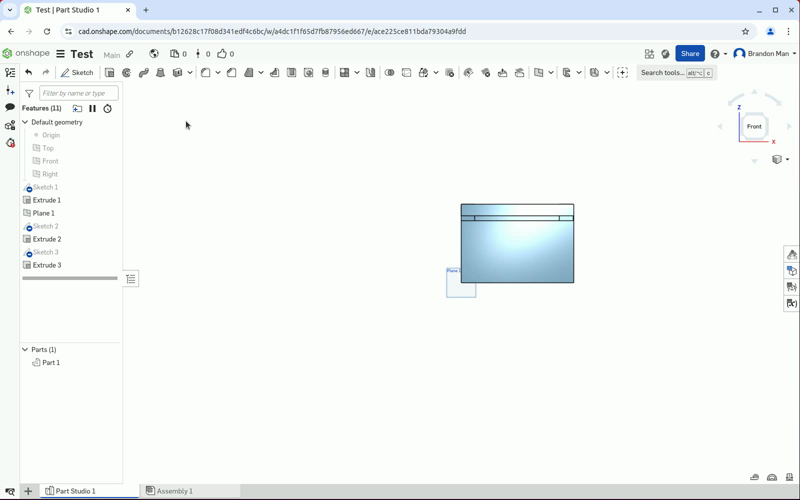
key(shift+h)
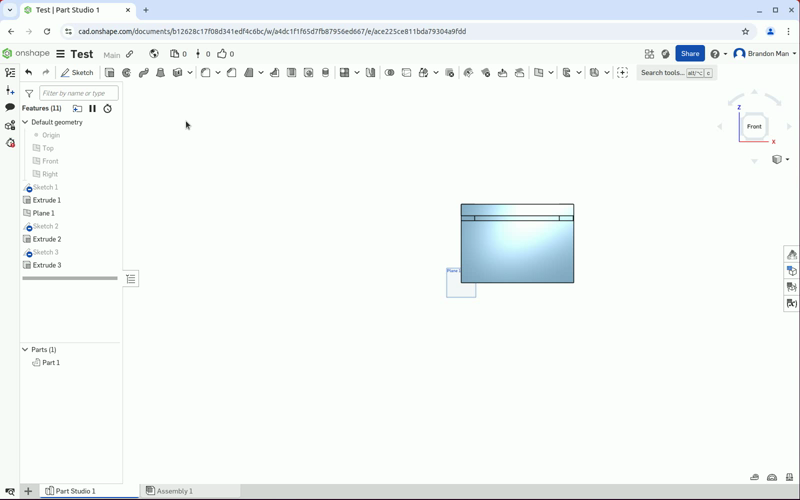
key(shift+h)
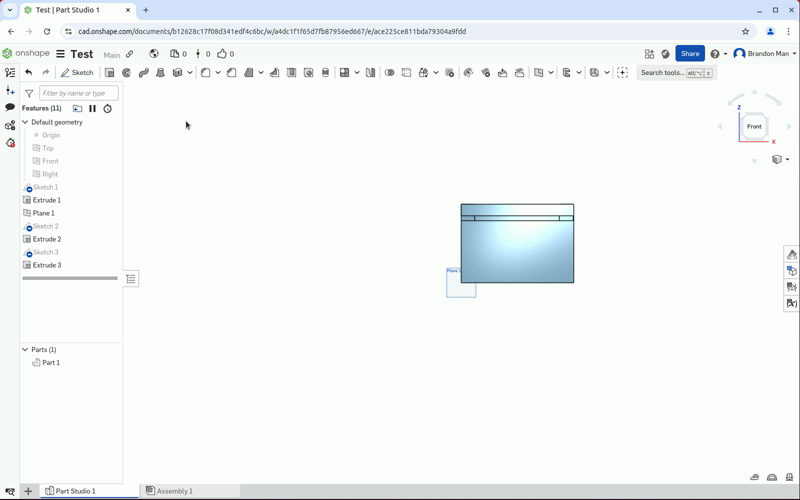
mouse_move(73, 189)
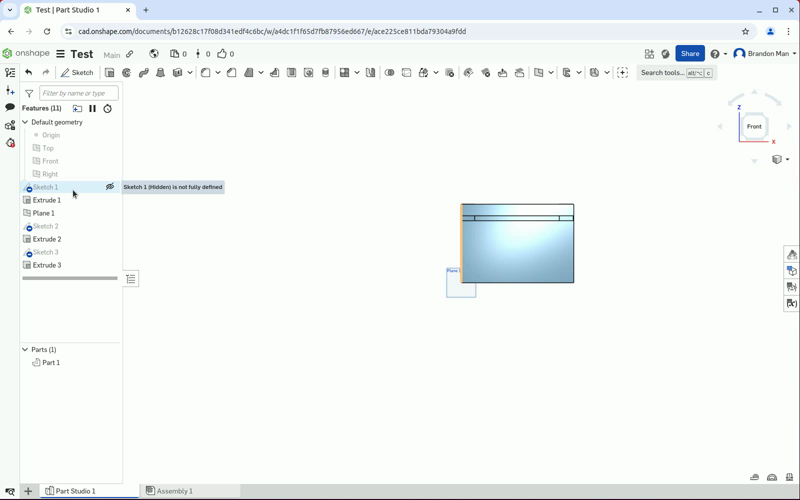
click(73, 189)
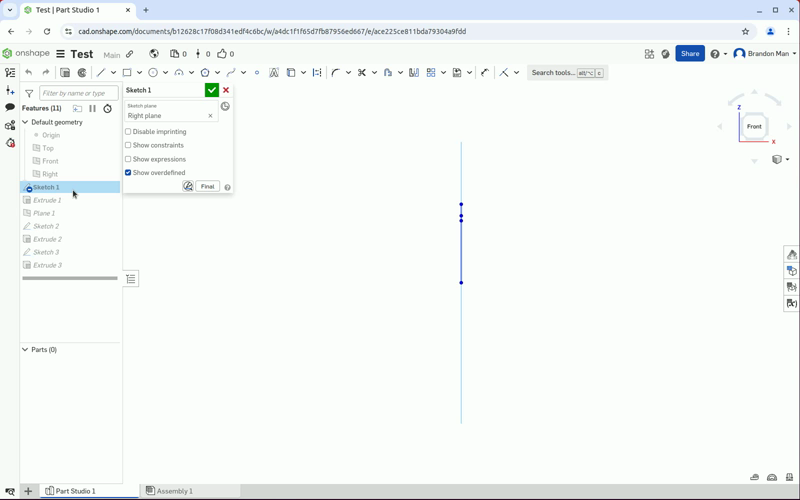
mouse_move(229, 92)
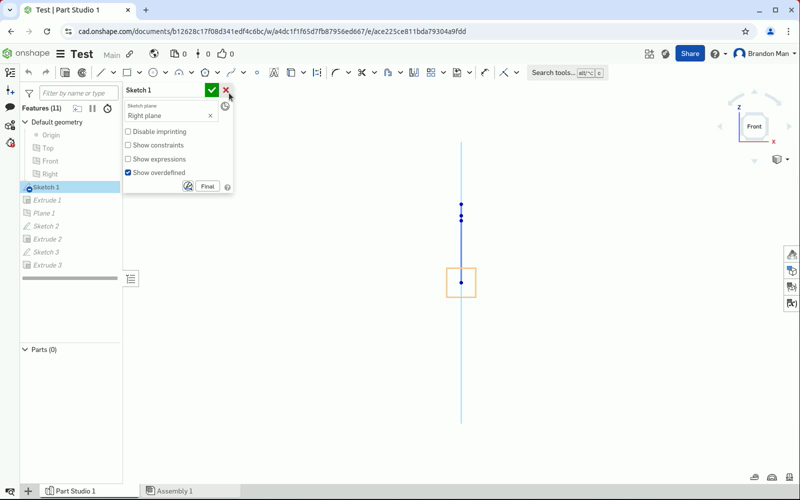
click(229, 92)
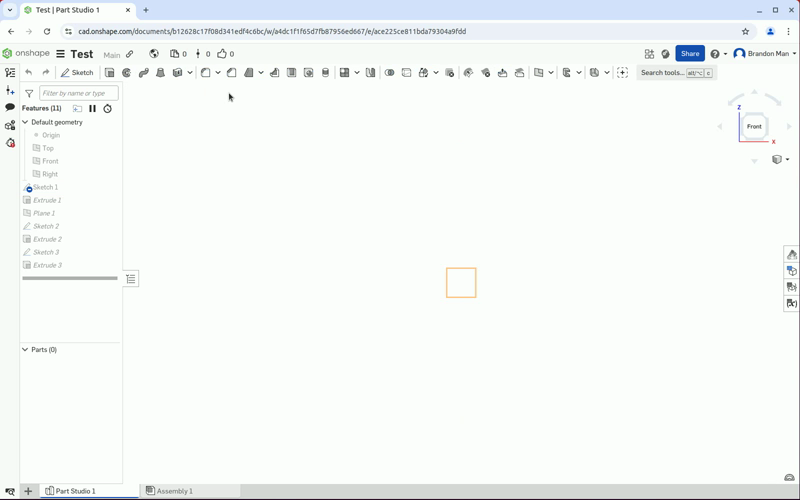
key(shift+s)
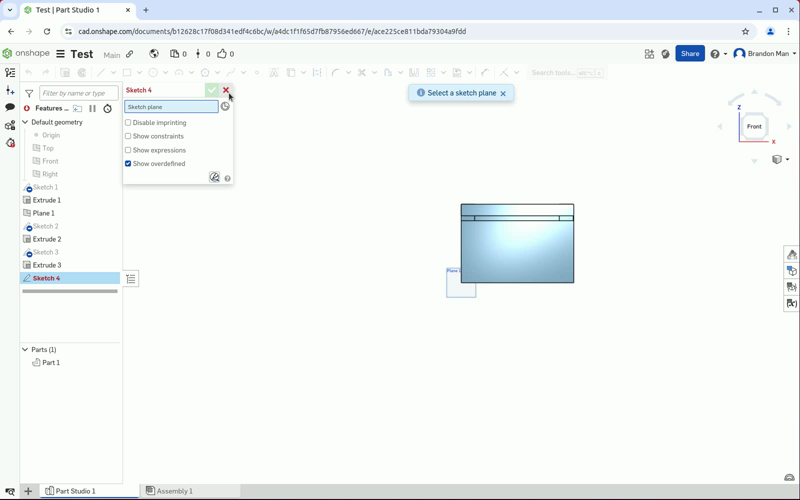
mouse_move(73, 215)
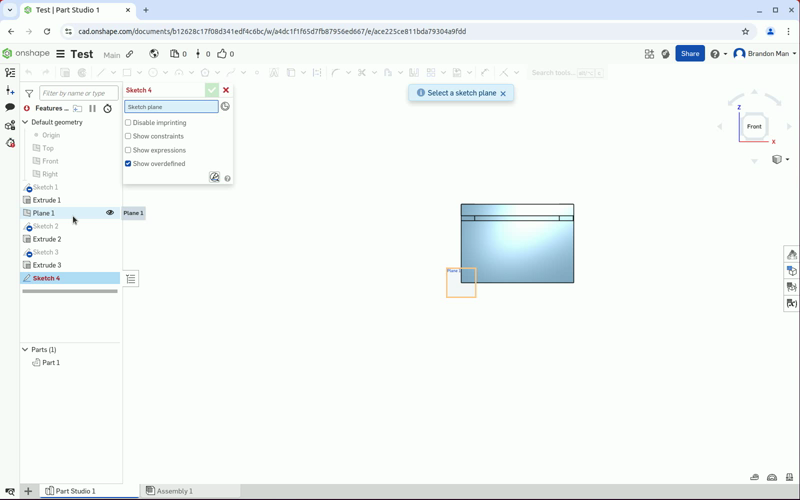
click(73, 215)
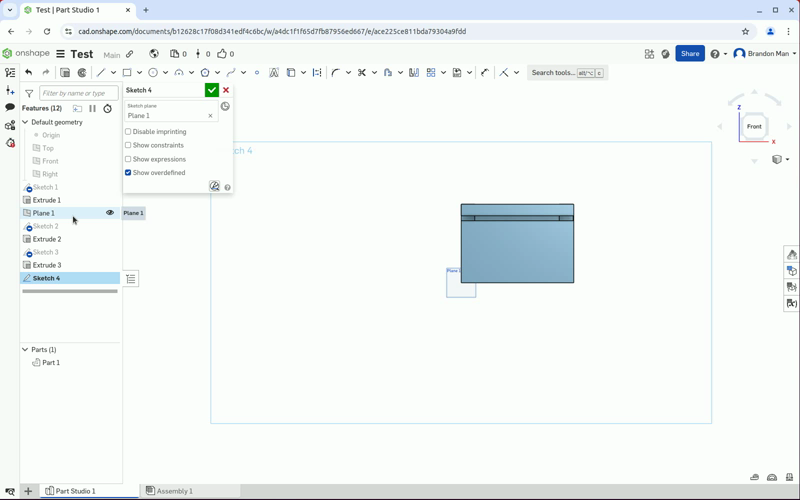
mouse_move(73, 352)
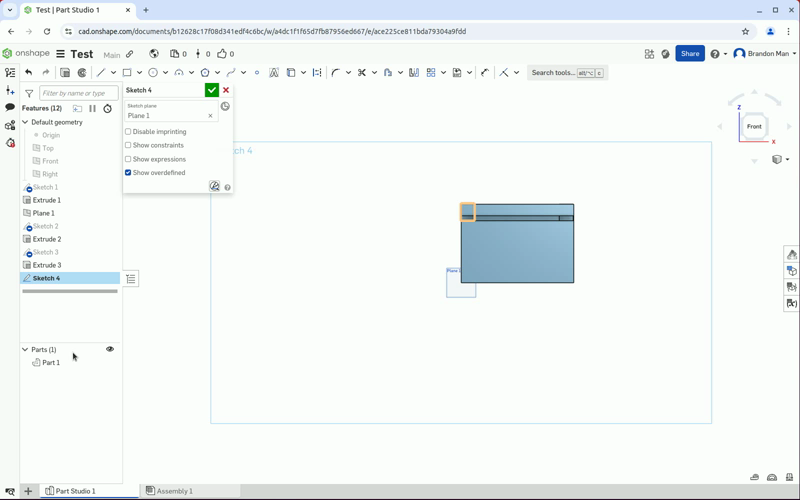
key(y)
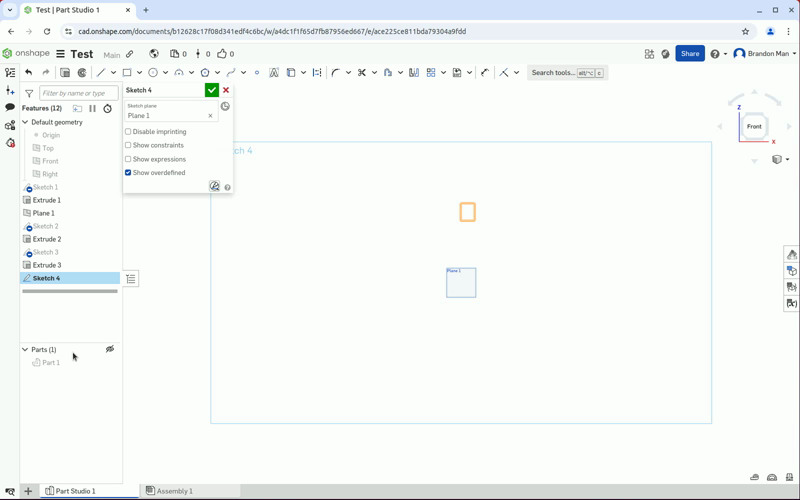
key(l)
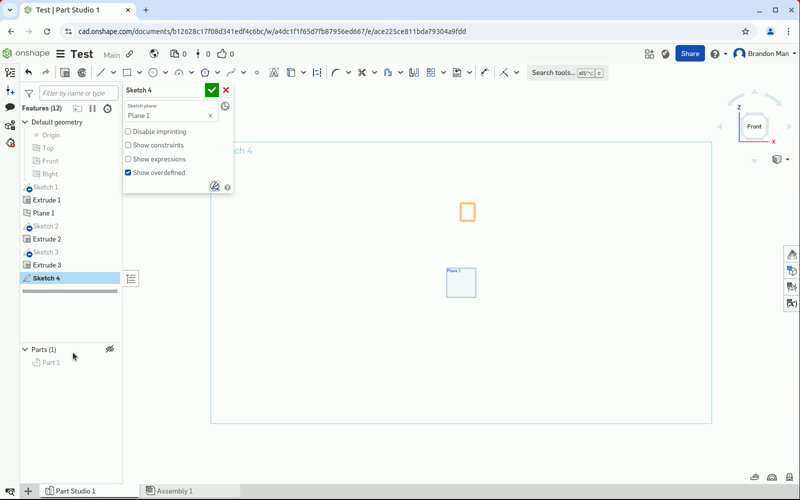
key_down(shift)
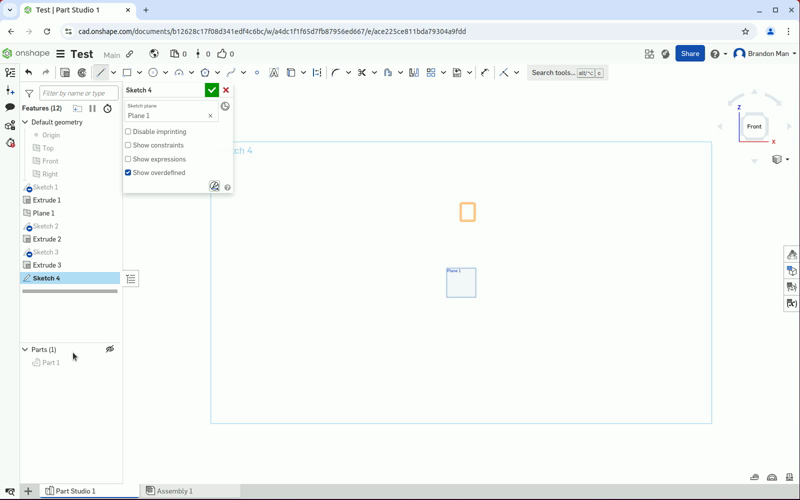
mouse_move(559, 282)
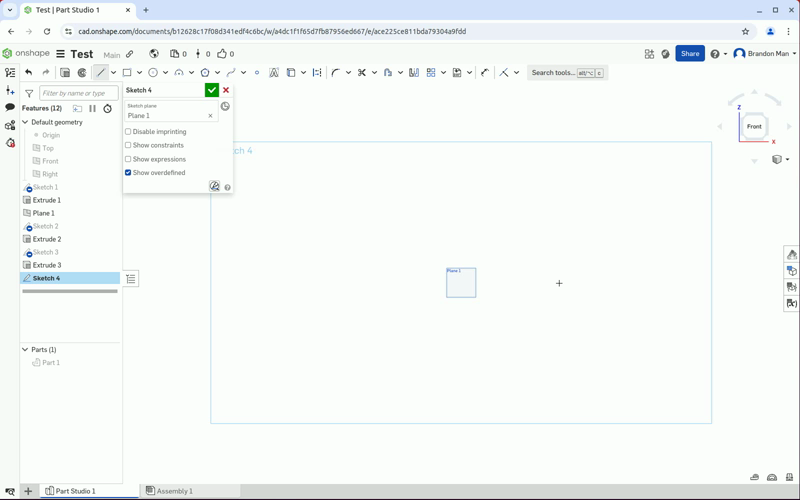
click(559, 282)
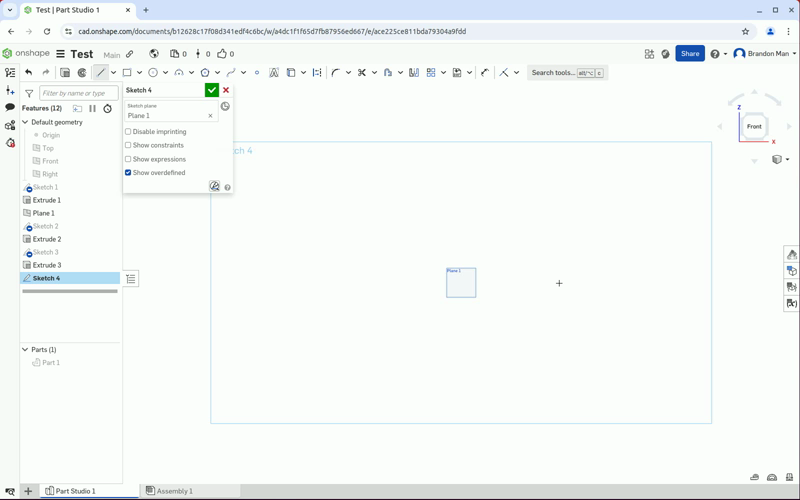
key_up(shift)
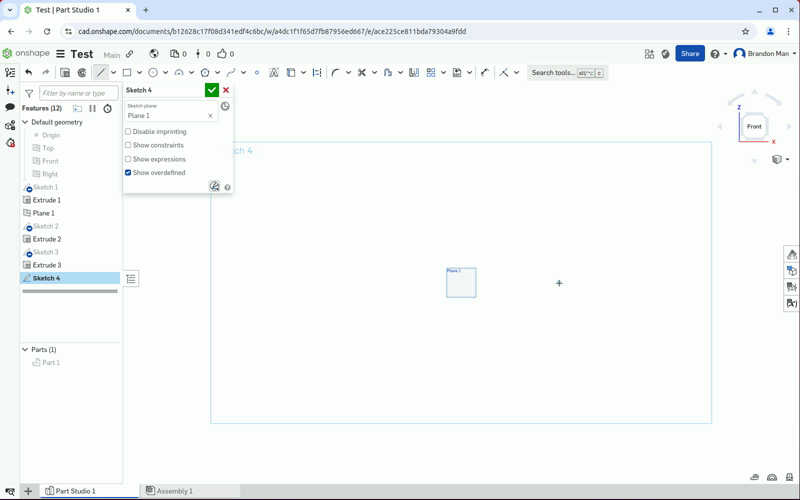
key_down(shift)
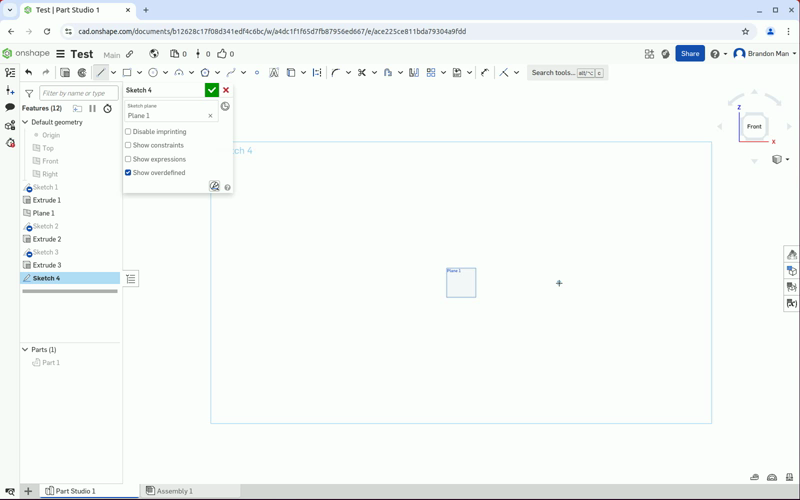
mouse_move(589, 282)
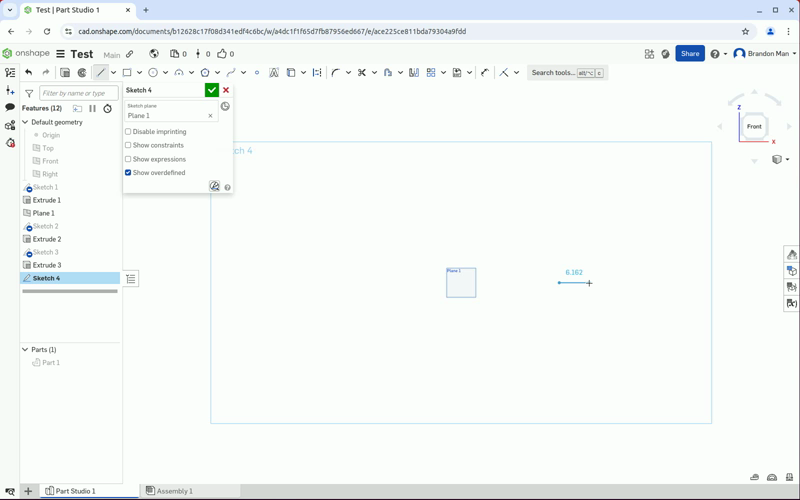
mouse_move(573, 282)
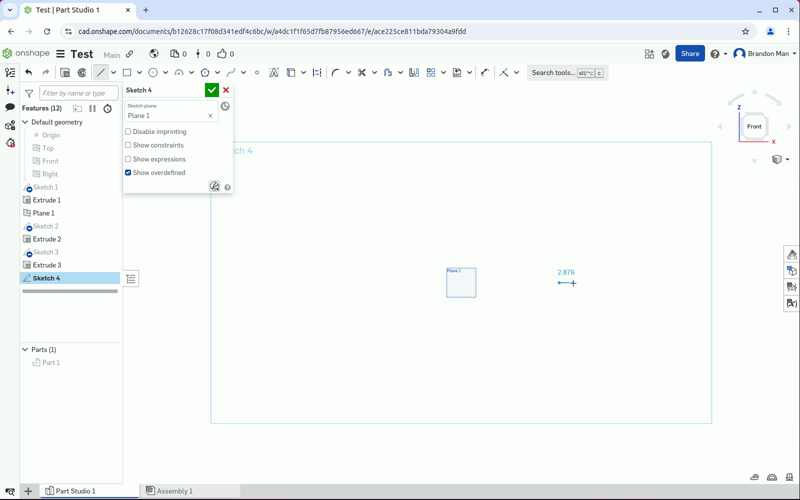
click(573, 282)
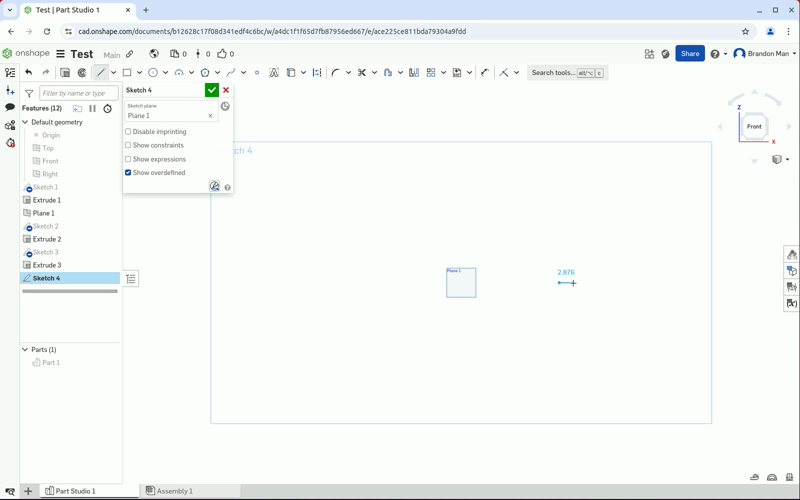
key_up(shift)
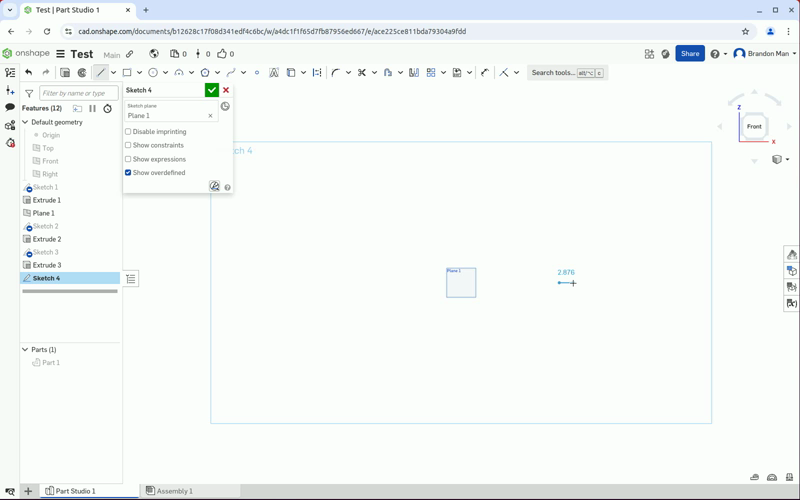
key_down(shift)
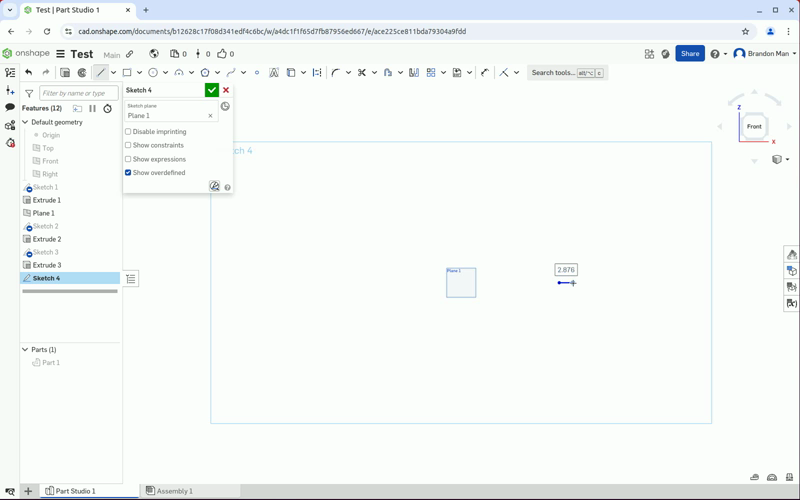
mouse_move(573, 220)
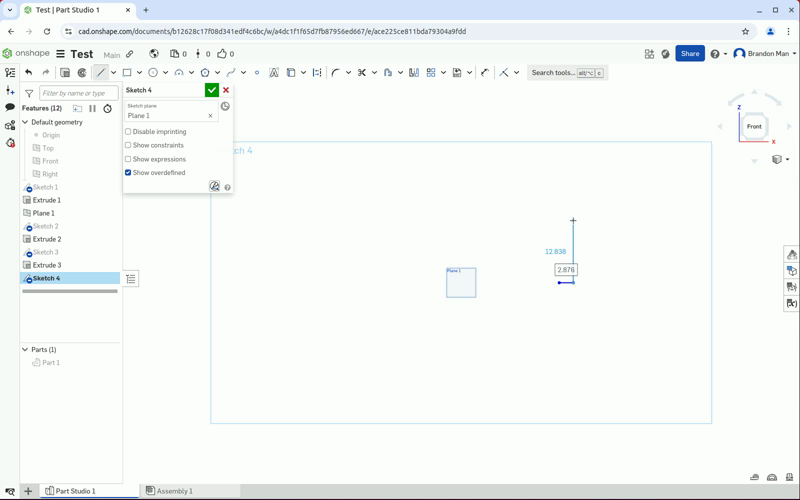
click(573, 220)
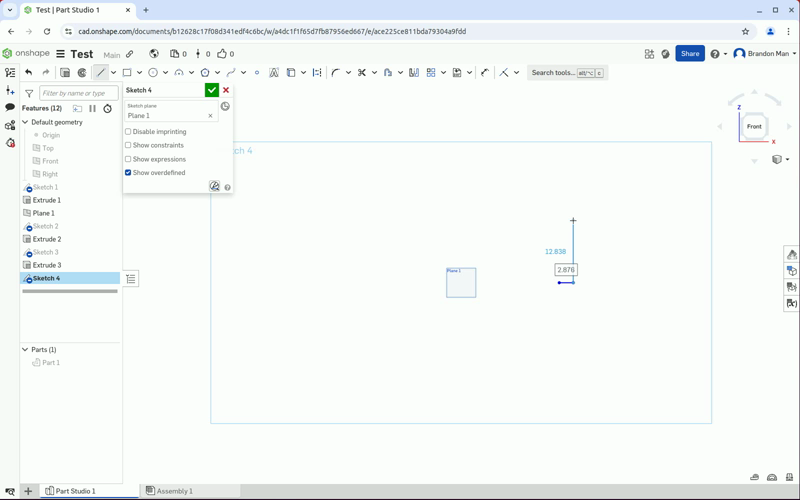
key_up(shift)
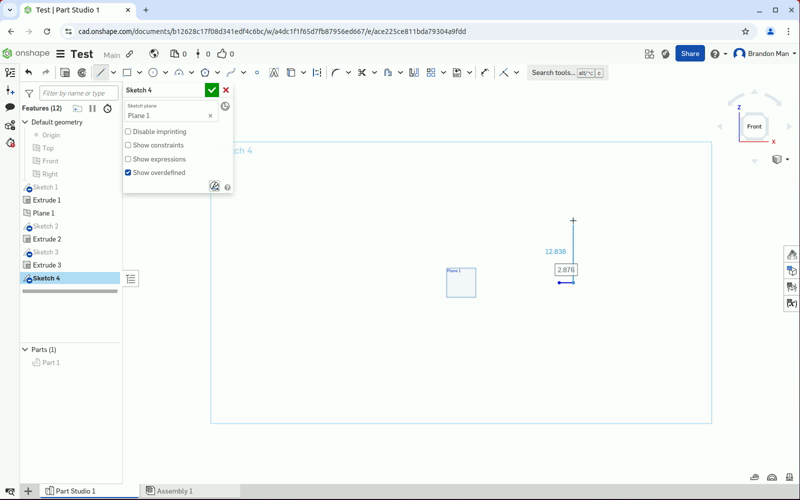
key_down(shift)
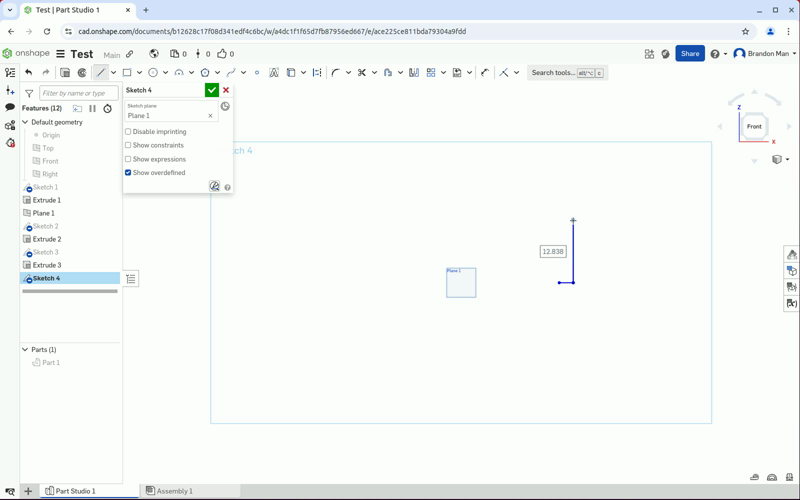
mouse_move(589, 220)
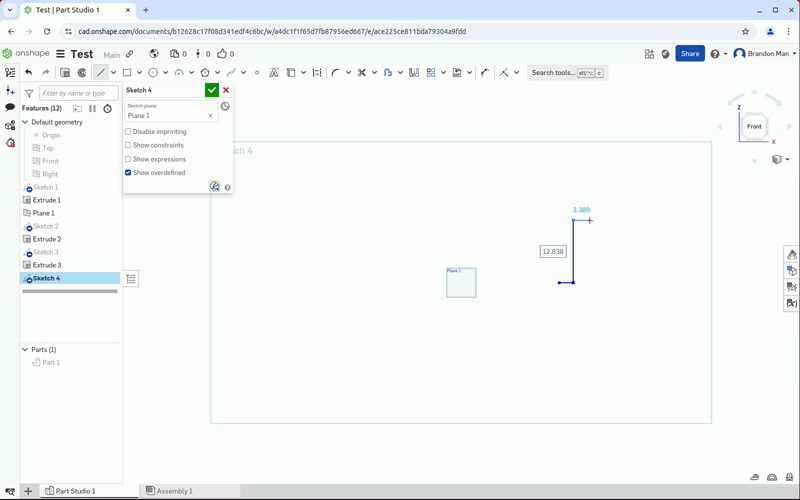
mouse_move(559, 220)
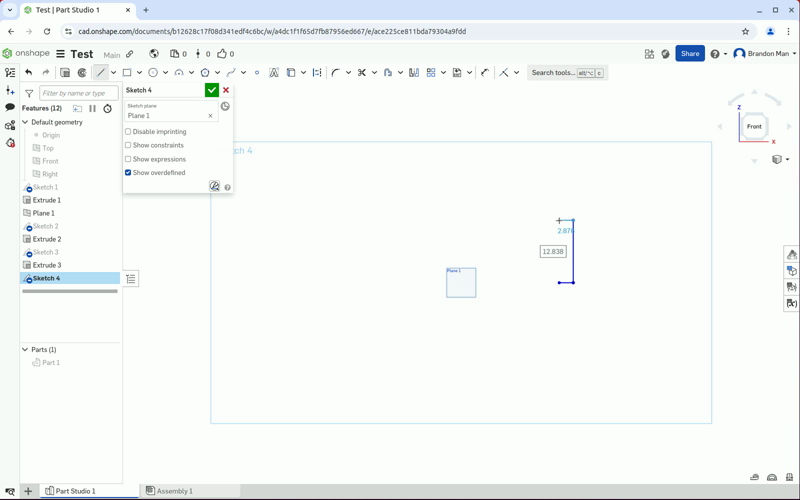
click(559, 220)
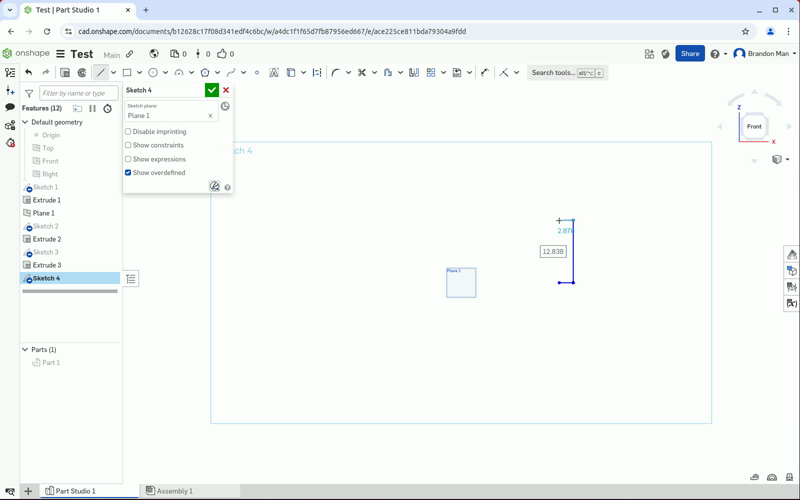
key_up(shift)
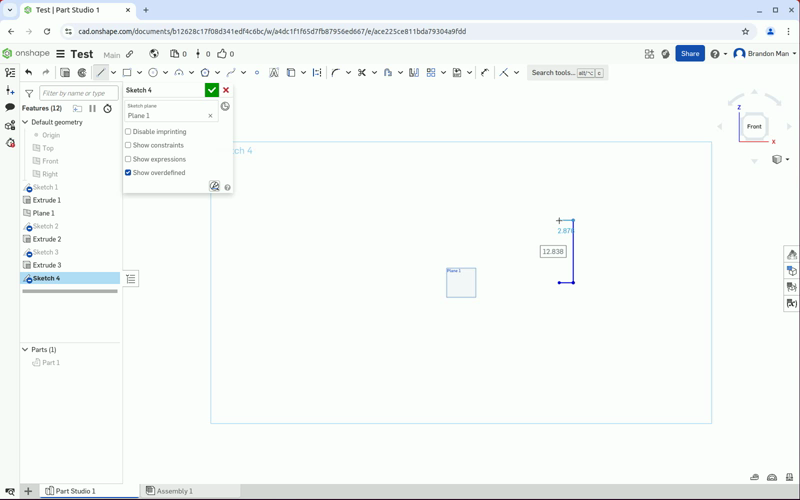
key_down(shift)
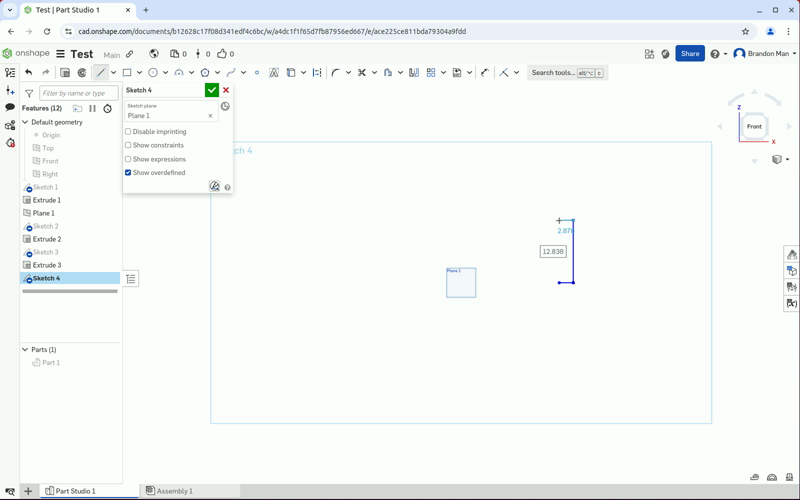
mouse_move(559, 282)
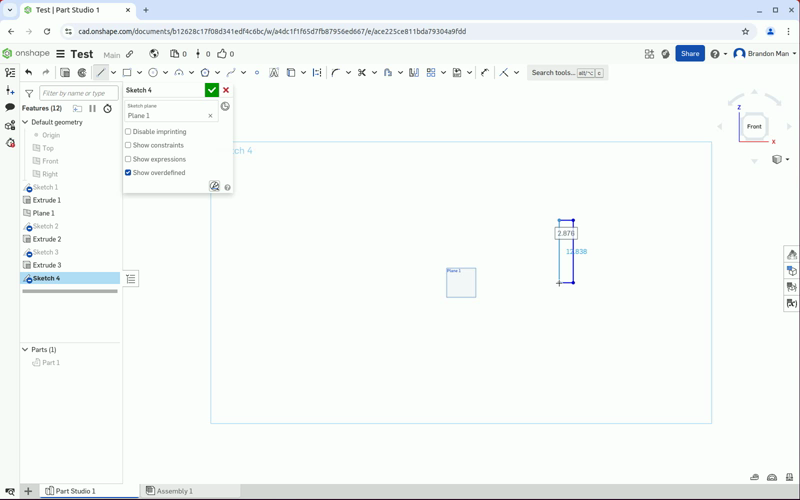
key_up(shift)
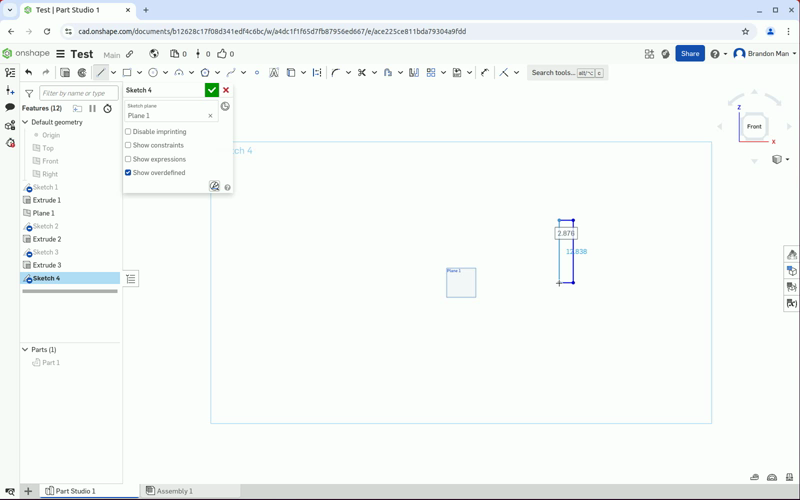
click(559, 282)
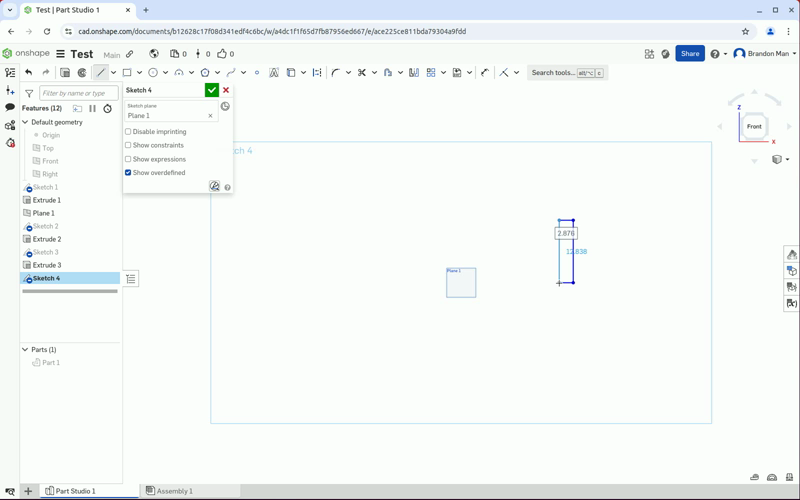
key(esc)
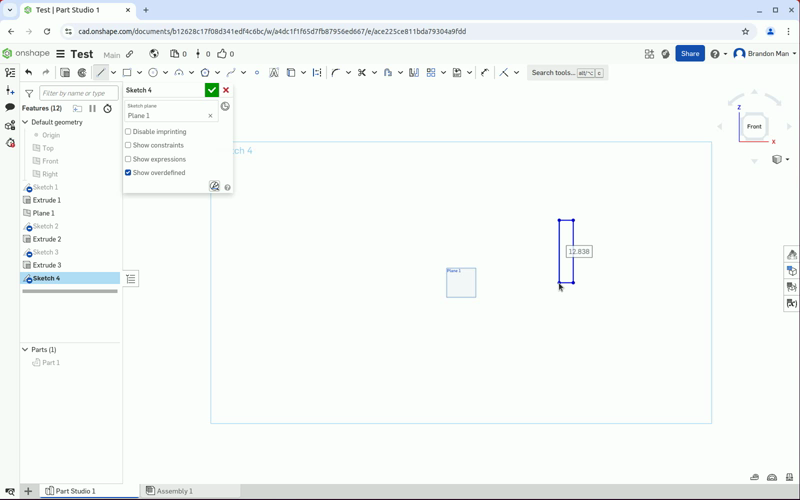
mouse_move(565, 231)
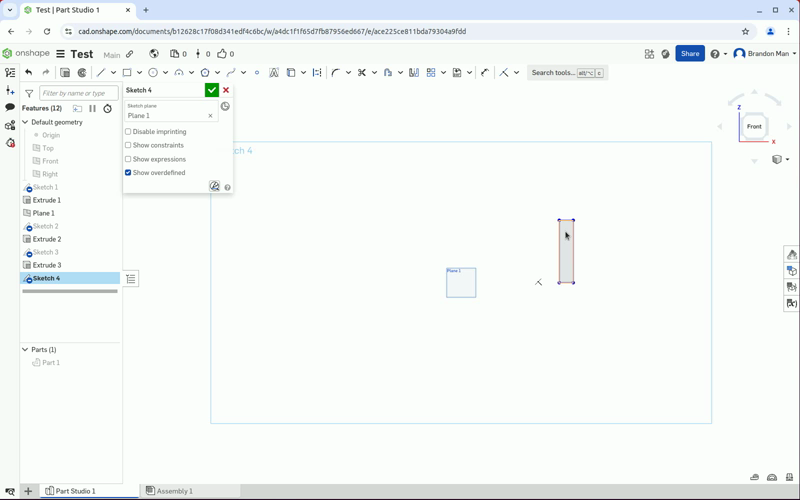
scroll(6)
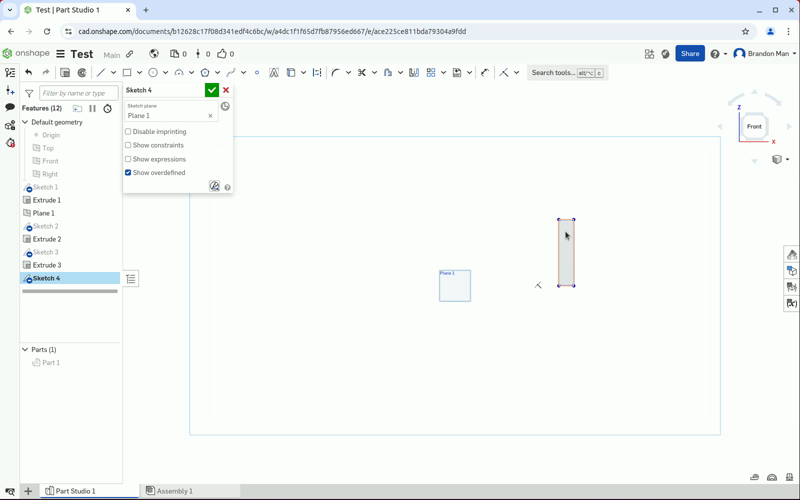
scroll(6)
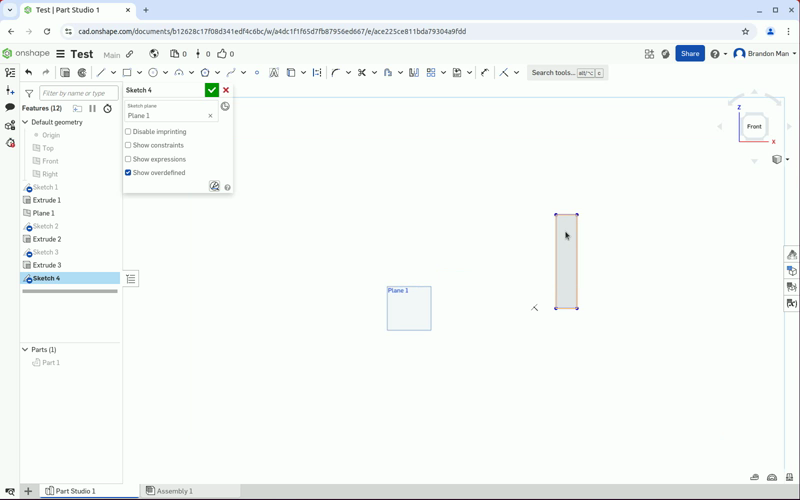
scroll(6)
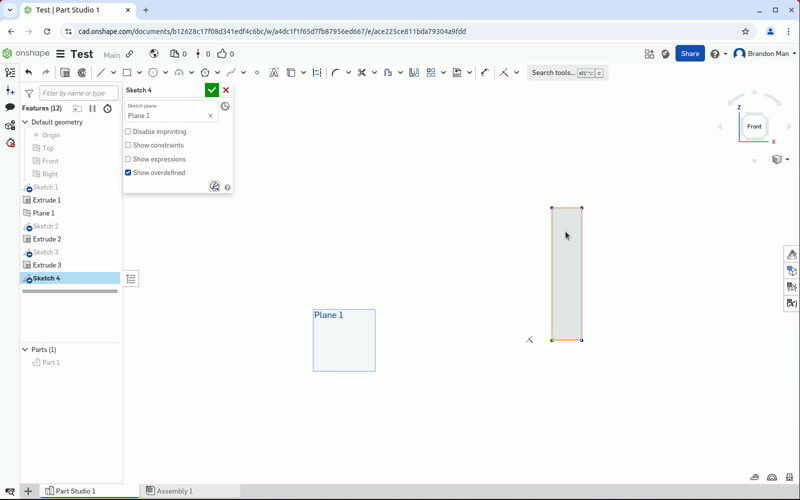
scroll(6)
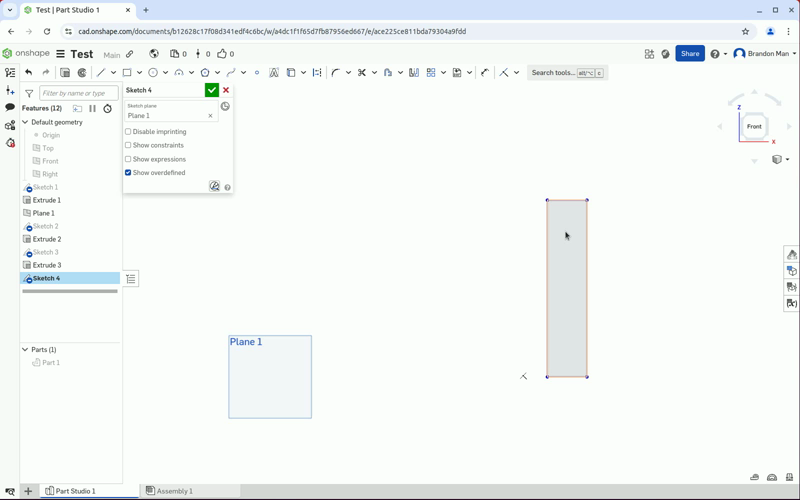
scroll(6)
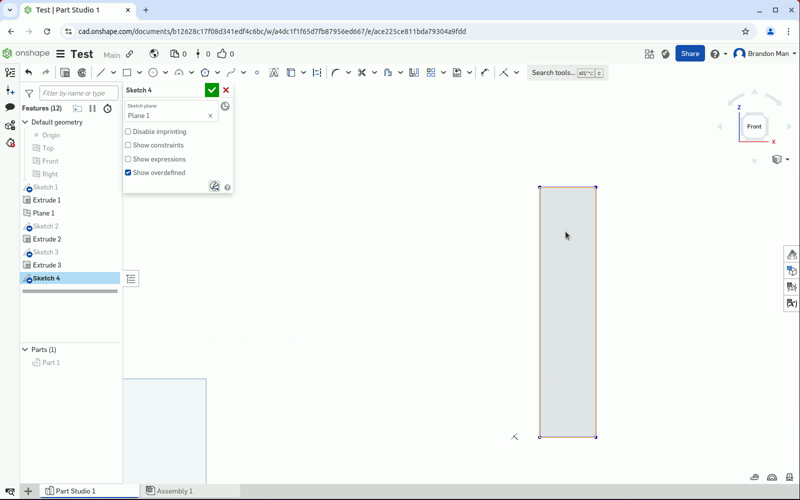
scroll(6)
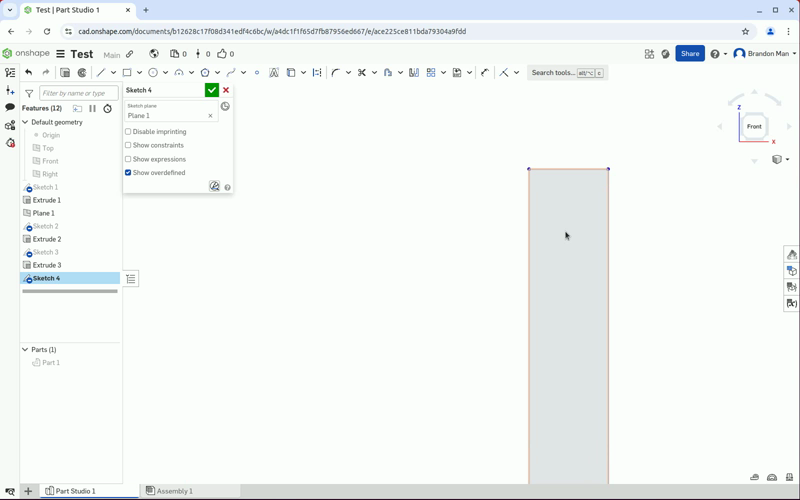
scroll(6)
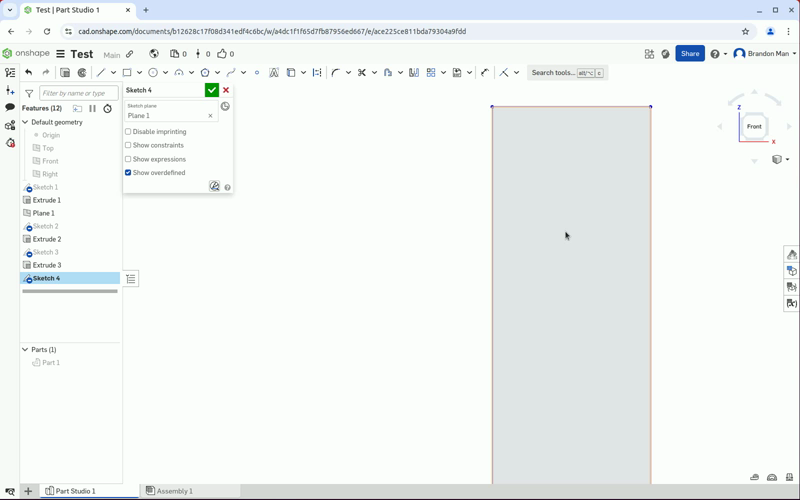
click(565, 231)
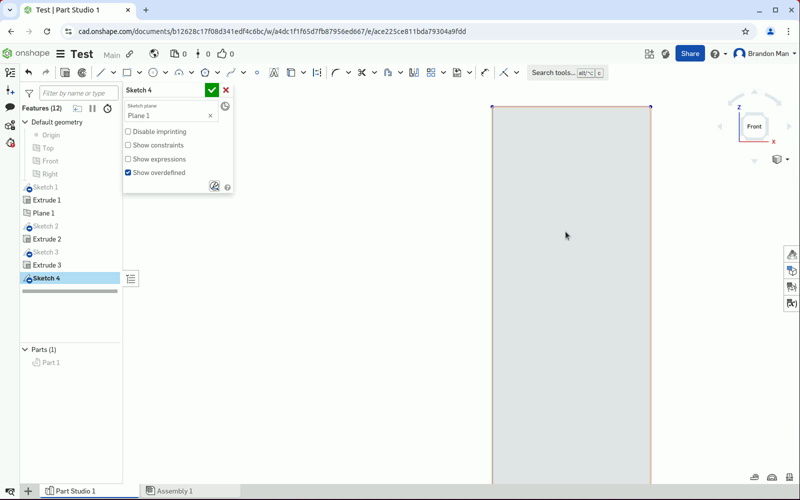
scroll(-6)
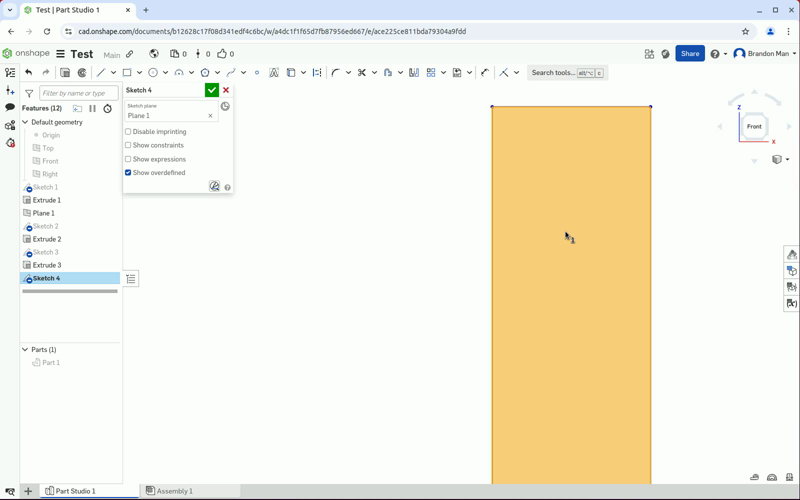
scroll(-6)
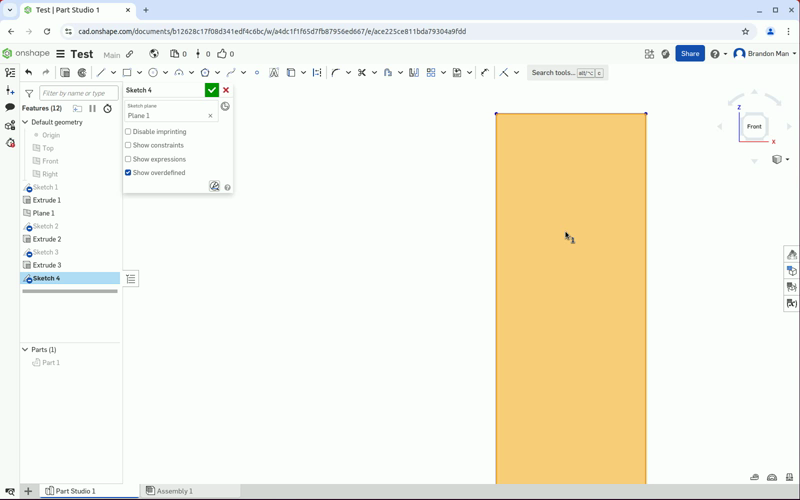
scroll(-6)
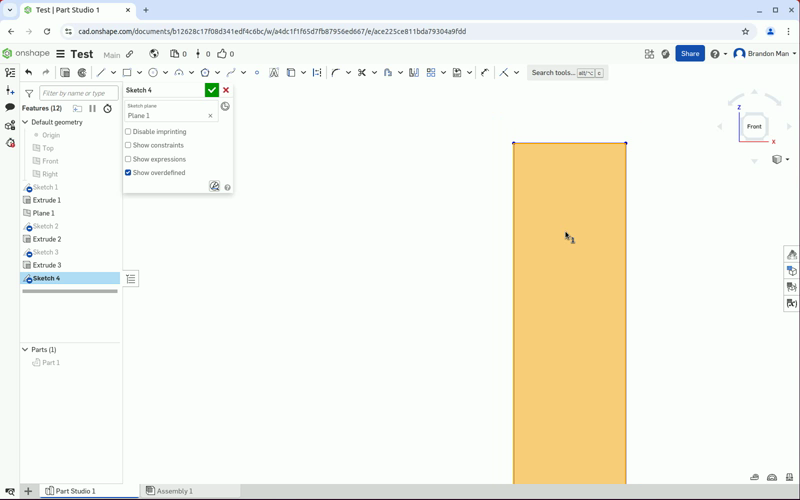
scroll(-6)
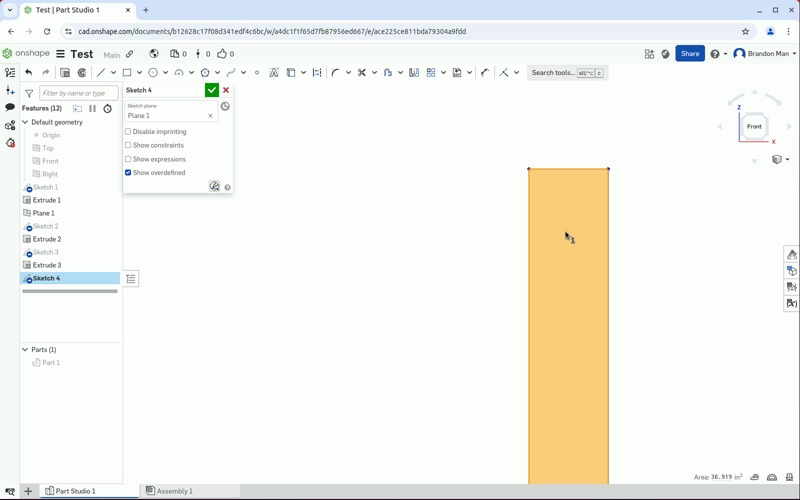
scroll(-6)
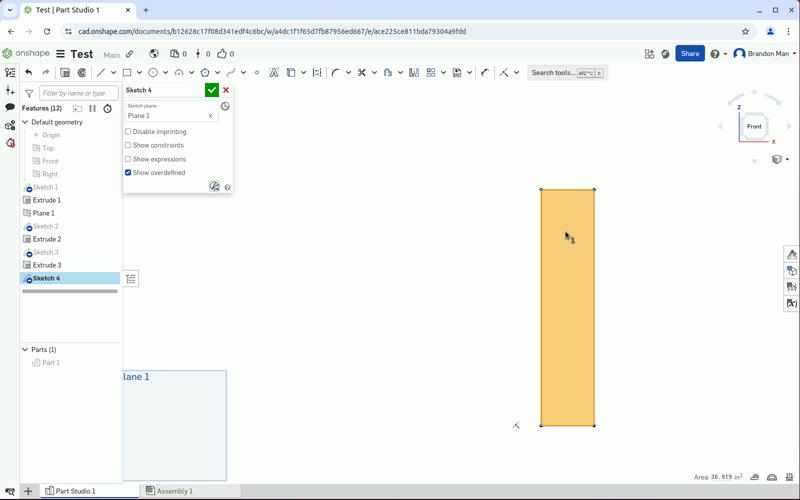
scroll(-6)
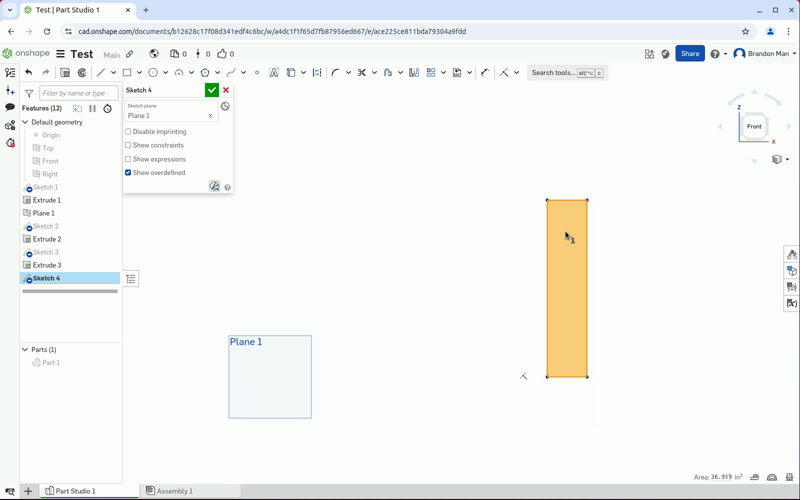
scroll(-6)
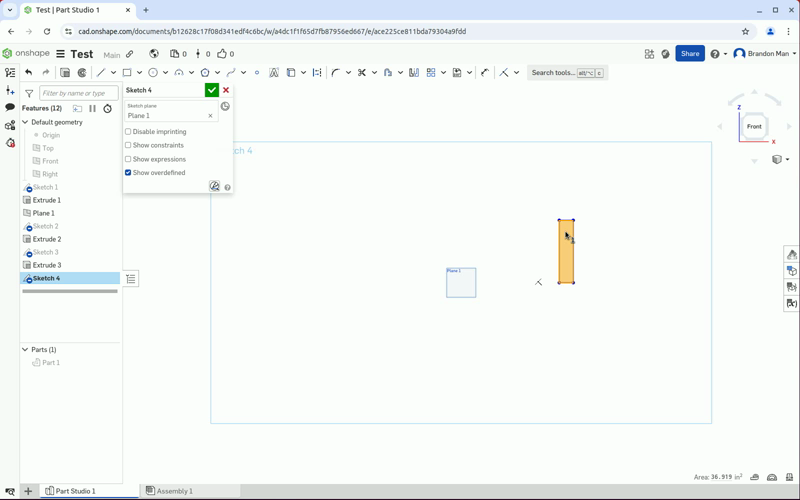
mouse_move(73, 352)
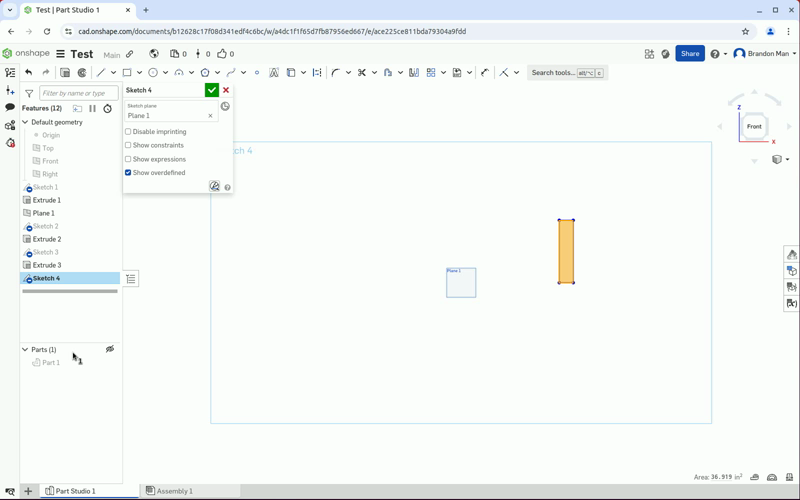
key(shift+y)
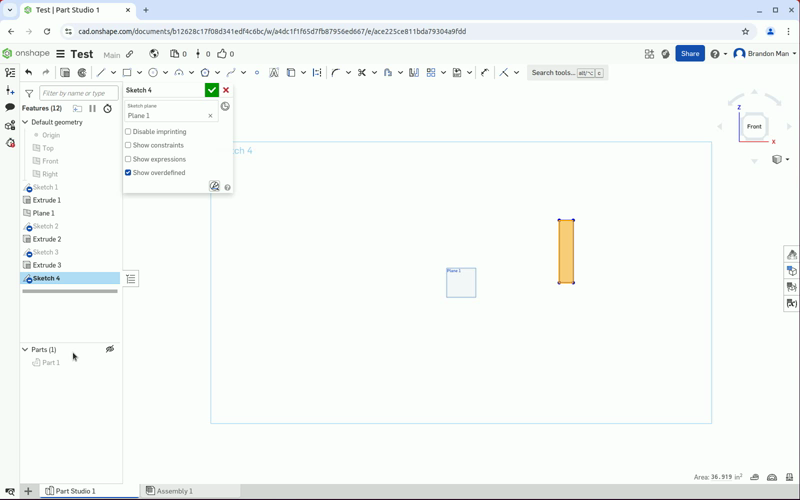
key(shift+e)
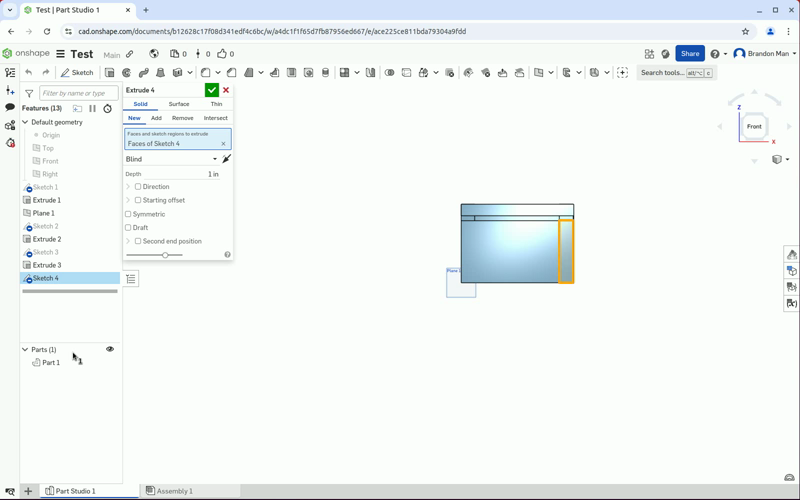
mouse_move(143, 106)
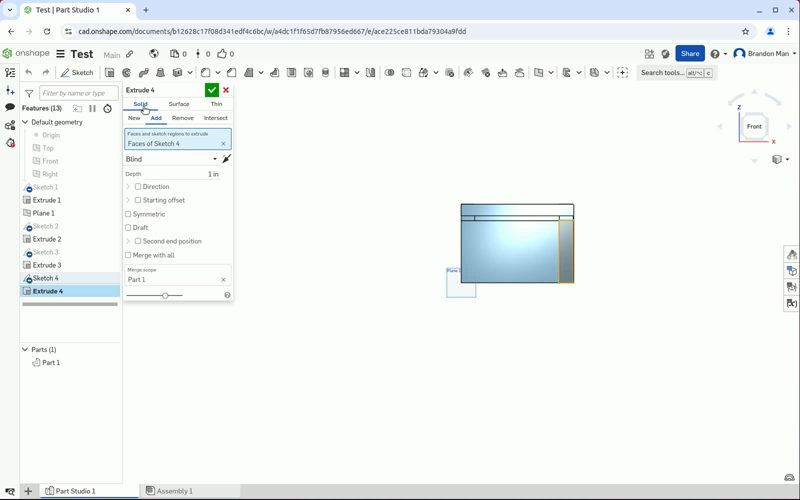
click(143, 106)
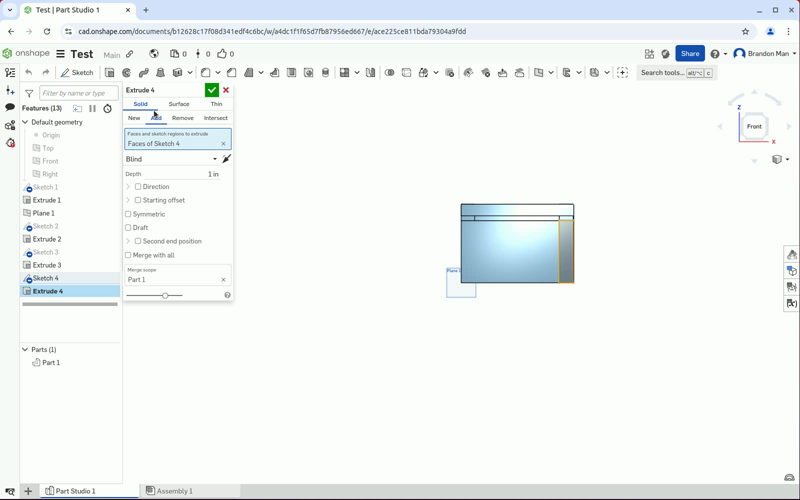
mouse_move(186, 120)
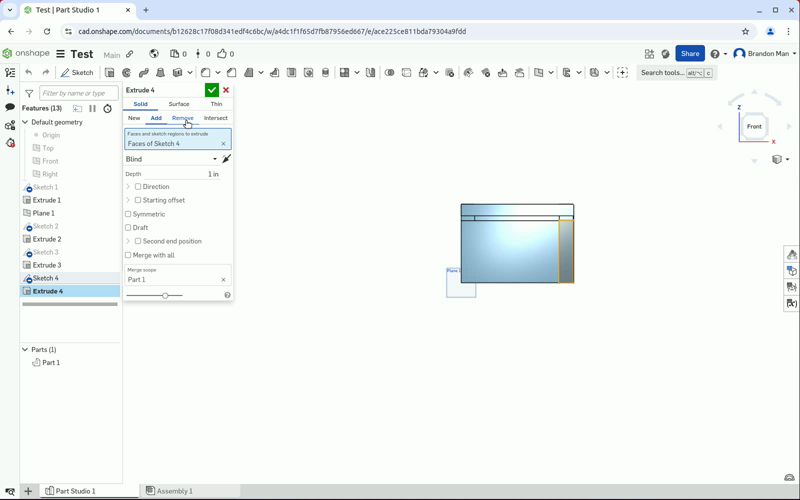
click(186, 120)
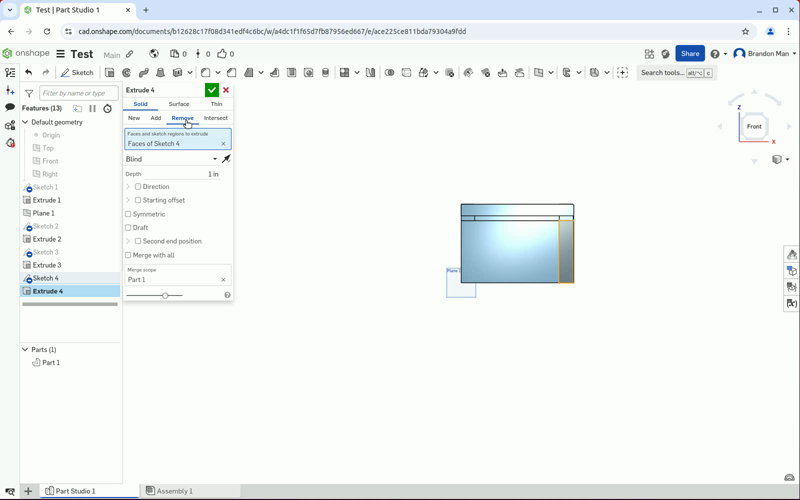
key(tab, 4)
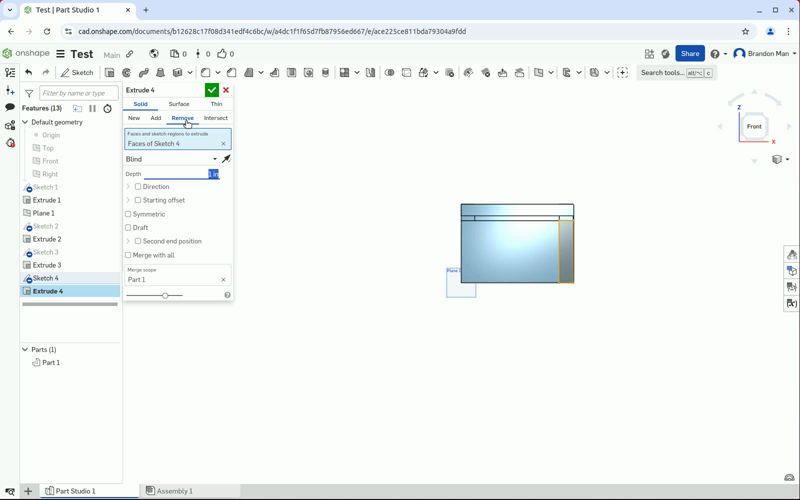
text(1.444)
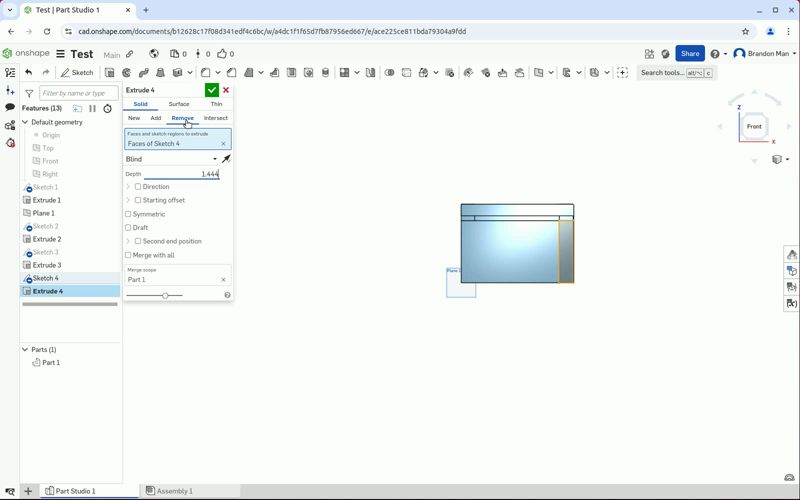
key(tab, 6)
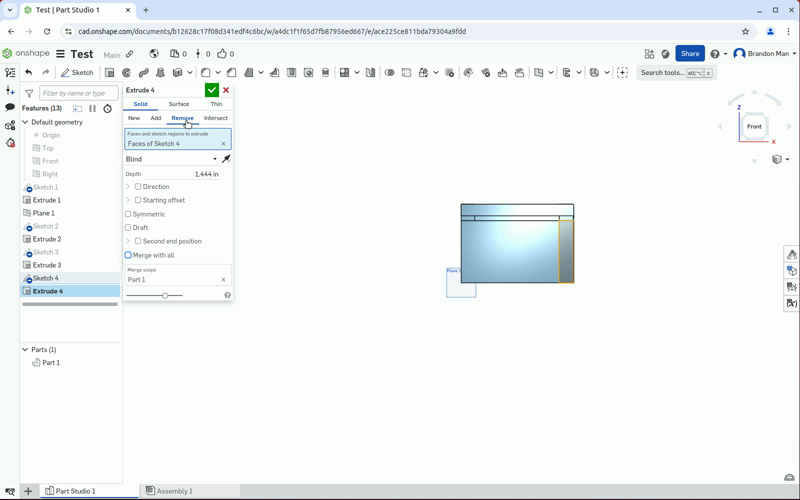
key(space)
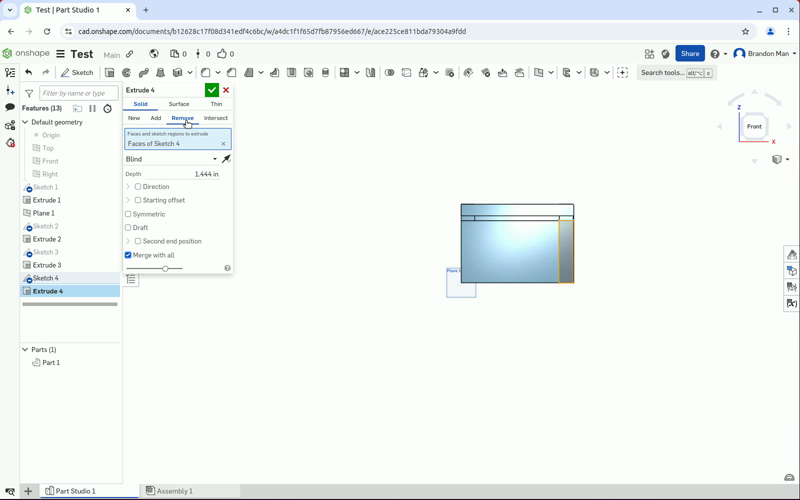
key(enter)
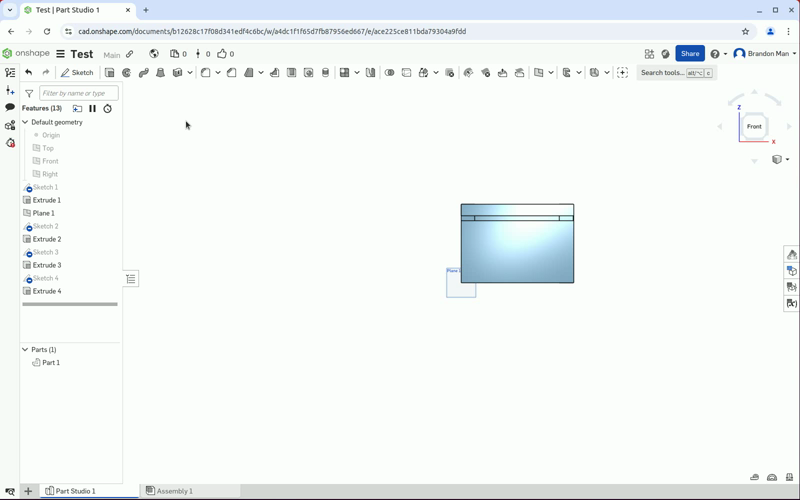
key(shift+h)
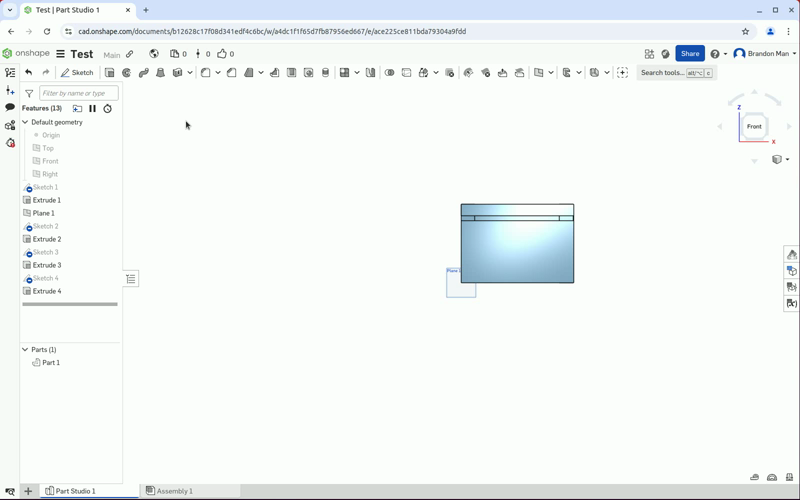
key(shift+h)
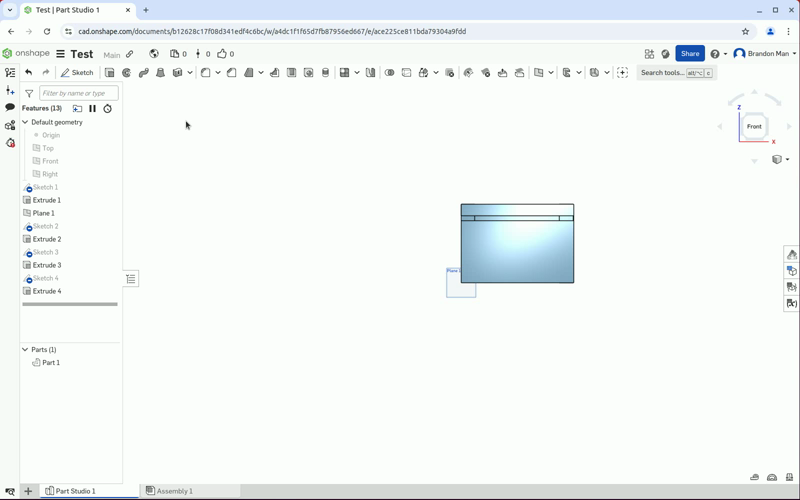
mouse_move(73, 189)
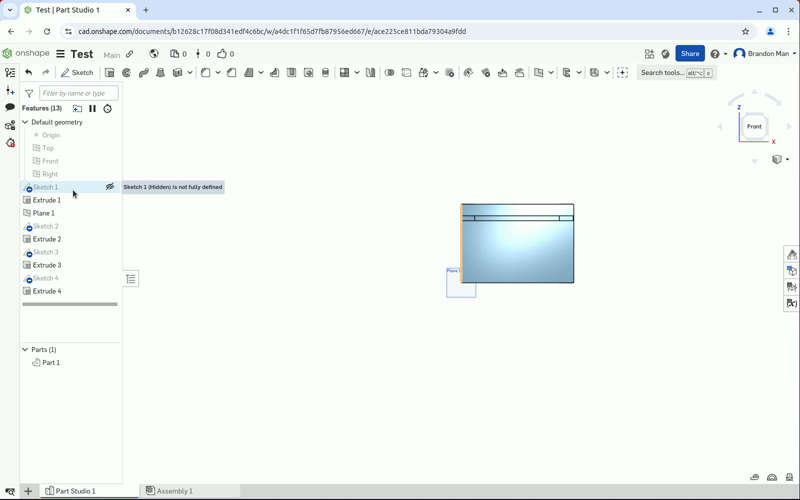
click(73, 189)
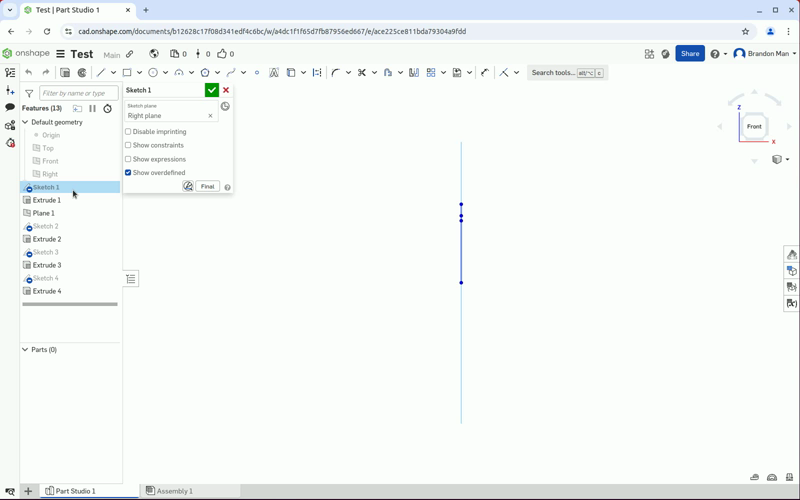
mouse_move(229, 92)
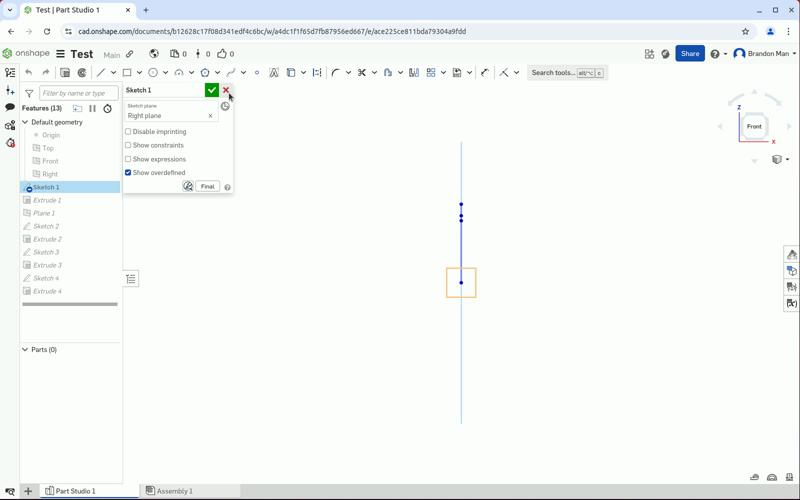
click(229, 92)
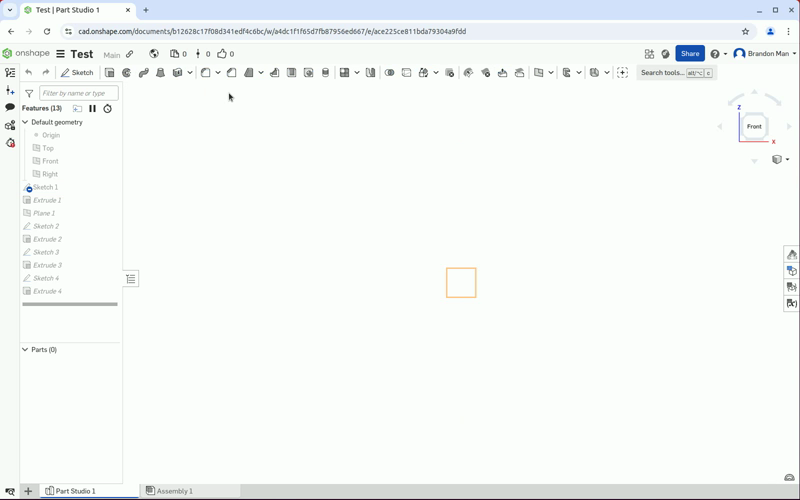
key(shift+s)
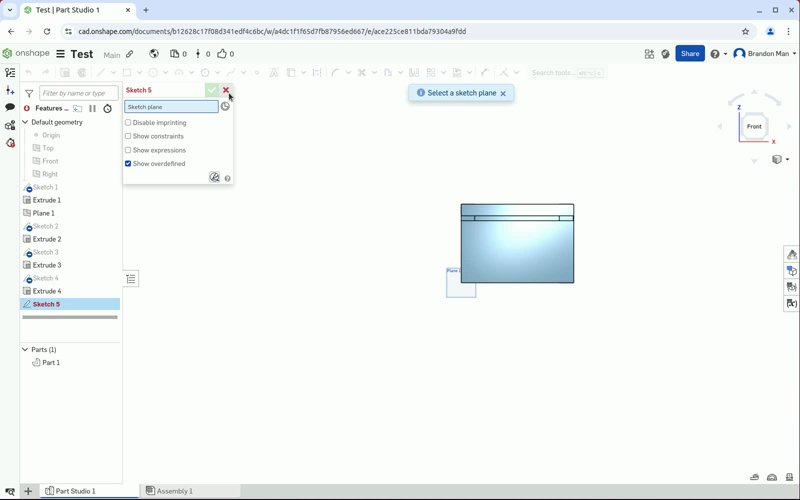
mouse_move(73, 215)
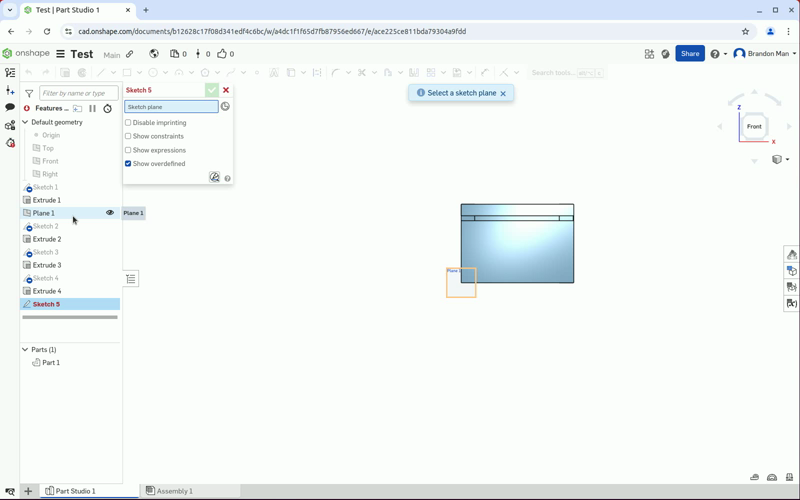
click(73, 215)
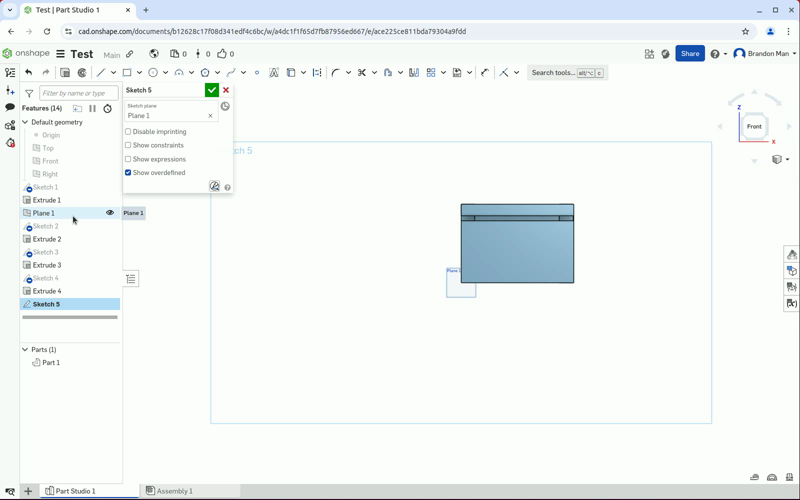
mouse_move(73, 352)
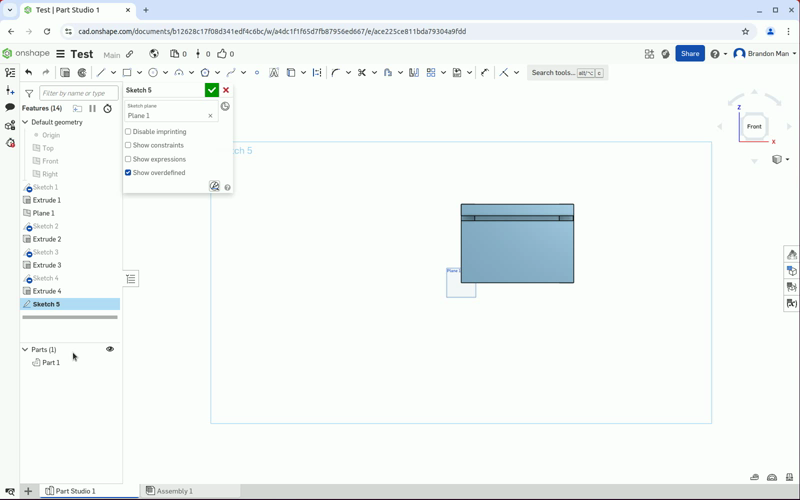
key(y)
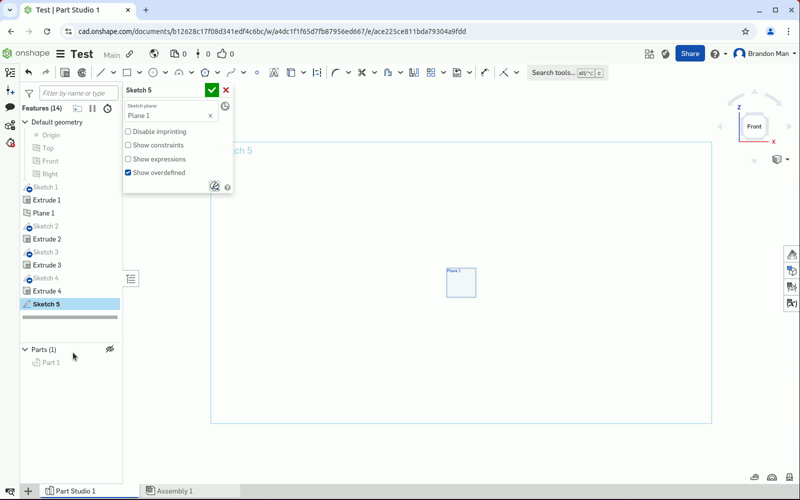
key(l)
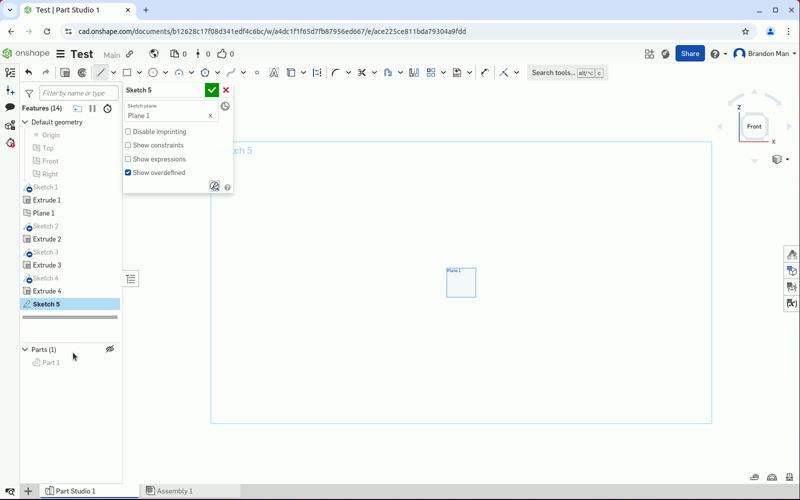
key_down(shift)
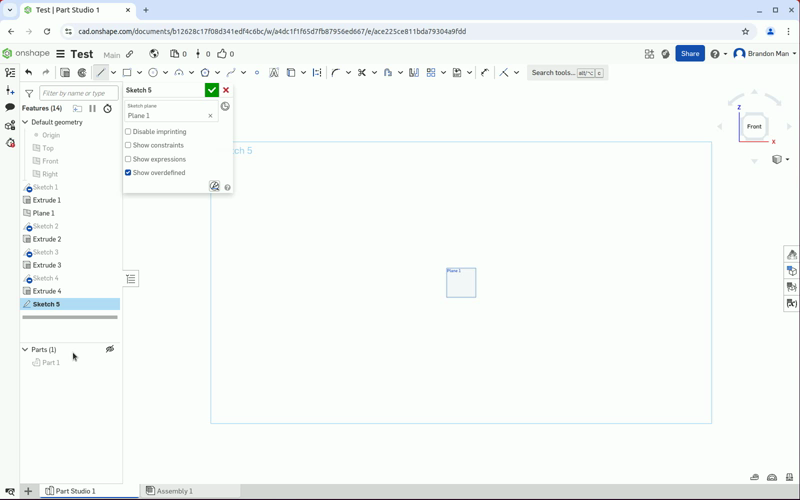
mouse_move(460, 282)
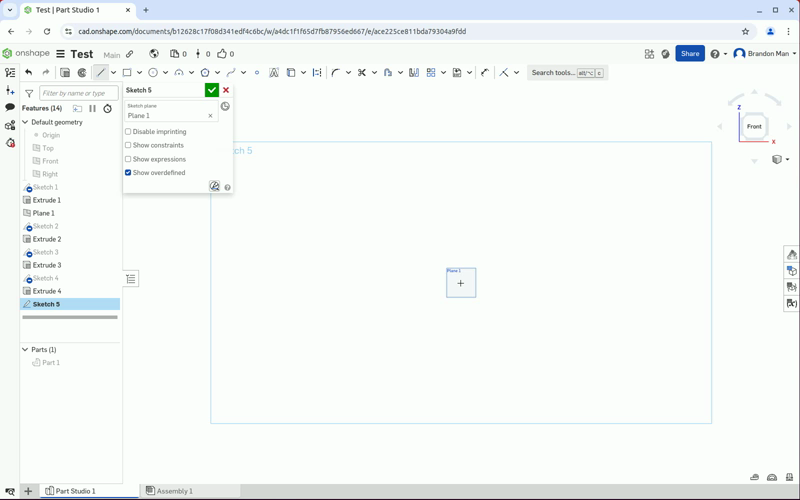
click(460, 282)
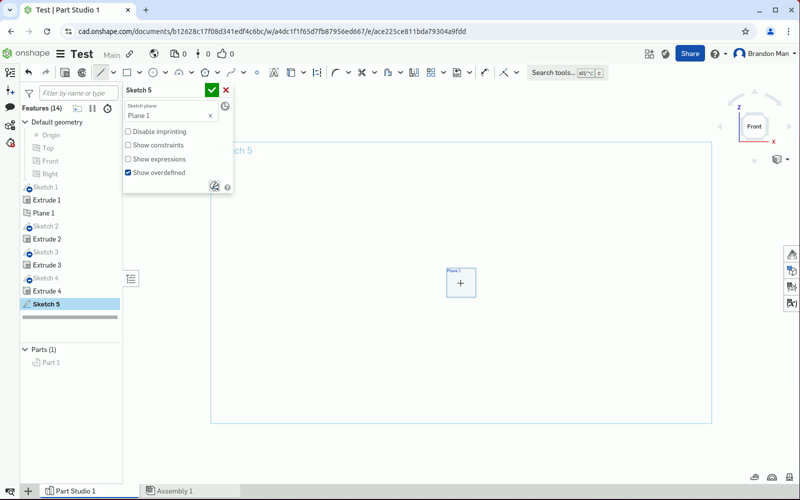
key_up(shift)
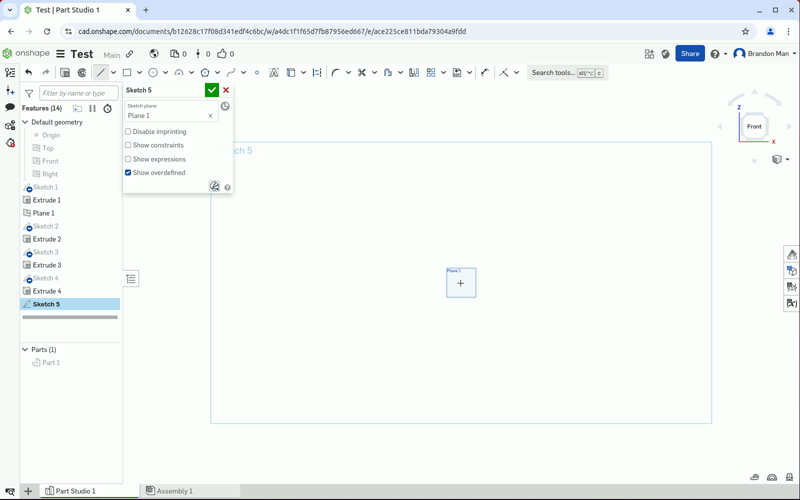
key_down(shift)
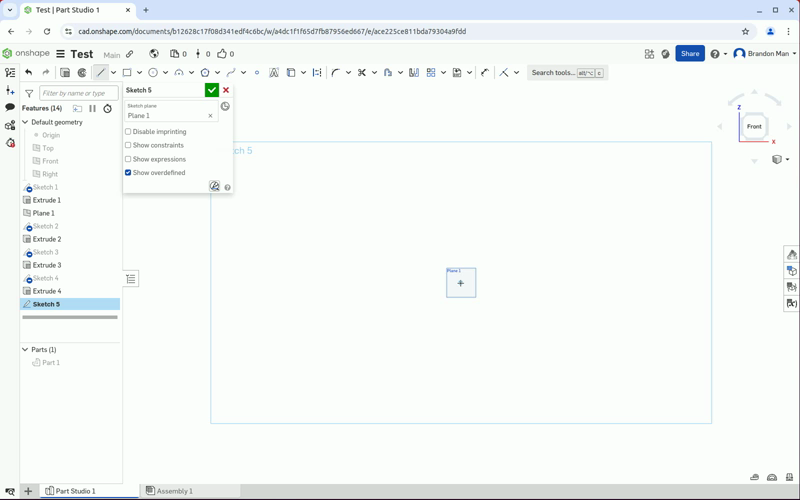
mouse_move(490, 282)
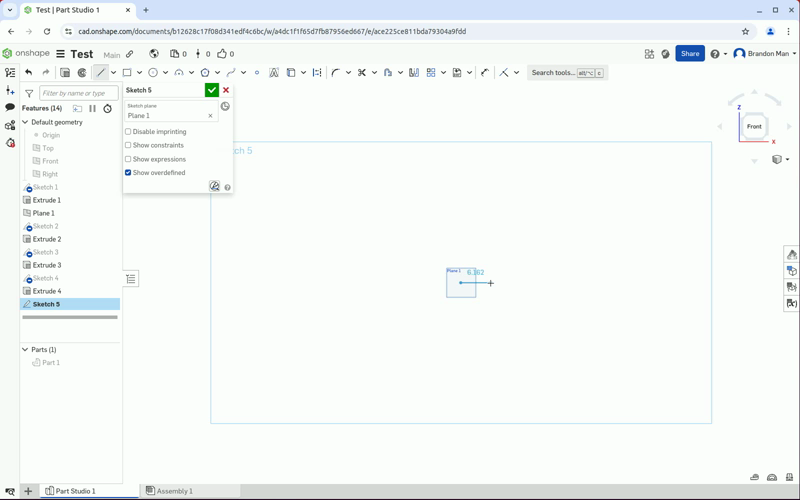
mouse_move(474, 282)
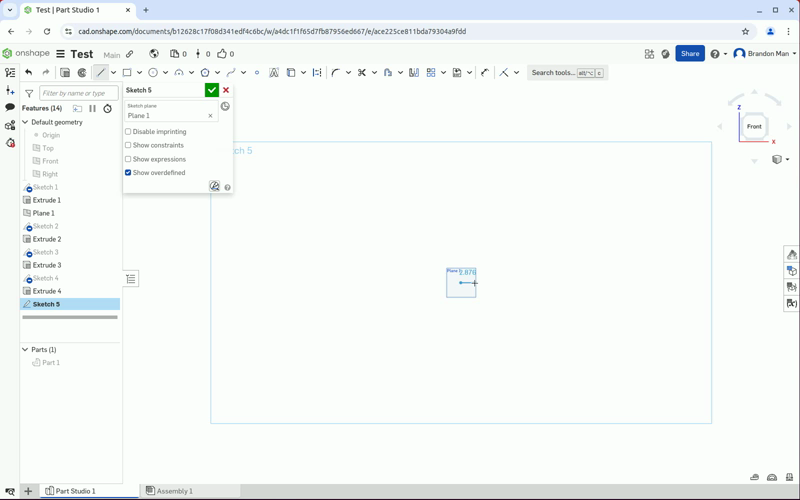
click(474, 282)
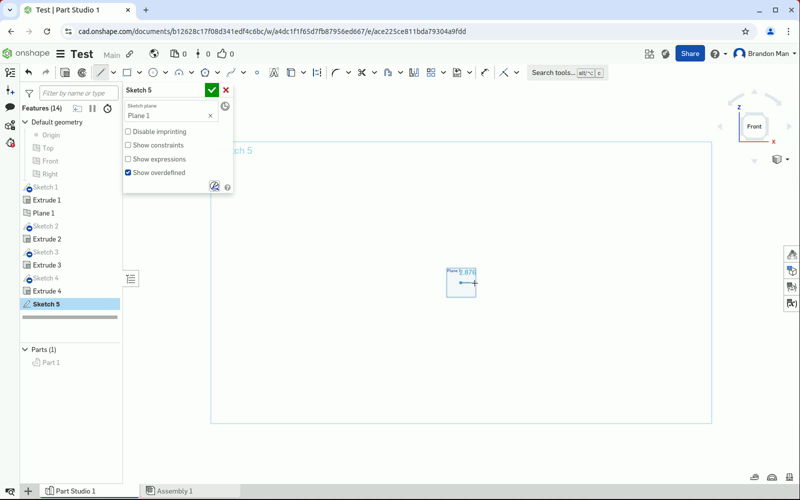
key_up(shift)
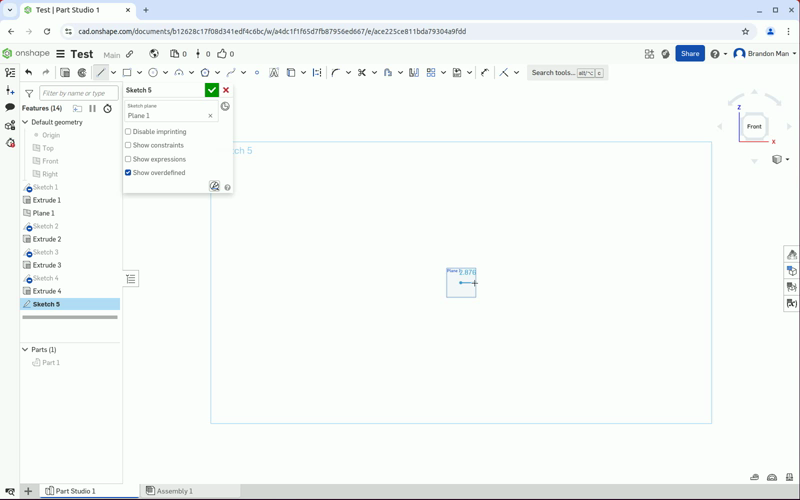
key_down(shift)
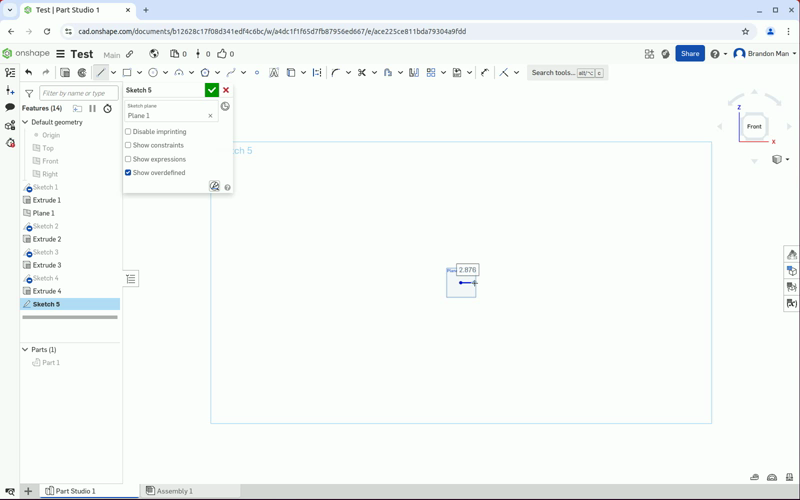
mouse_move(474, 220)
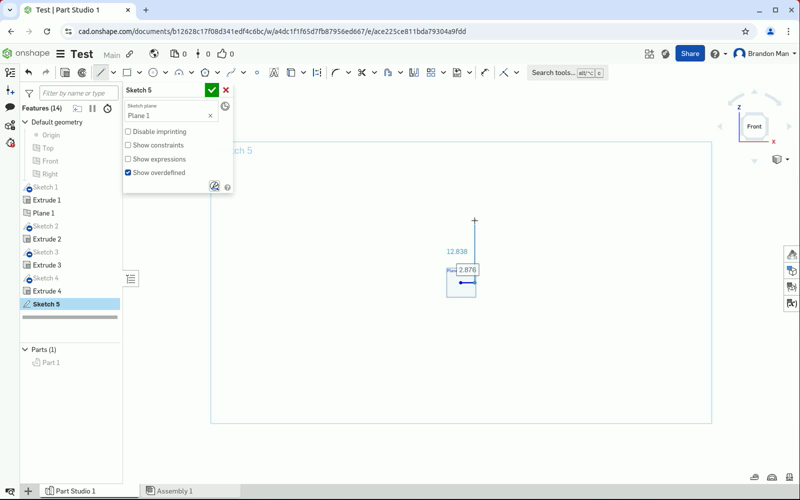
click(474, 220)
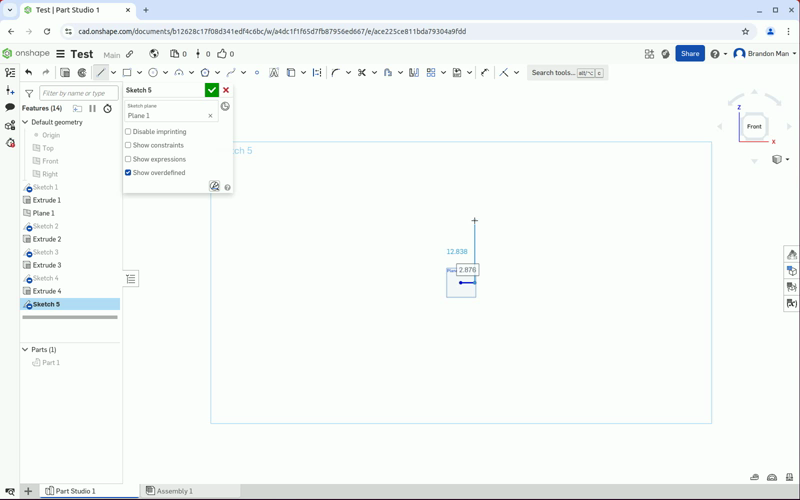
key_up(shift)
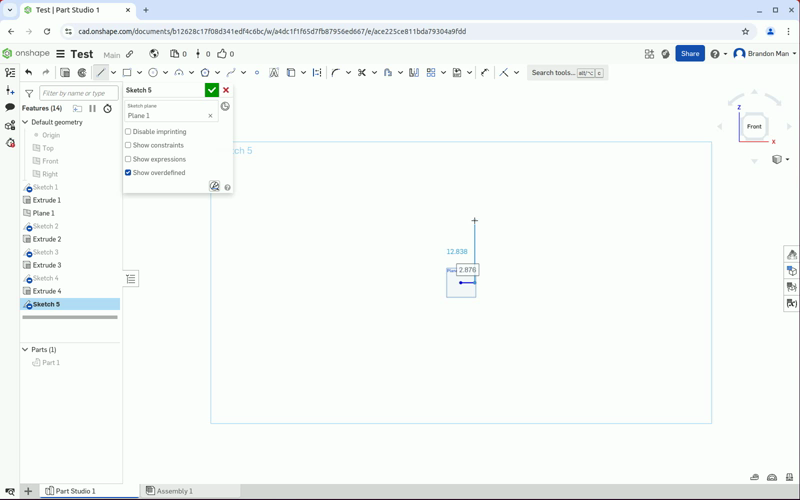
key_down(shift)
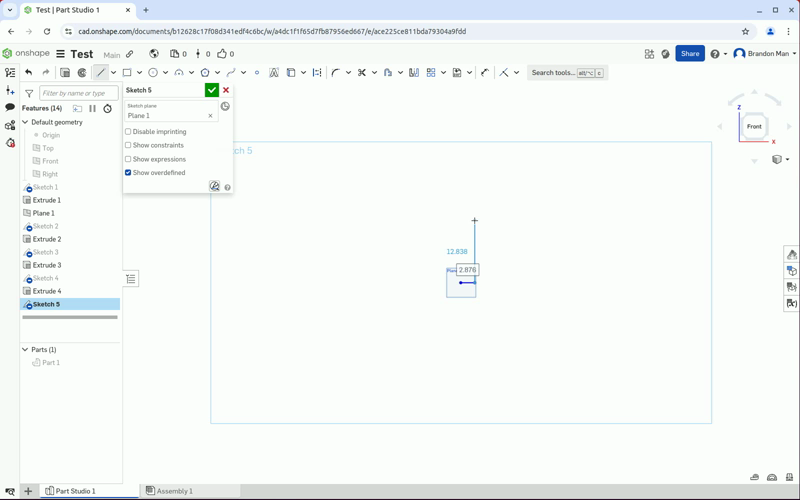
mouse_move(504, 220)
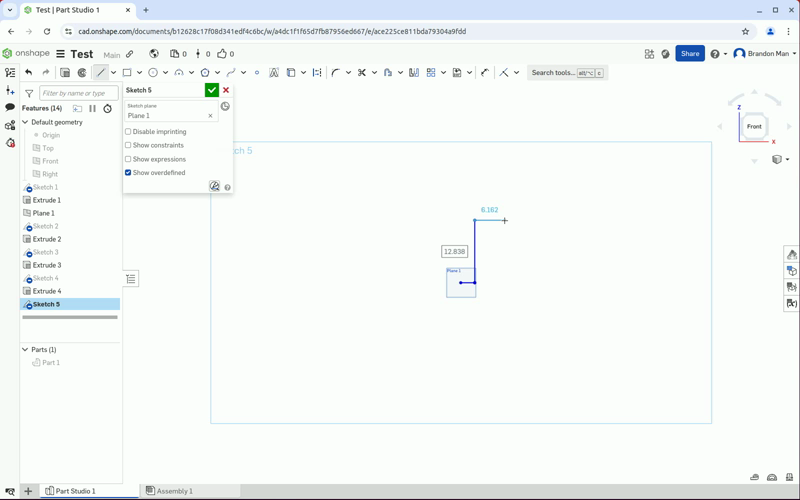
mouse_move(460, 220)
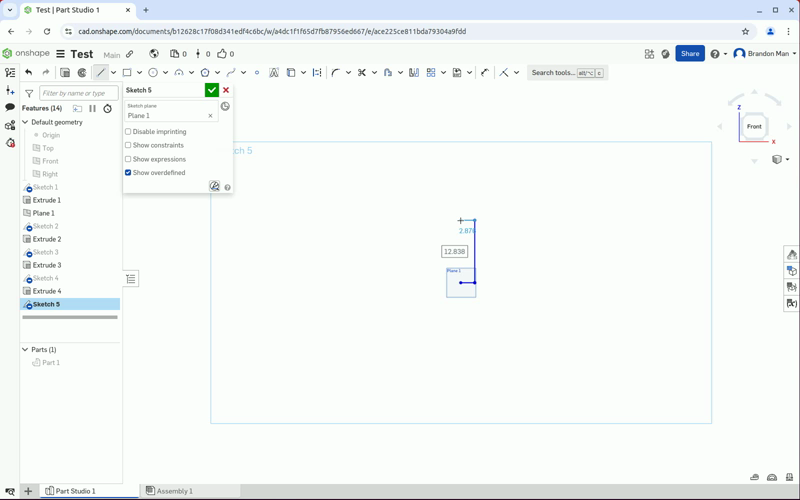
click(460, 220)
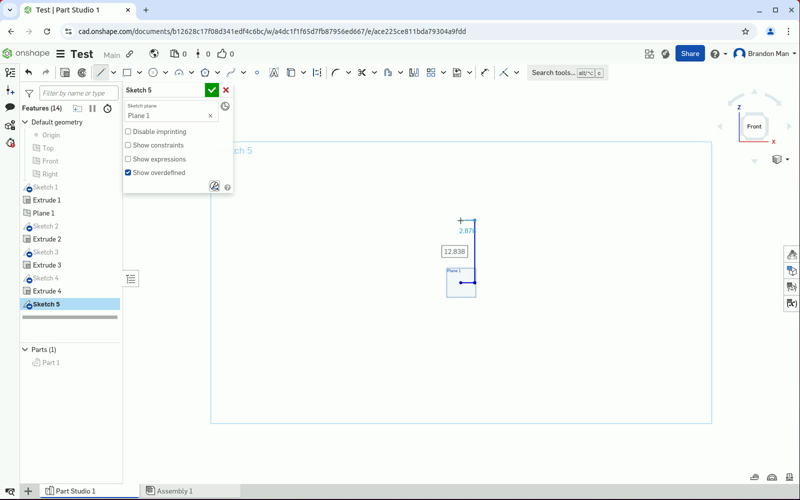
key_up(shift)
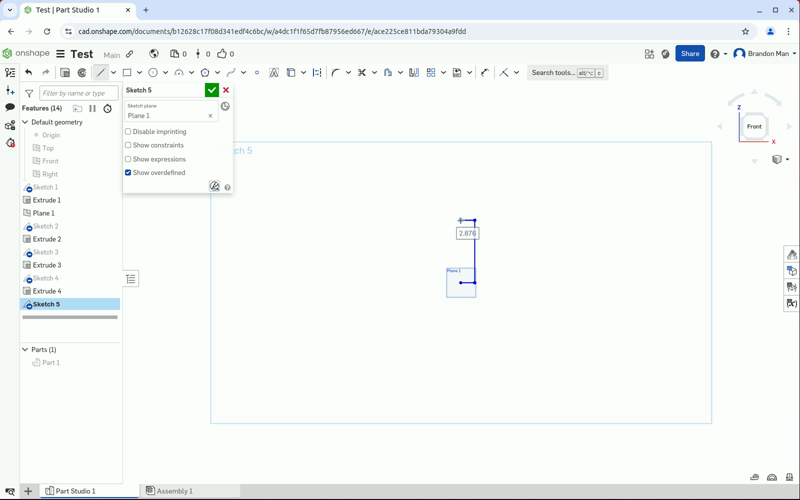
key_down(shift)
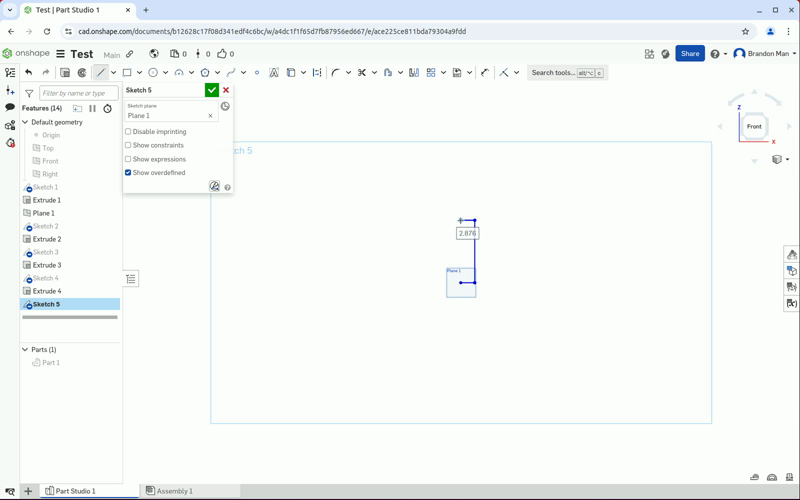
mouse_move(460, 282)
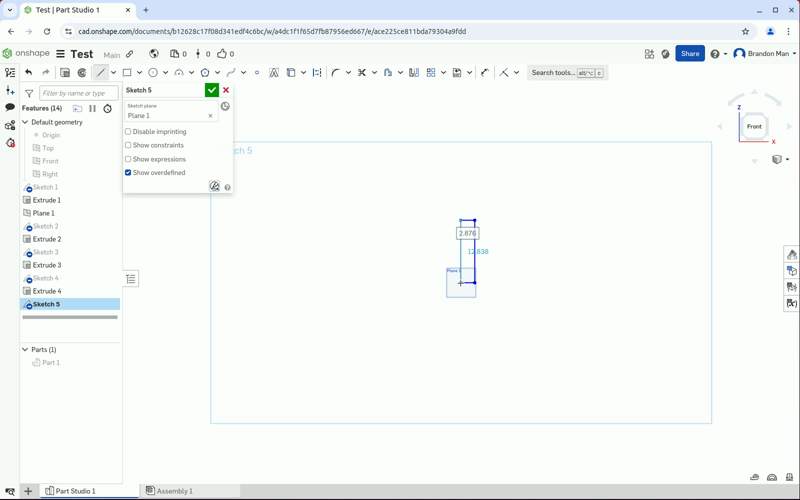
key_up(shift)
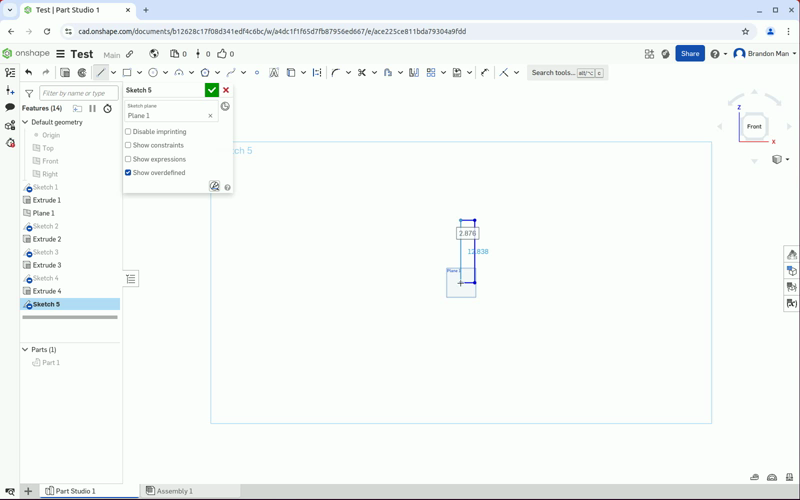
click(460, 282)
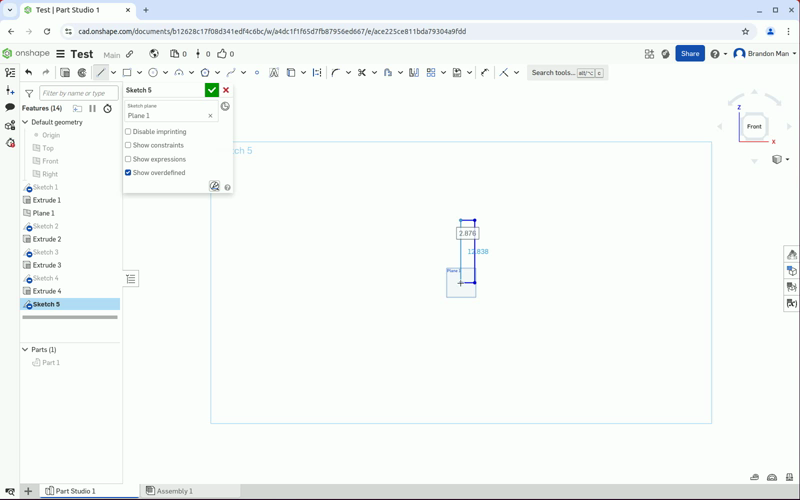
key(esc)
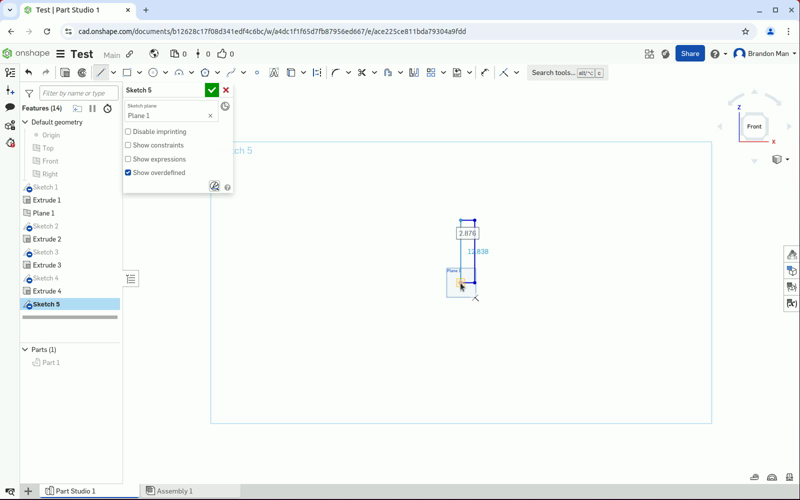
mouse_move(470, 261)
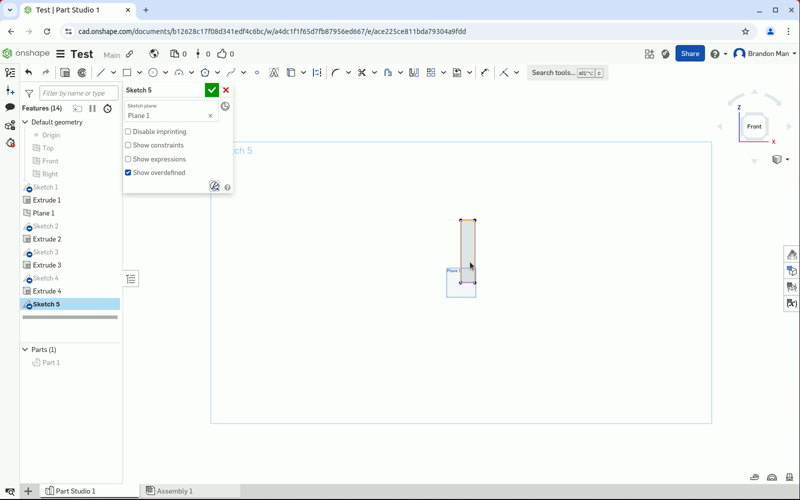
scroll(6)
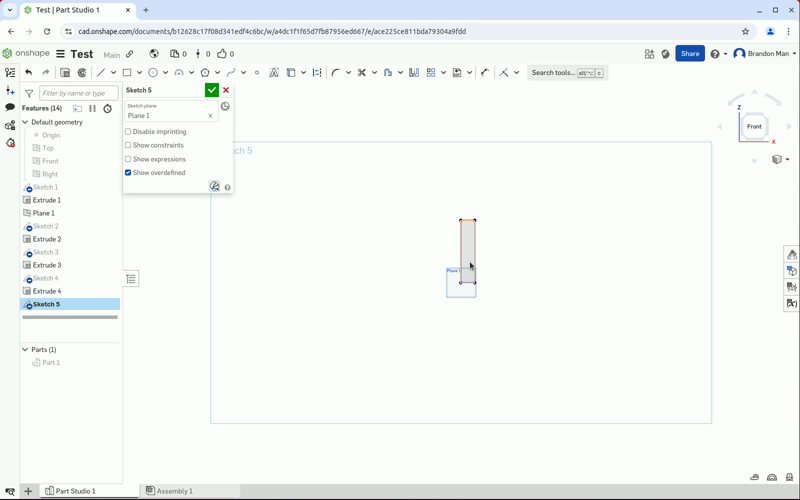
scroll(6)
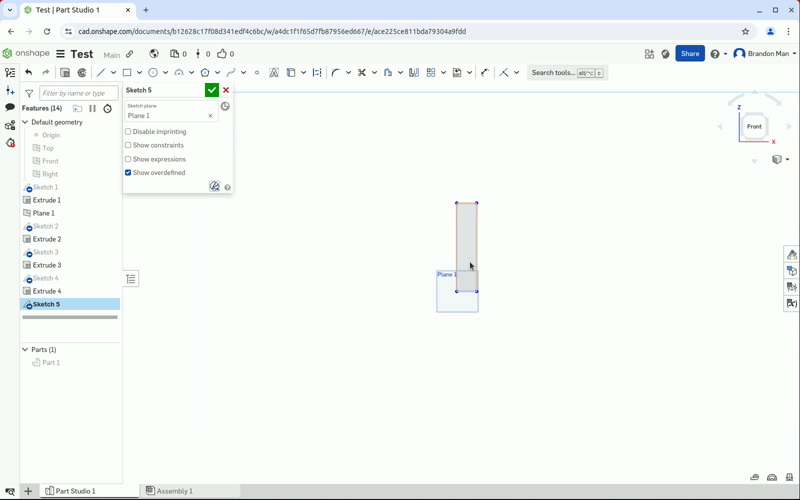
scroll(6)
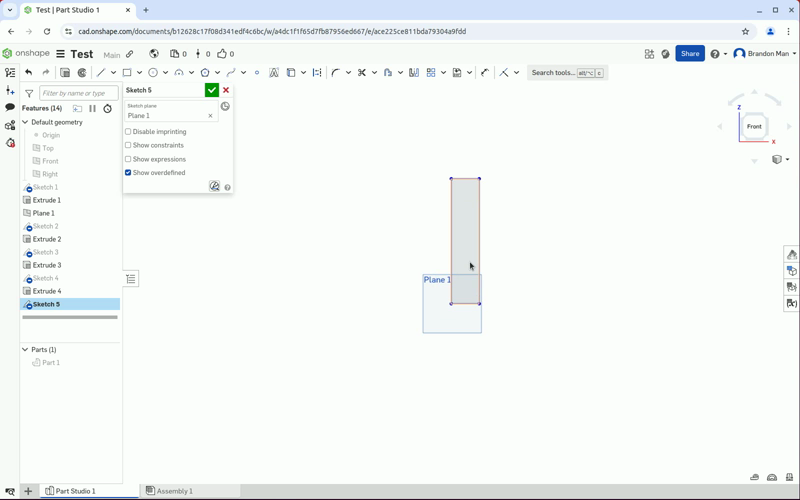
scroll(6)
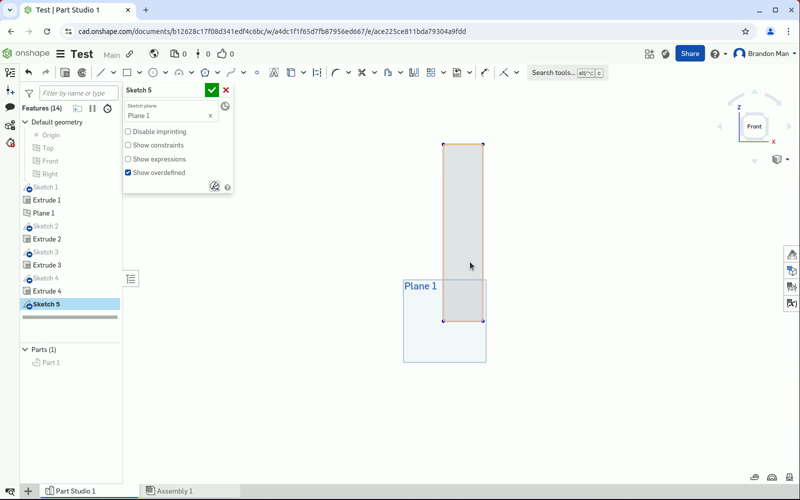
scroll(6)
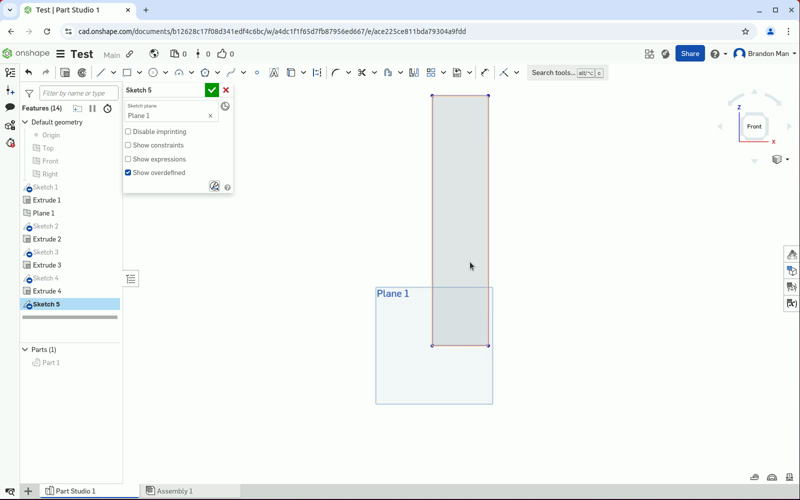
scroll(6)
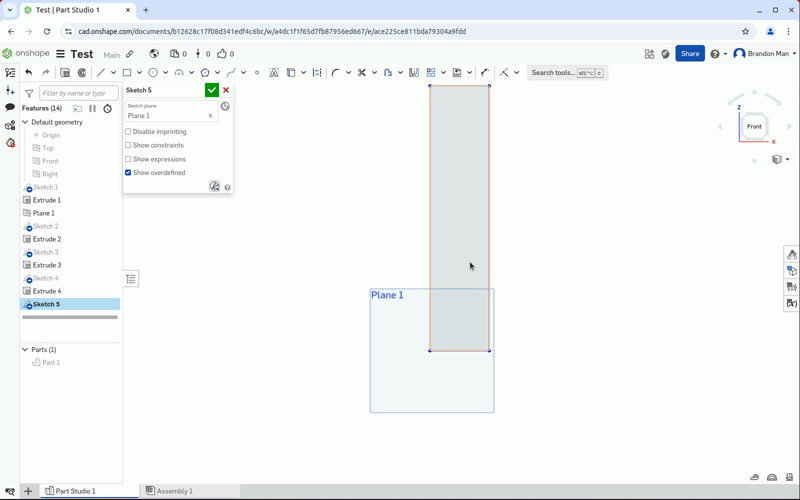
scroll(6)
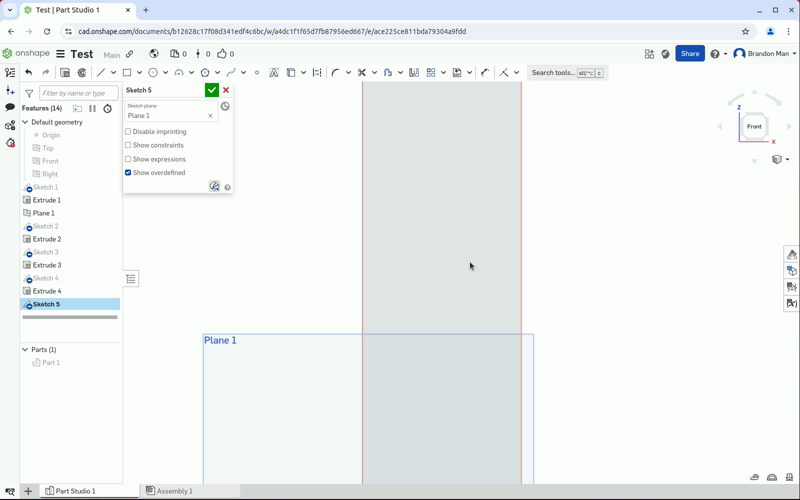
click(470, 261)
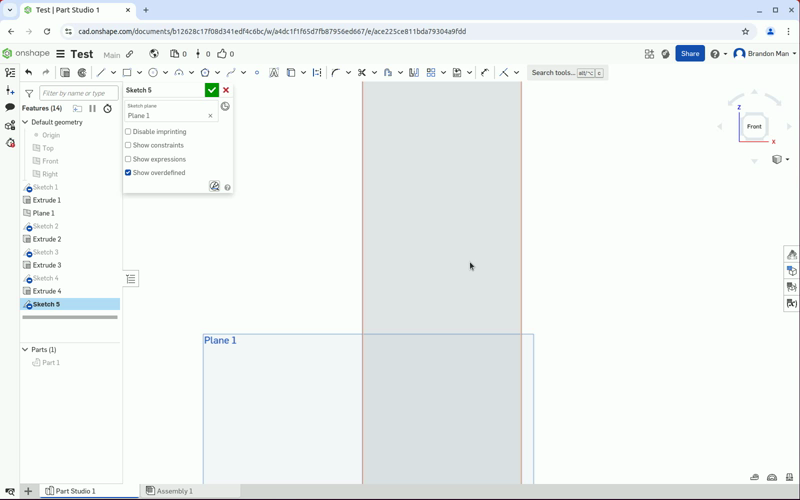
scroll(-6)
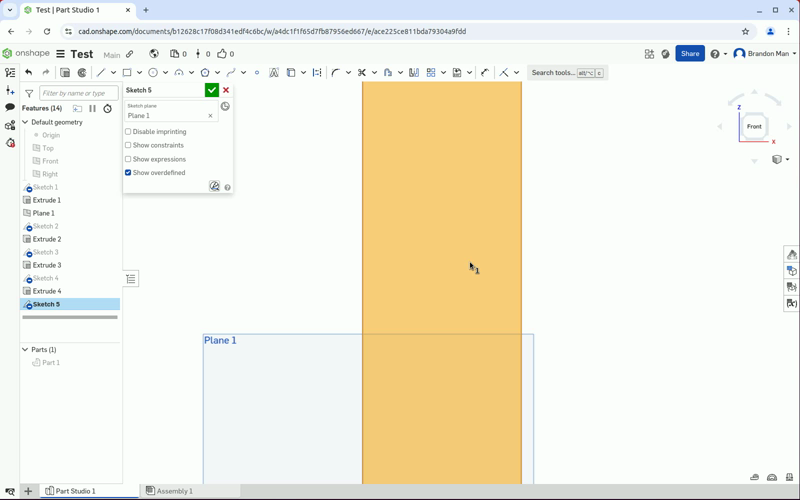
scroll(-6)
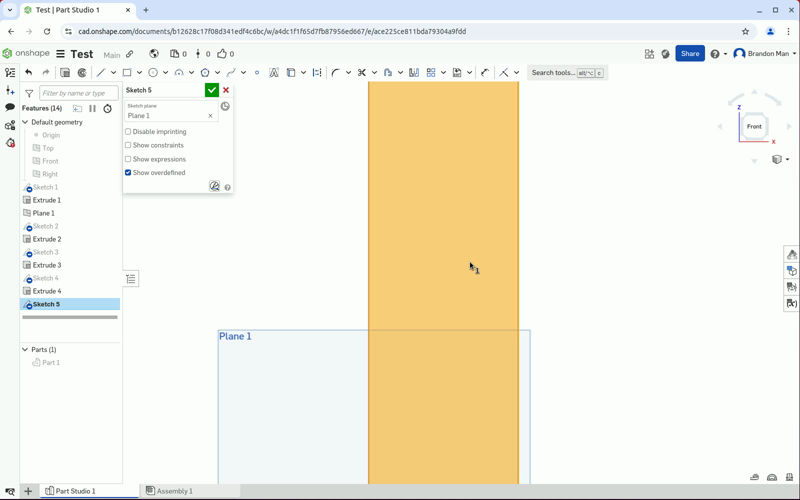
scroll(-6)
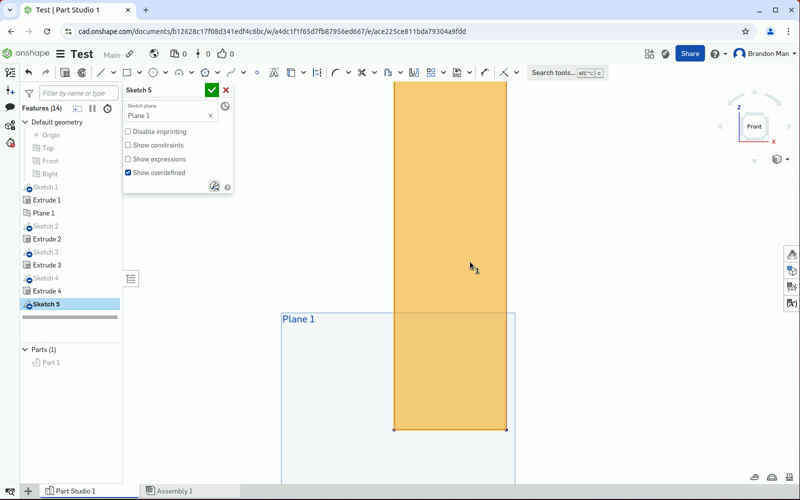
scroll(-6)
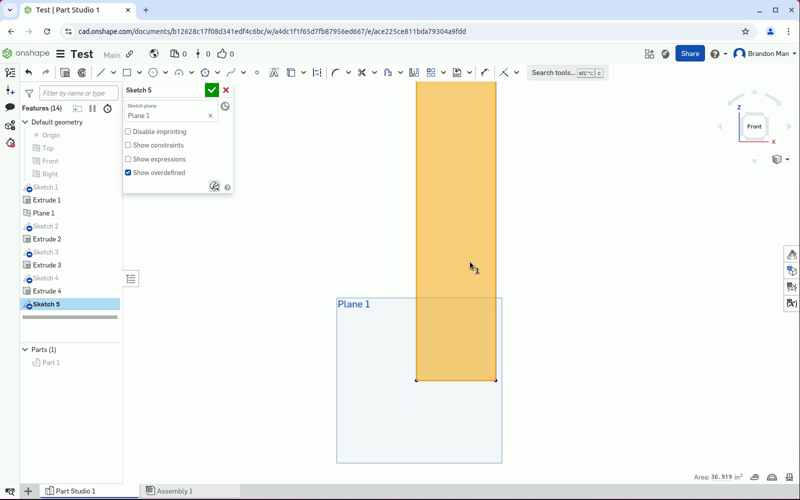
scroll(-6)
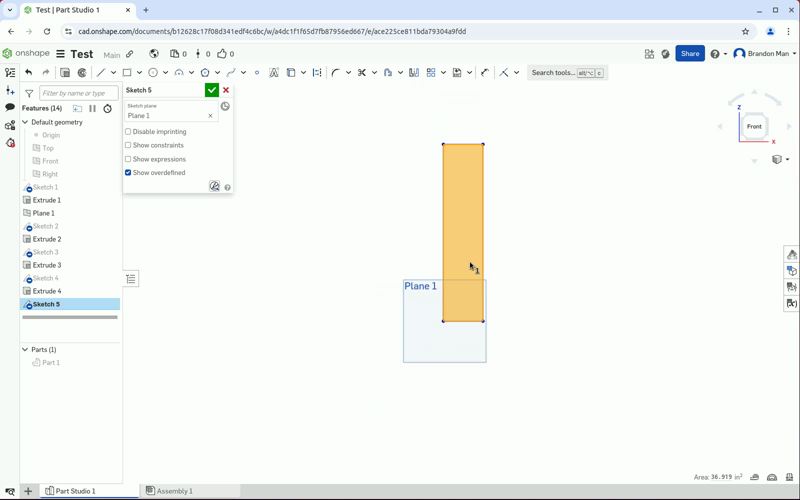
scroll(-6)
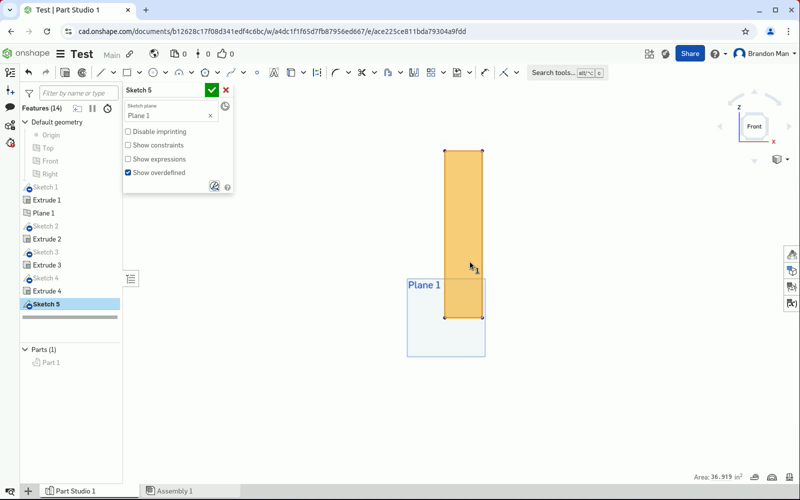
scroll(-6)
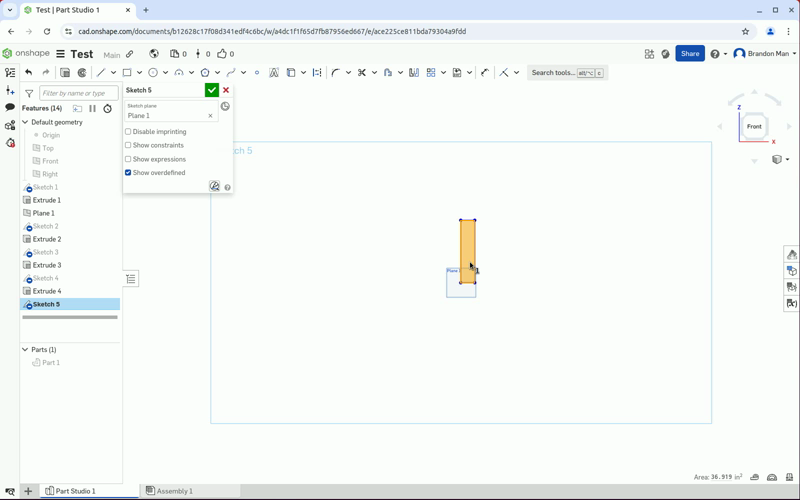
mouse_move(73, 352)
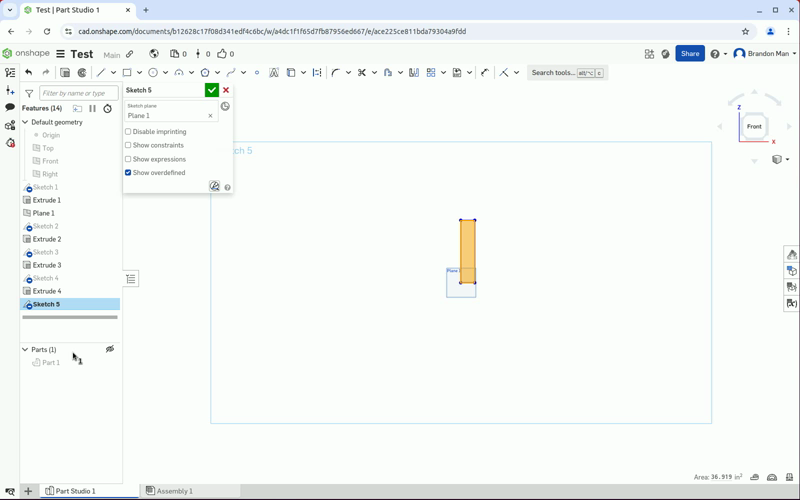
key(shift+y)
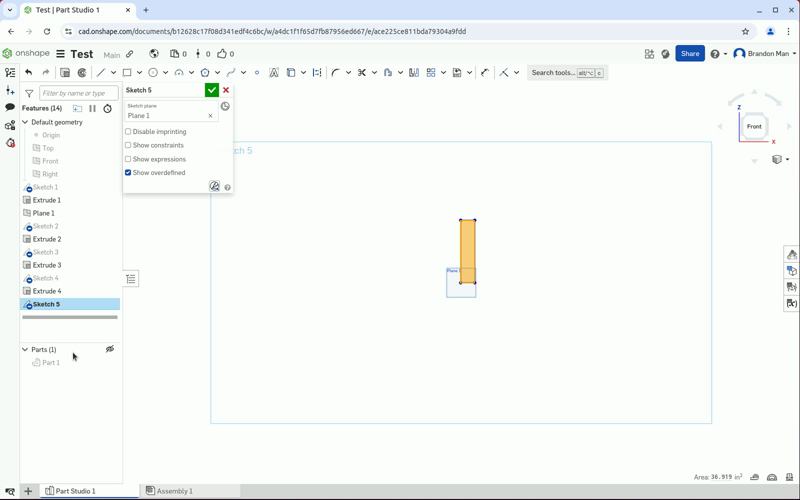
key(shift+e)
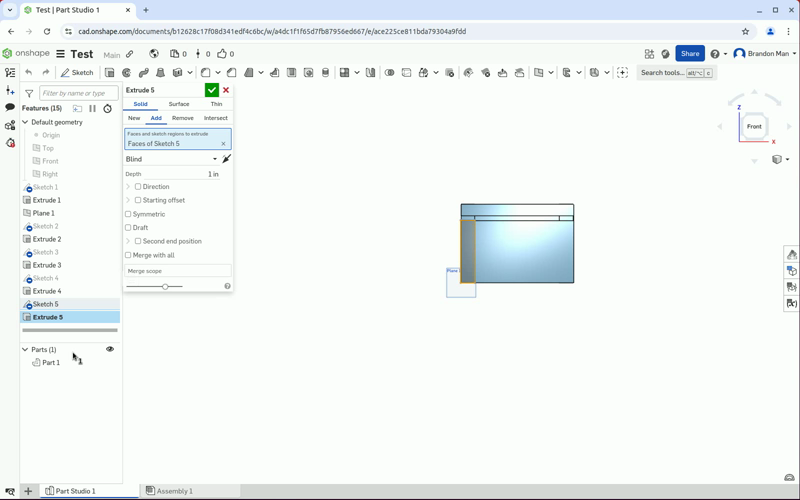
mouse_move(143, 106)
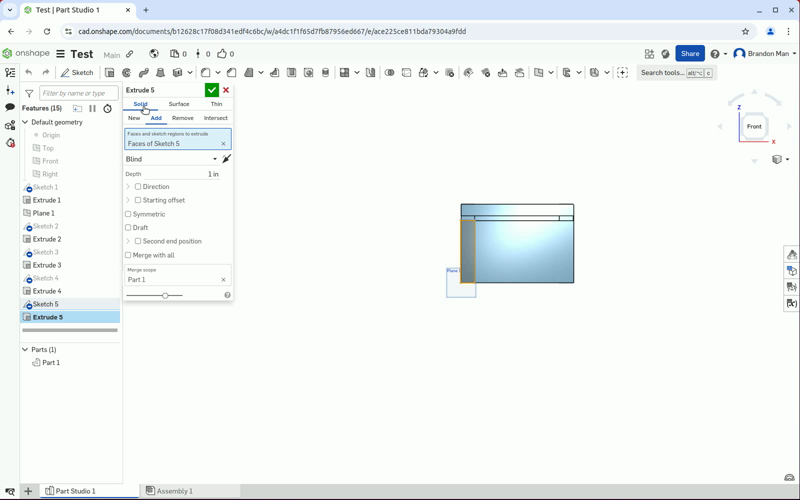
click(143, 106)
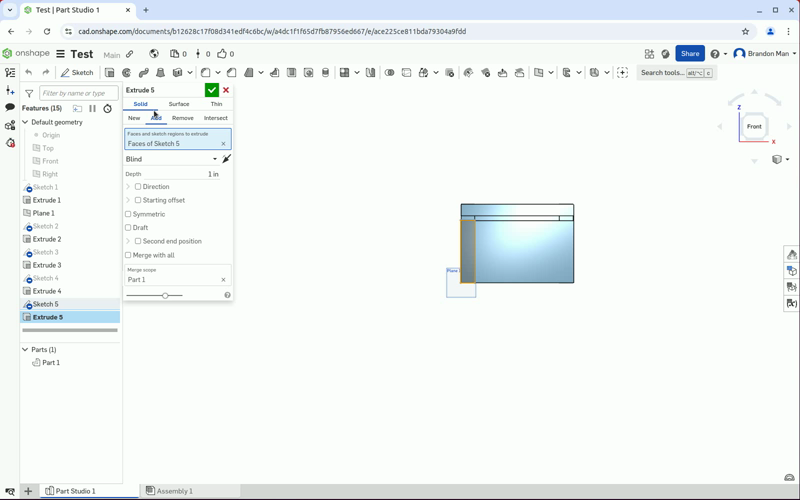
mouse_move(186, 120)
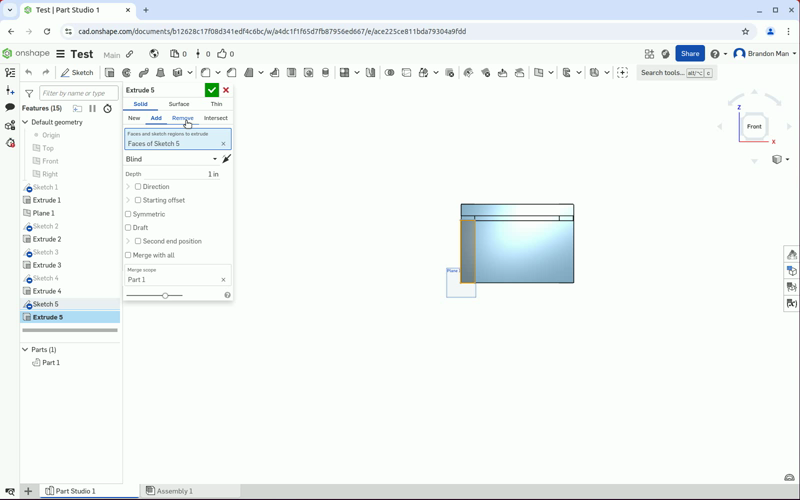
click(186, 120)
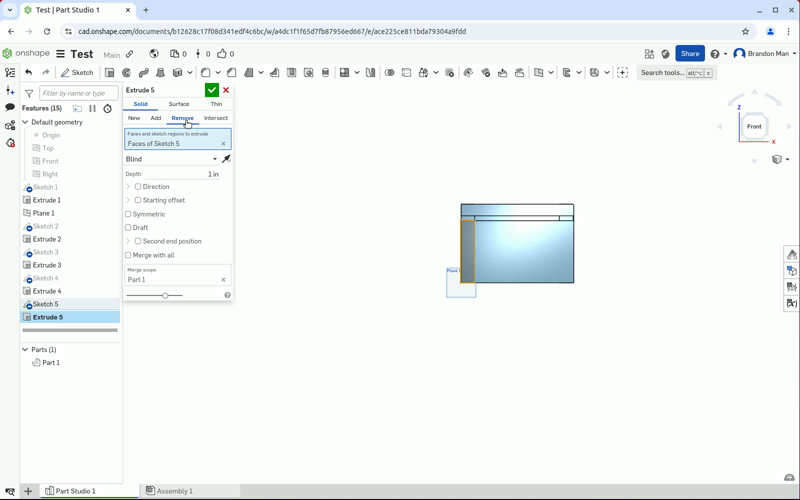
key(tab, 4)
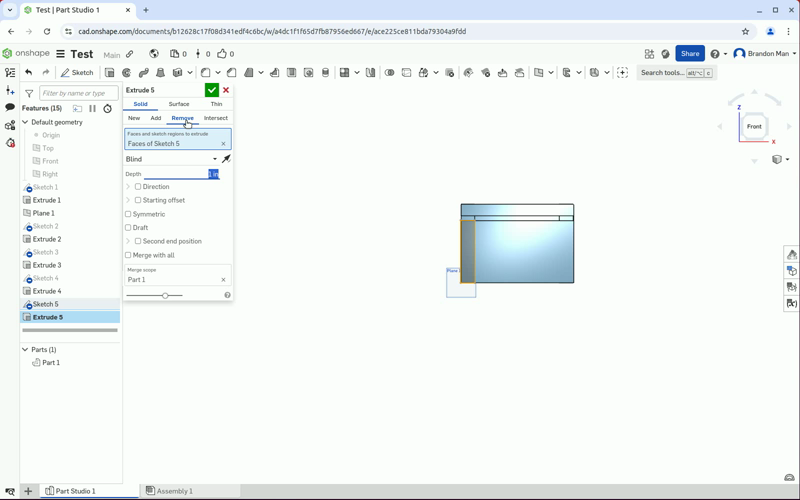
text(1.444)
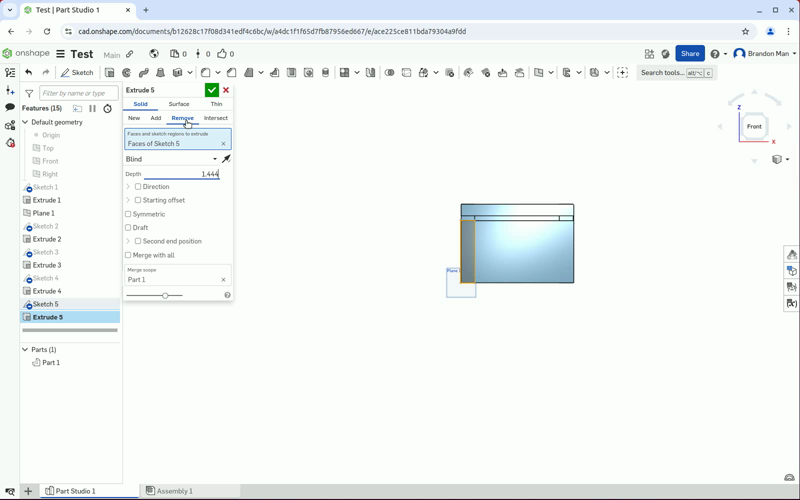
key(tab, 6)
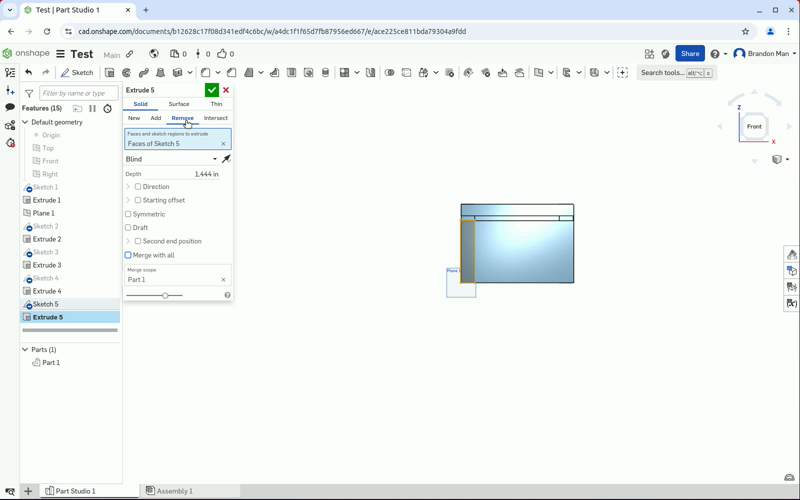
key(space)
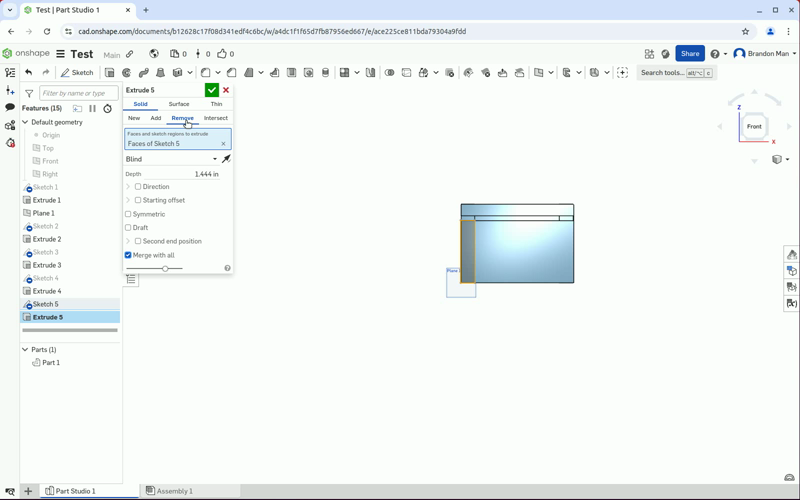
key(enter)
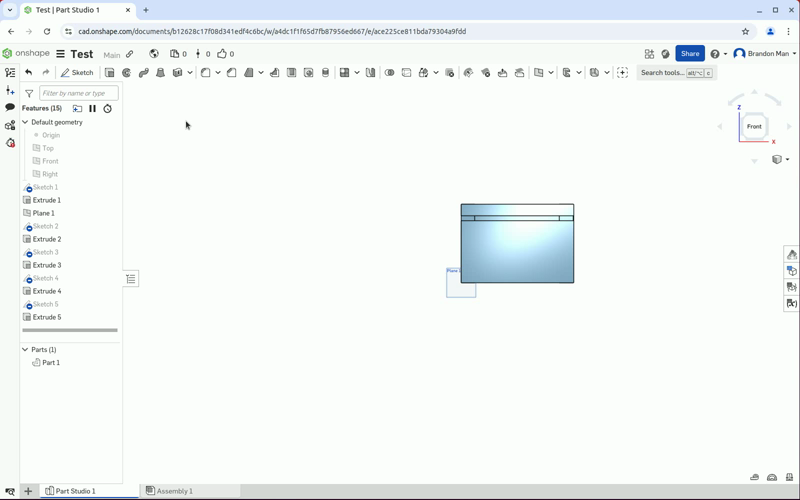
key(shift+h)
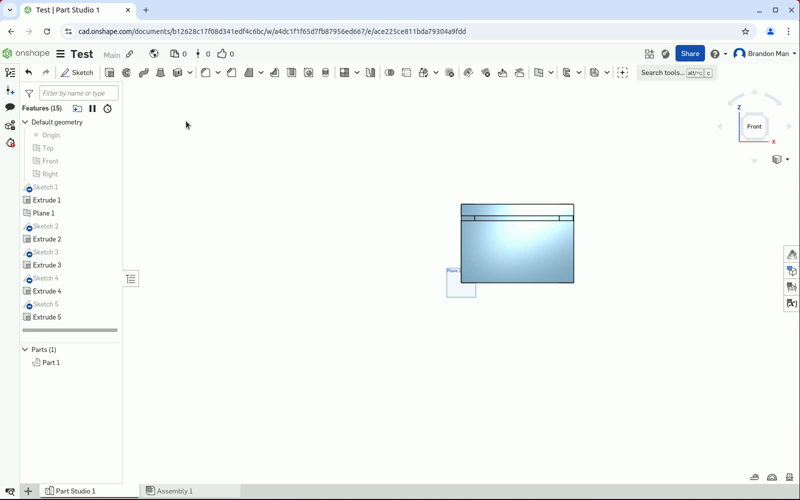
key(shift+h)
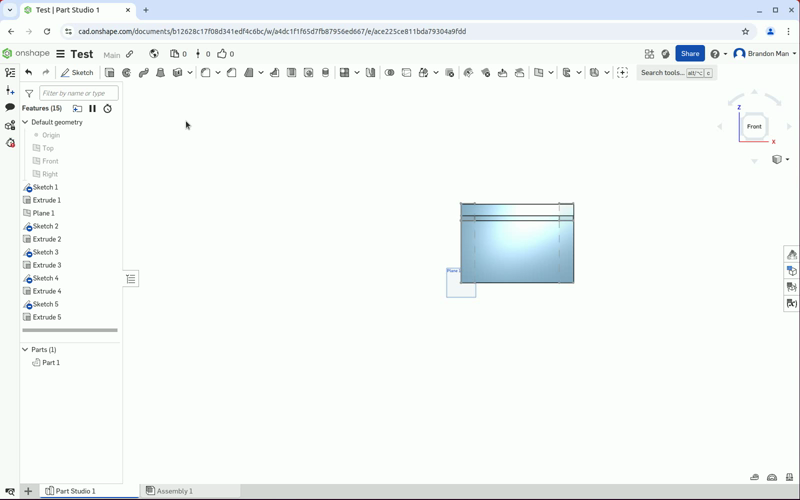
key(shift+7)
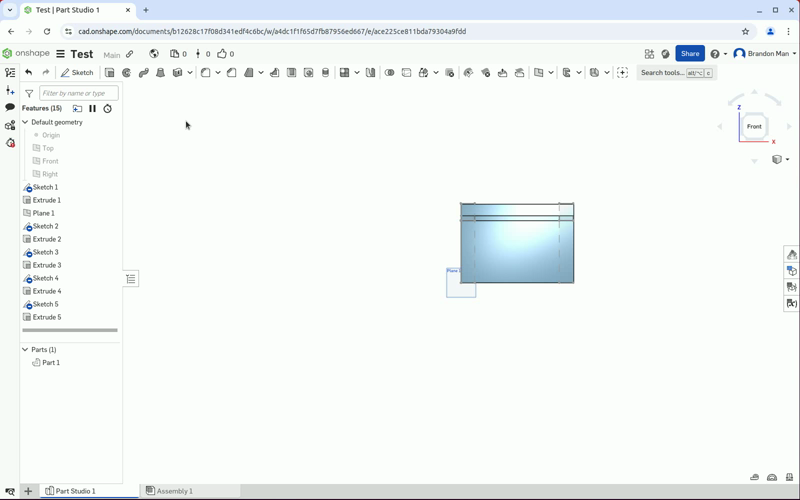
key(left, 2)
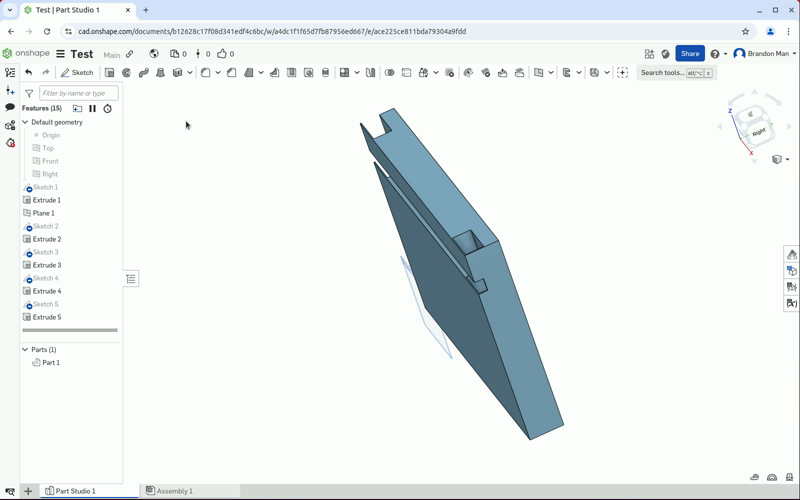
key(down, 2)
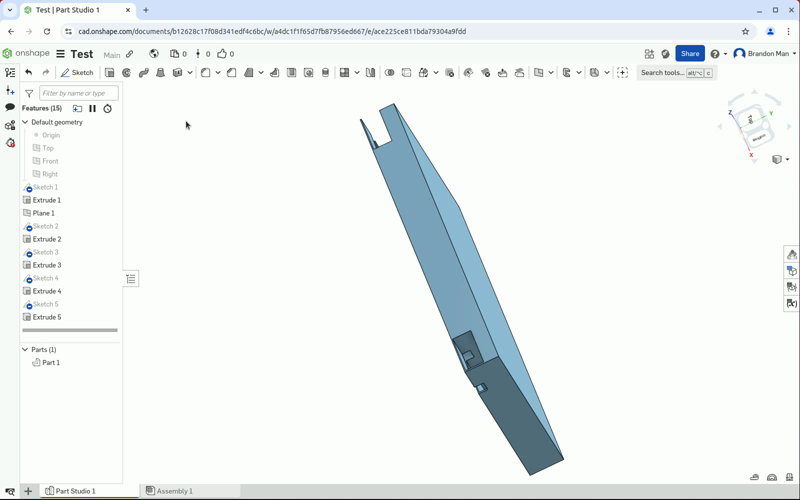
key(up, 2)
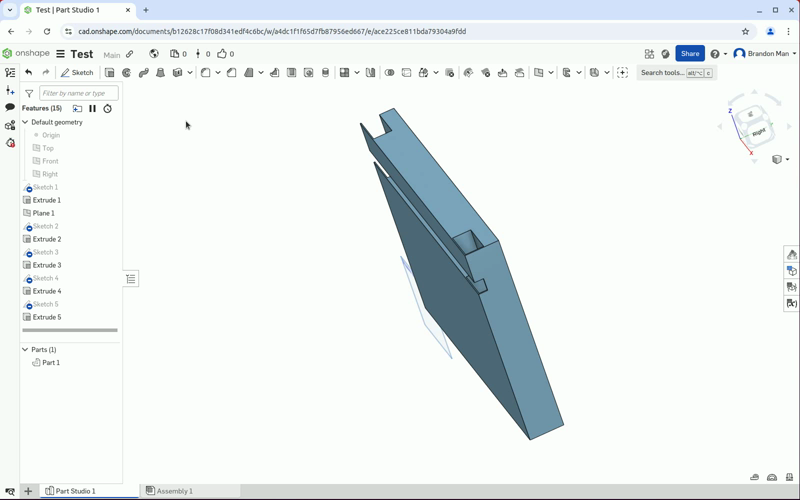
key(right, 2)
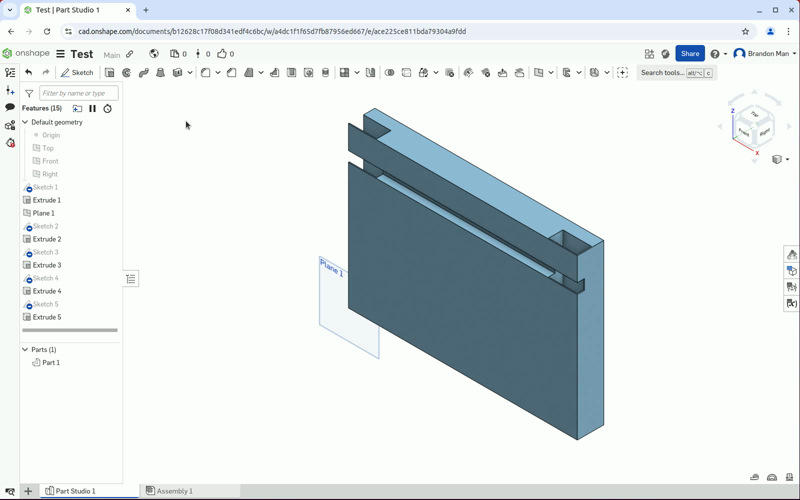
mouse_move(73, 189)
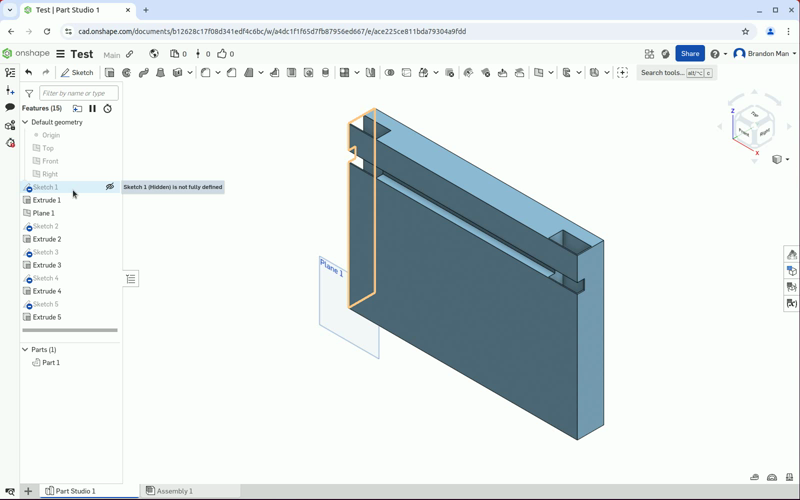
click(73, 189)